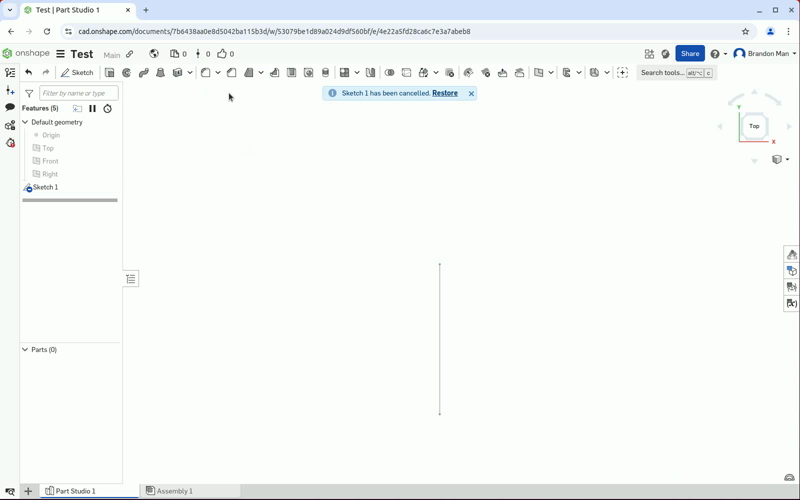
key(shift+h)
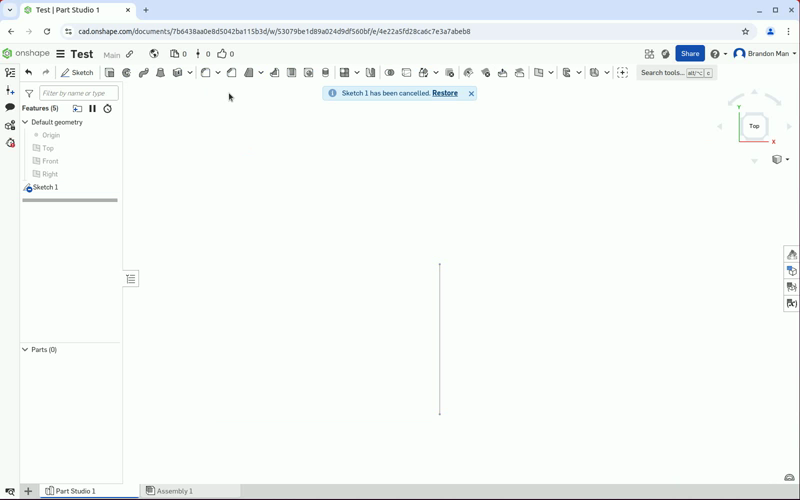
key(shift+s)
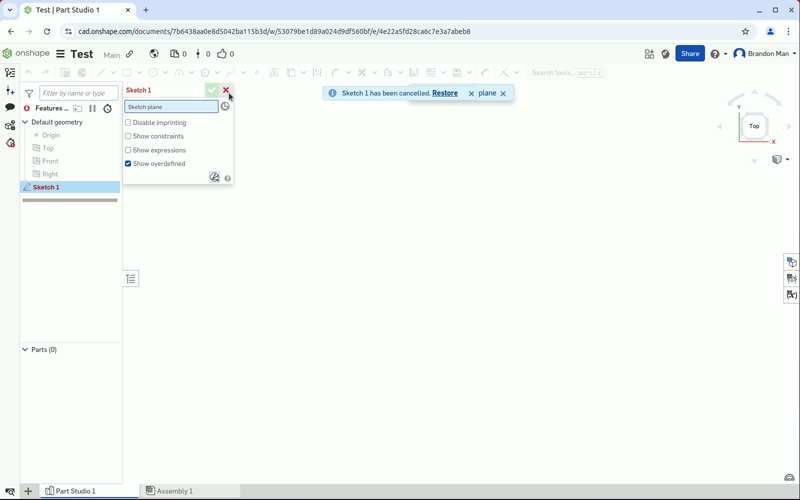
mouse_move(73, 150)
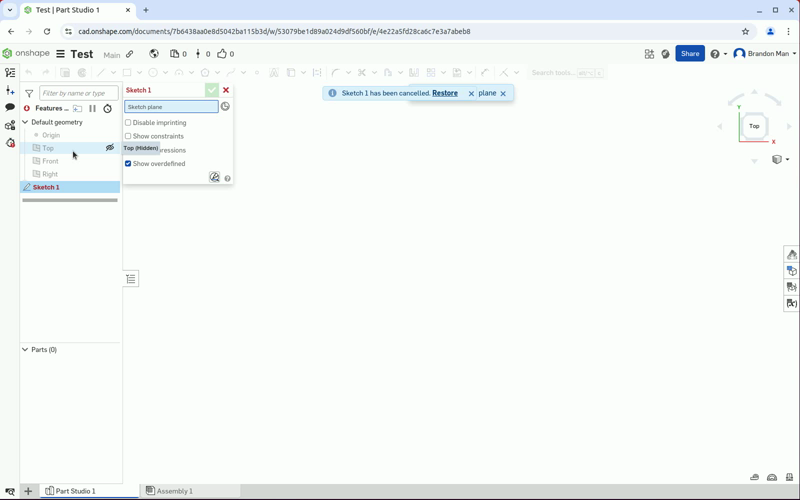
click(73, 150)
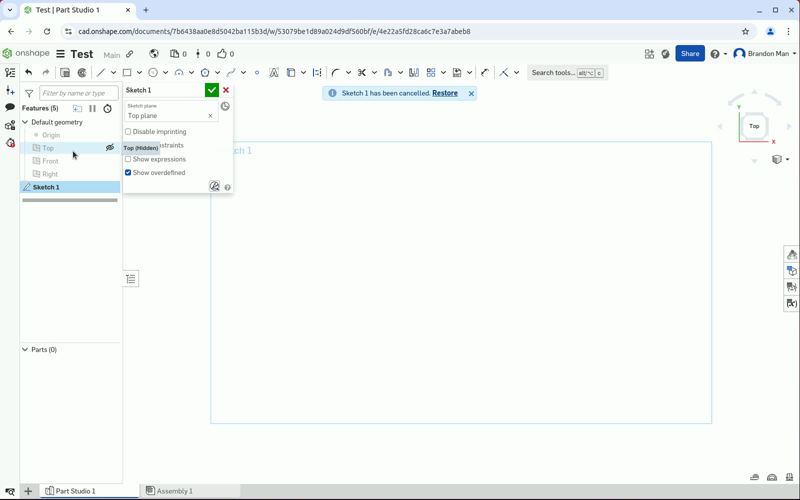
mouse_move(73, 352)
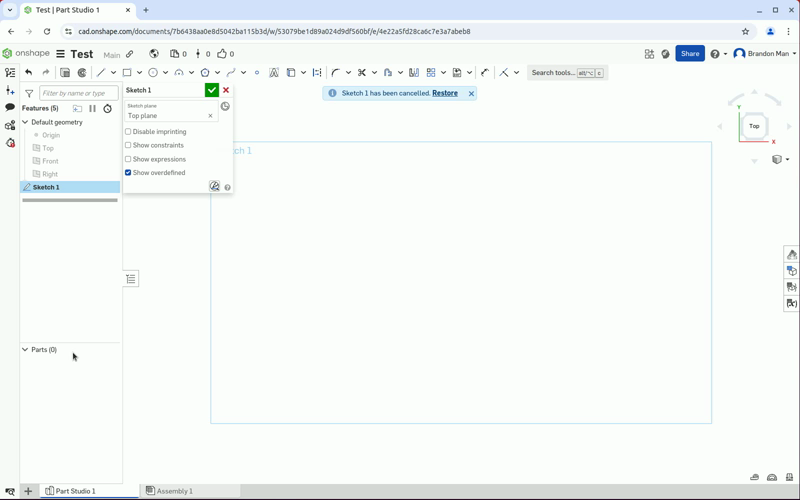
key(y)
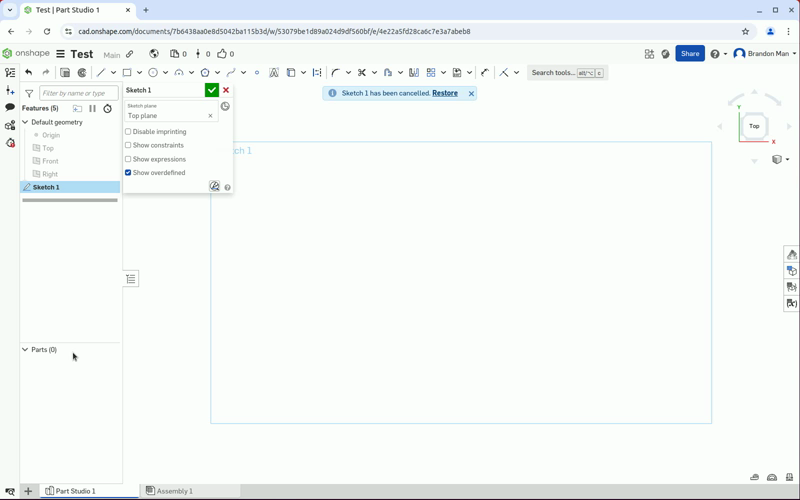
key(l)
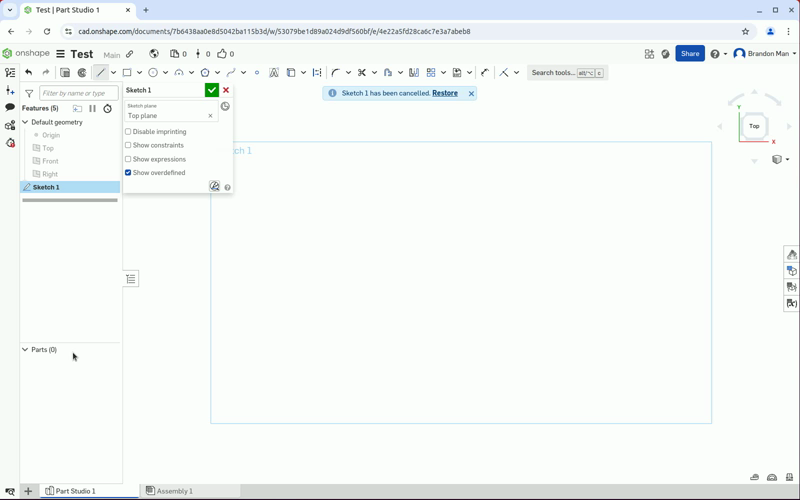
key_down(shift)
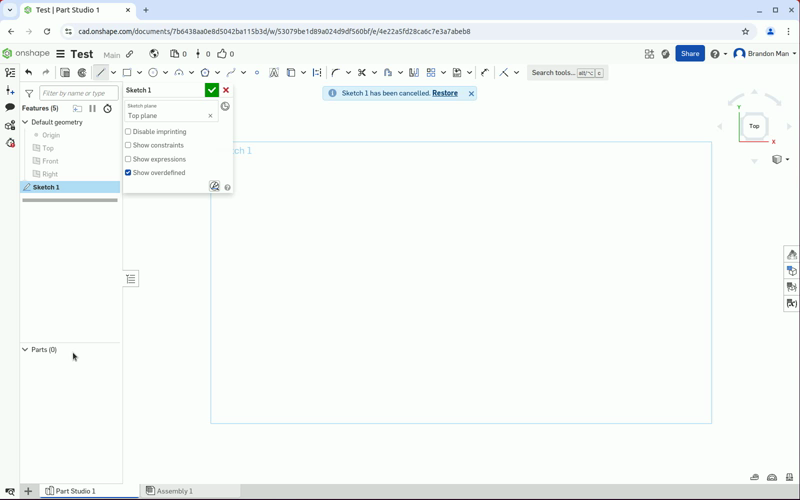
mouse_move(391, 225)
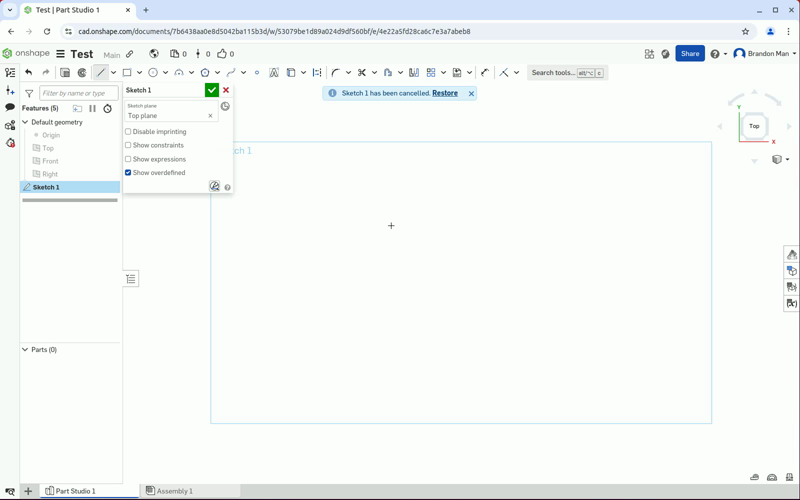
click(391, 225)
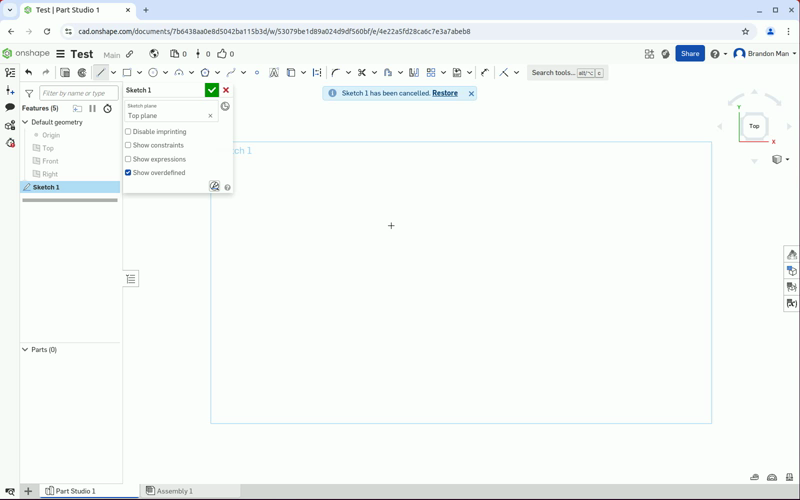
key_up(shift)
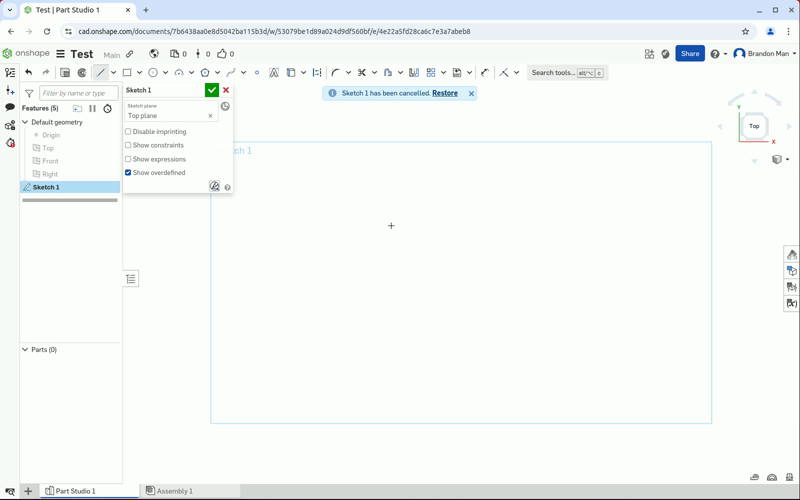
key_down(shift)
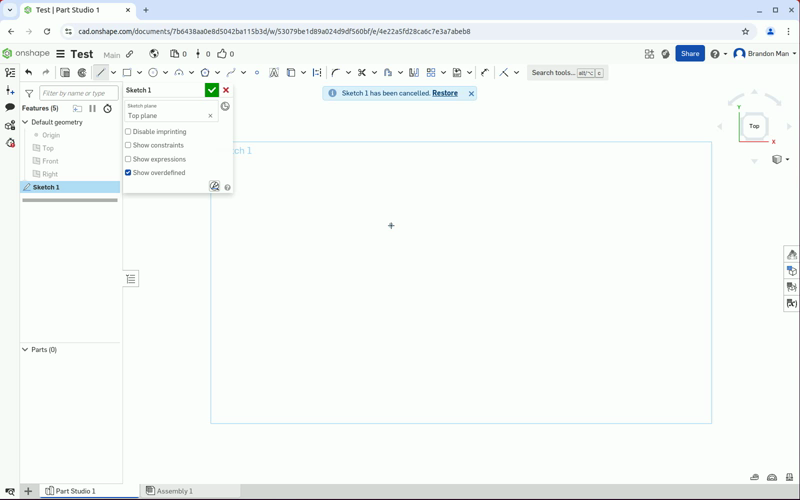
mouse_move(421, 225)
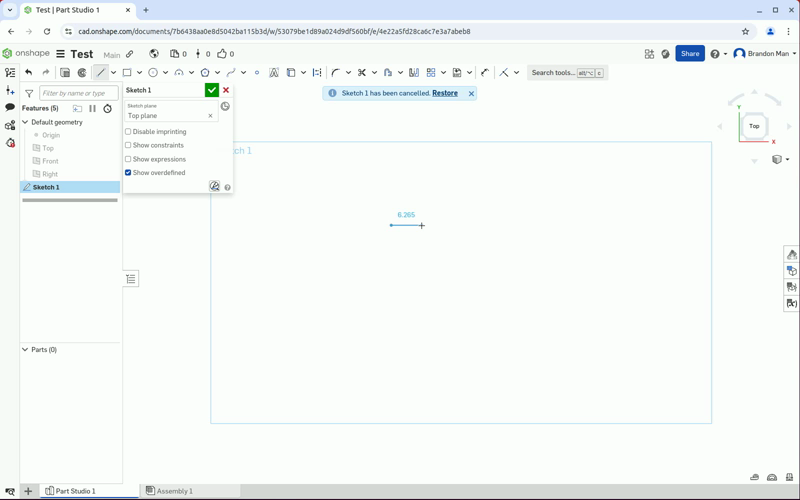
mouse_move(418, 271)
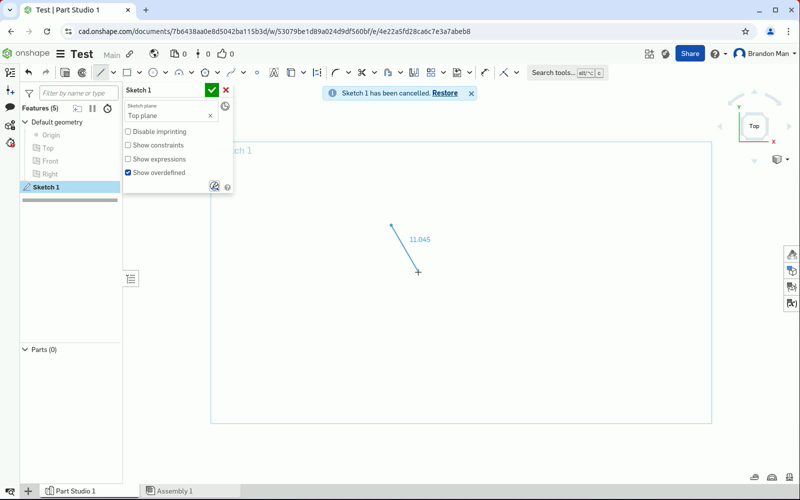
click(418, 271)
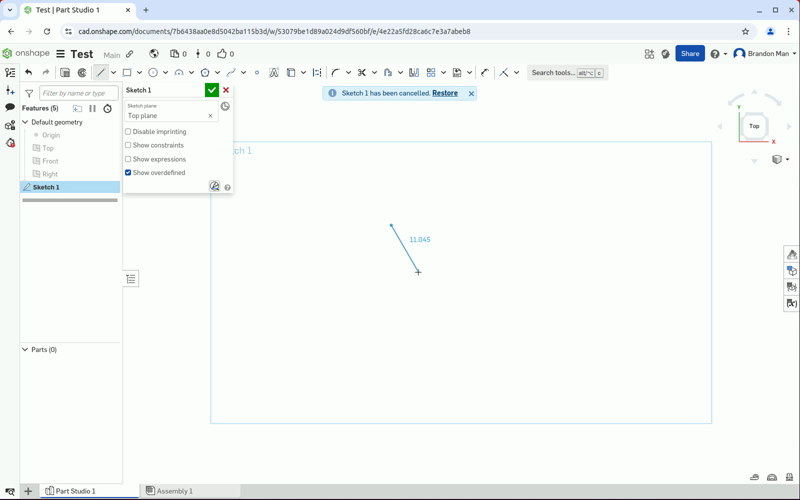
key_up(shift)
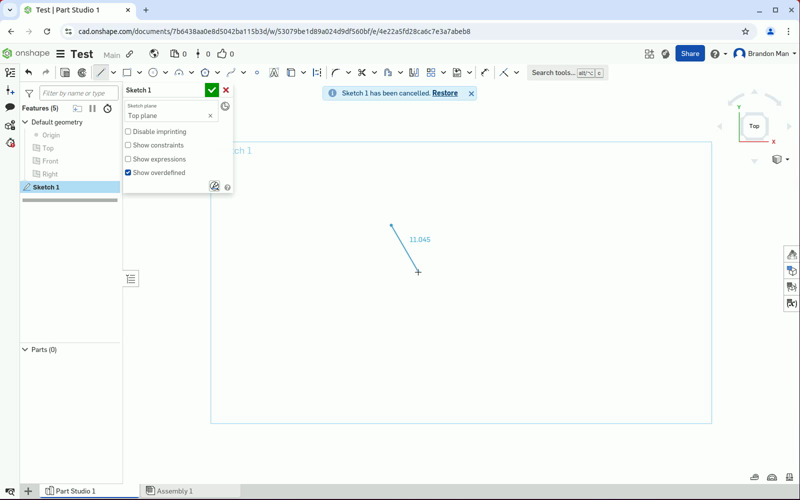
key_down(shift)
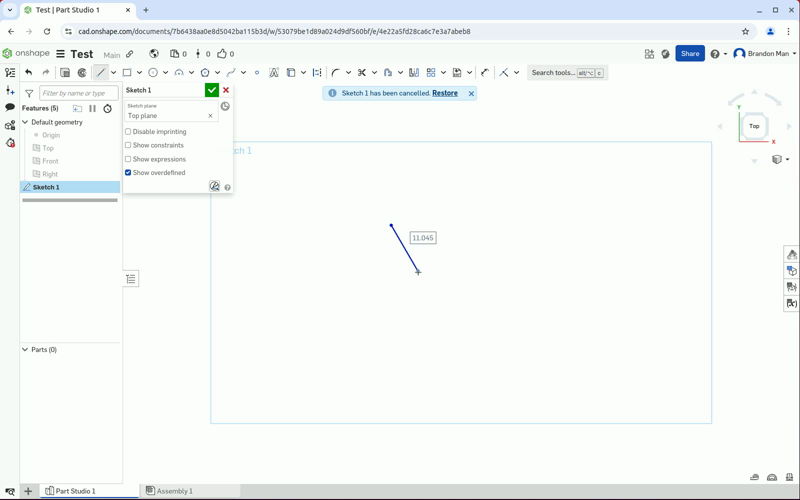
mouse_move(448, 271)
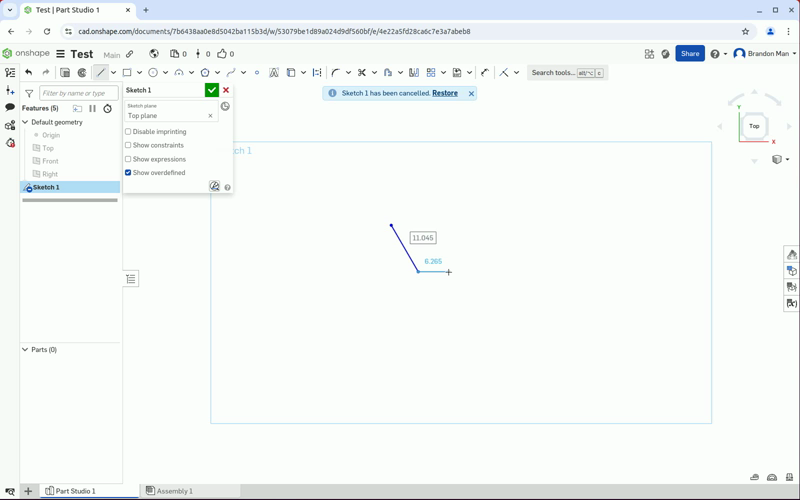
mouse_move(444, 225)
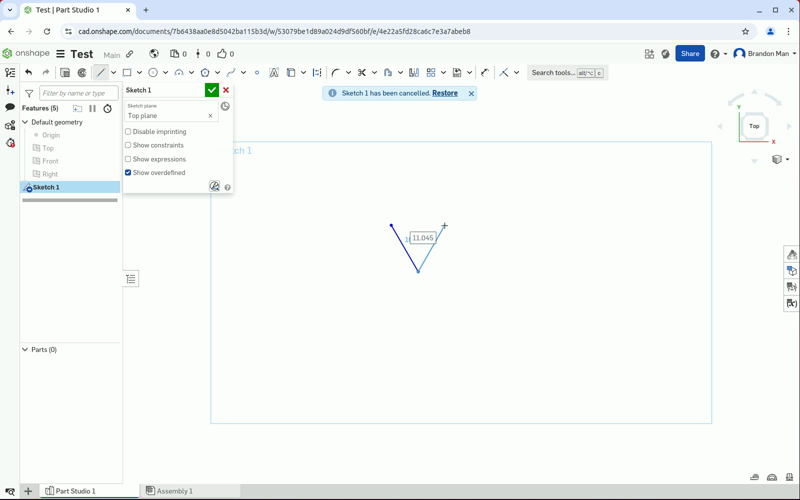
click(444, 225)
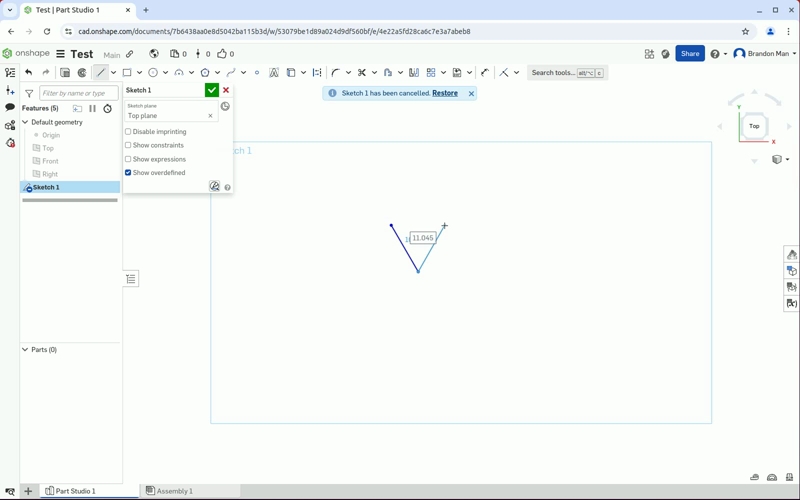
key_up(shift)
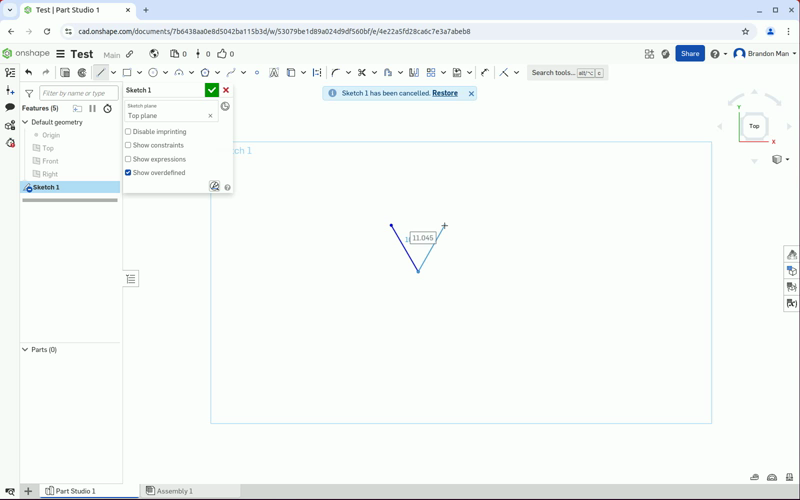
mouse_move(474, 225)
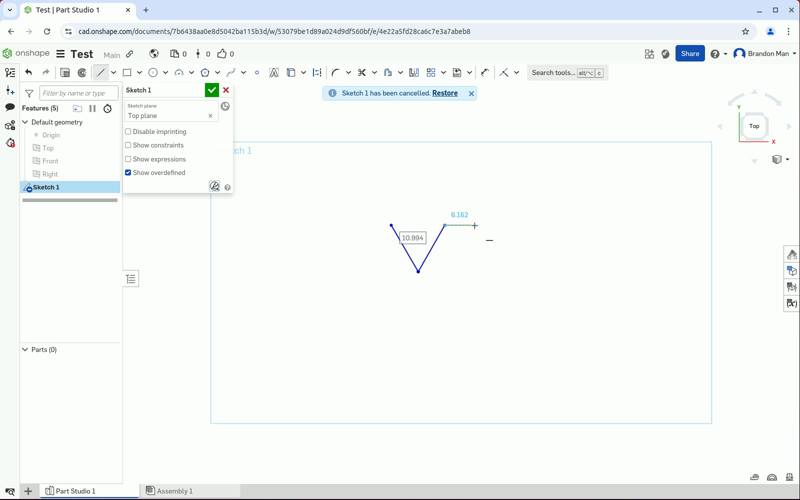
key_down(shift)
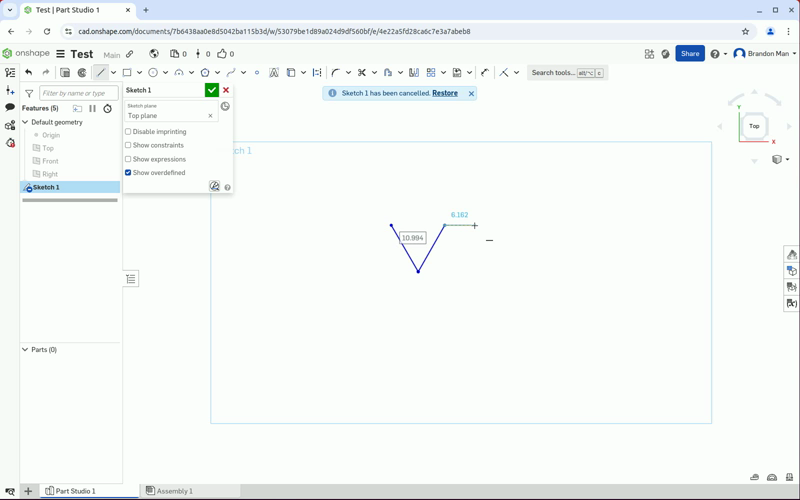
mouse_move(391, 225)
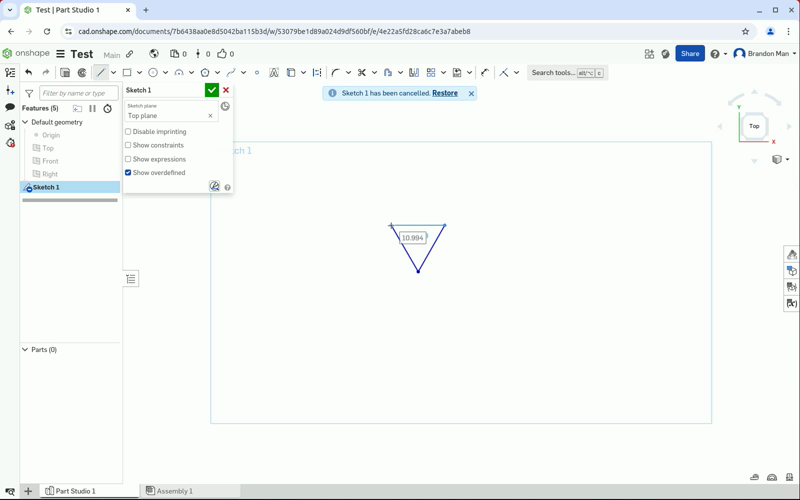
key_up(shift)
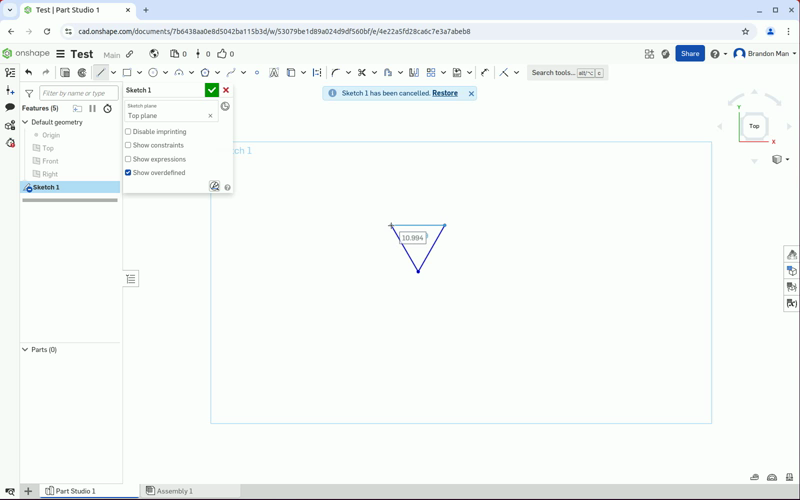
click(391, 225)
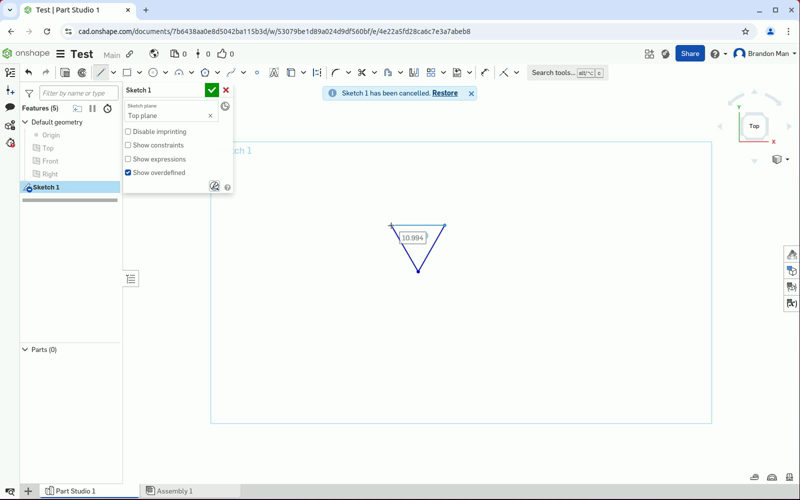
key(esc)
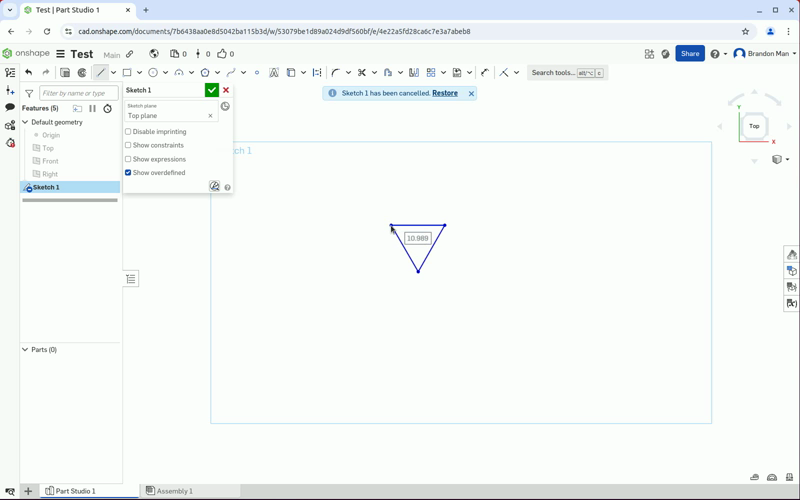
mouse_move(430, 240)
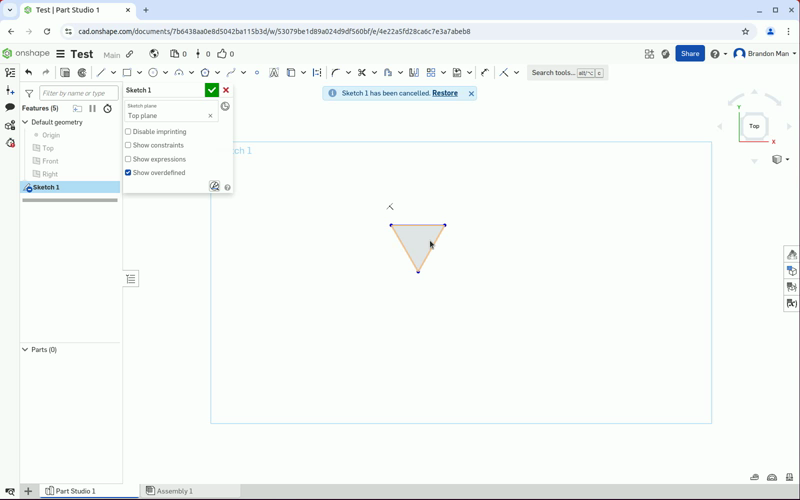
scroll(6)
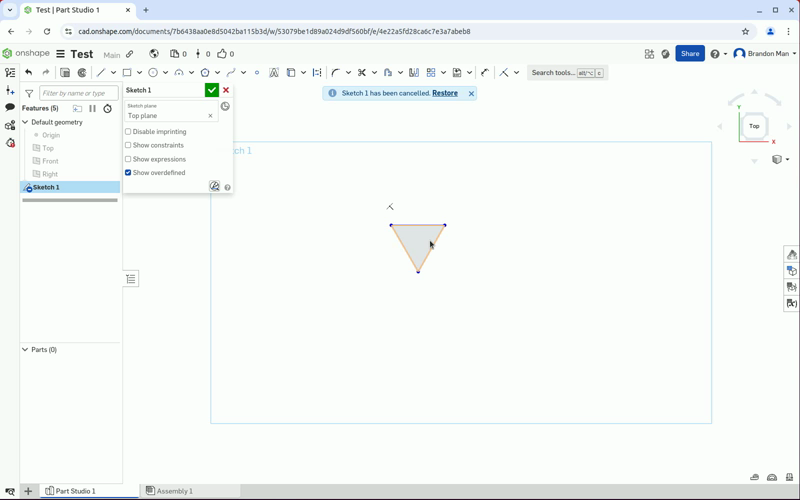
scroll(6)
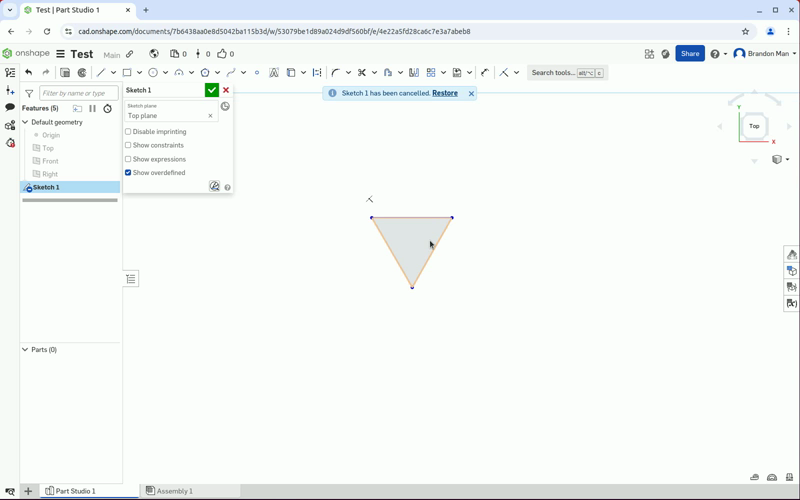
scroll(6)
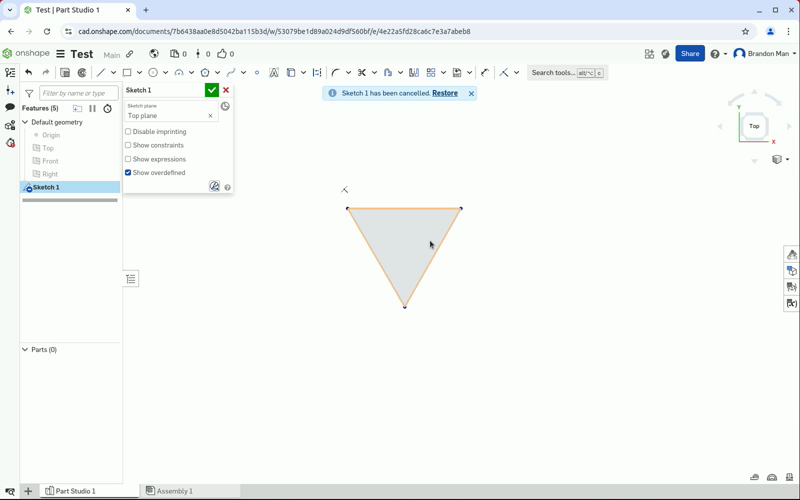
scroll(6)
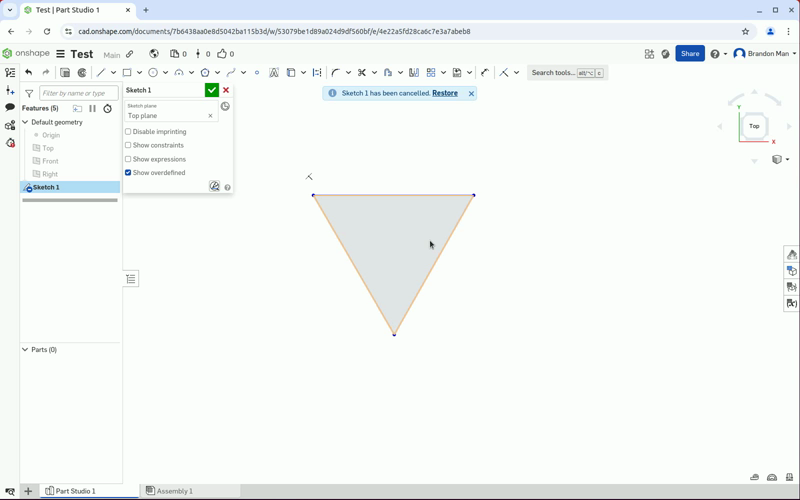
scroll(6)
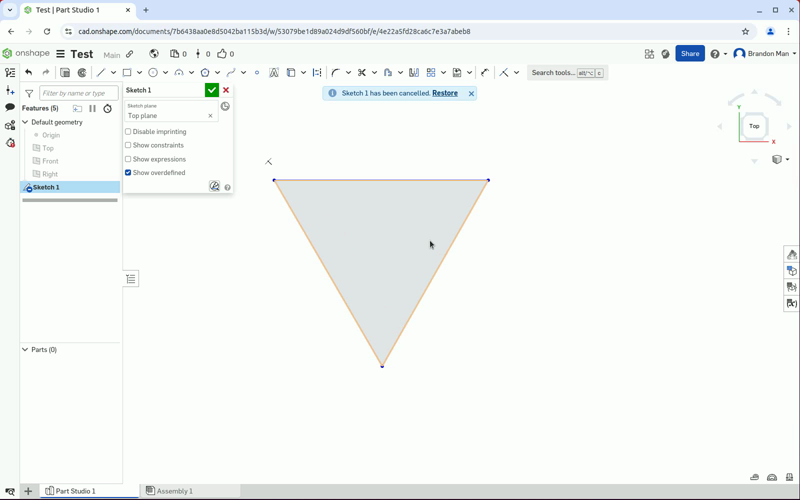
scroll(6)
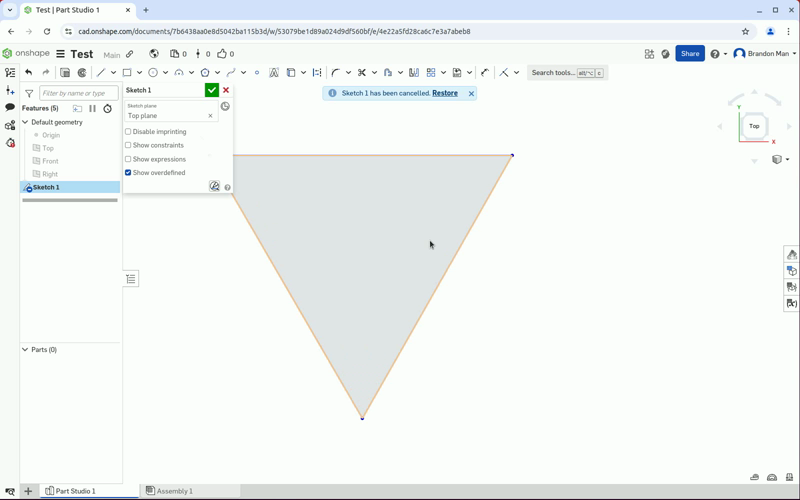
scroll(6)
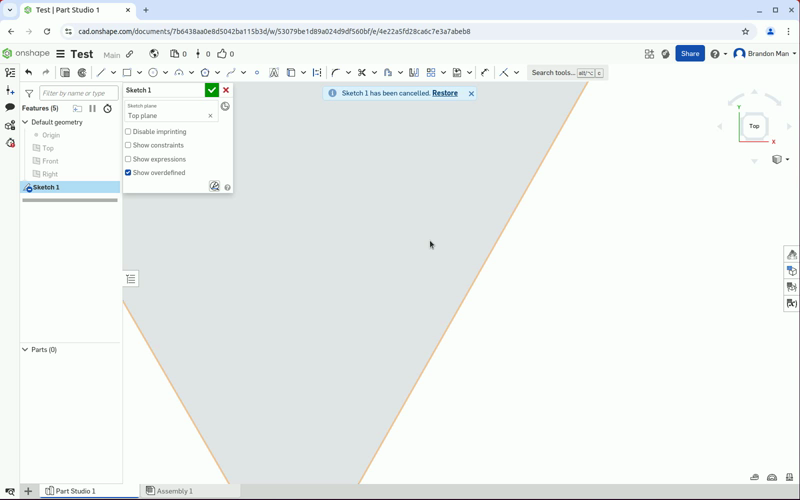
click(430, 240)
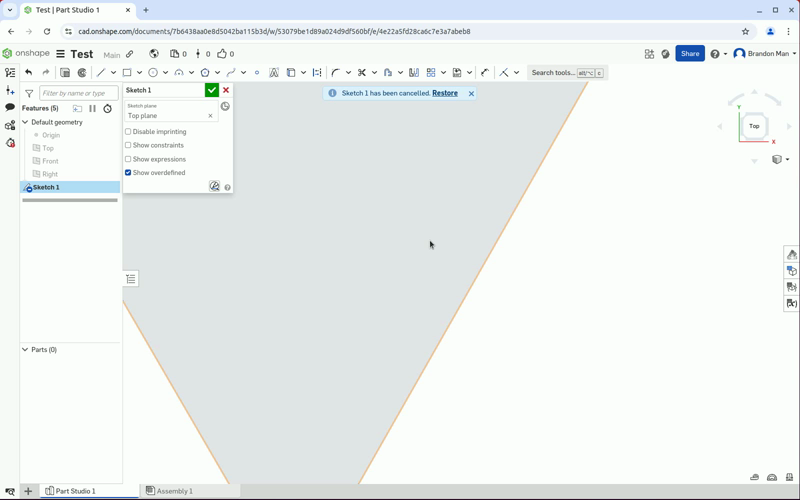
scroll(-6)
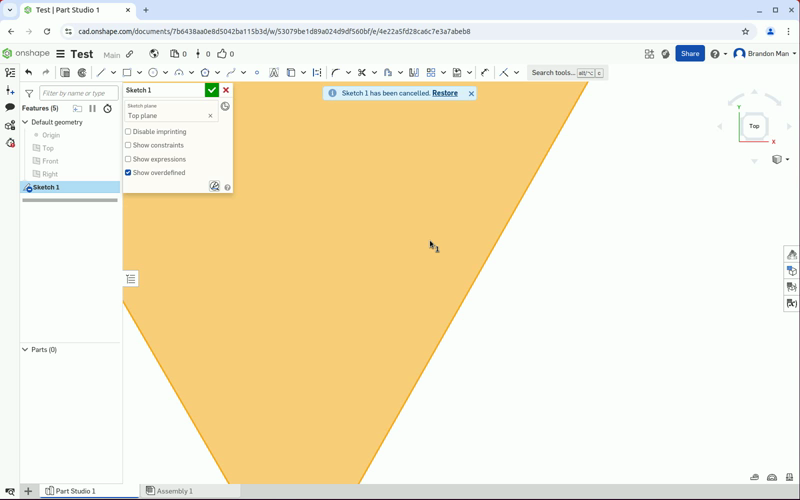
scroll(-6)
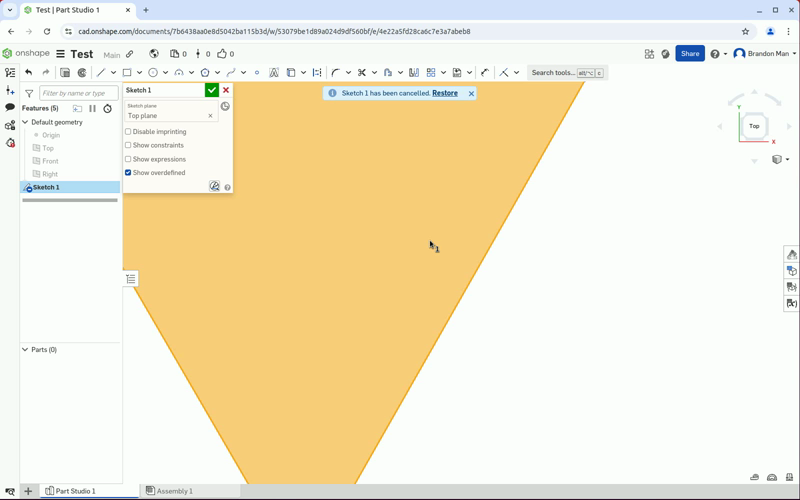
scroll(-6)
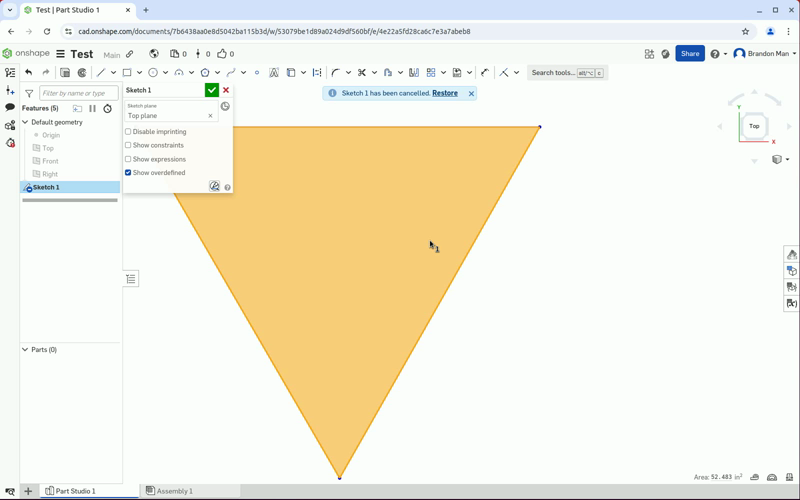
scroll(-6)
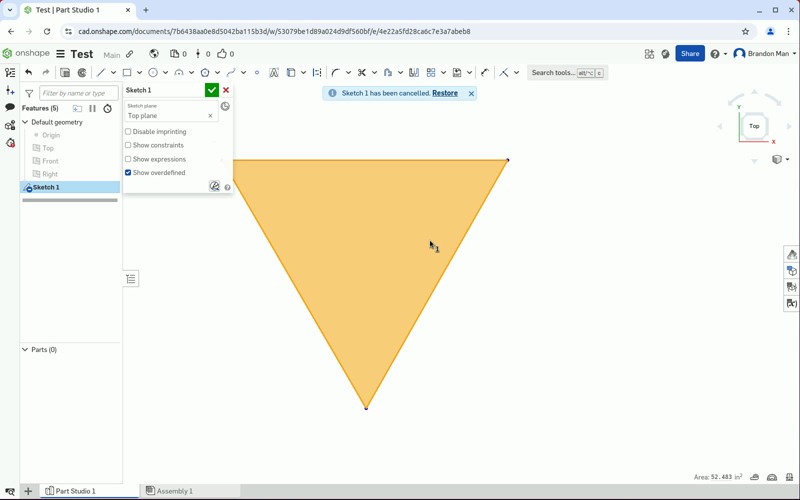
scroll(-6)
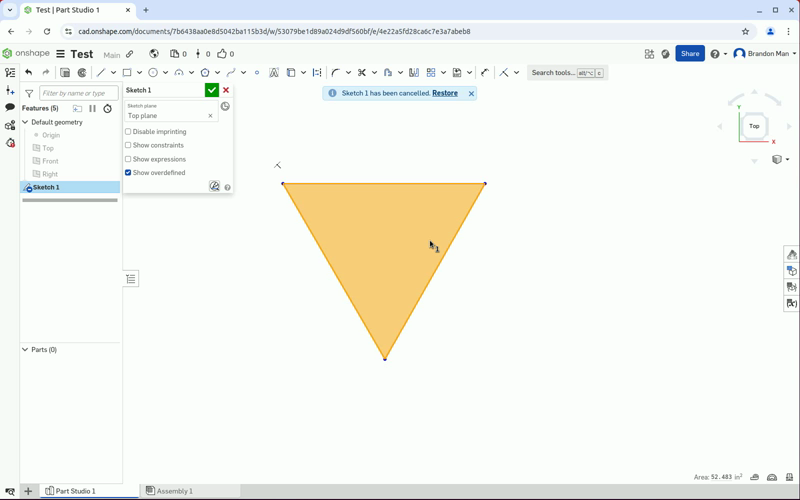
scroll(-6)
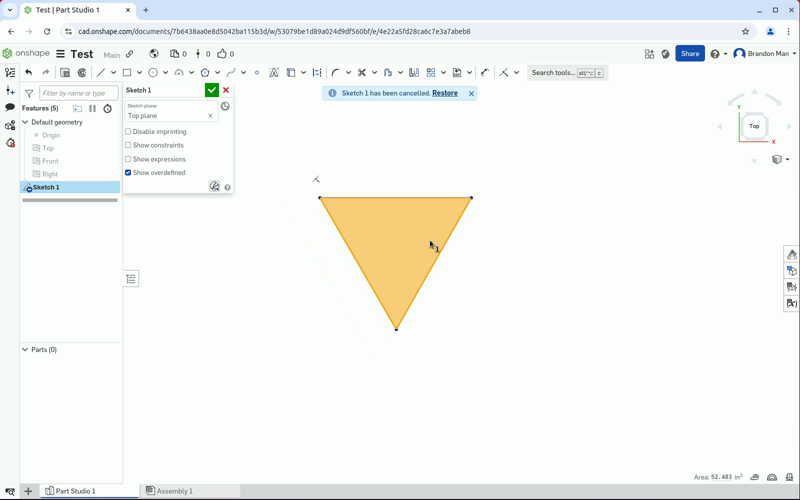
scroll(-6)
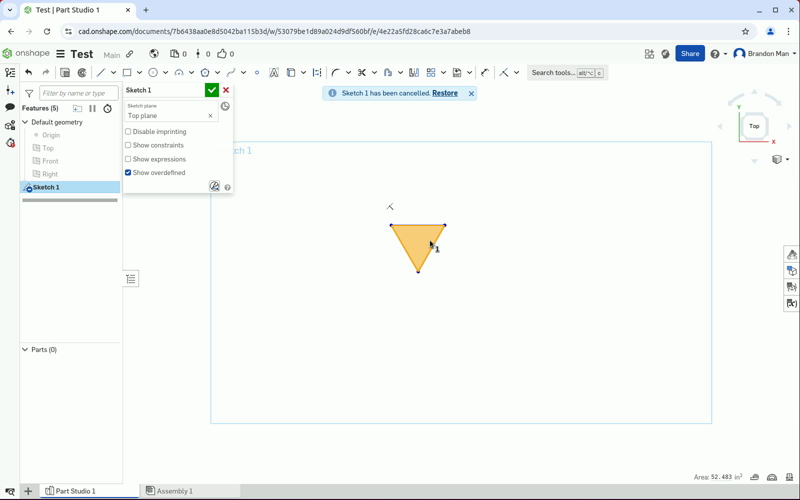
mouse_move(73, 352)
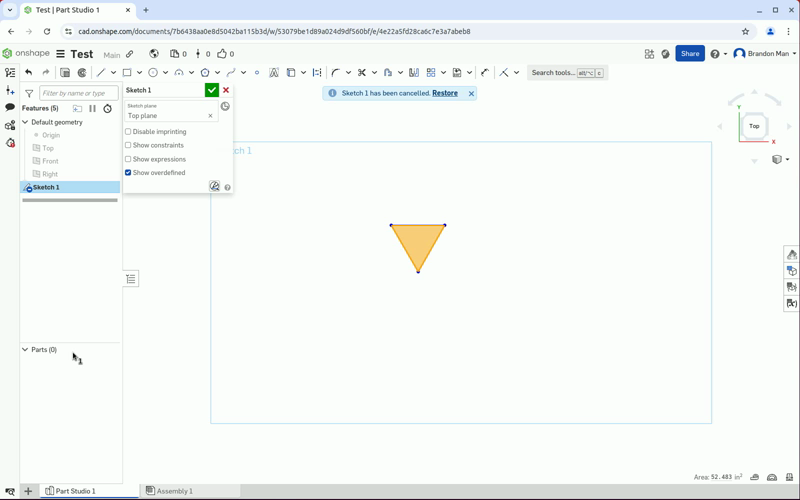
key(shift+y)
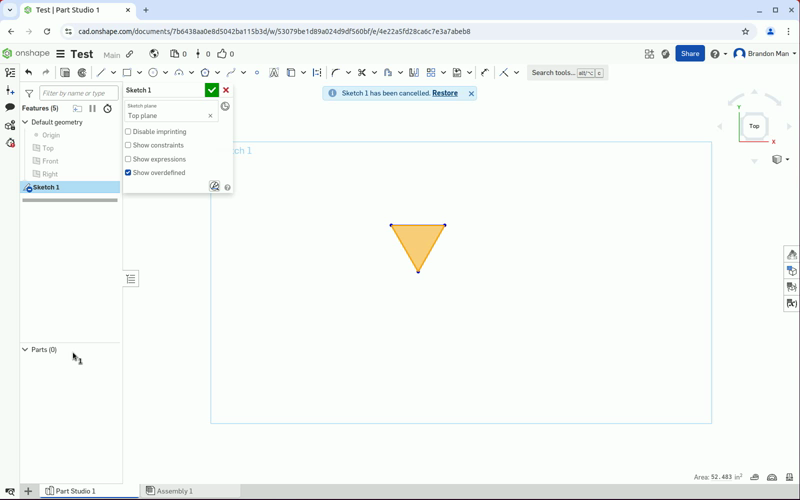
key(shift+e)
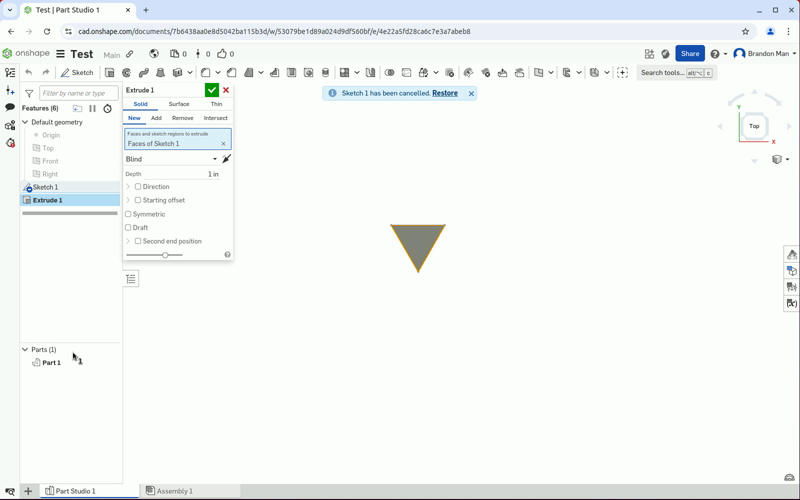
mouse_move(143, 106)
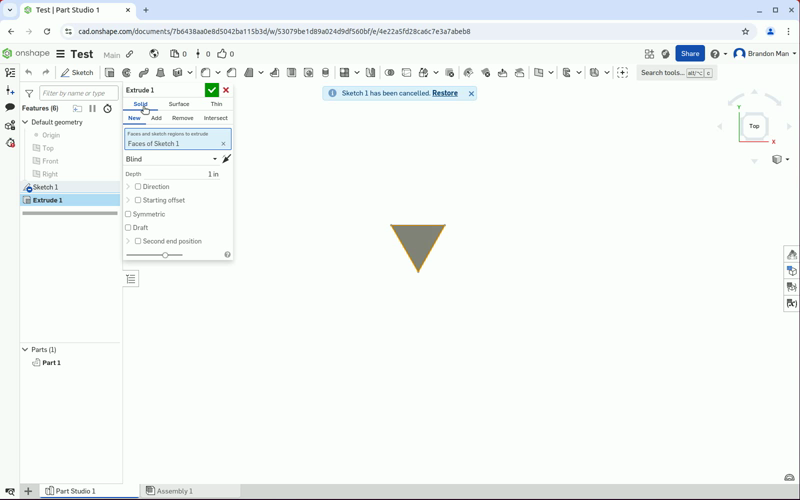
click(143, 106)
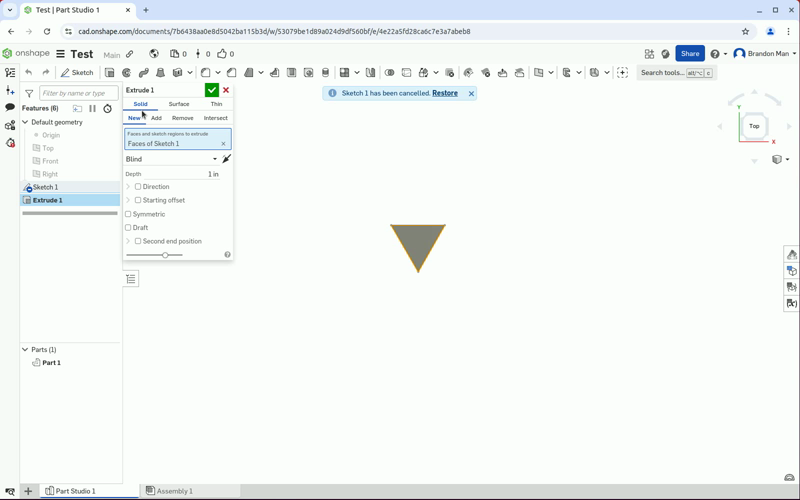
mouse_move(137, 120)
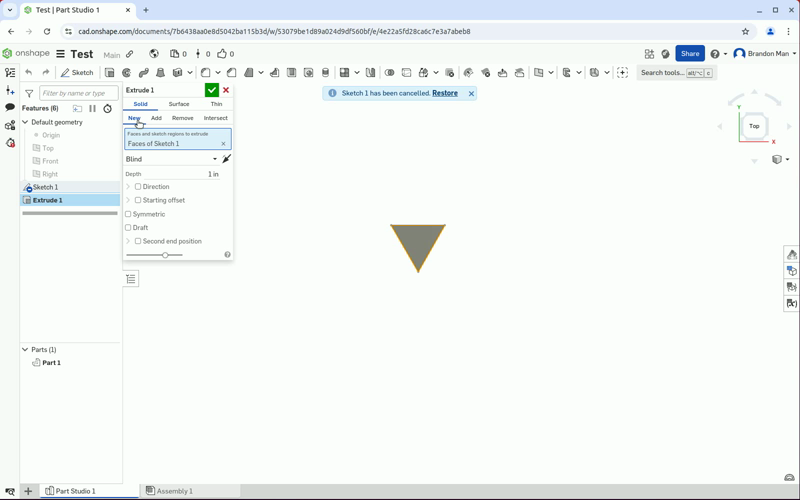
click(137, 120)
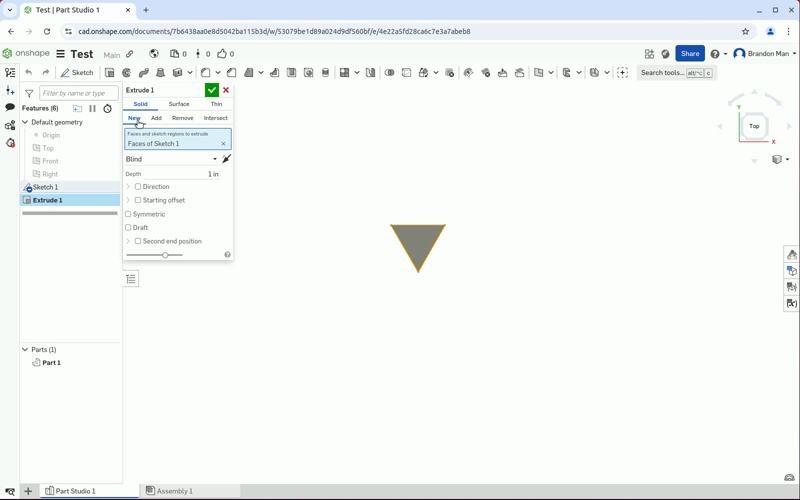
key(tab, 4)
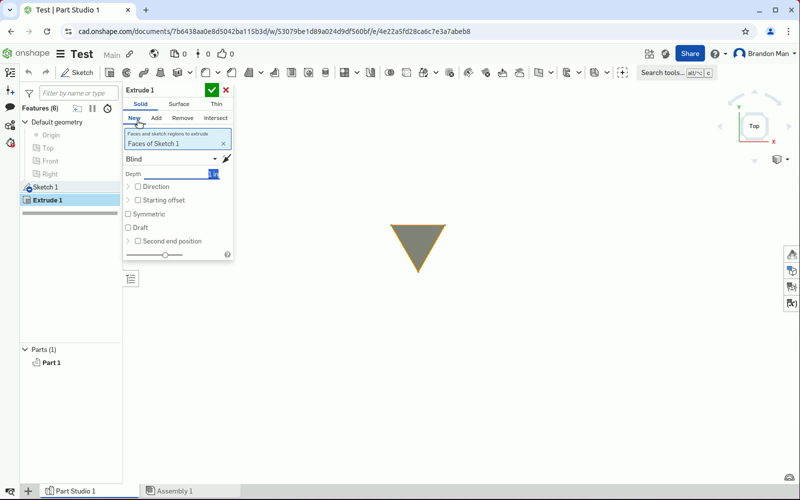
text(2.166)
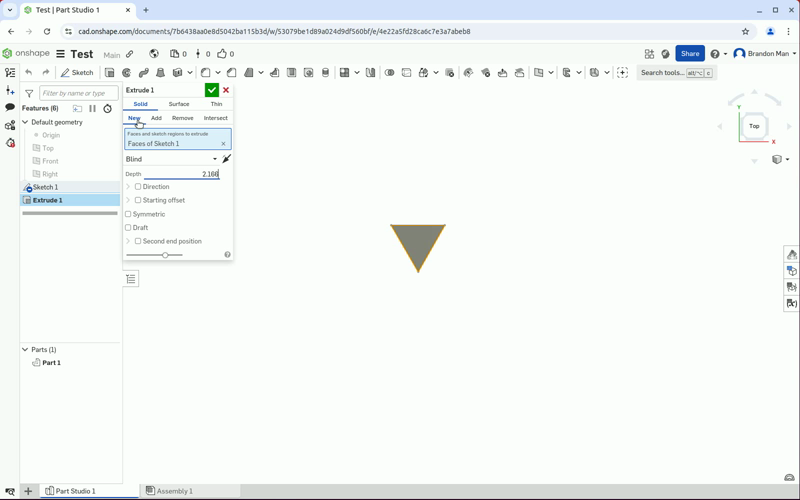
key(enter)
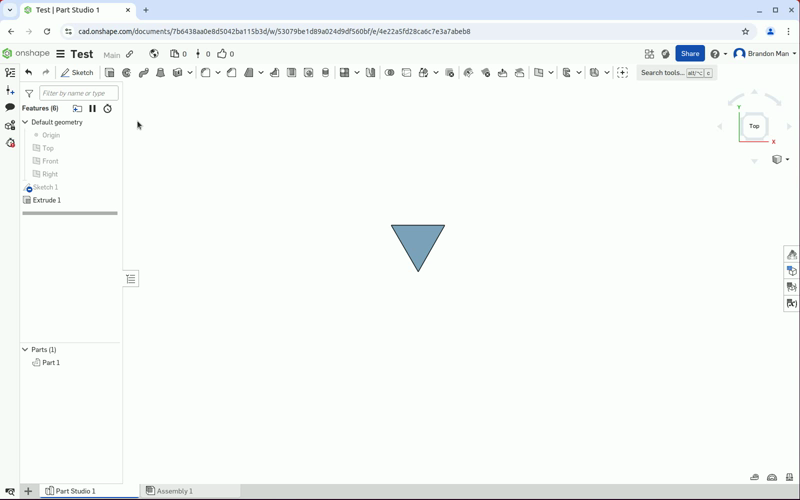
key(shift+h)
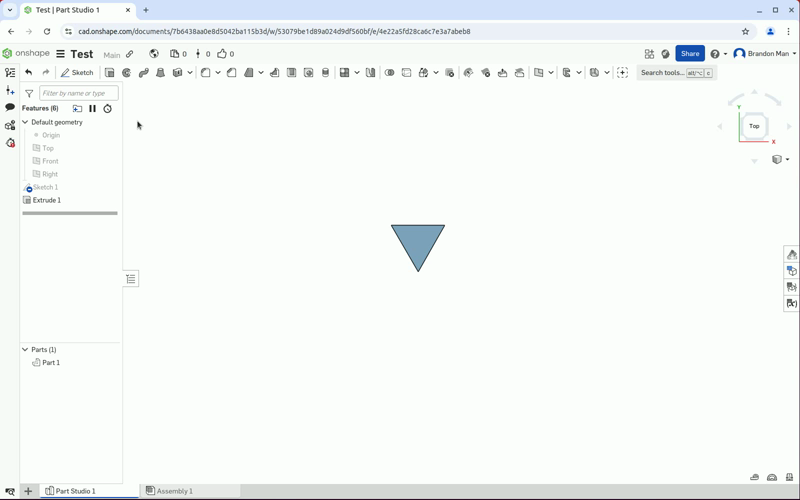
key(shift+h)
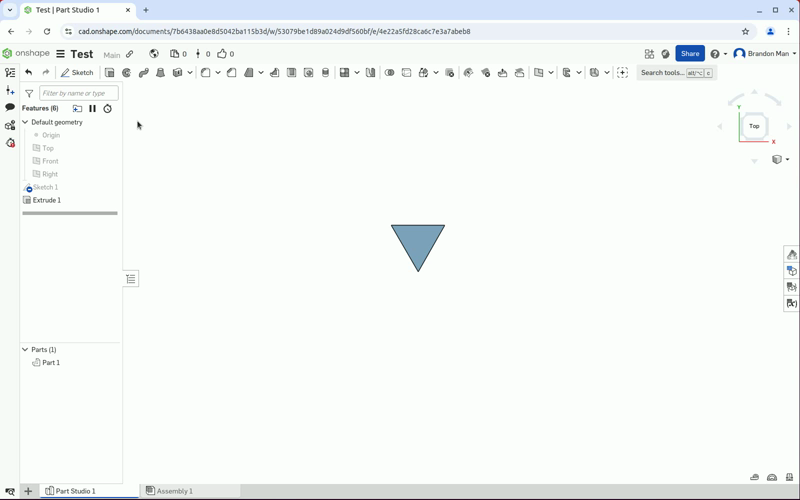
mouse_move(73, 189)
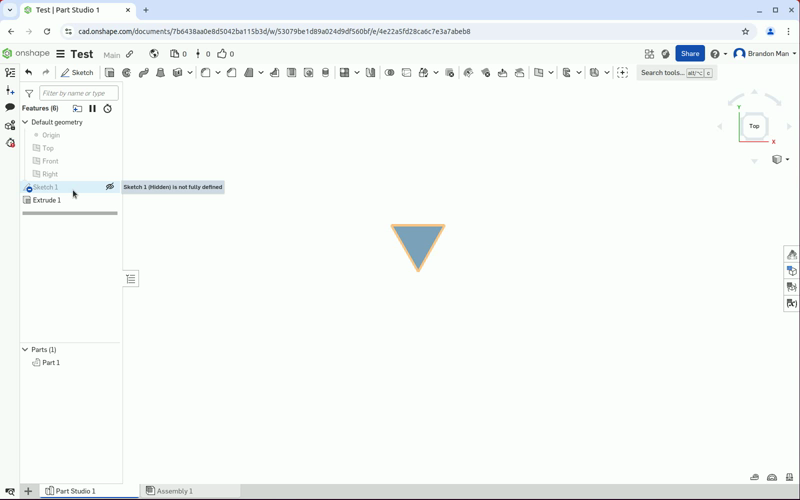
click(73, 189)
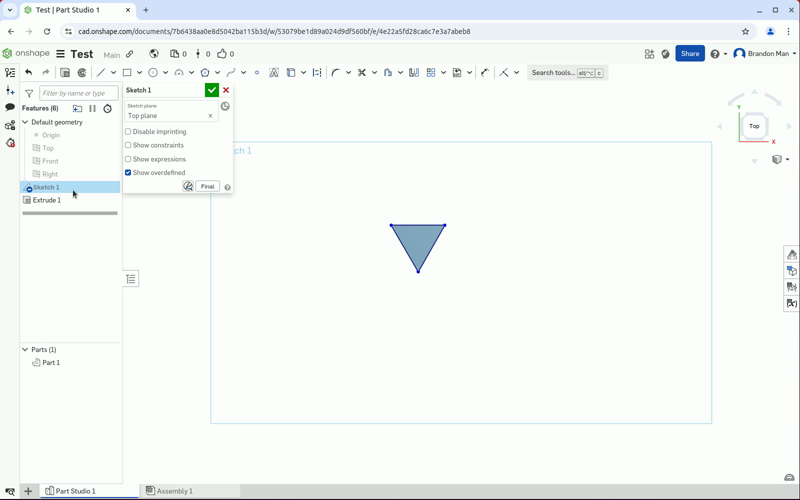
mouse_move(229, 92)
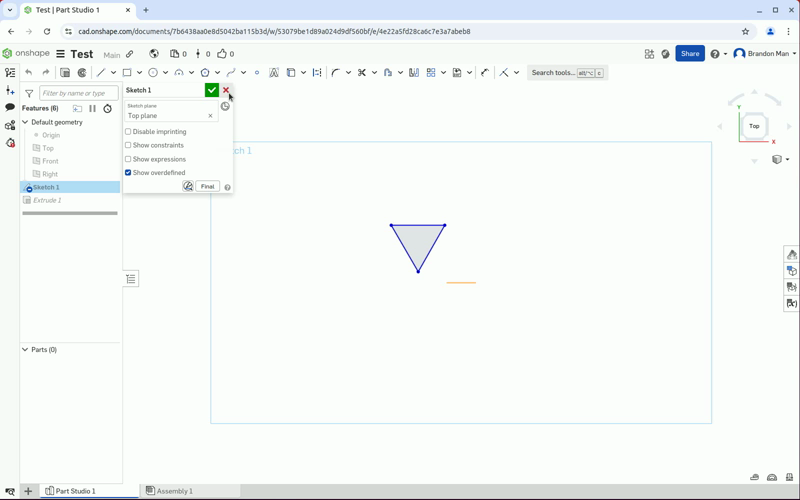
click(229, 92)
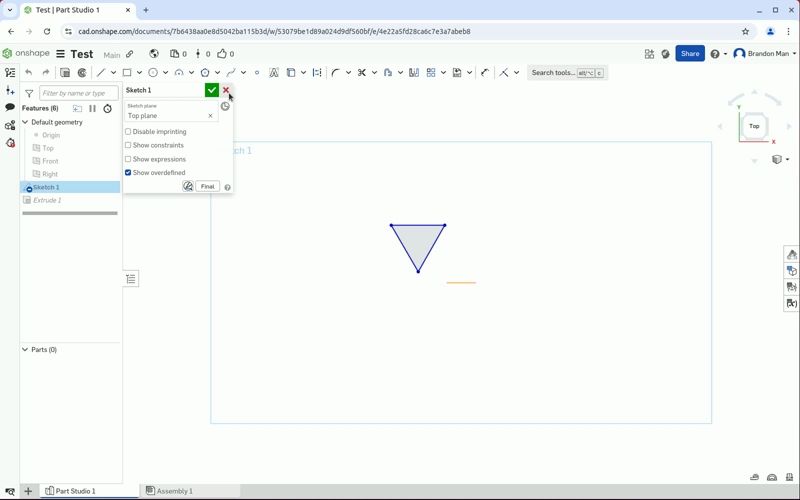
key(shift+s)
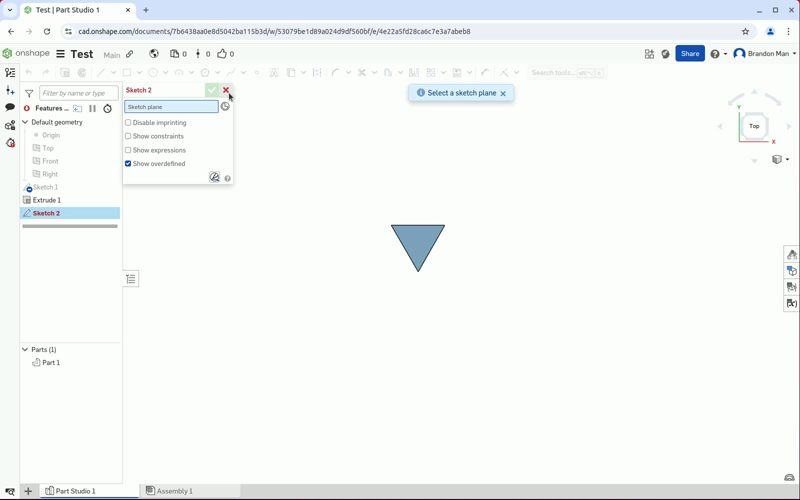
mouse_move(73, 150)
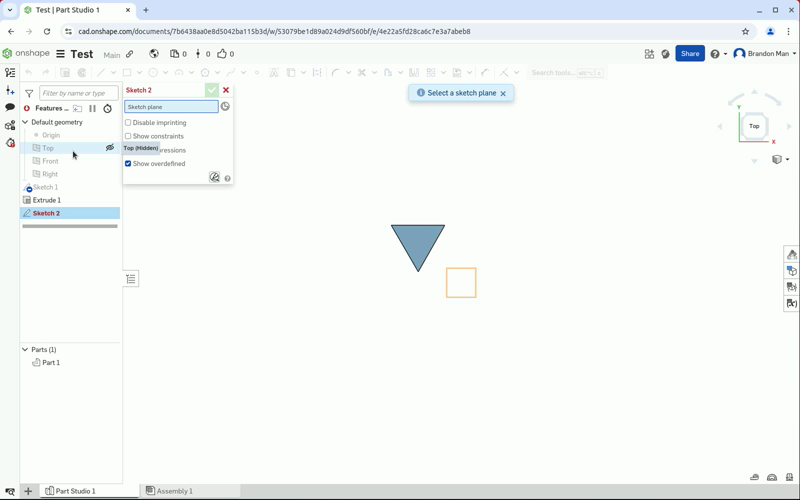
click(73, 150)
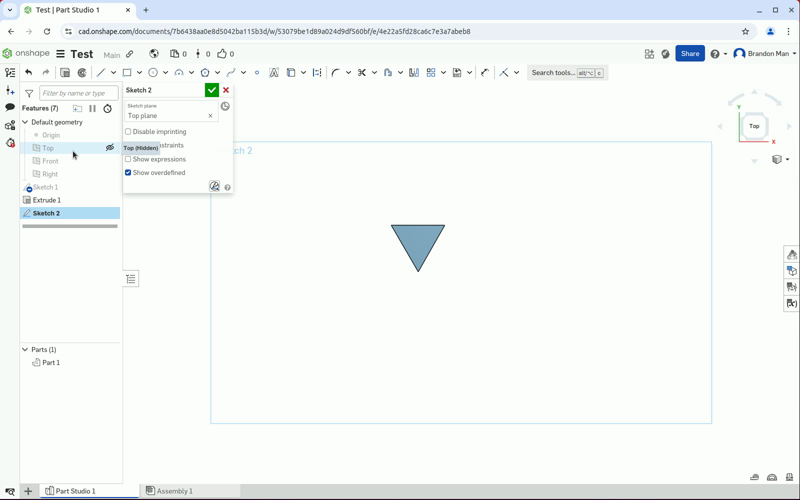
mouse_move(73, 352)
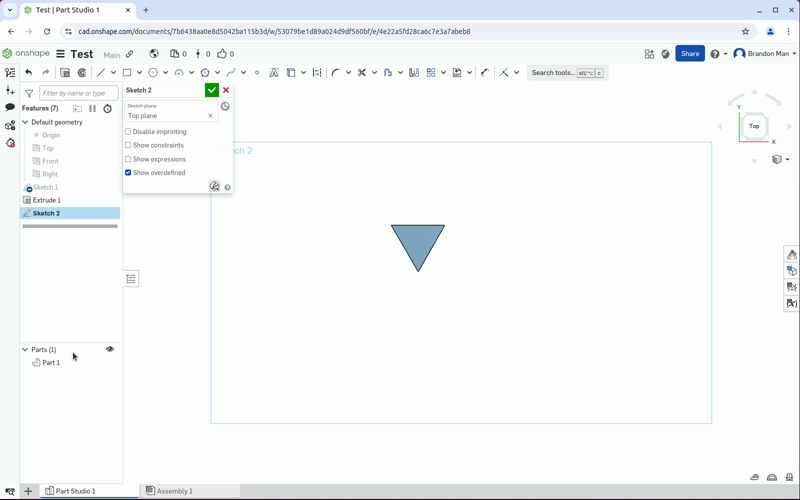
key(y)
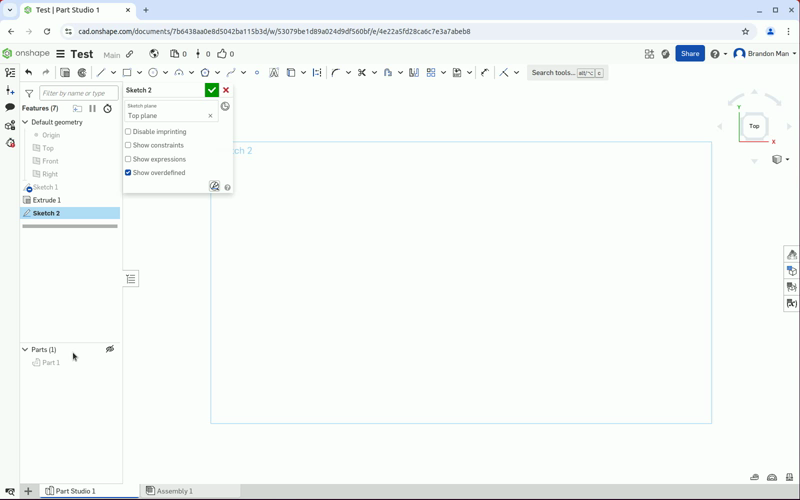
key(l)
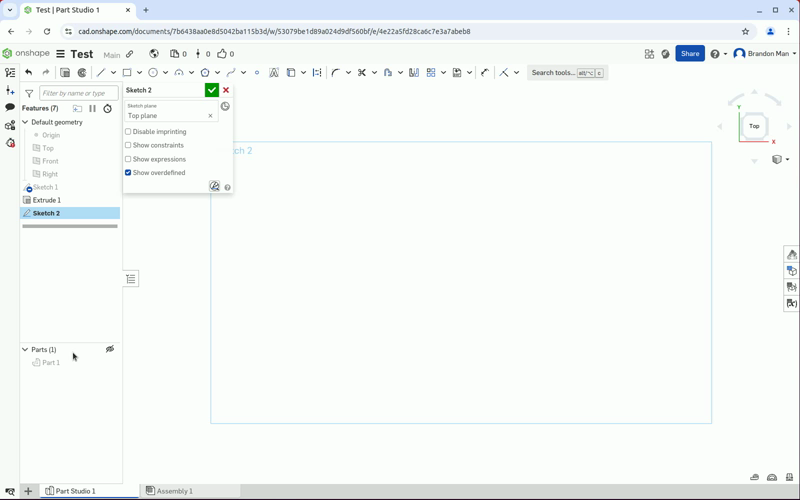
key_down(shift)
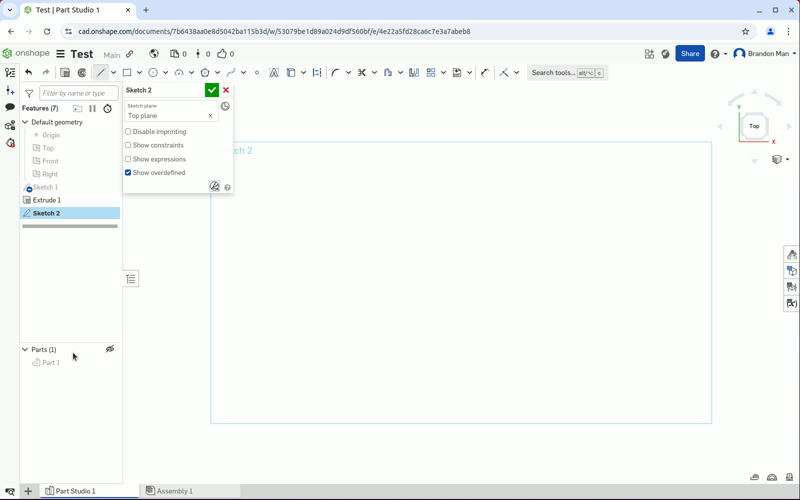
mouse_move(477, 225)
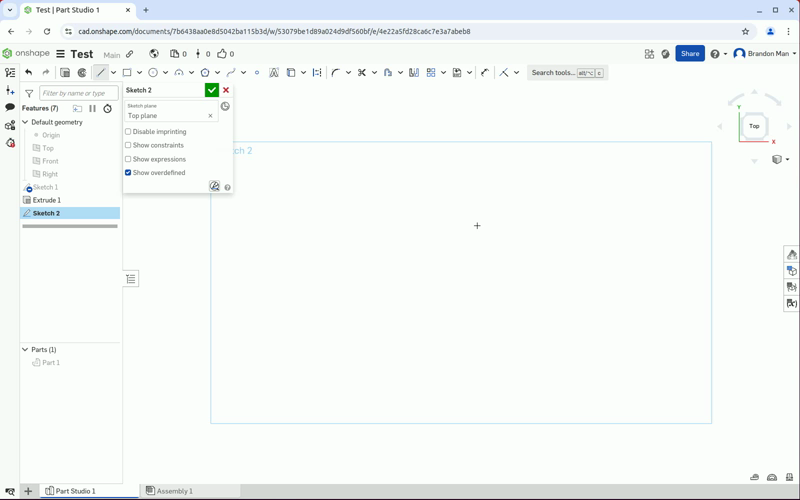
click(477, 225)
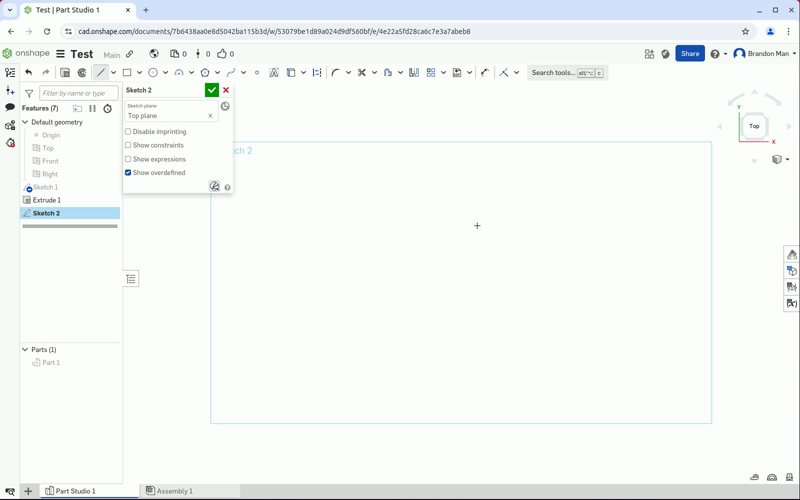
key_up(shift)
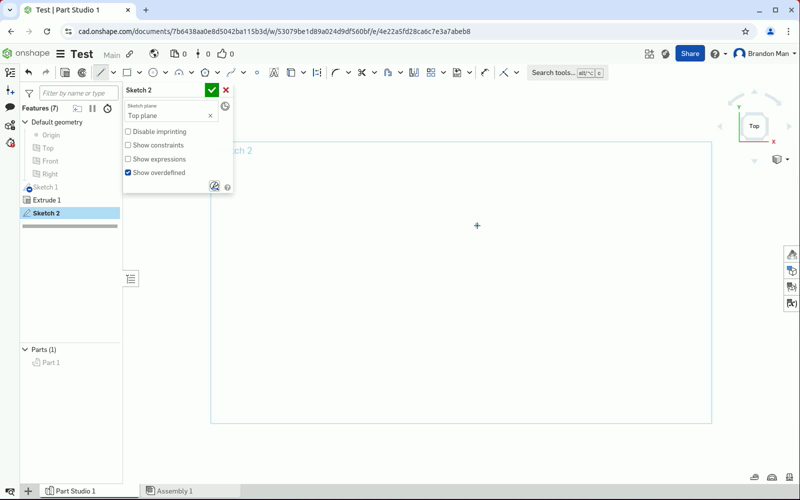
key_down(shift)
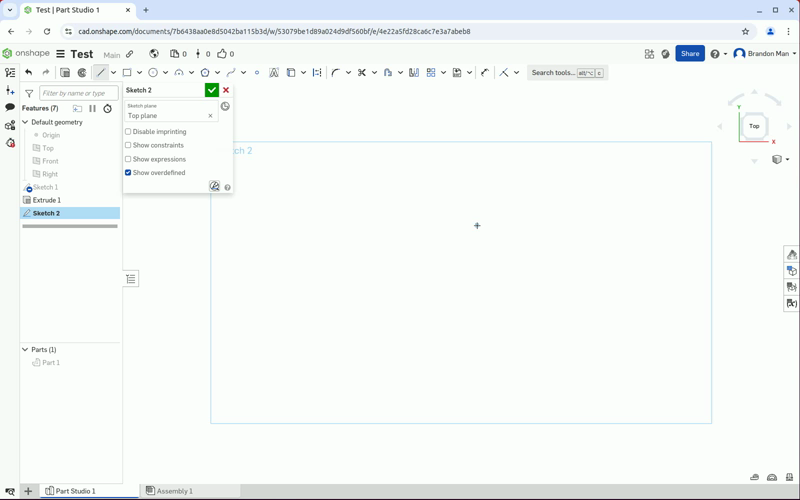
mouse_move(507, 225)
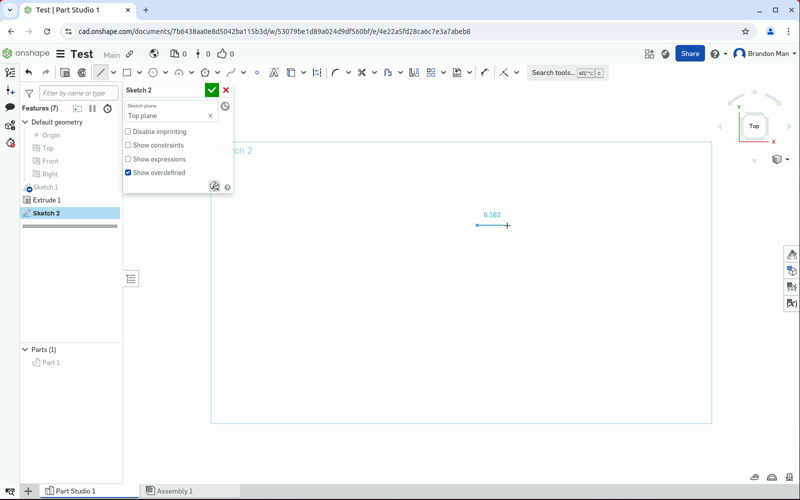
mouse_move(504, 271)
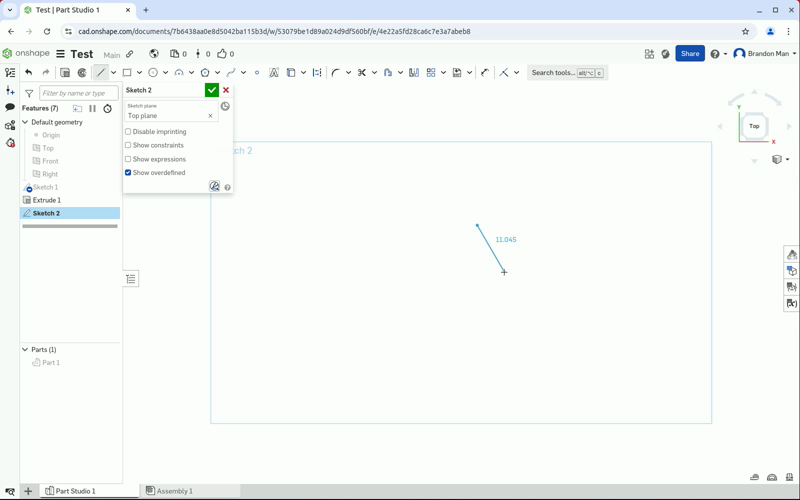
click(504, 271)
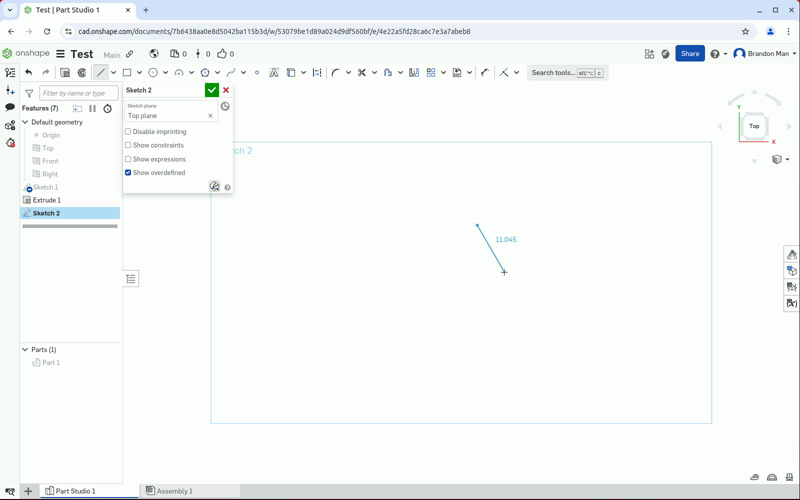
key_up(shift)
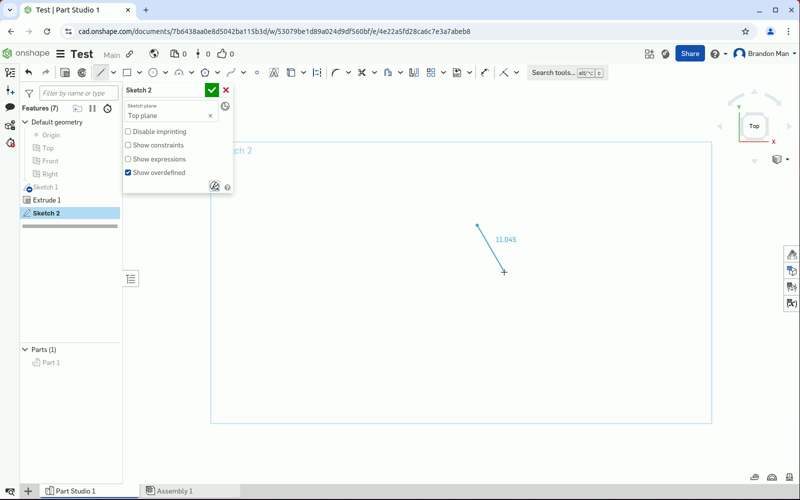
key_down(shift)
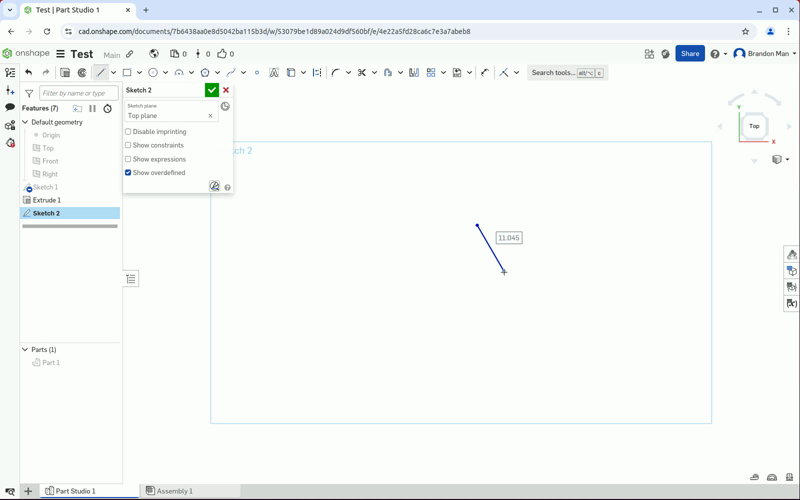
mouse_move(534, 271)
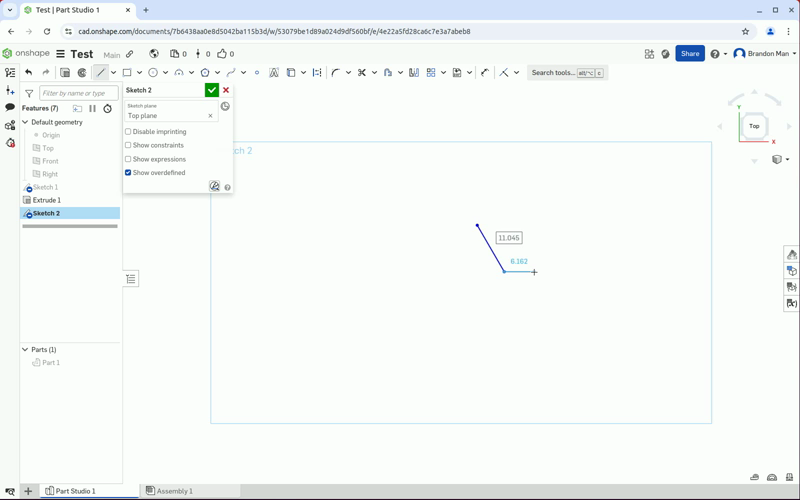
mouse_move(530, 225)
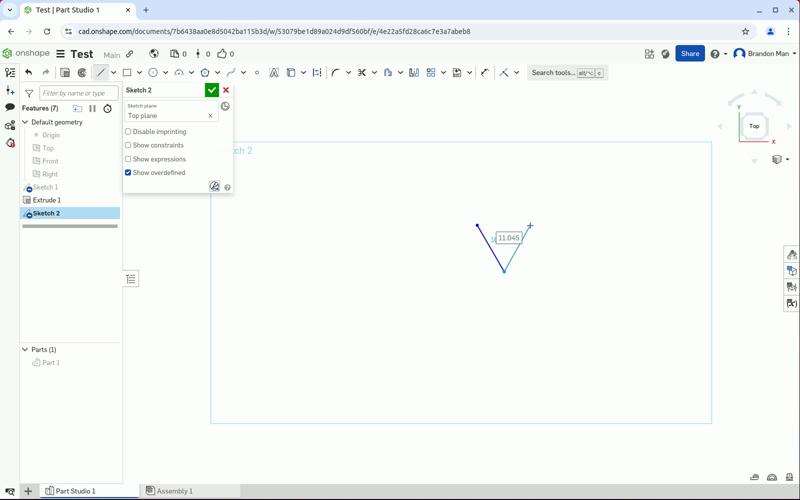
click(530, 225)
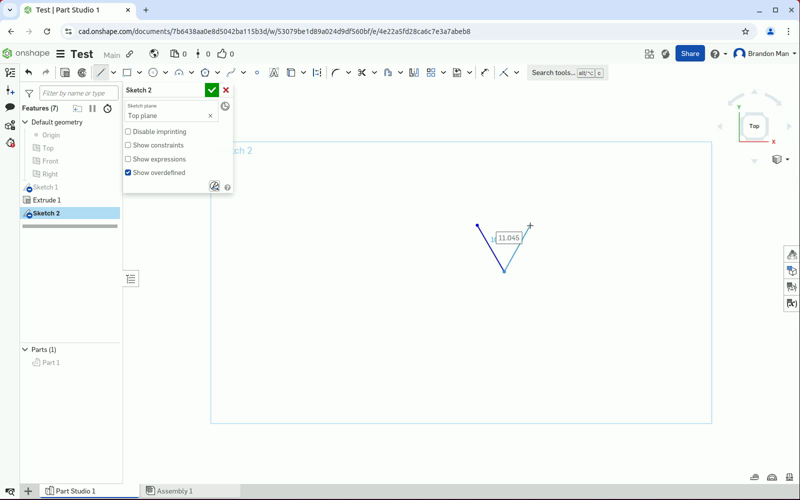
key_up(shift)
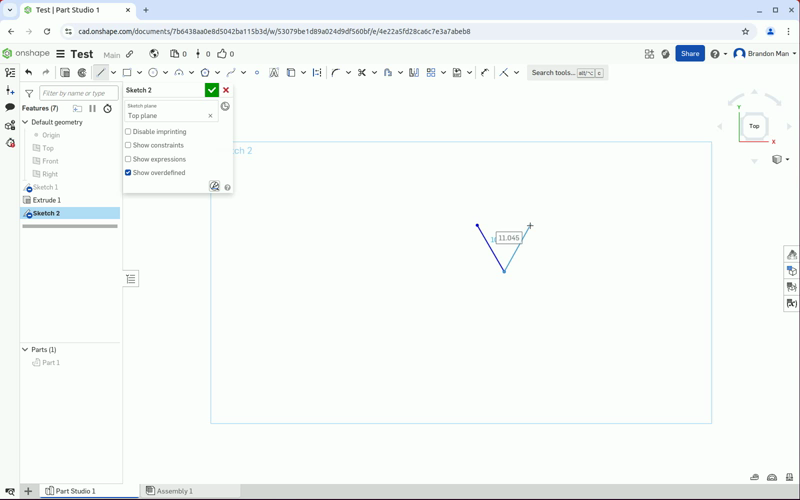
mouse_move(560, 225)
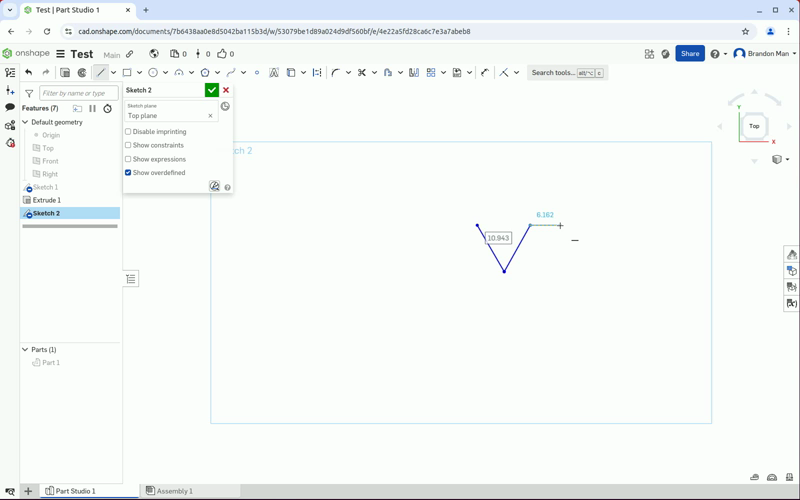
key_down(shift)
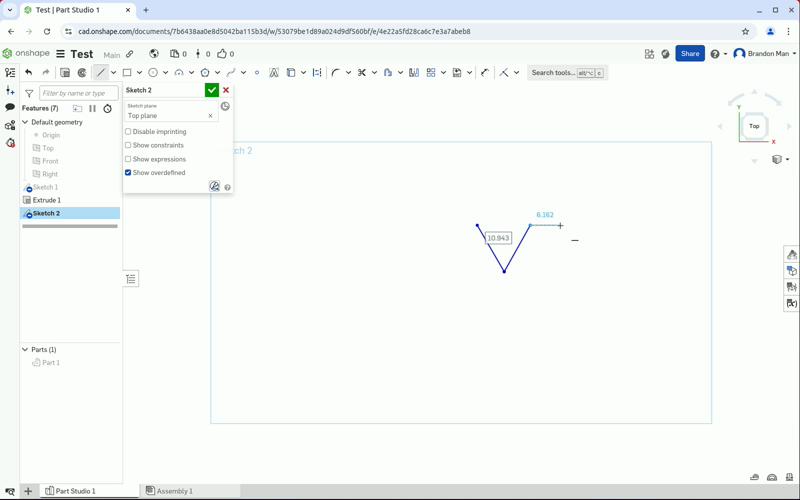
mouse_move(477, 225)
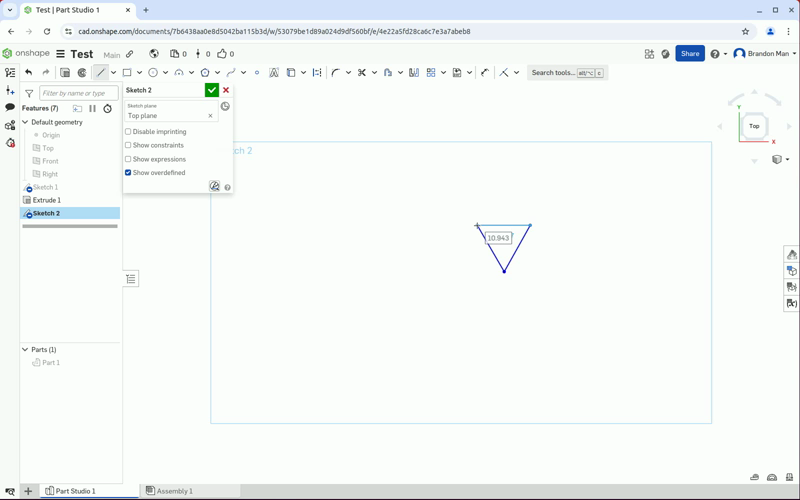
key_up(shift)
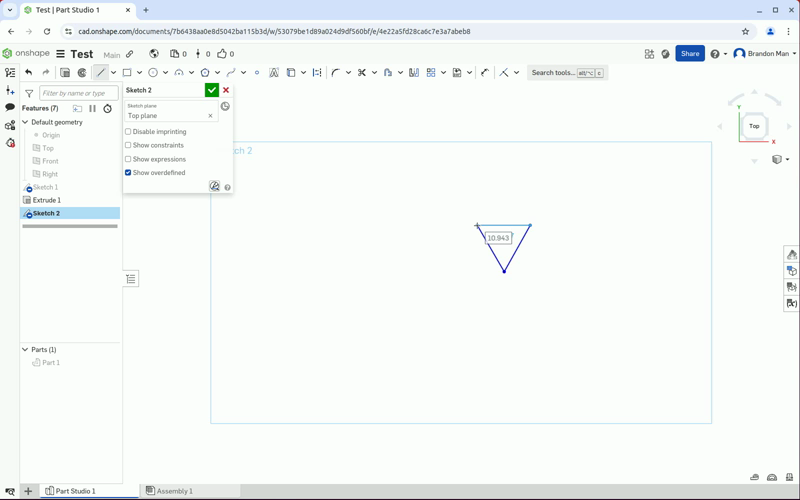
click(477, 225)
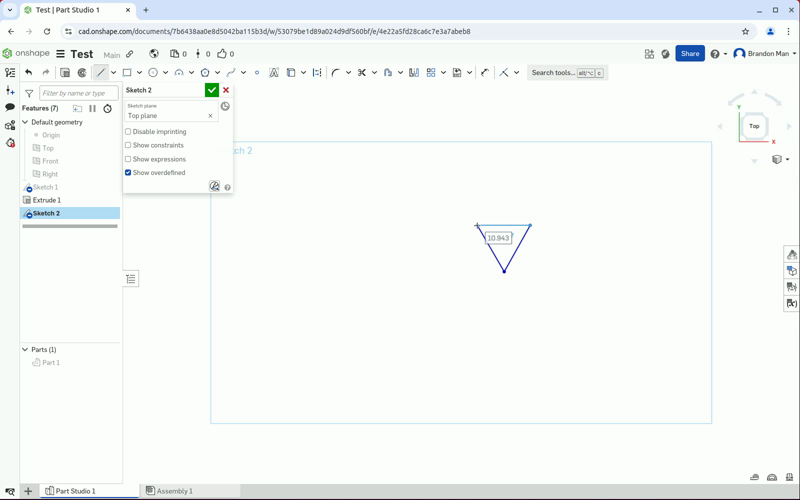
key(esc)
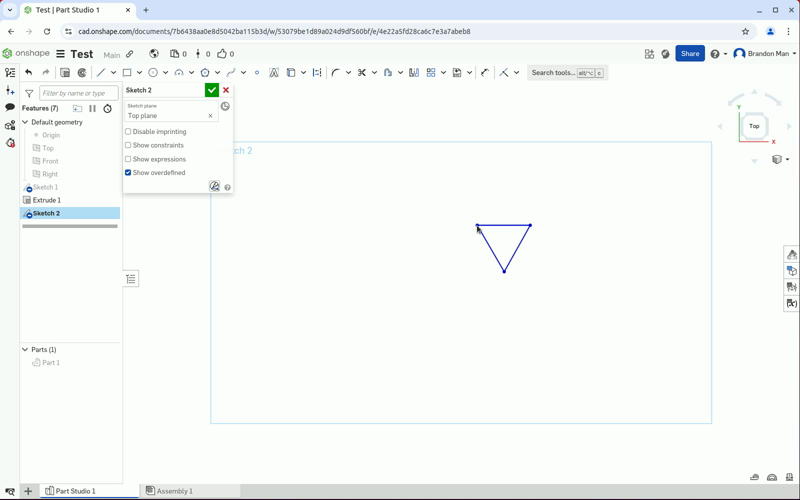
mouse_move(504, 254)
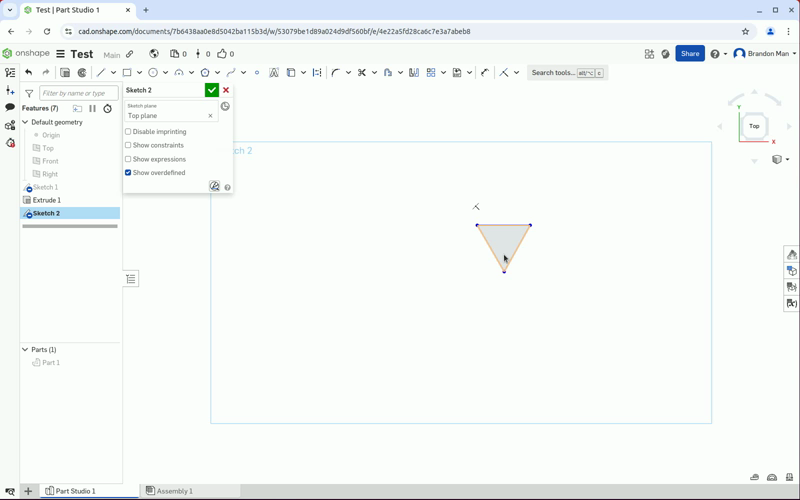
scroll(6)
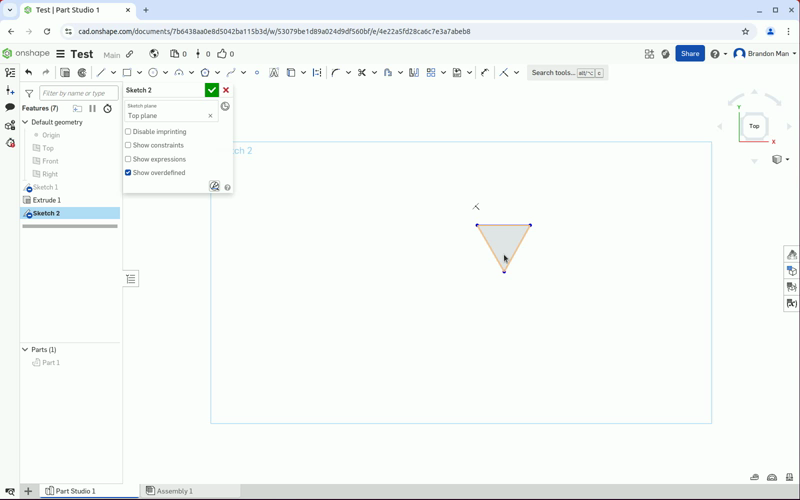
scroll(6)
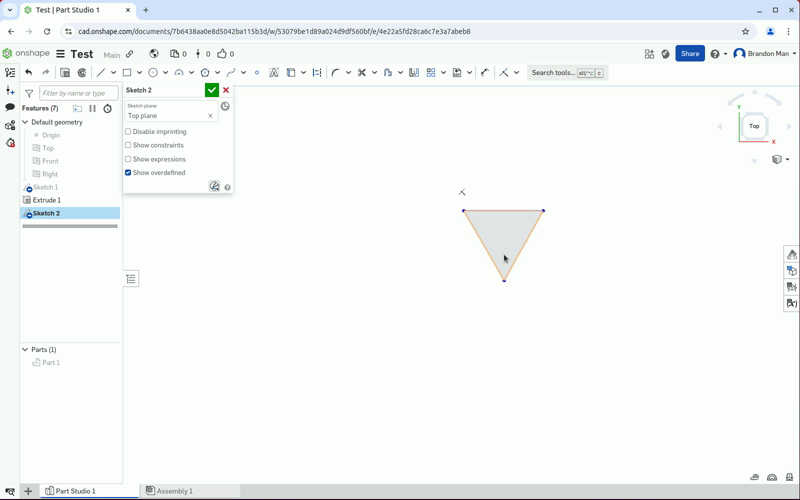
scroll(6)
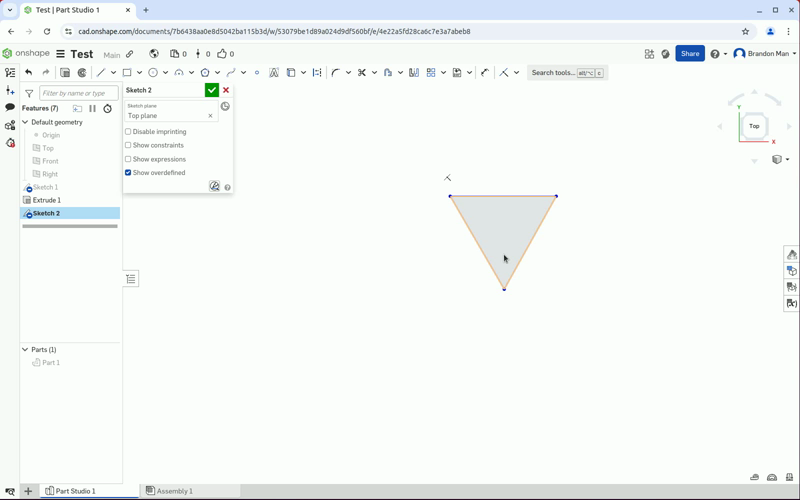
scroll(6)
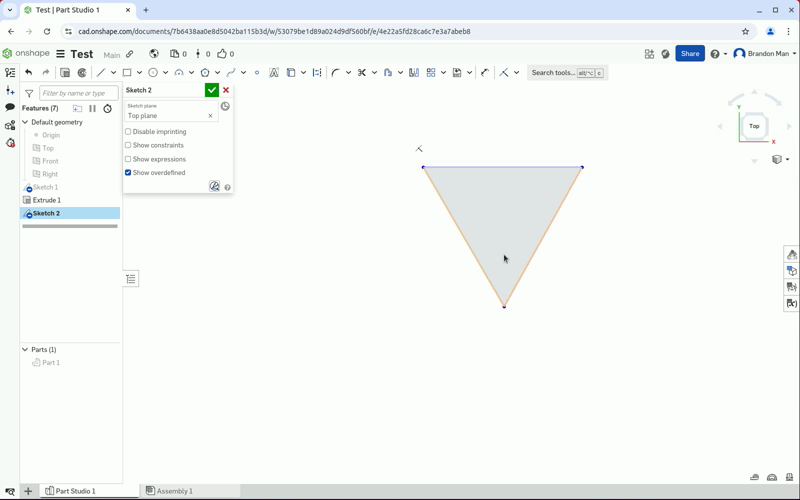
scroll(6)
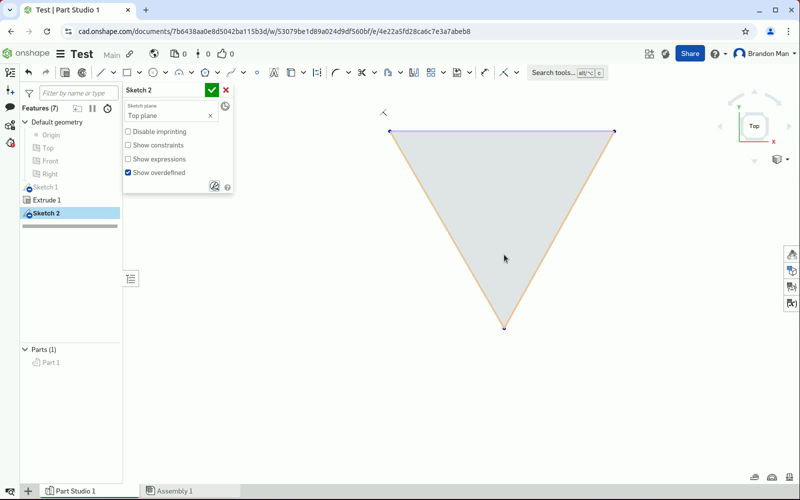
scroll(6)
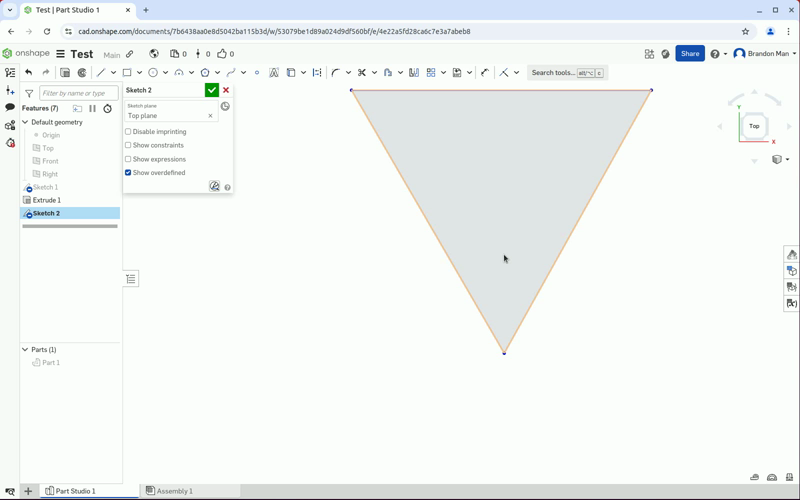
scroll(6)
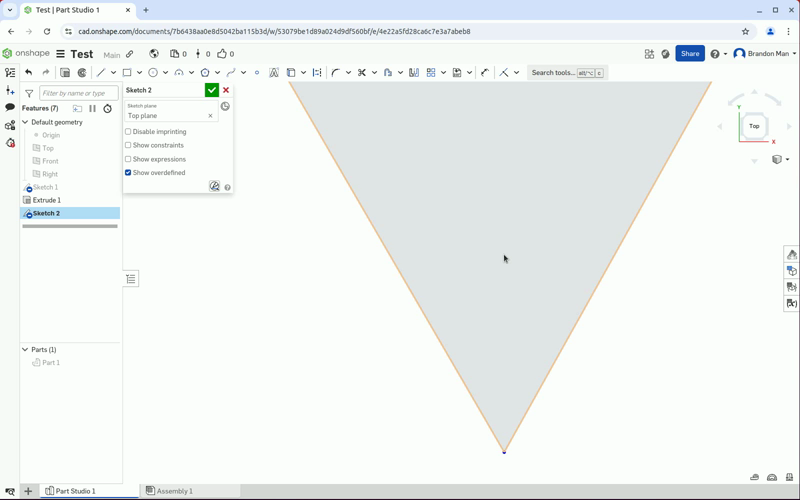
click(504, 254)
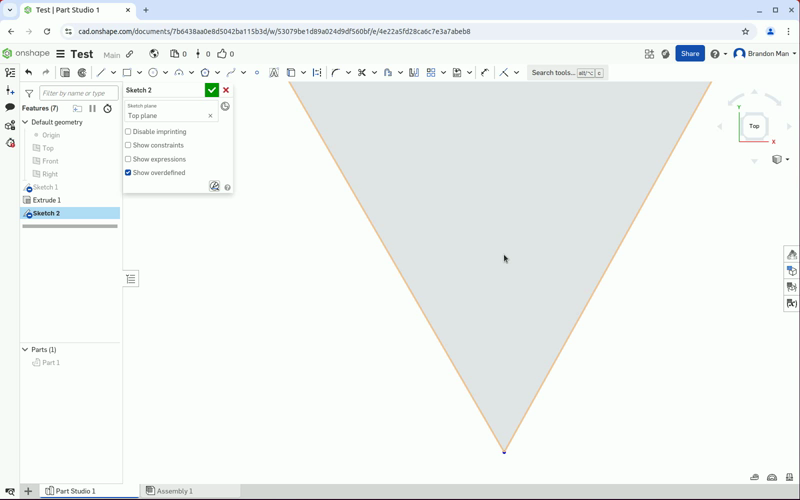
scroll(-6)
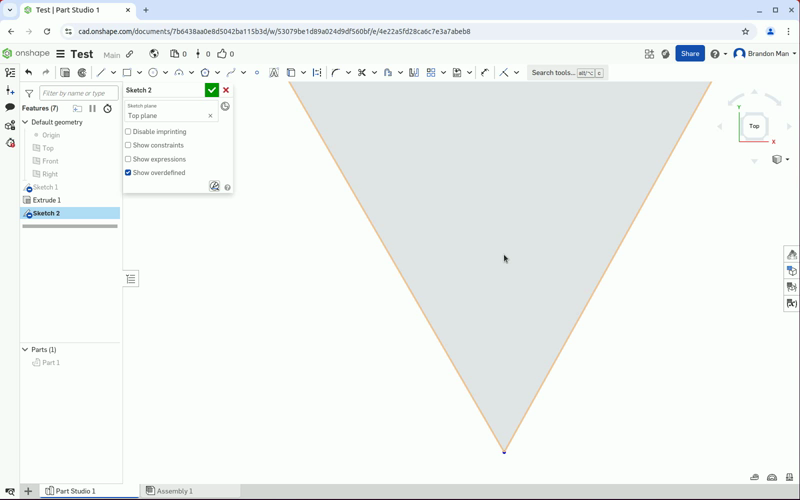
scroll(-6)
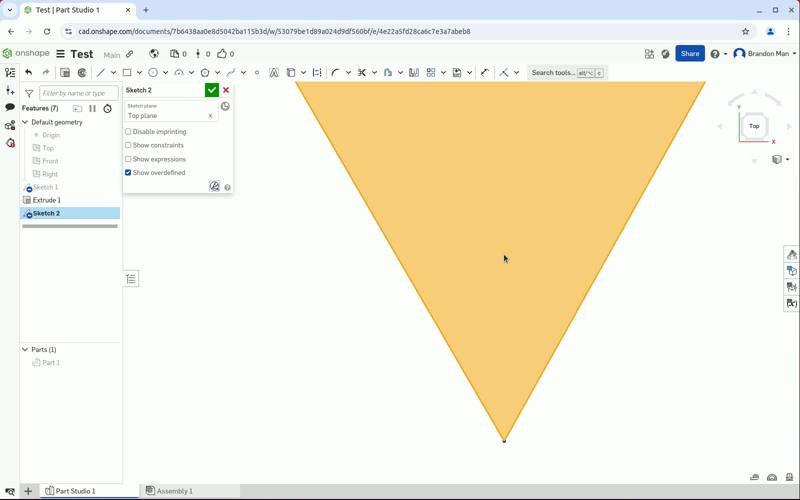
scroll(-6)
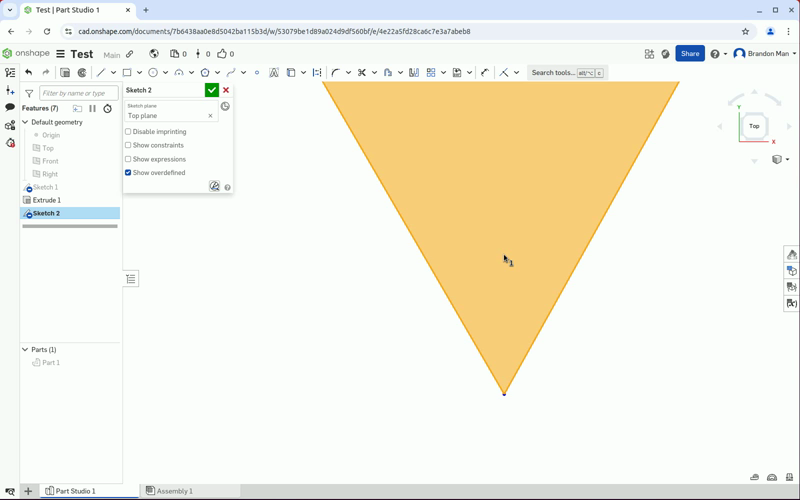
scroll(-6)
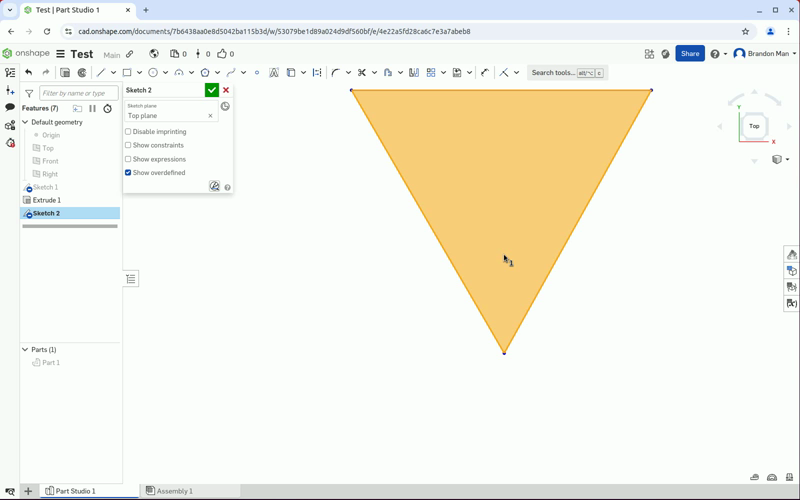
scroll(-6)
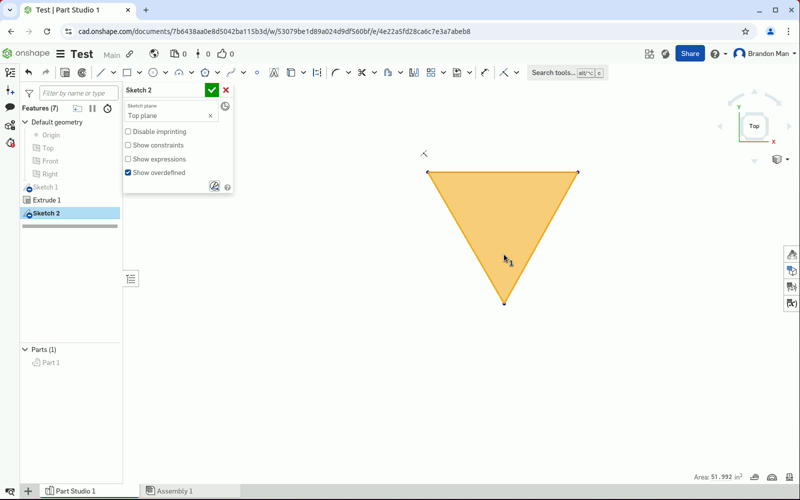
scroll(-6)
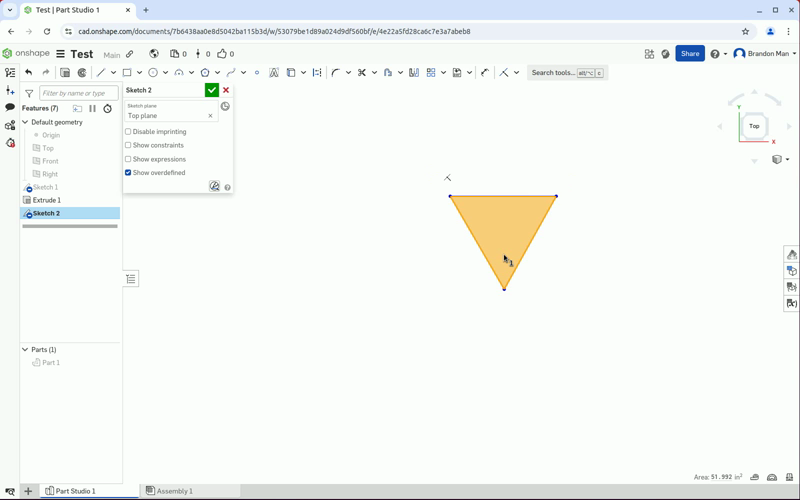
scroll(-6)
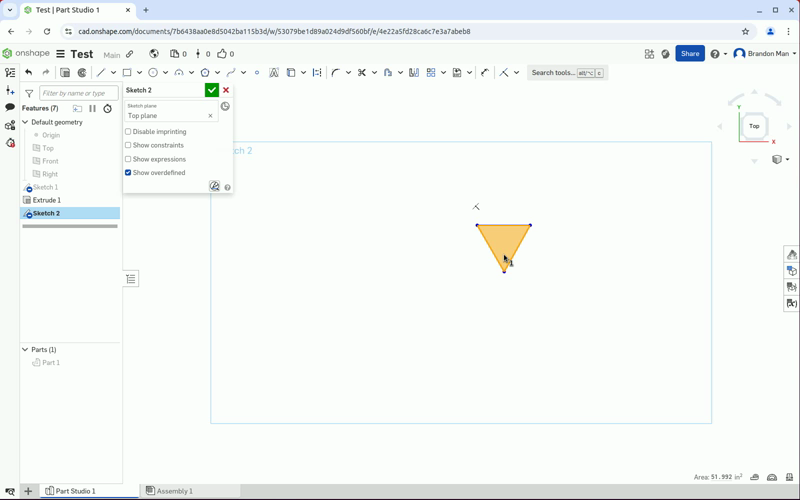
mouse_move(73, 352)
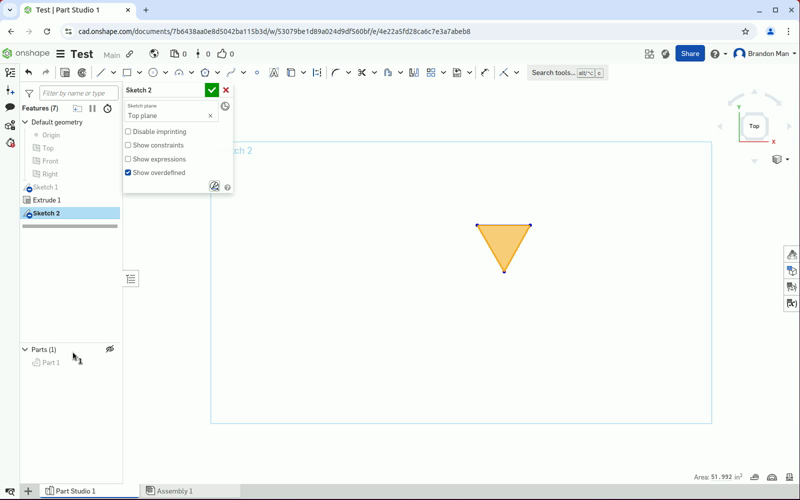
key(shift+y)
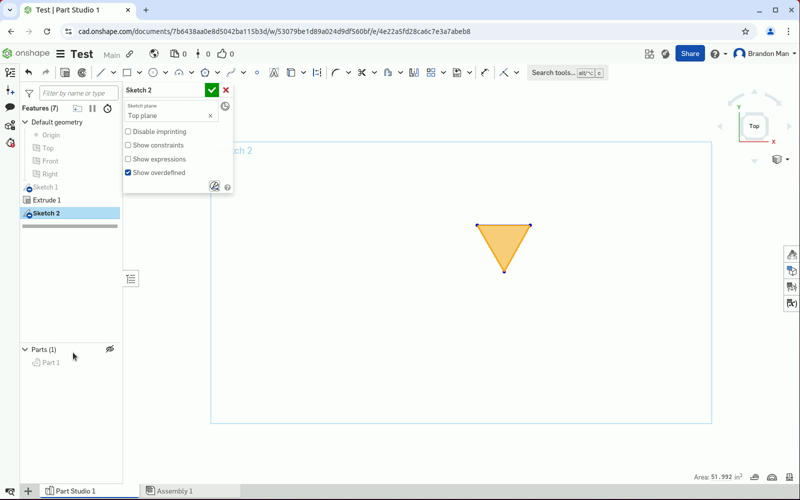
key(shift+e)
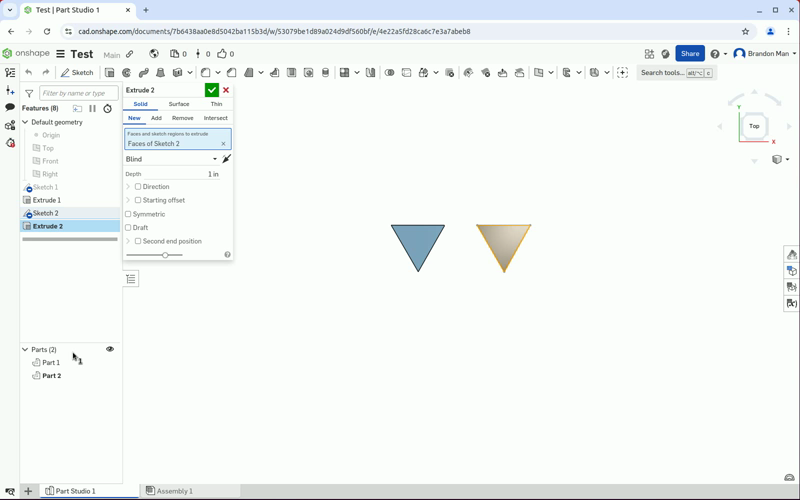
mouse_move(143, 106)
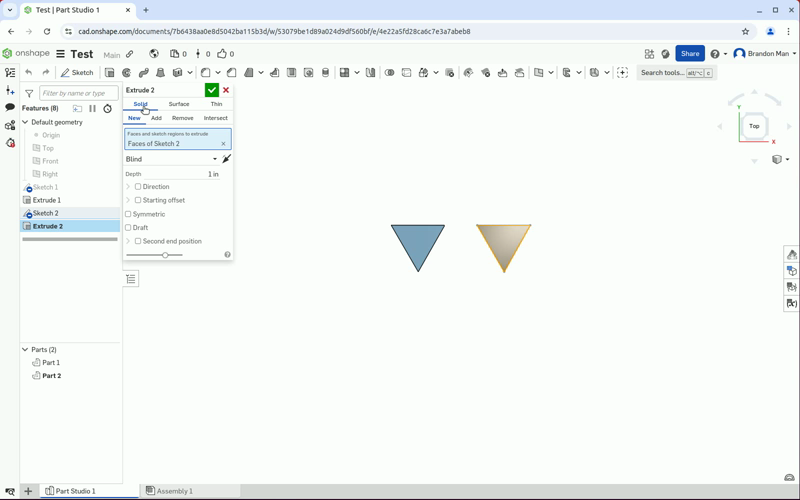
click(143, 106)
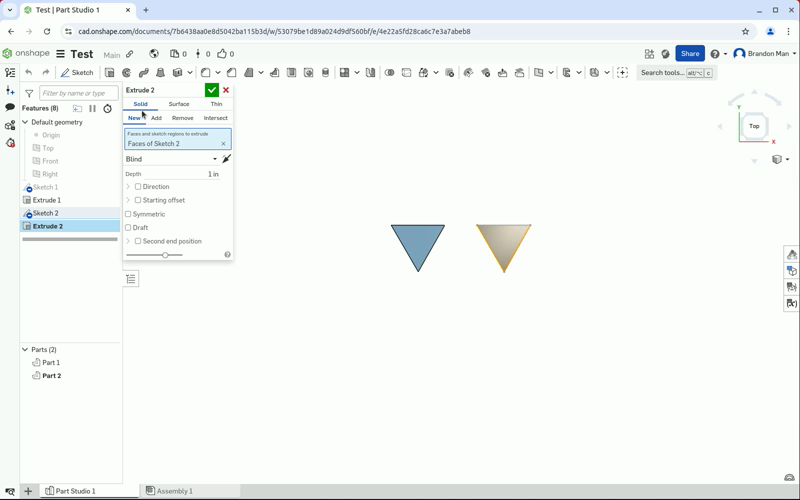
mouse_move(137, 120)
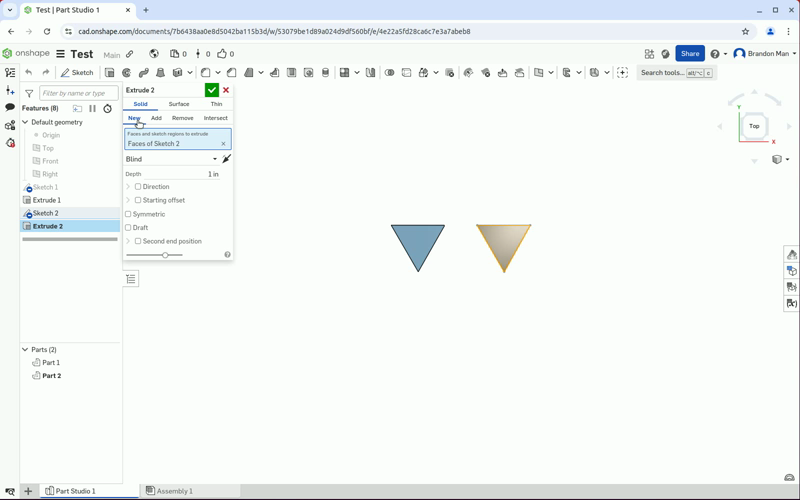
click(137, 120)
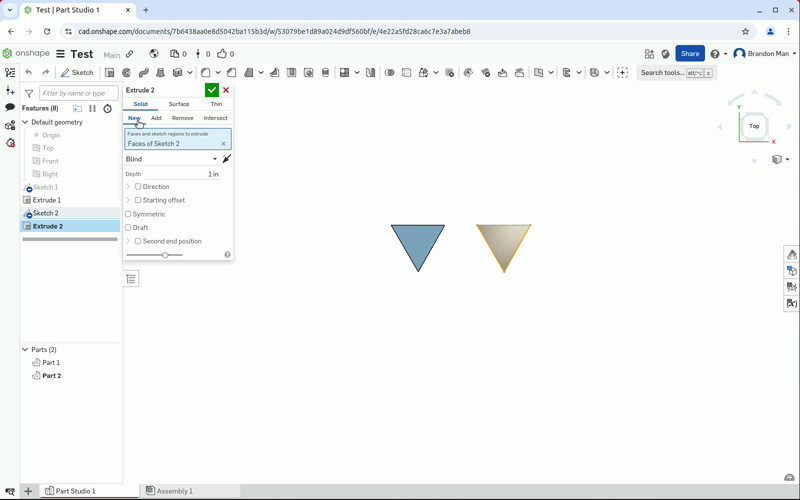
key(tab, 4)
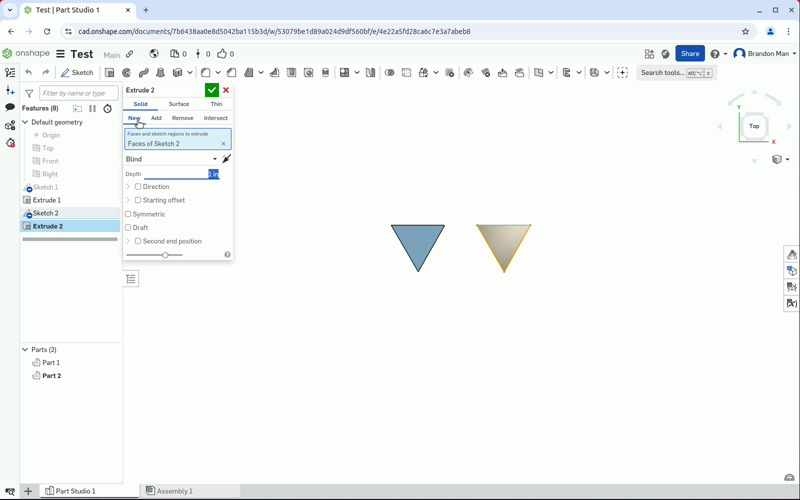
text(2.166)
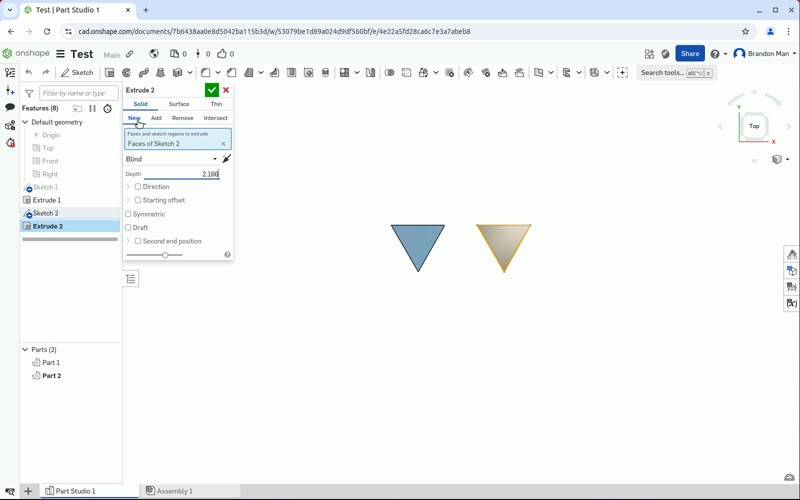
key(enter)
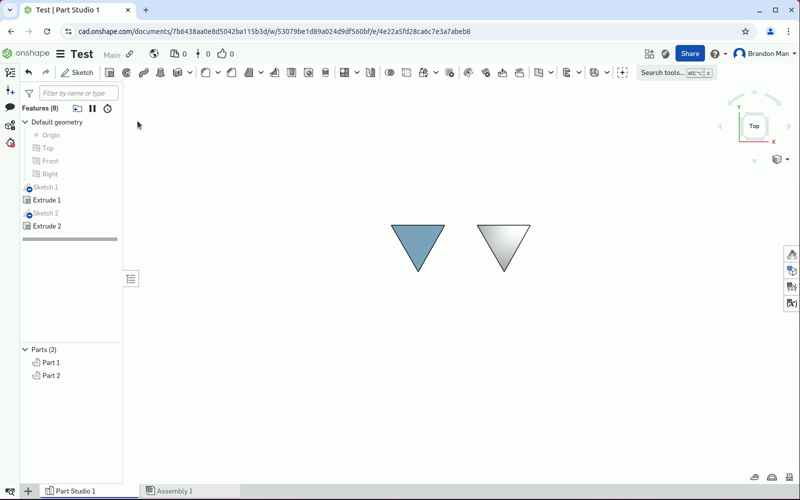
key(shift+h)
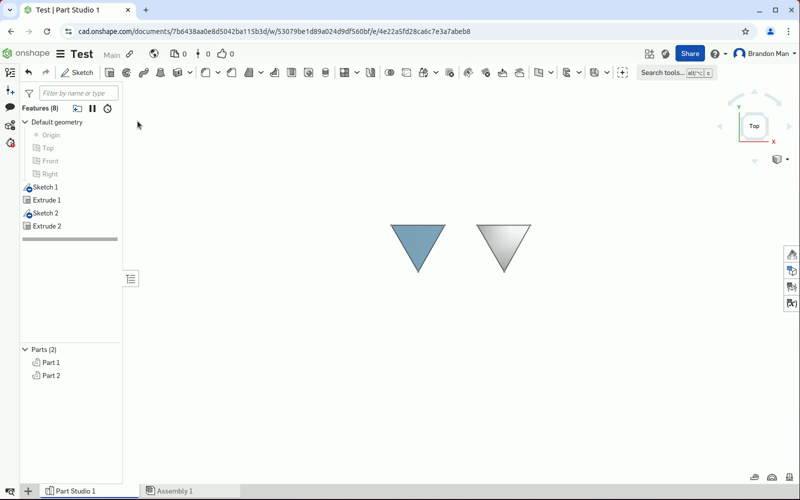
key(shift+h)
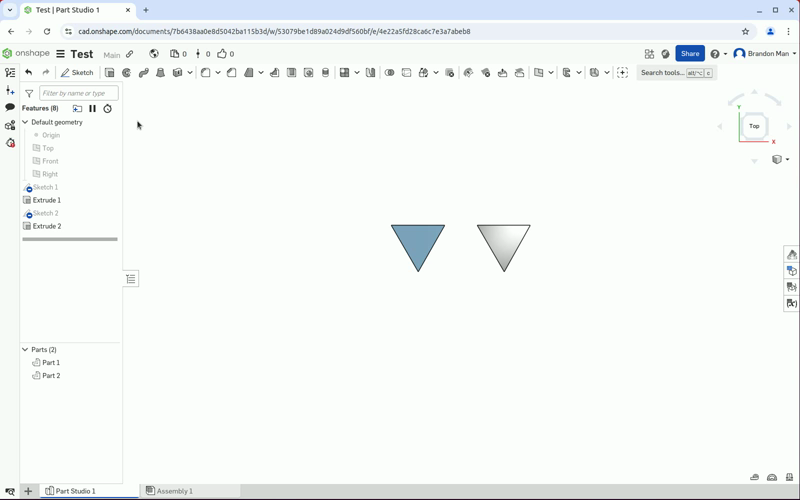
mouse_move(73, 189)
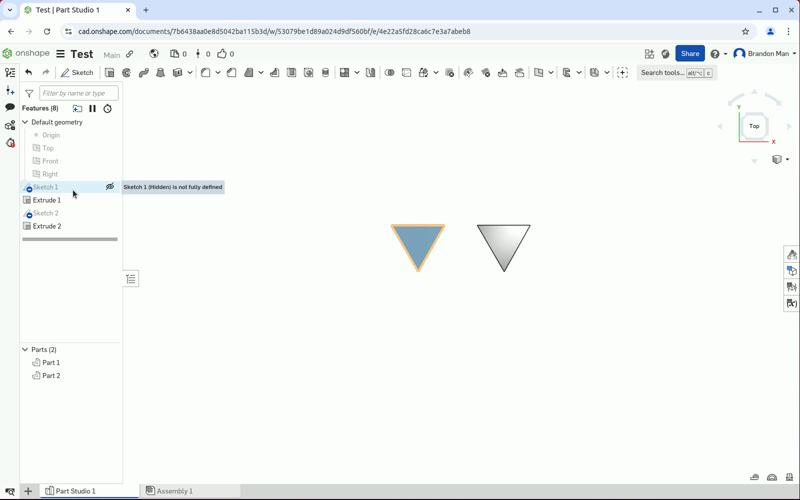
click(73, 189)
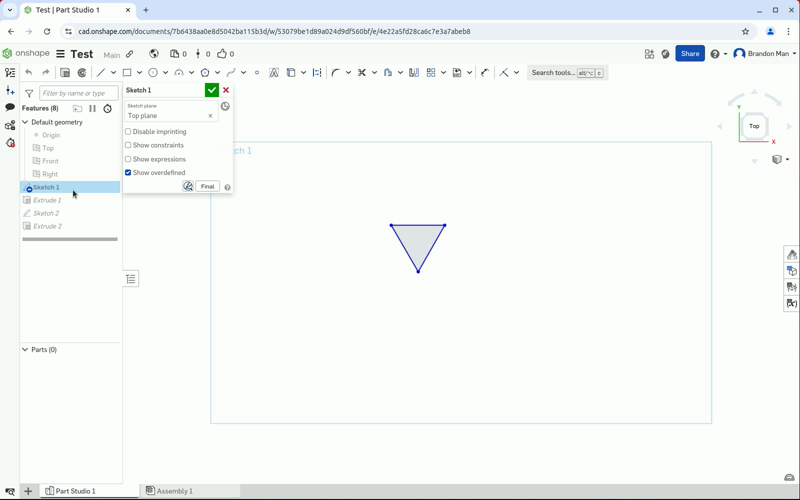
mouse_move(229, 92)
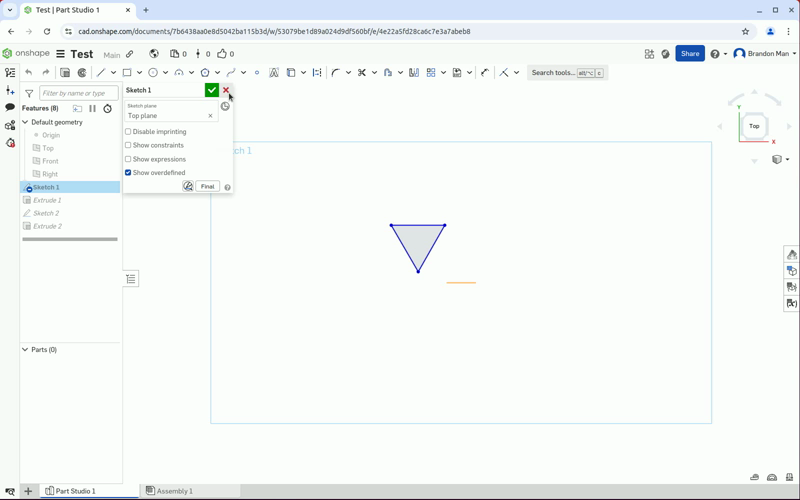
click(229, 92)
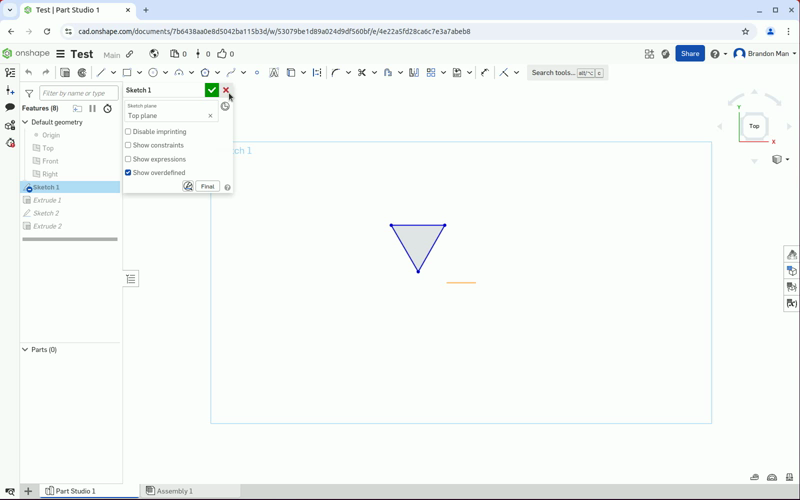
key(shift+s)
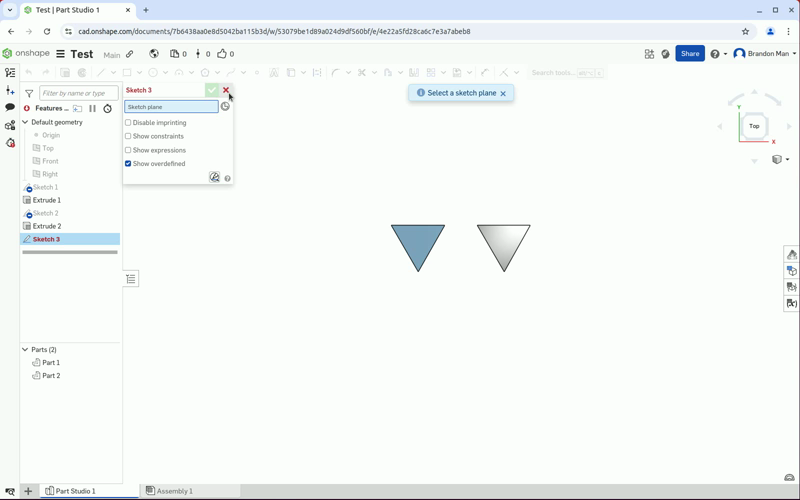
mouse_move(73, 150)
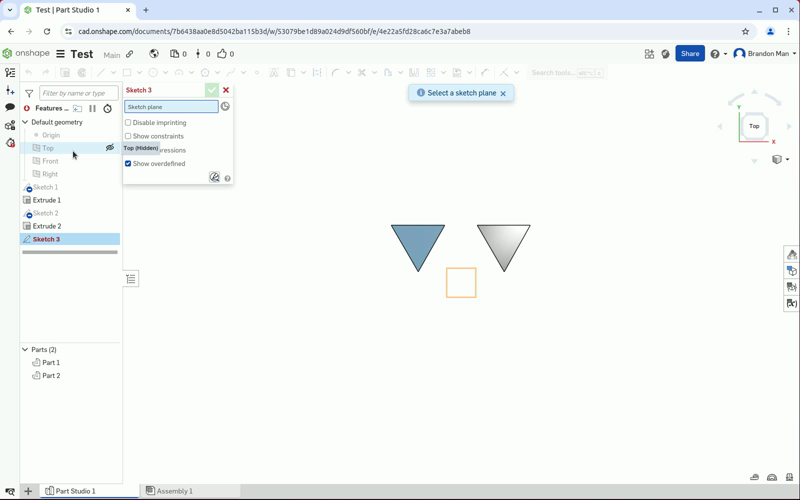
click(73, 150)
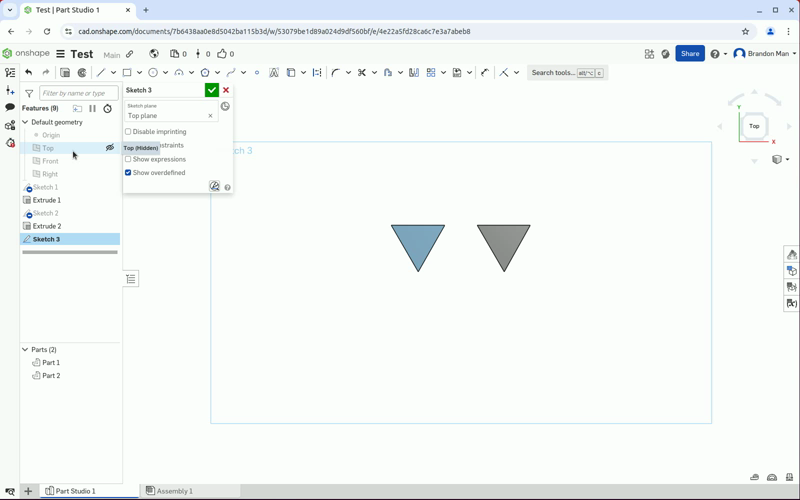
mouse_move(73, 352)
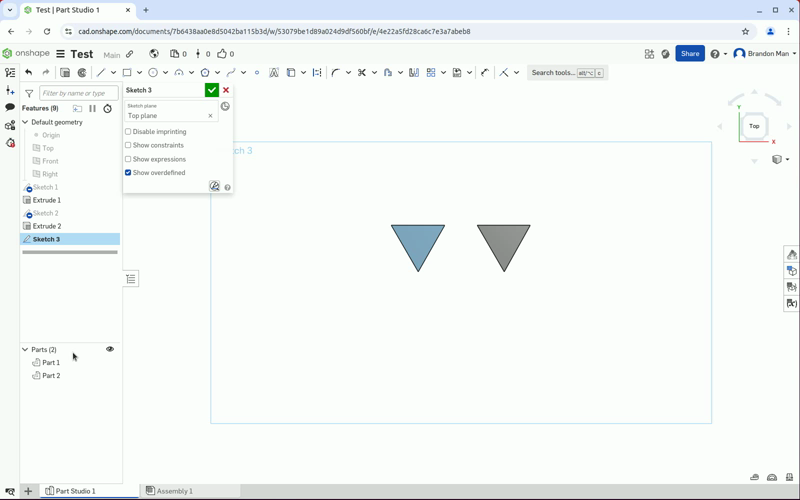
key(y)
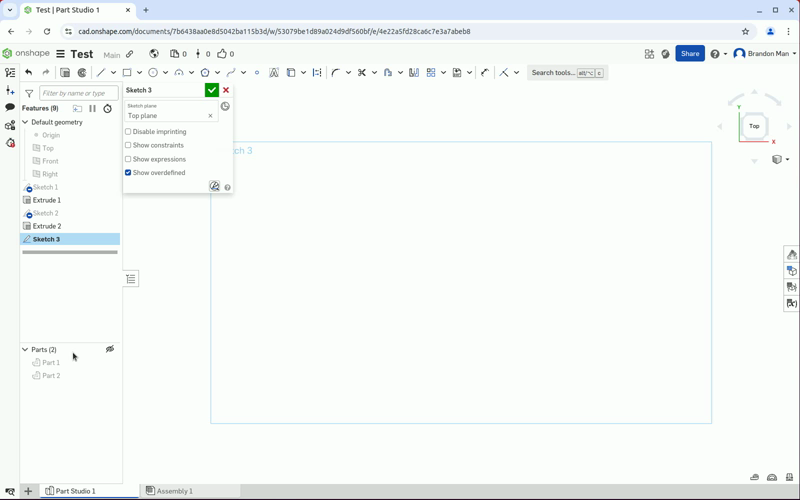
key(l)
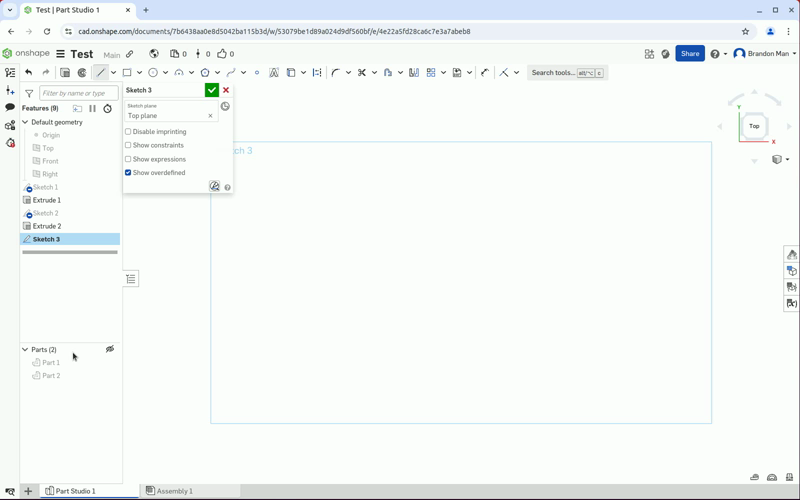
key_down(shift)
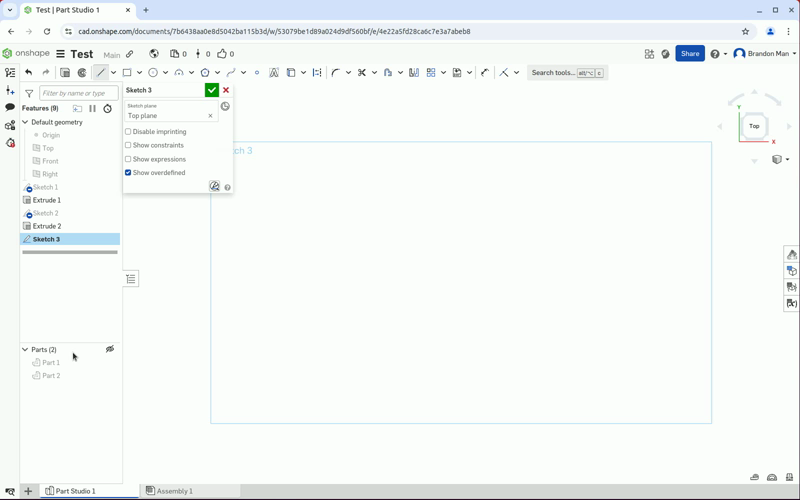
mouse_move(454, 368)
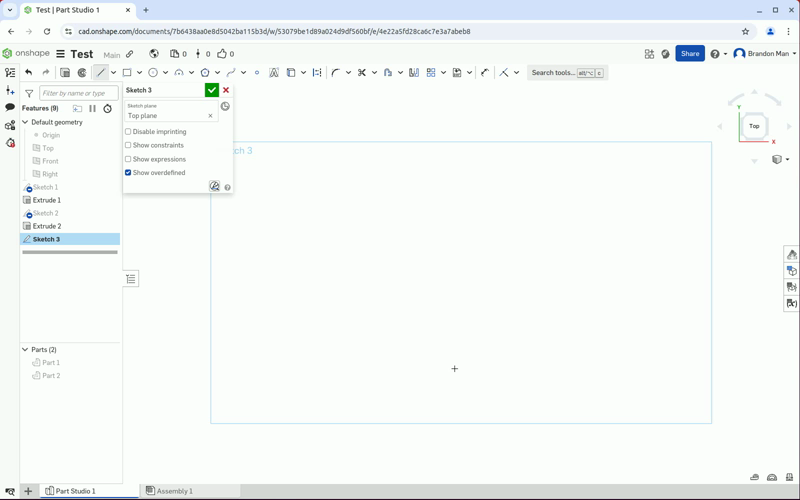
click(454, 368)
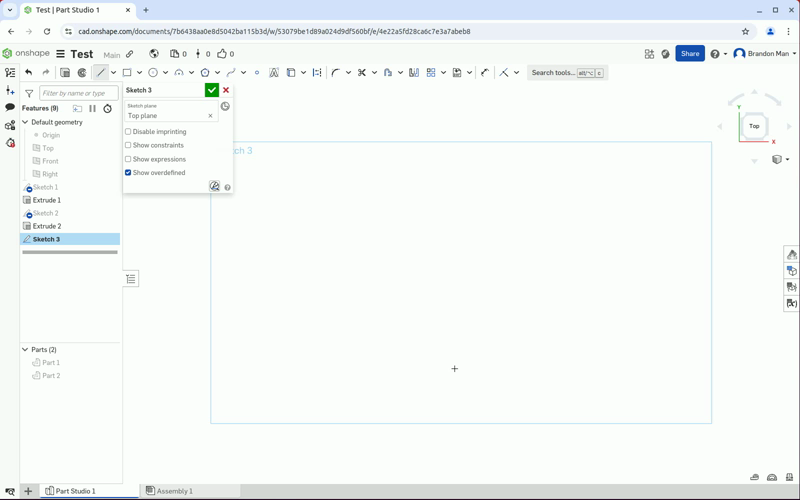
key_up(shift)
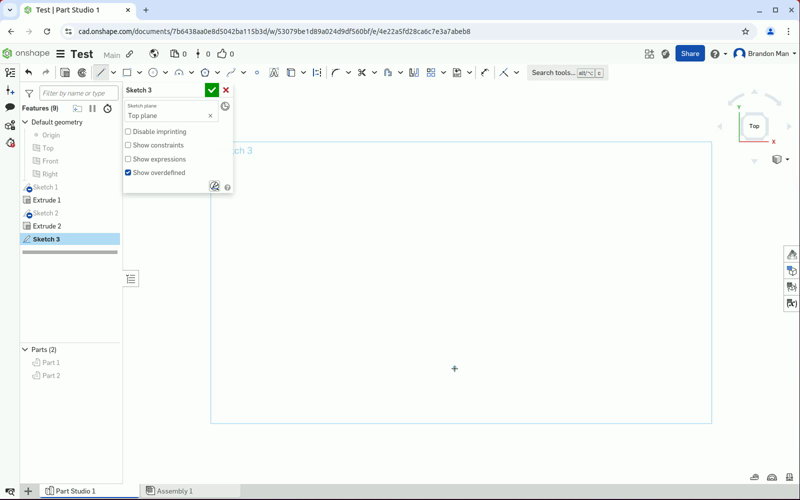
key_down(shift)
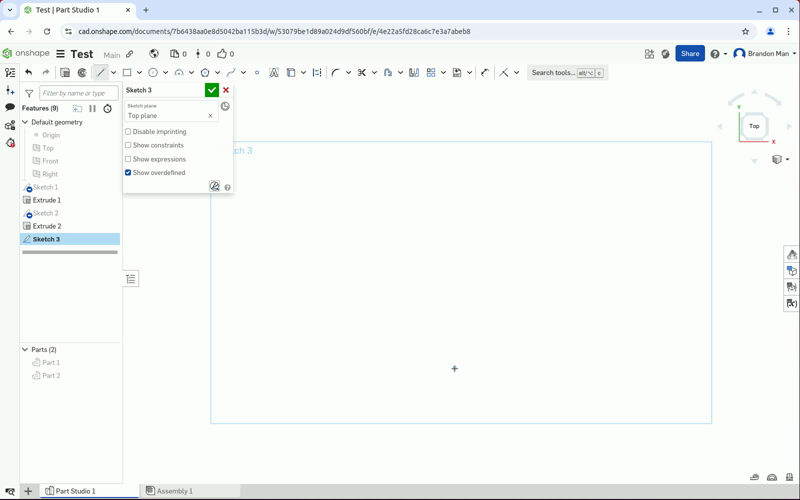
mouse_move(484, 368)
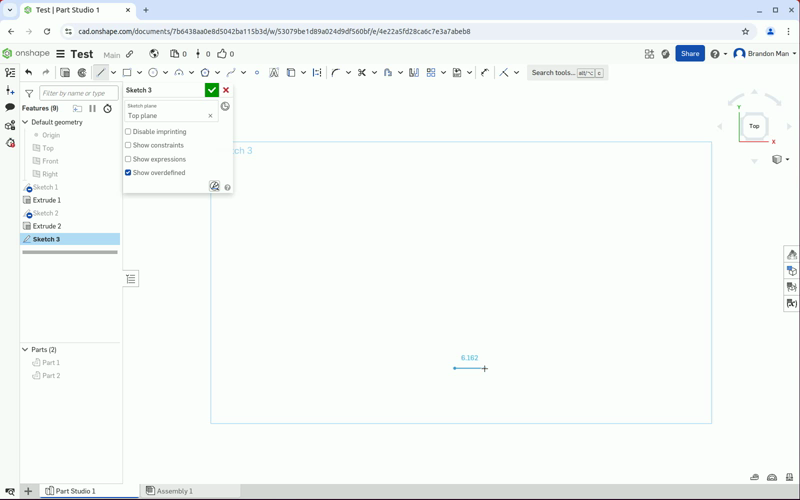
mouse_move(467, 368)
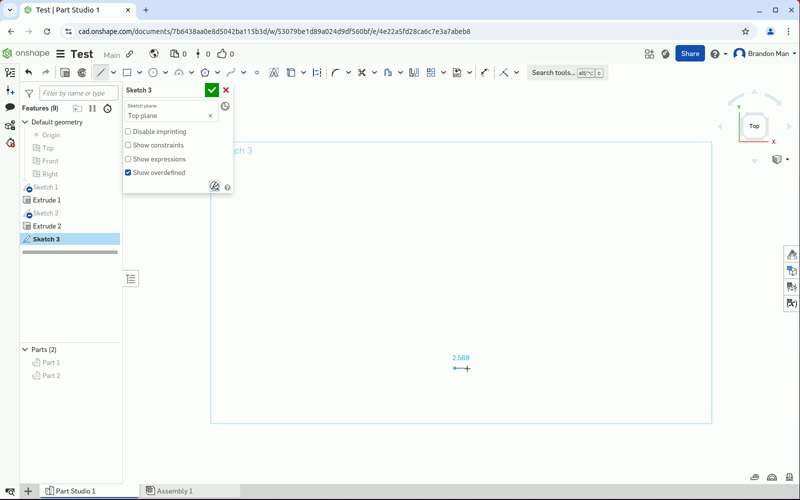
click(467, 368)
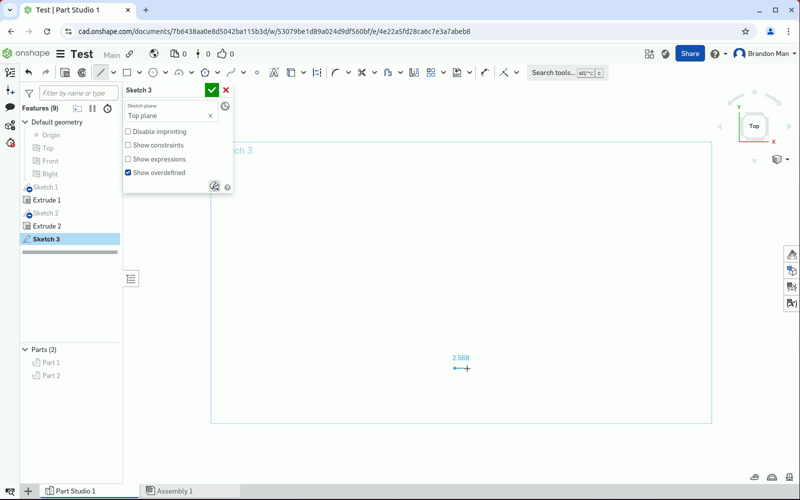
key_up(shift)
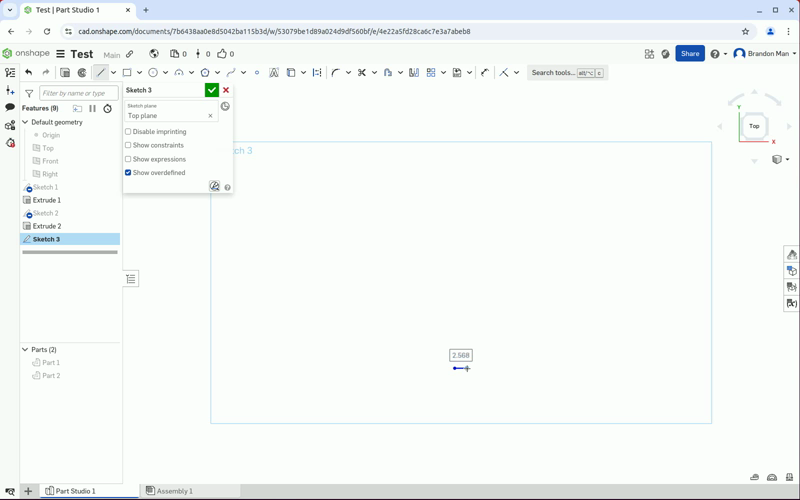
key_down(shift)
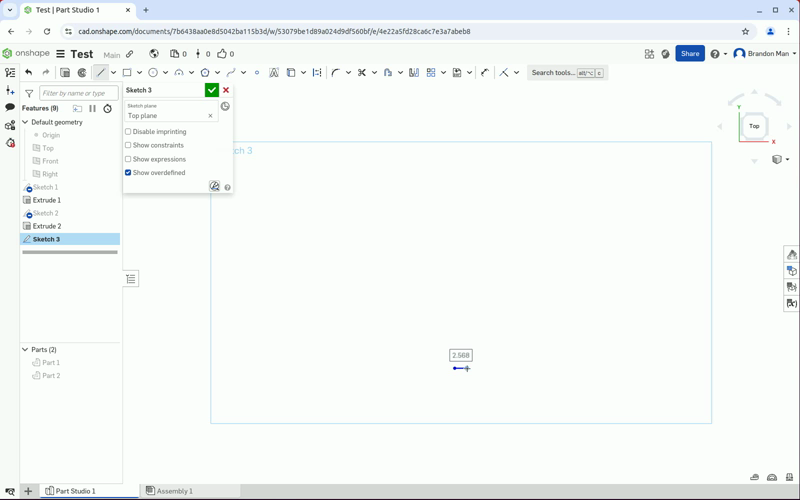
mouse_move(497, 368)
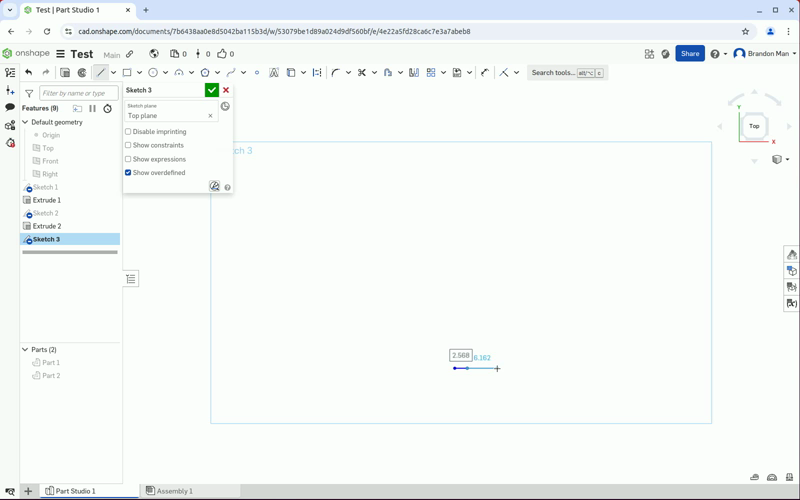
mouse_move(467, 357)
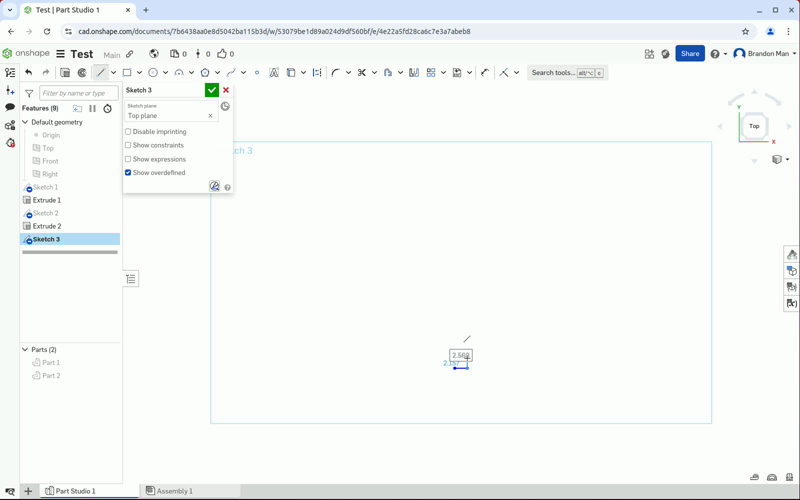
click(467, 357)
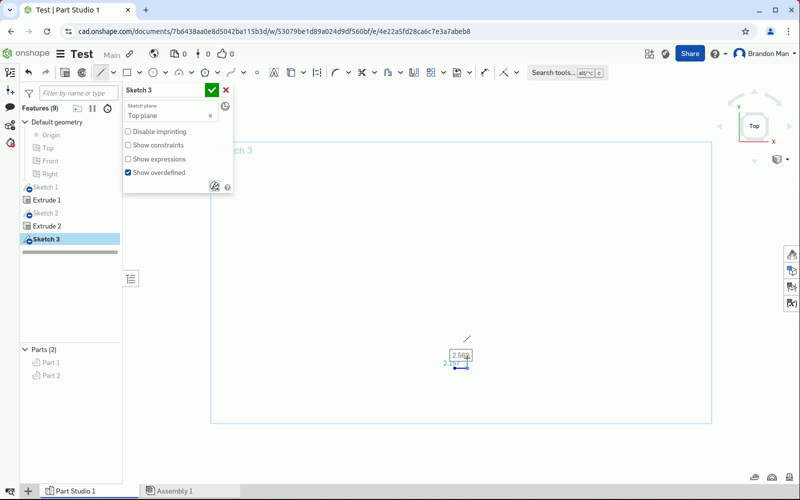
key_up(shift)
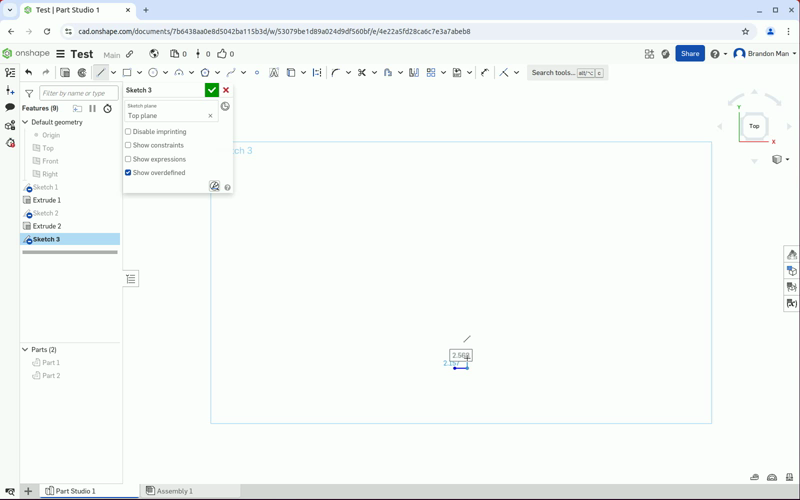
key_down(shift)
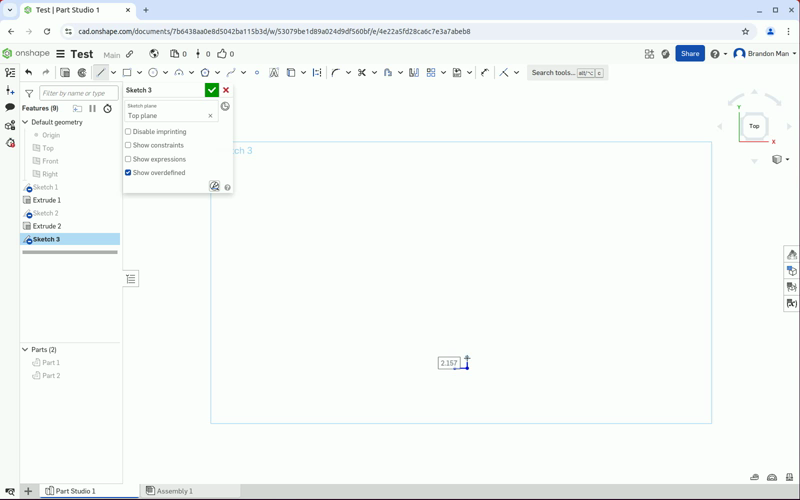
mouse_move(497, 357)
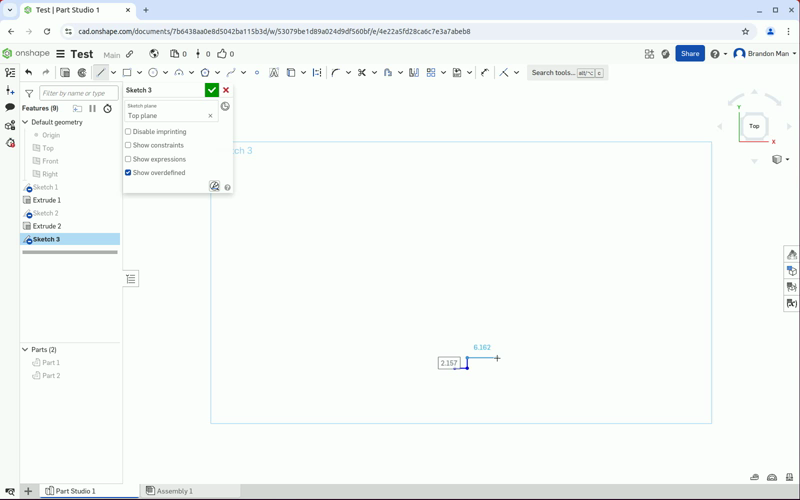
mouse_move(467, 309)
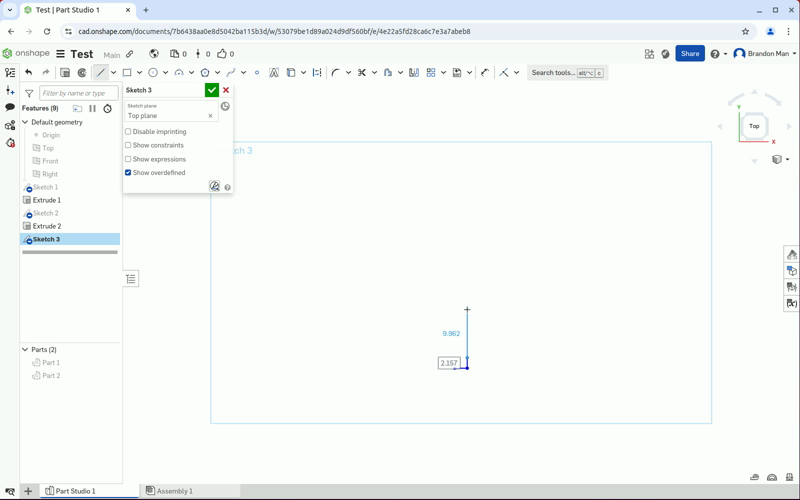
click(467, 309)
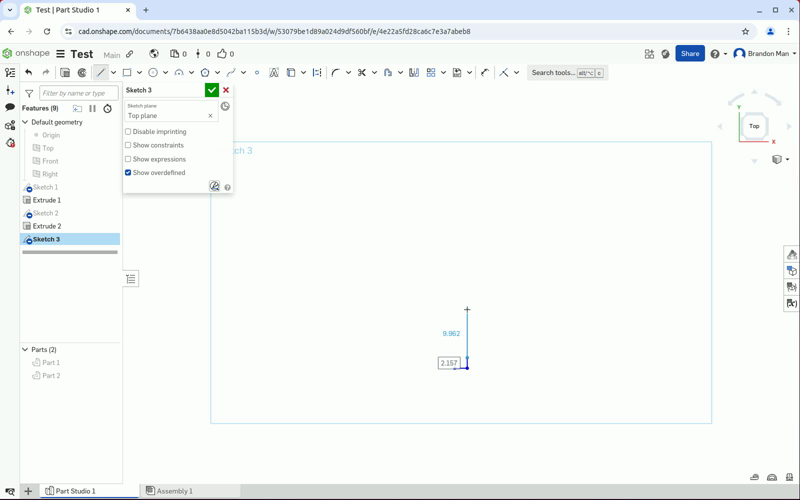
key_up(shift)
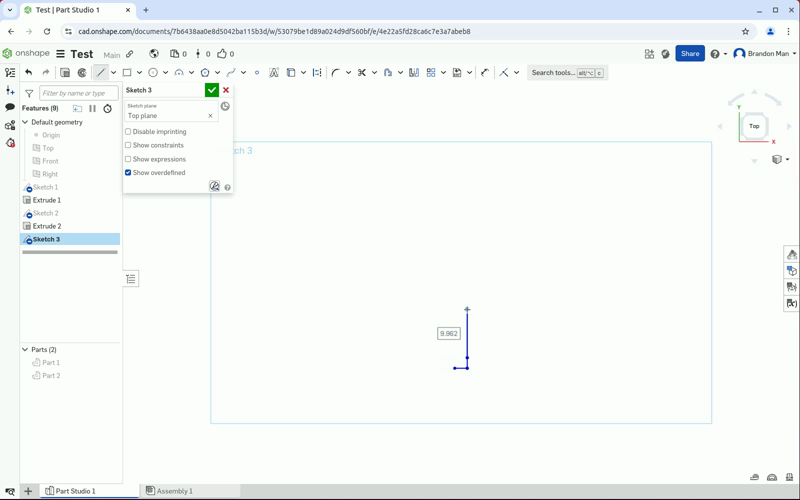
key_down(shift)
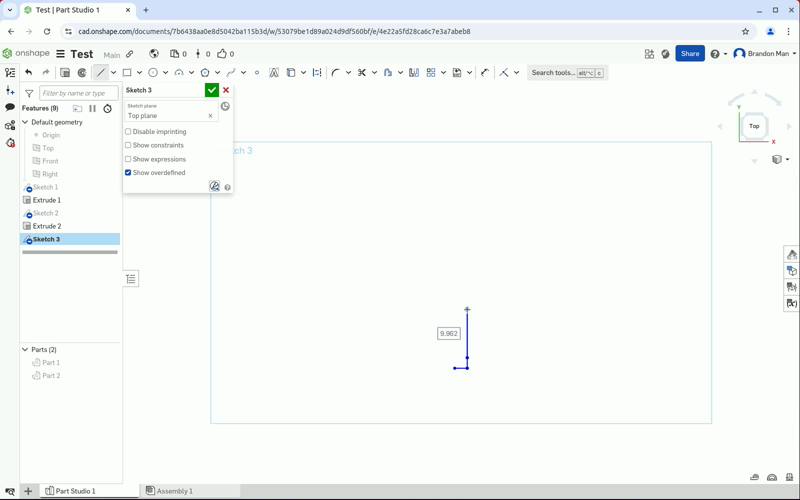
mouse_move(497, 309)
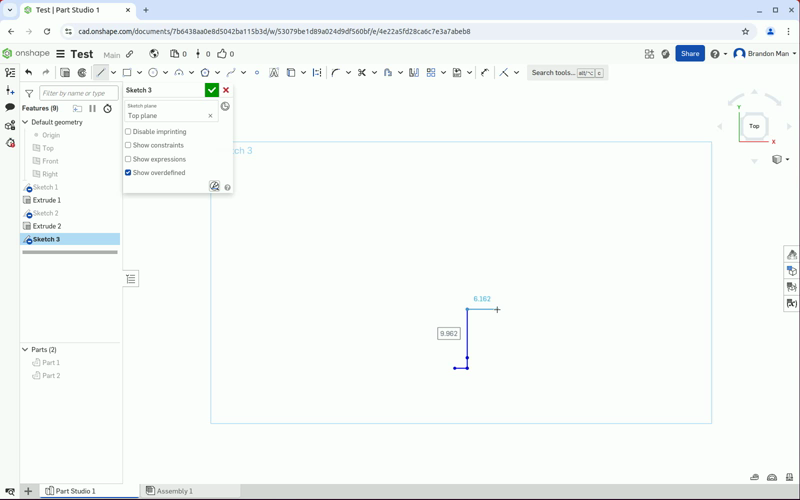
mouse_move(454, 309)
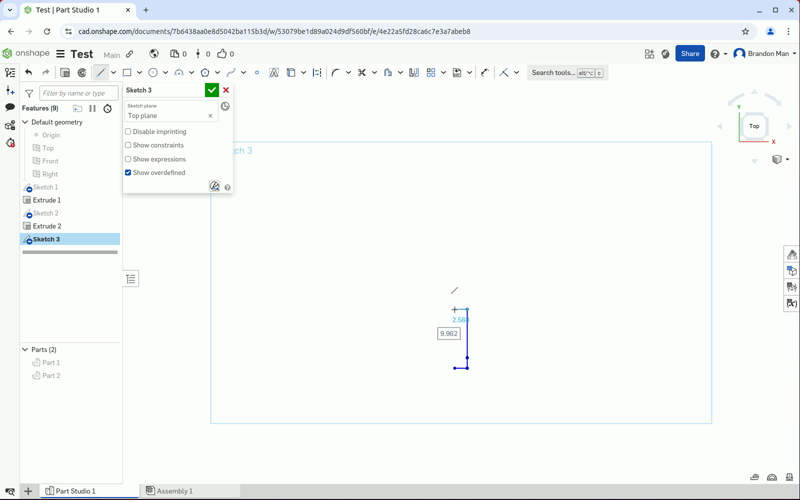
click(454, 309)
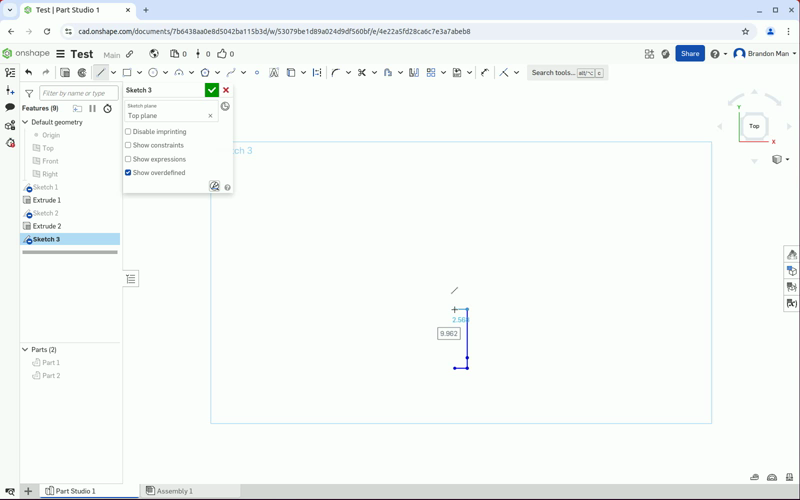
key_up(shift)
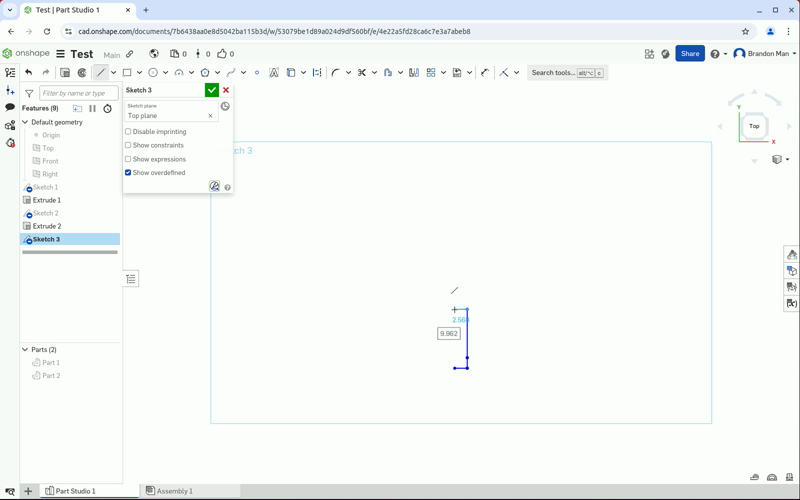
key_down(shift)
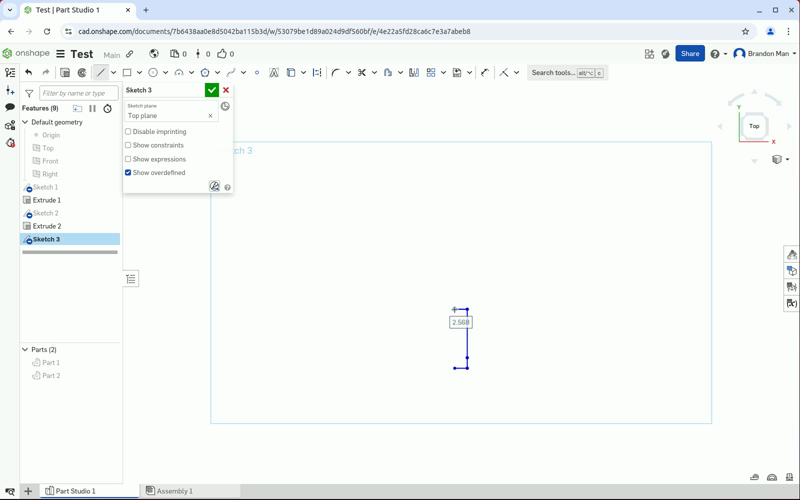
mouse_move(484, 309)
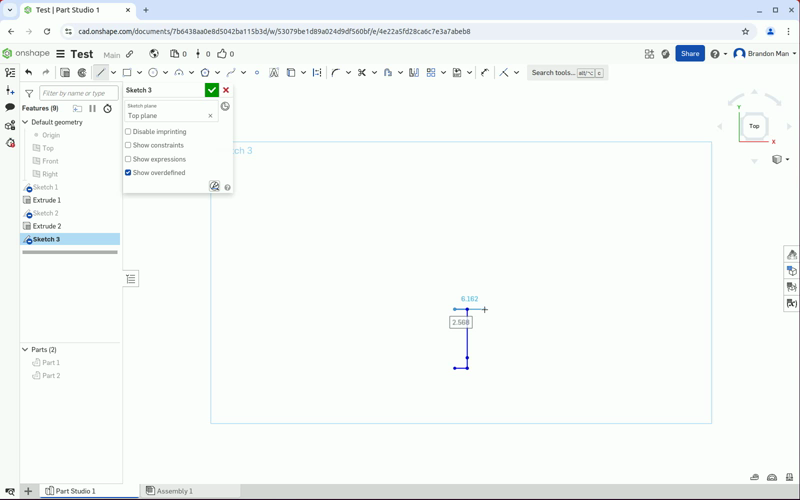
mouse_move(454, 357)
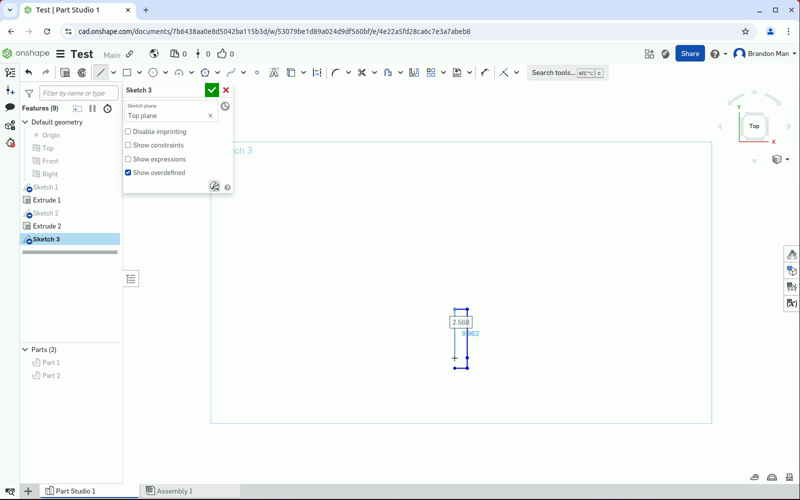
click(454, 357)
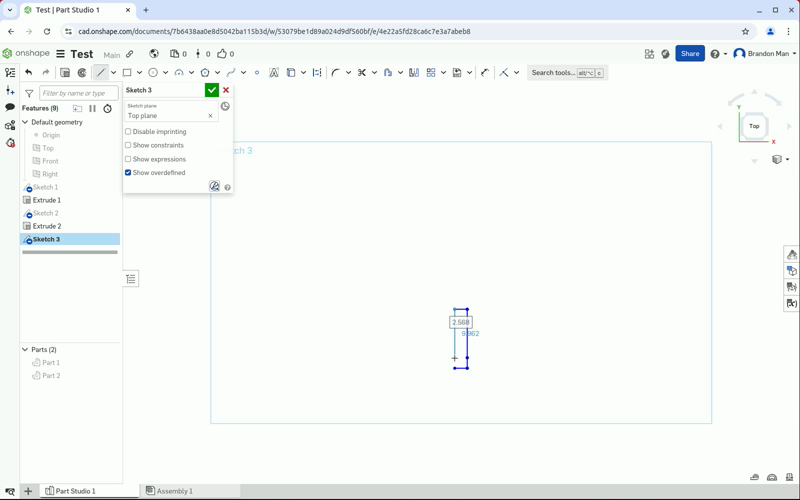
key_up(shift)
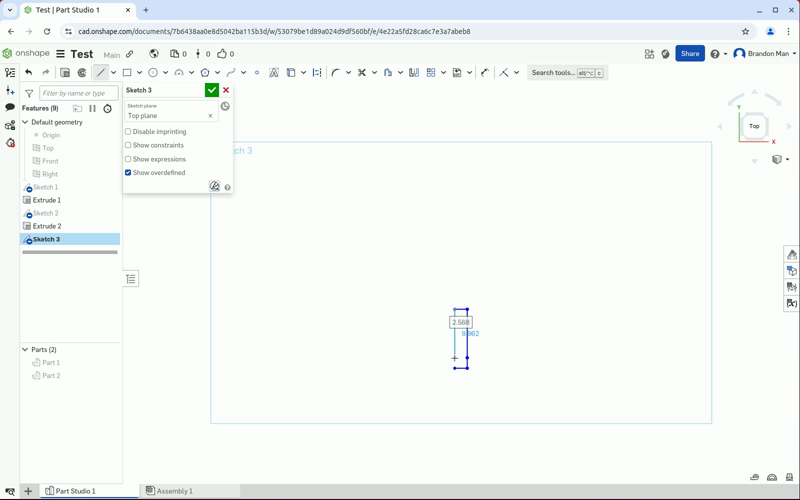
mouse_move(484, 357)
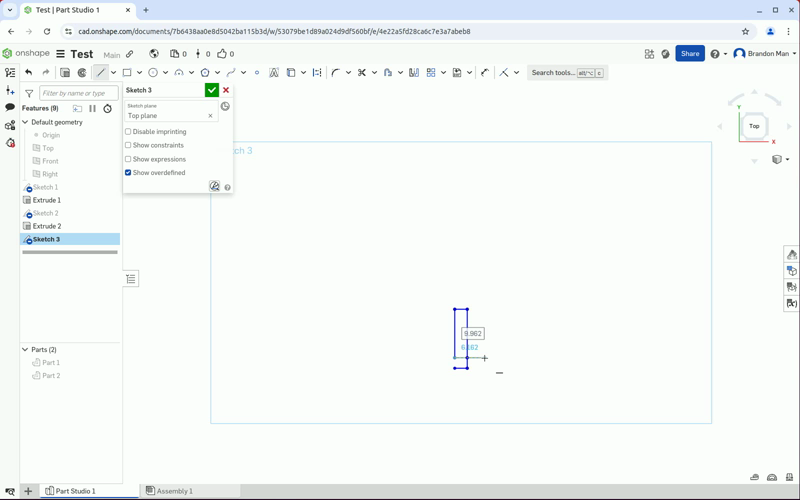
key_down(shift)
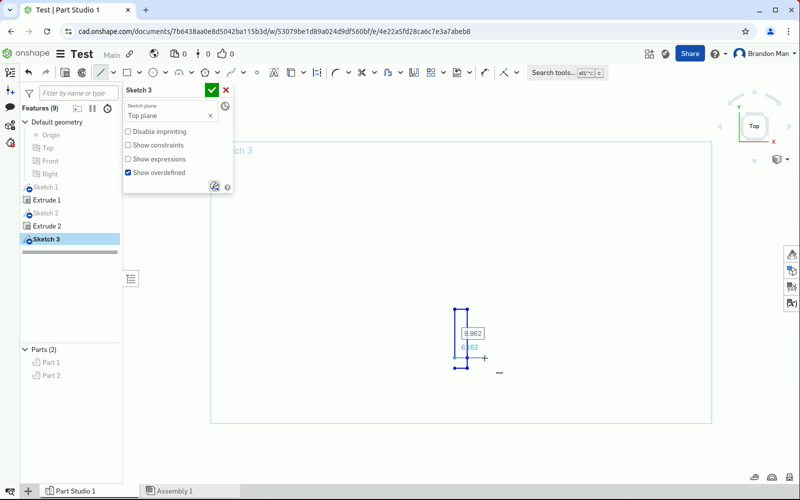
mouse_move(454, 368)
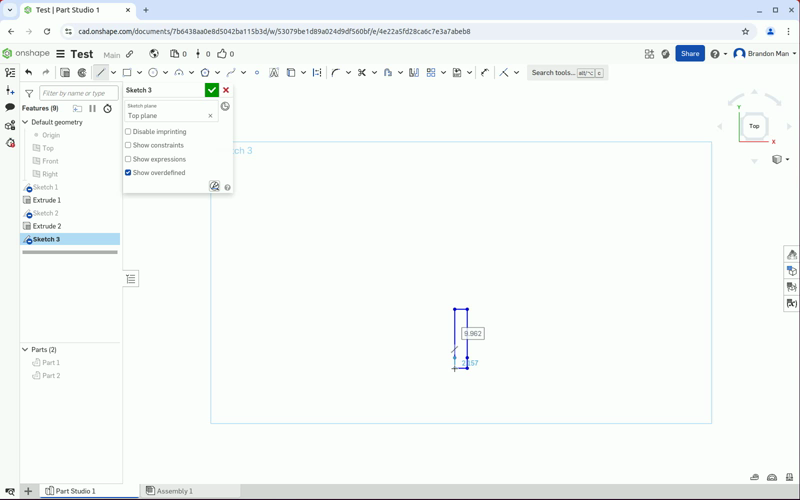
key_up(shift)
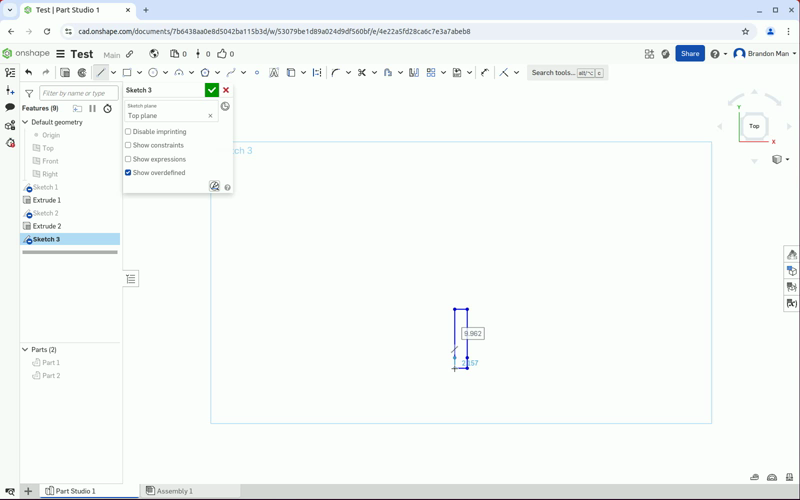
click(454, 368)
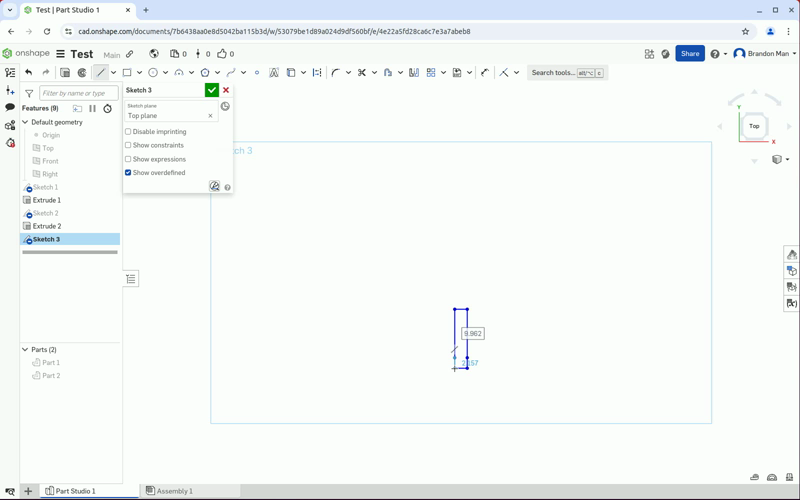
key(esc)
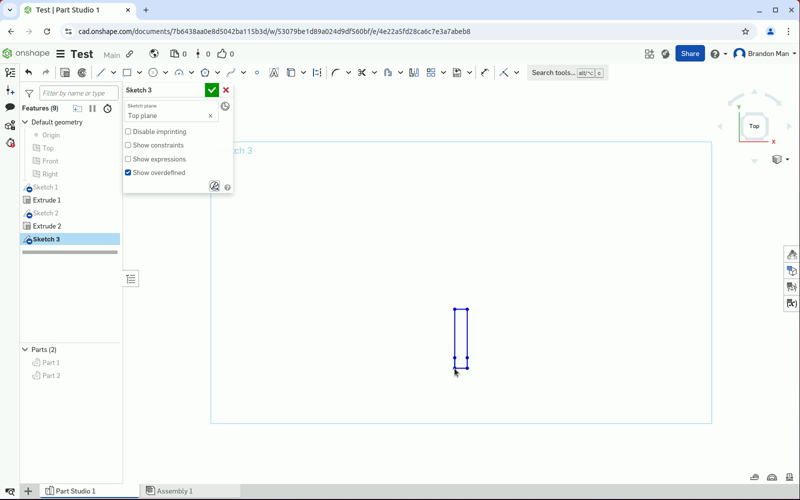
mouse_move(459, 320)
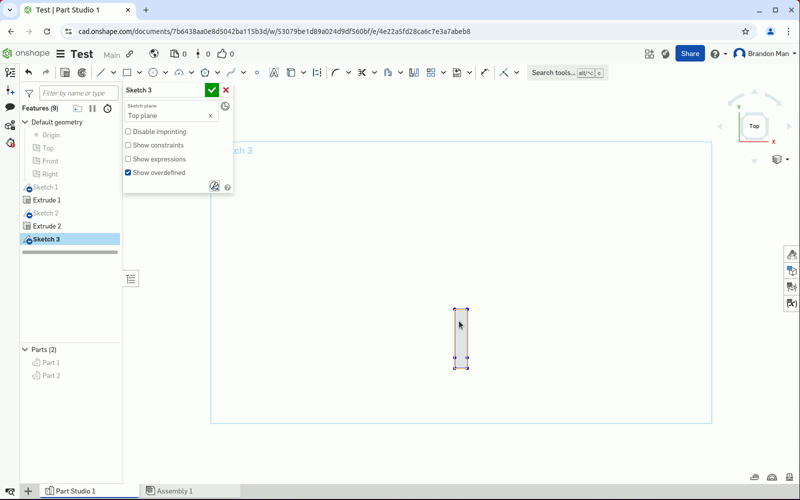
scroll(6)
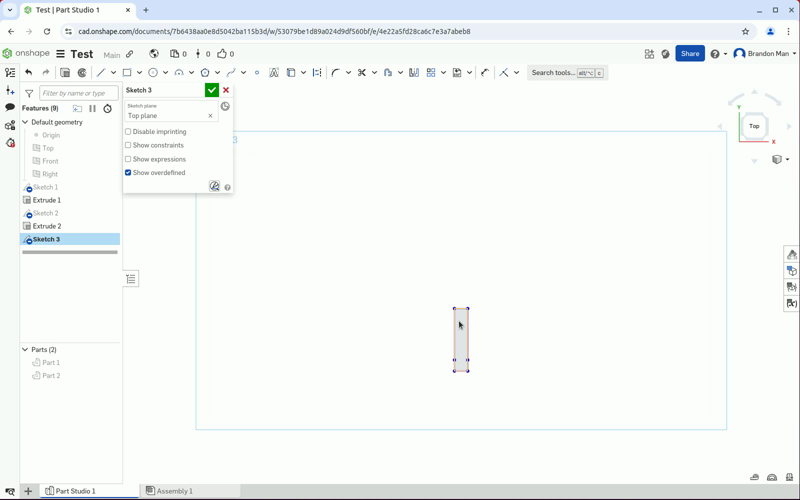
scroll(6)
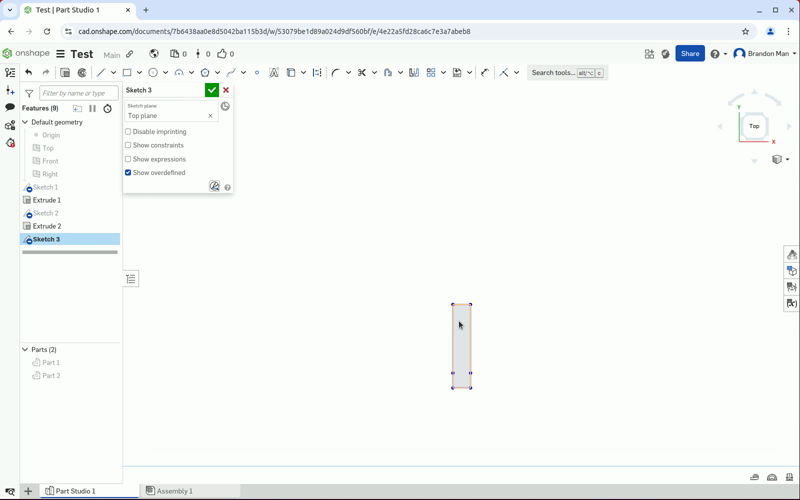
scroll(6)
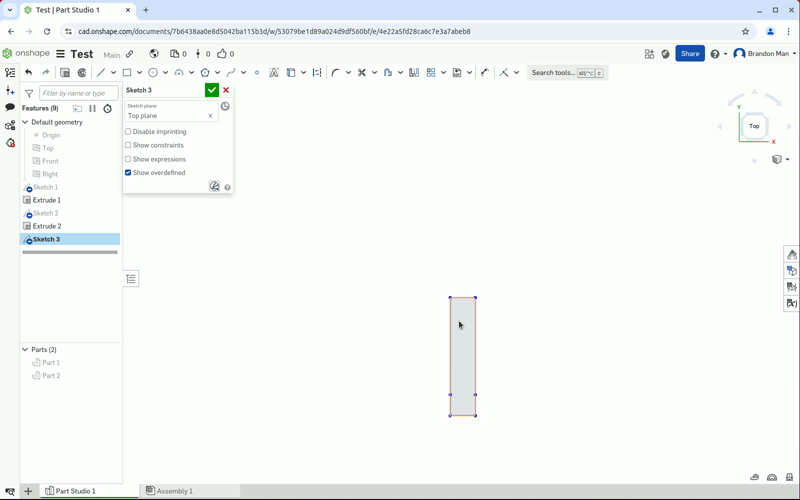
scroll(6)
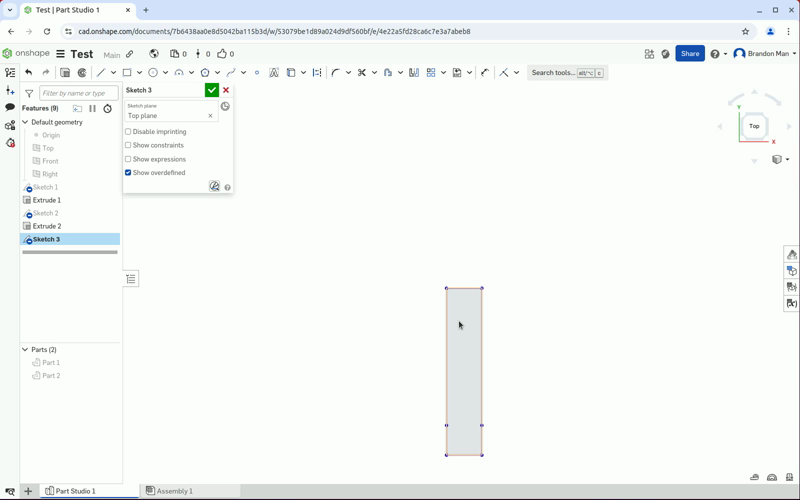
scroll(6)
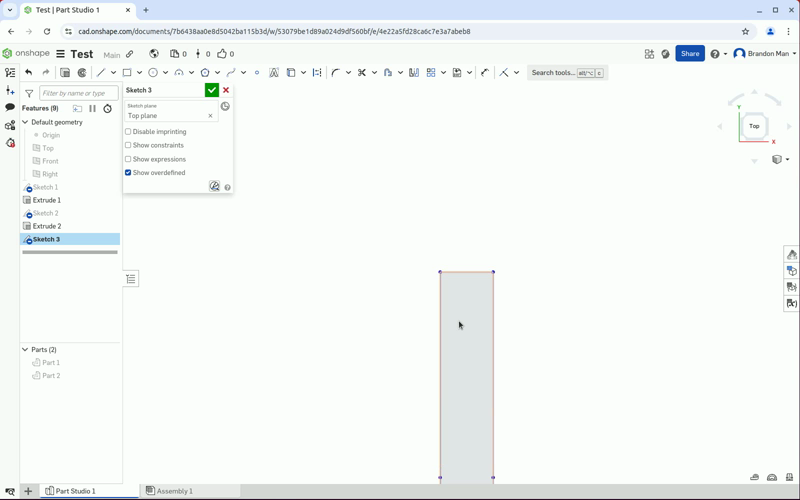
scroll(6)
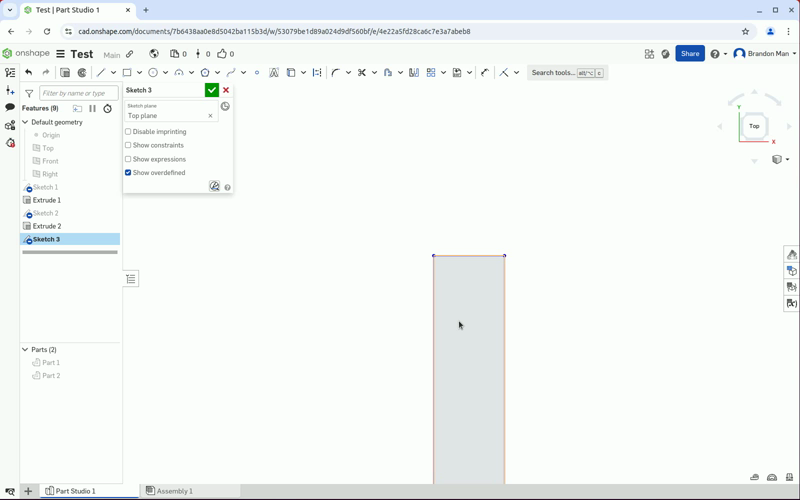
scroll(6)
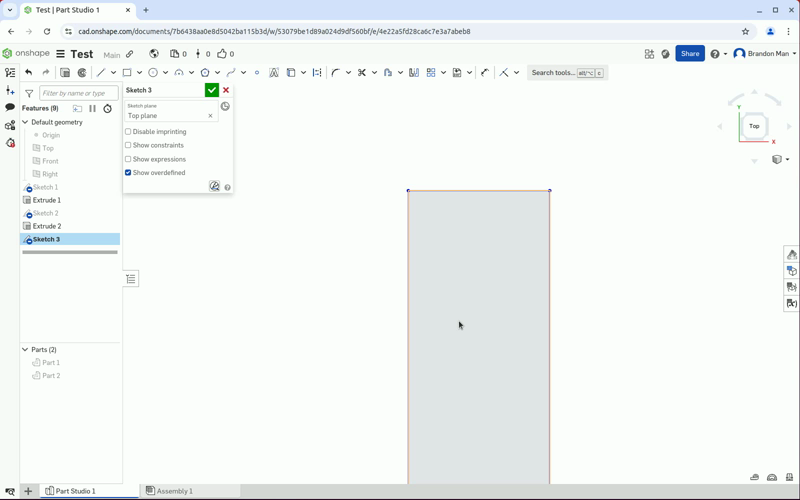
click(459, 320)
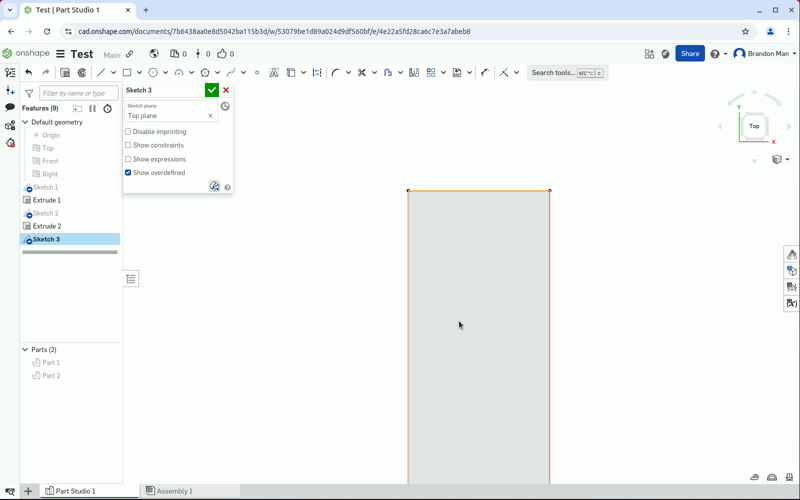
scroll(-6)
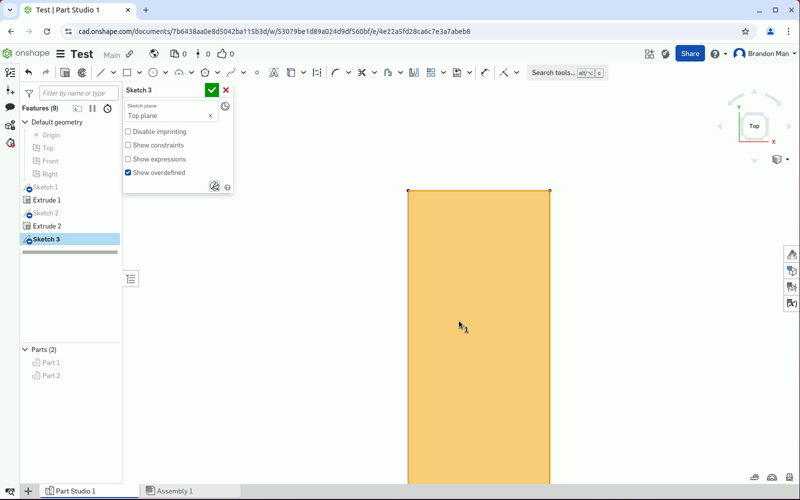
scroll(-6)
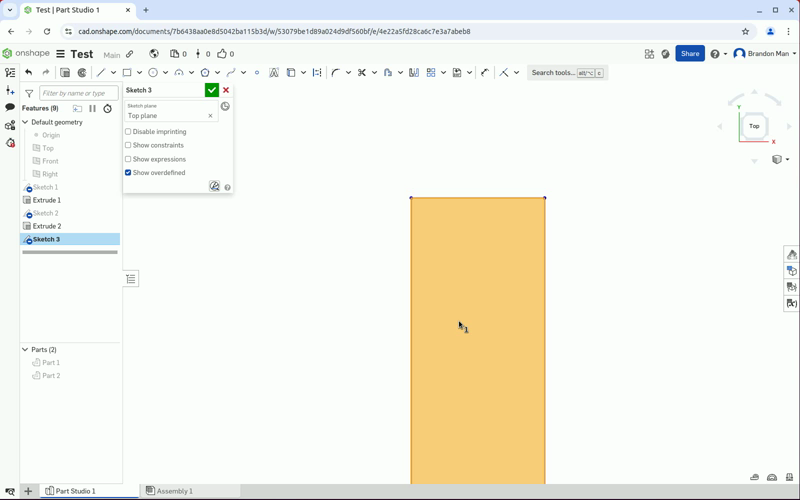
scroll(-6)
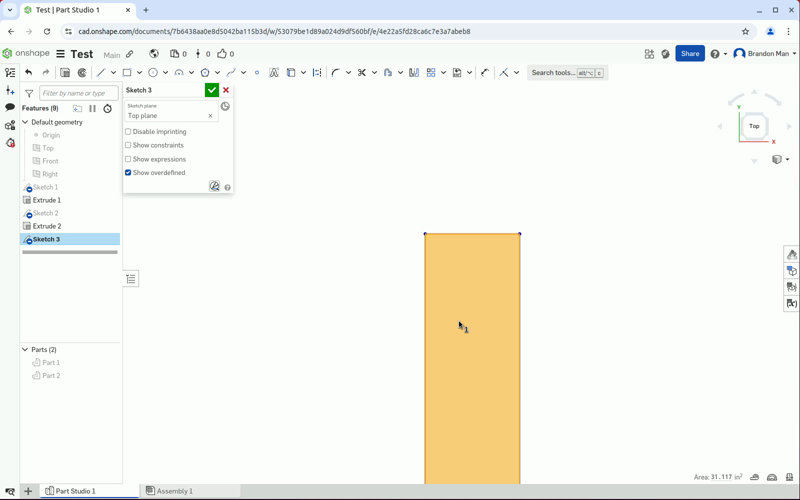
scroll(-6)
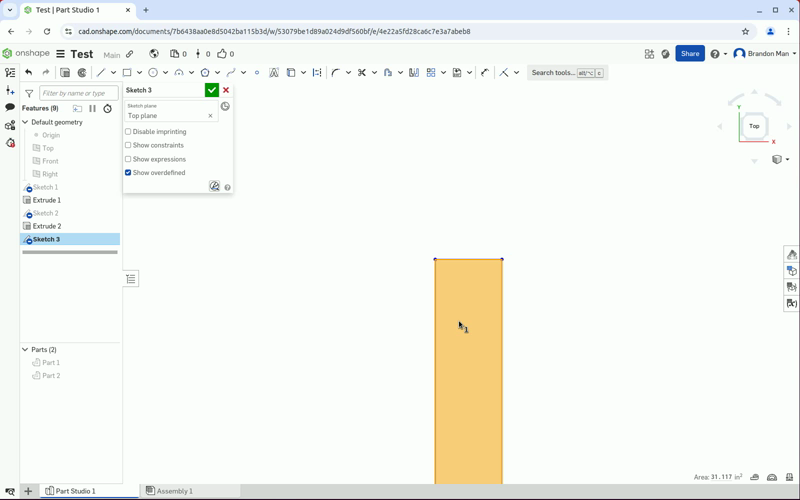
scroll(-6)
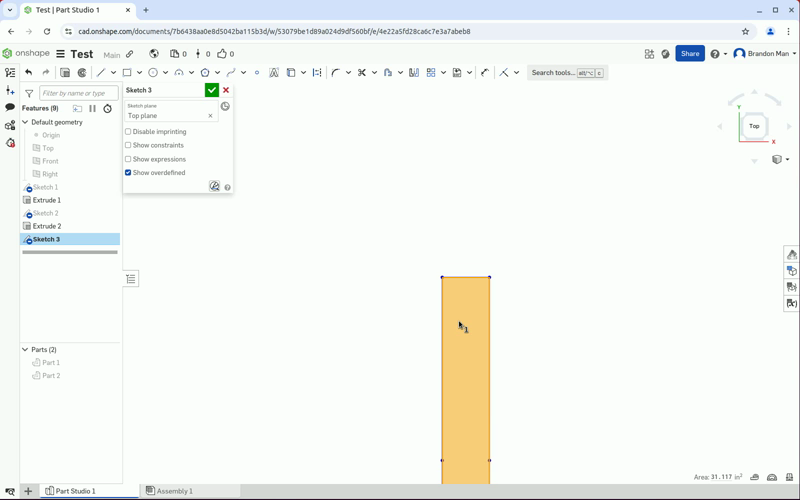
scroll(-6)
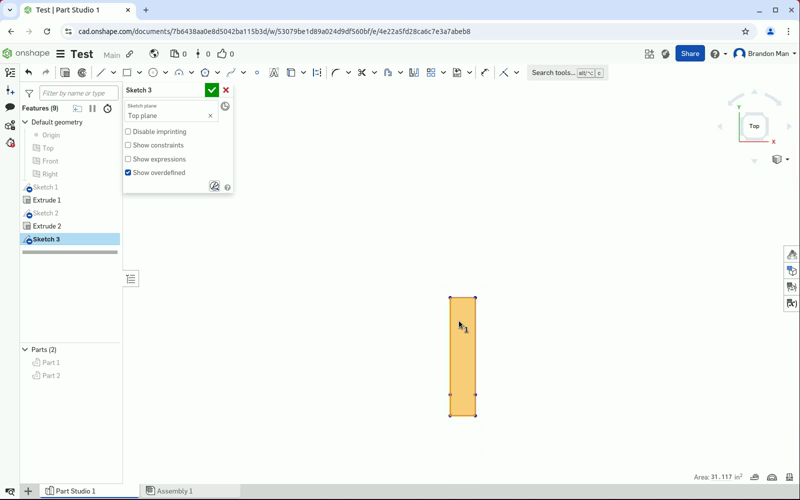
scroll(-6)
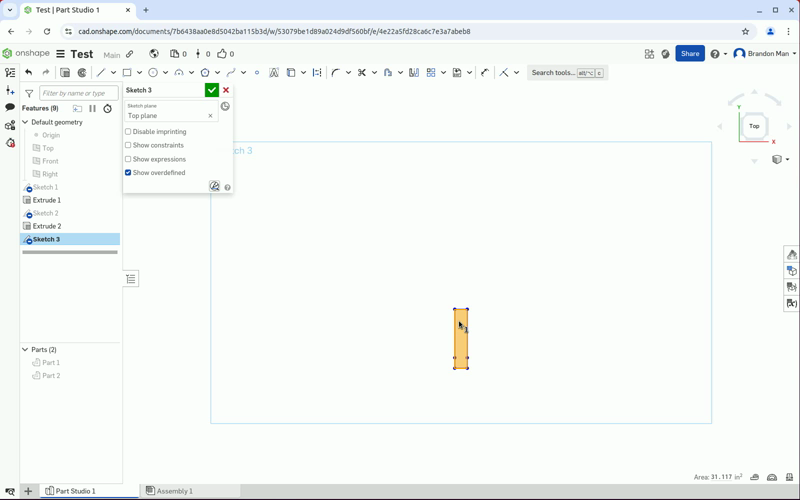
mouse_move(73, 352)
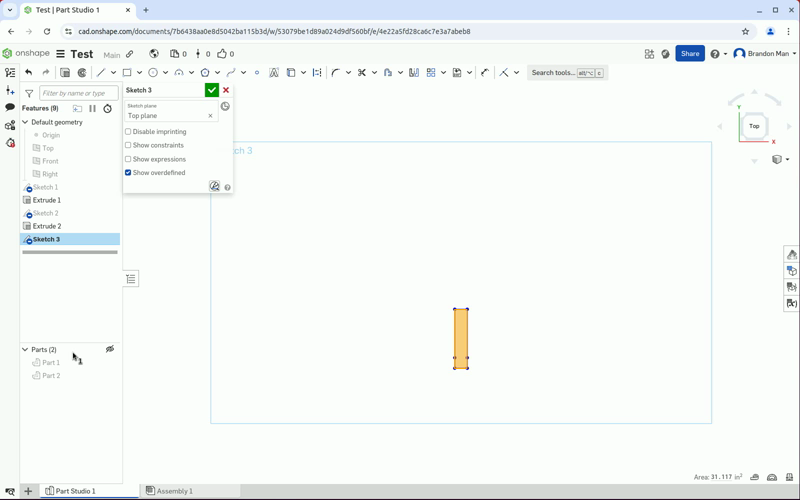
key(shift+y)
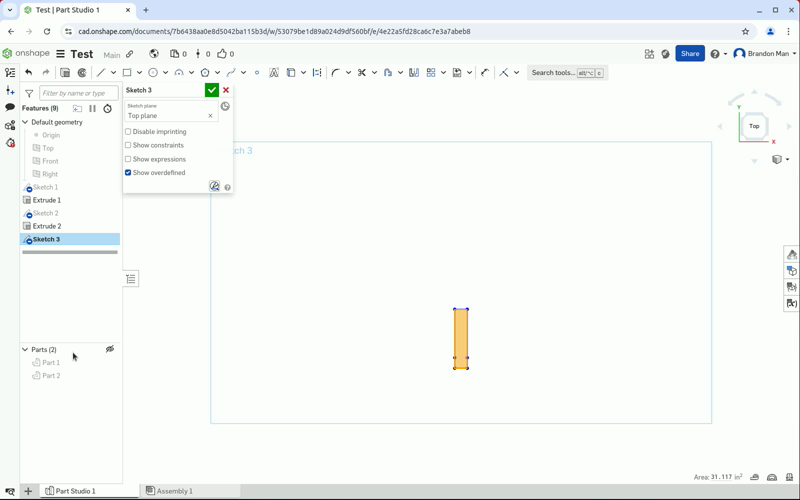
key(shift+e)
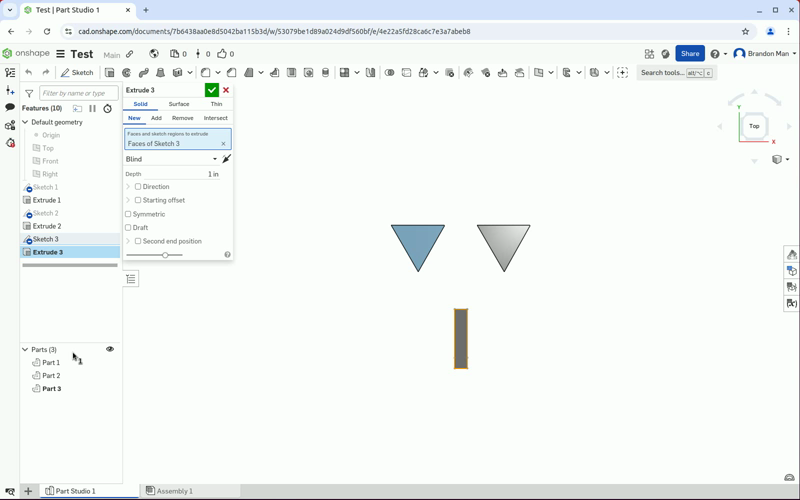
mouse_move(143, 106)
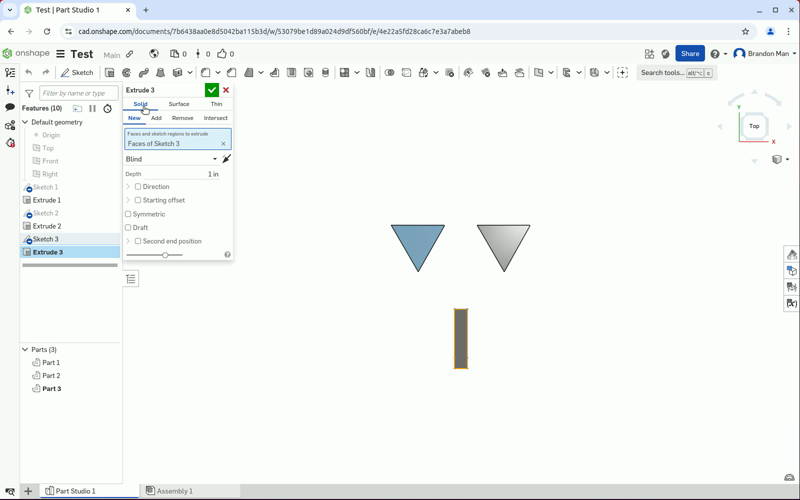
click(143, 106)
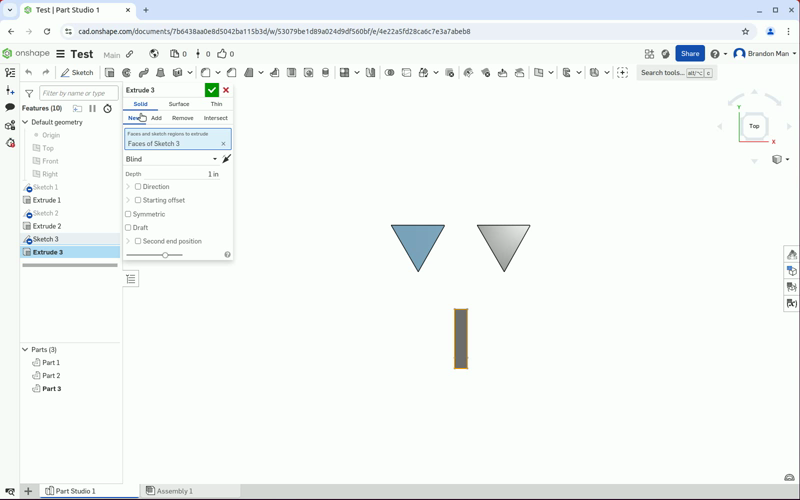
mouse_move(137, 120)
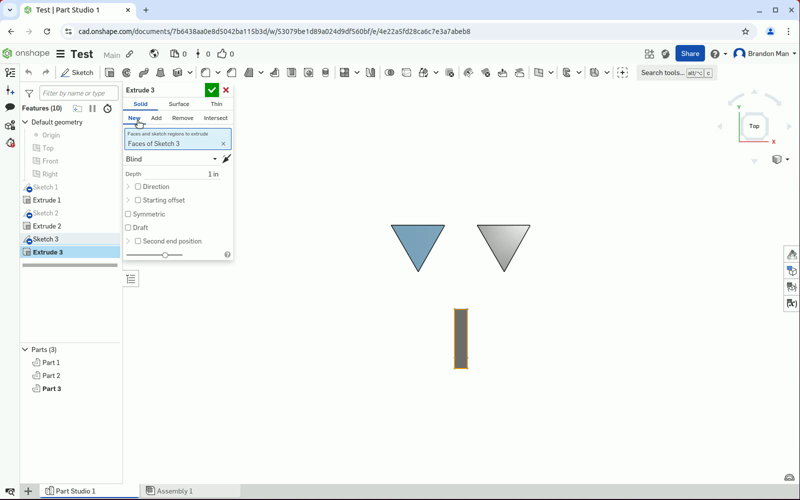
click(137, 120)
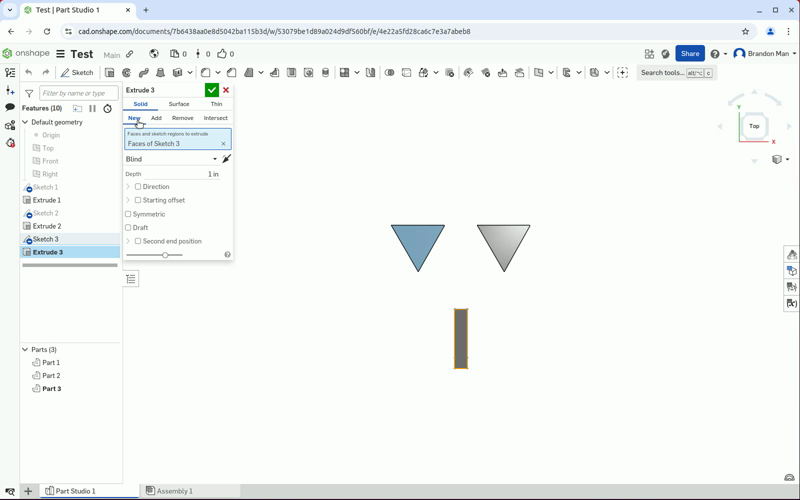
key(tab, 4)
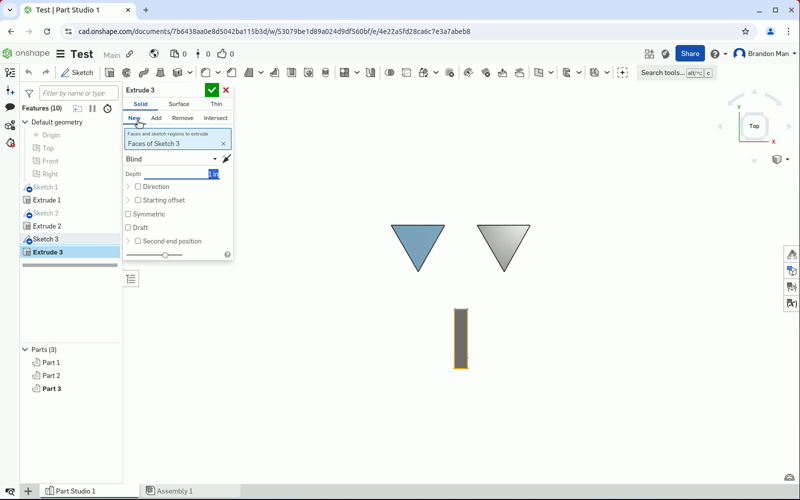
text(2.166)
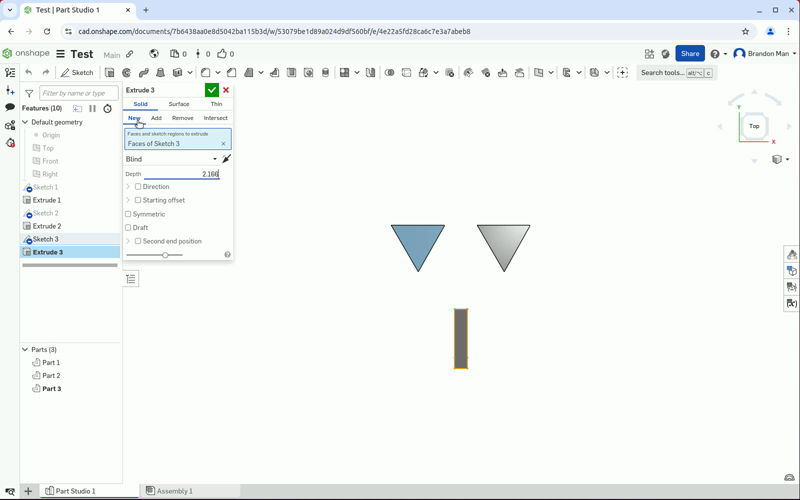
key(enter)
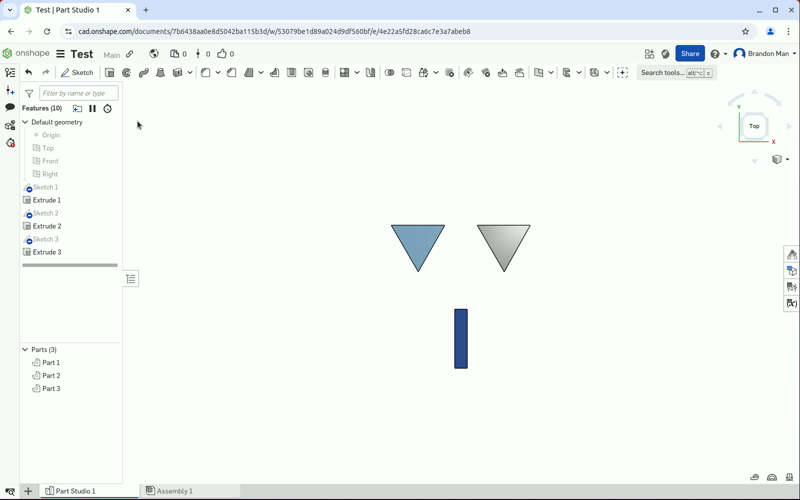
key(shift+h)
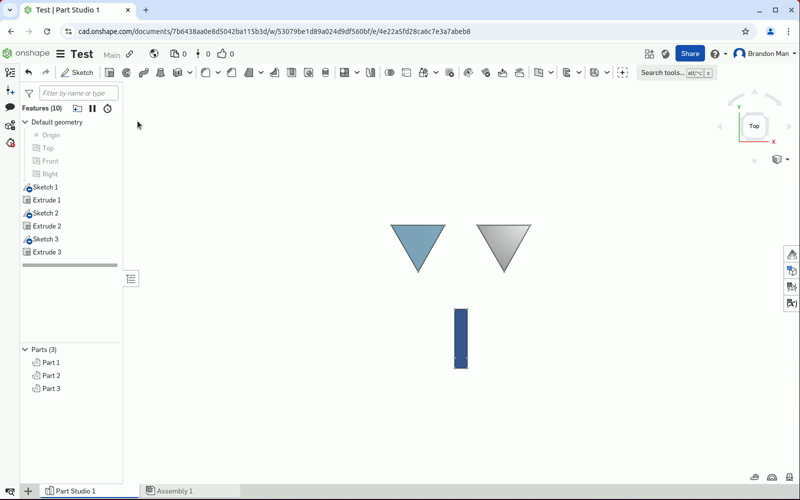
key(shift+h)
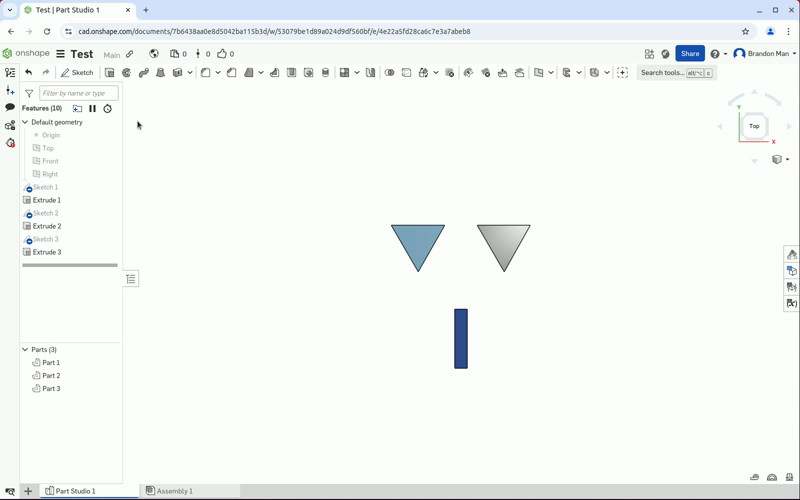
mouse_move(73, 189)
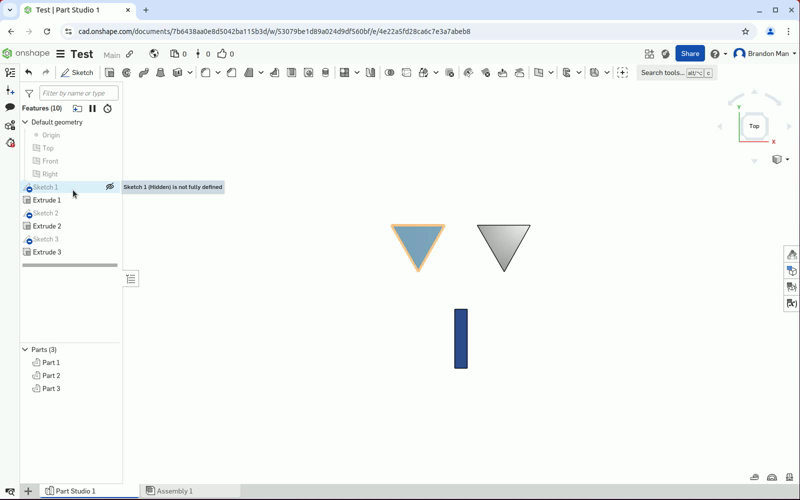
click(73, 189)
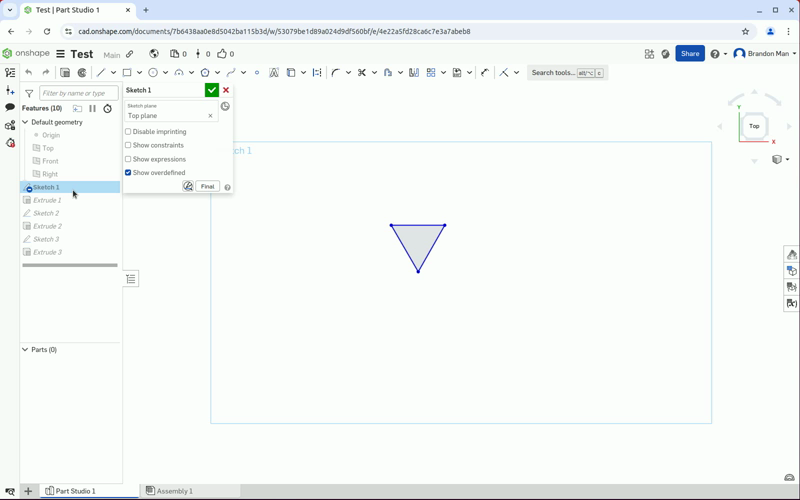
mouse_move(229, 92)
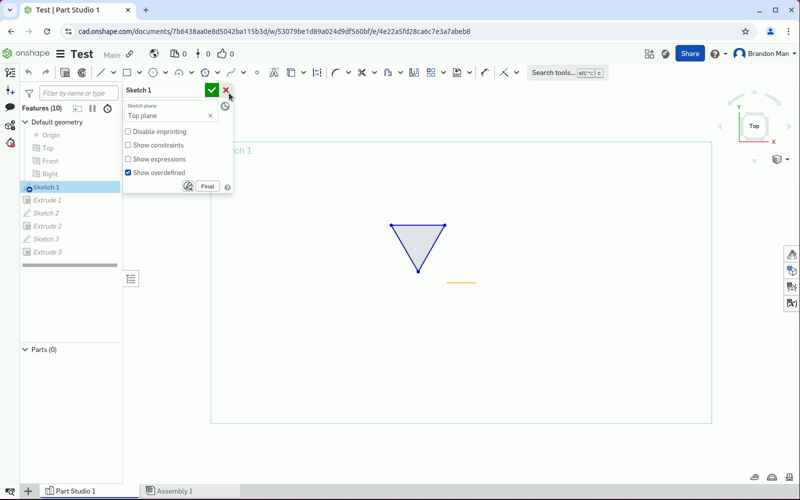
click(229, 92)
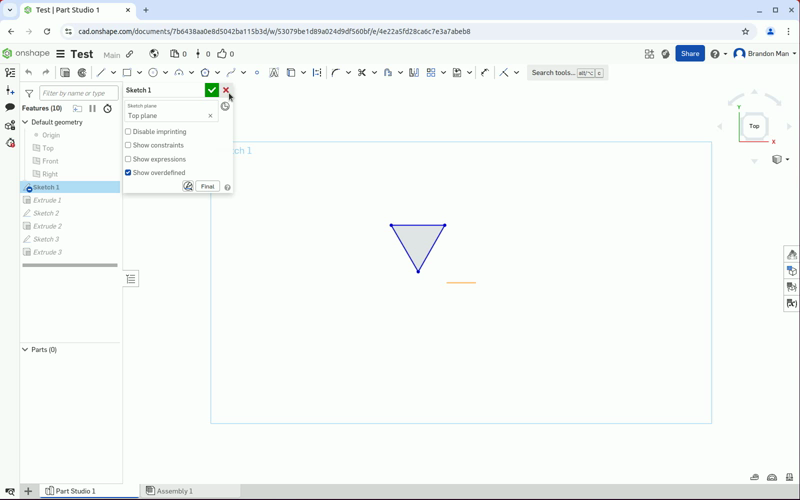
key(shift+s)
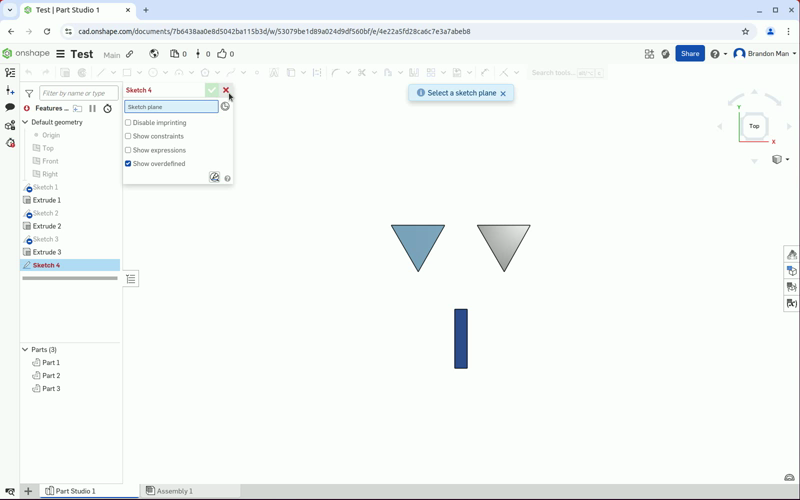
mouse_move(73, 150)
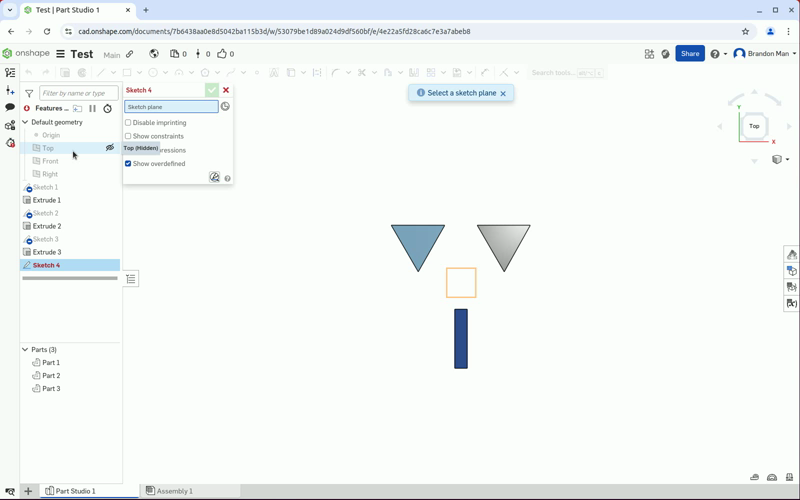
click(73, 150)
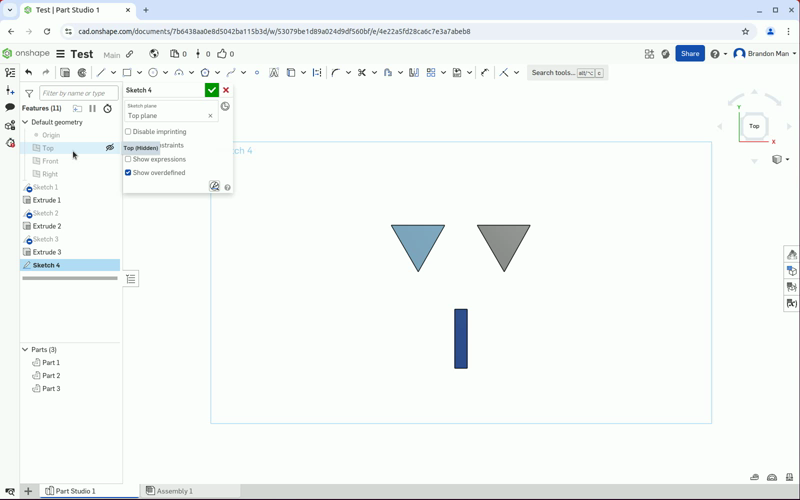
mouse_move(73, 352)
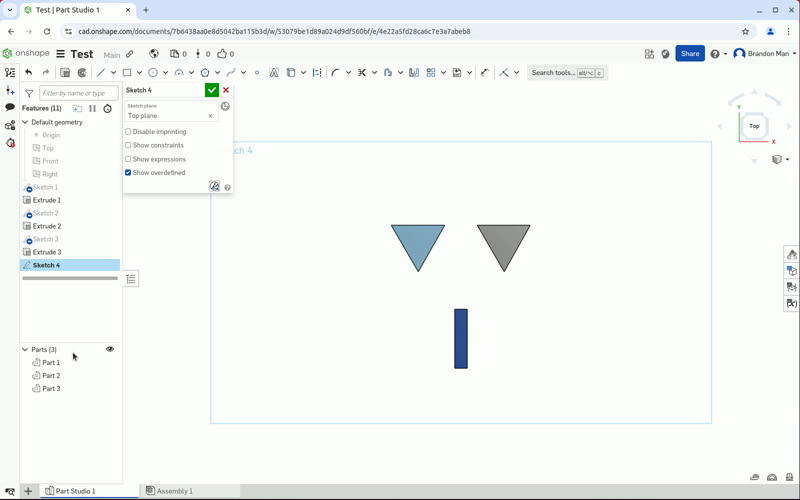
key(y)
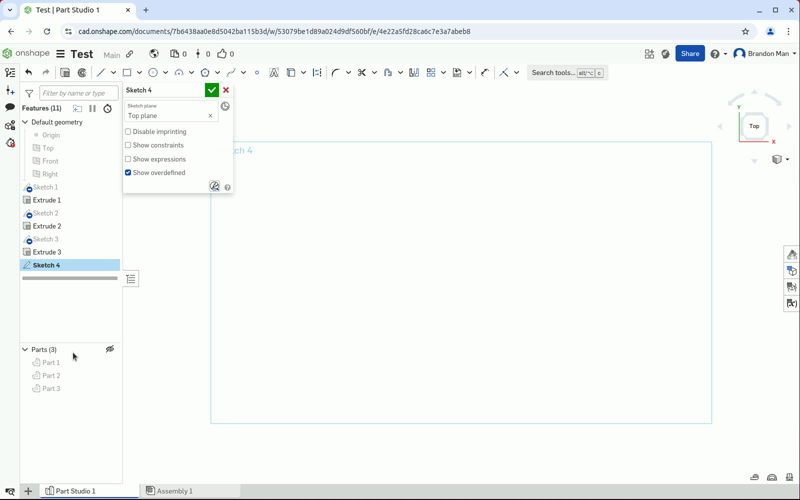
key(l)
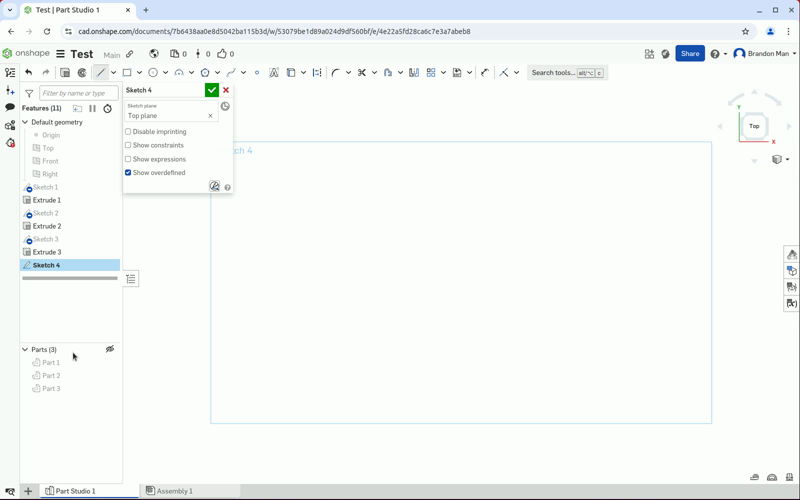
key_down(shift)
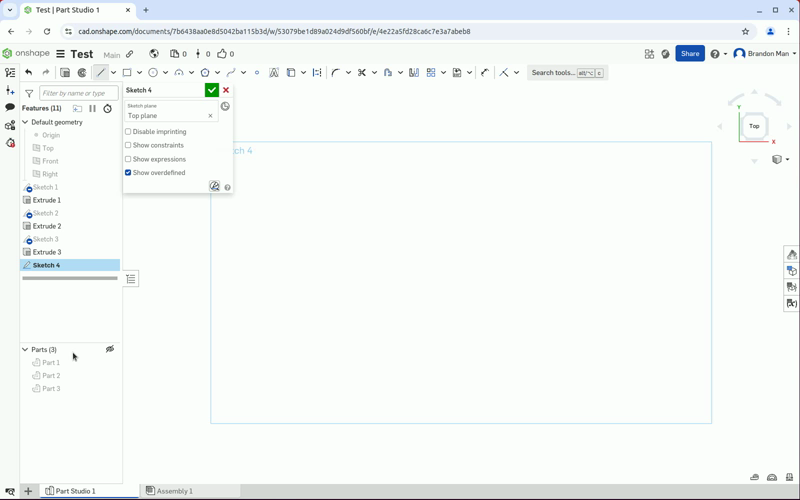
mouse_move(401, 368)
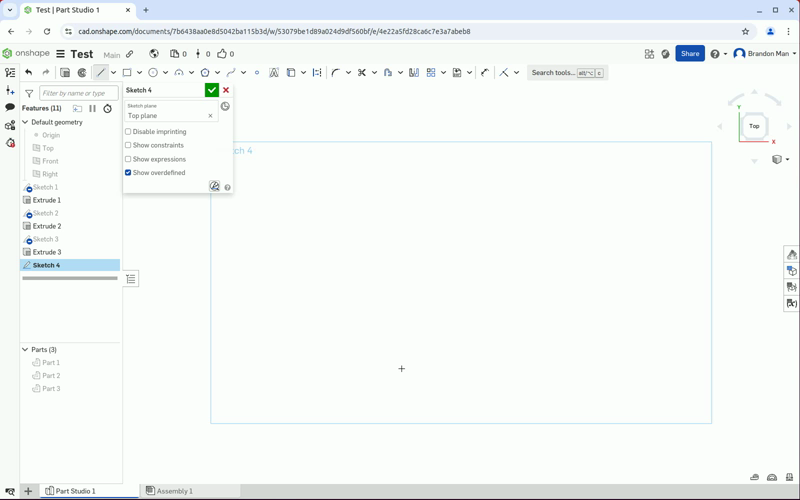
click(401, 368)
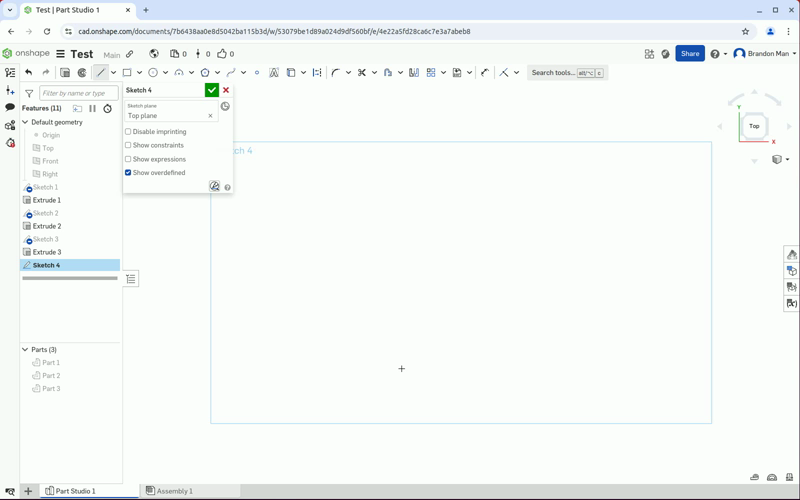
key_up(shift)
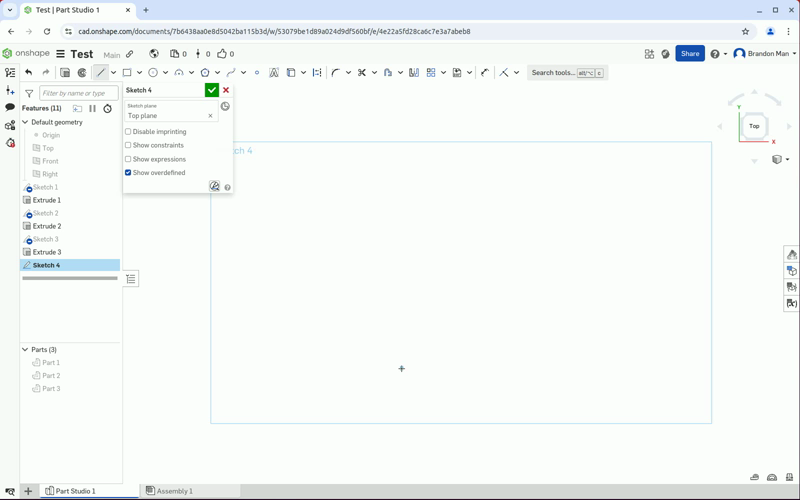
key_down(shift)
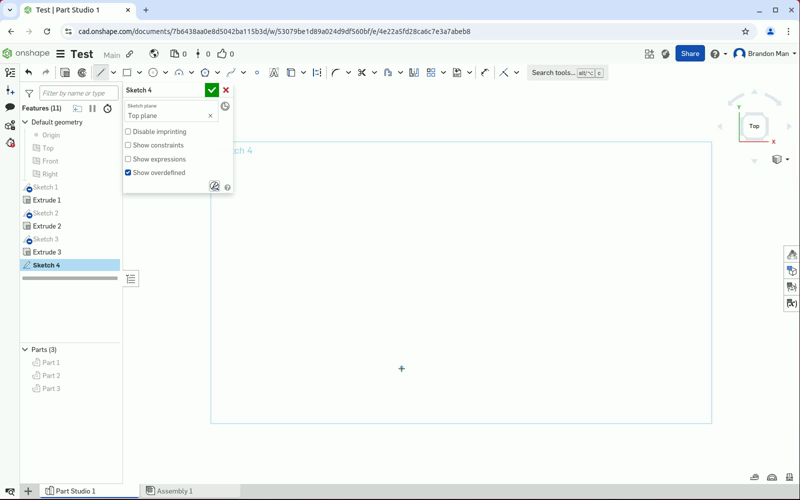
mouse_move(431, 368)
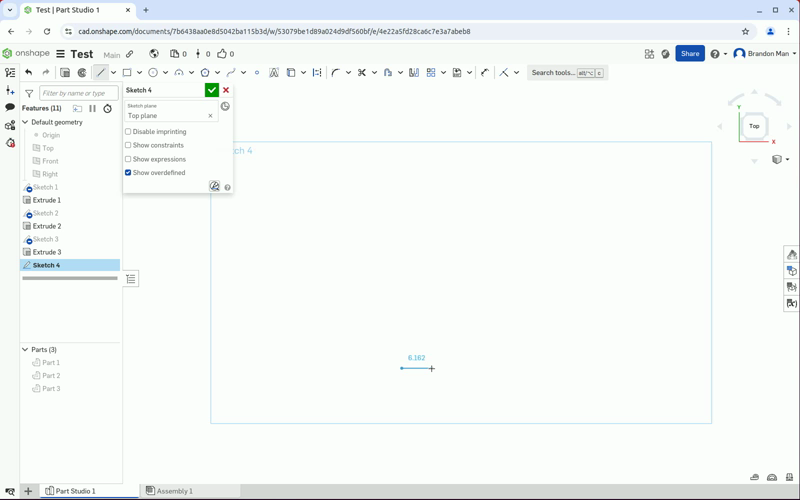
mouse_move(454, 368)
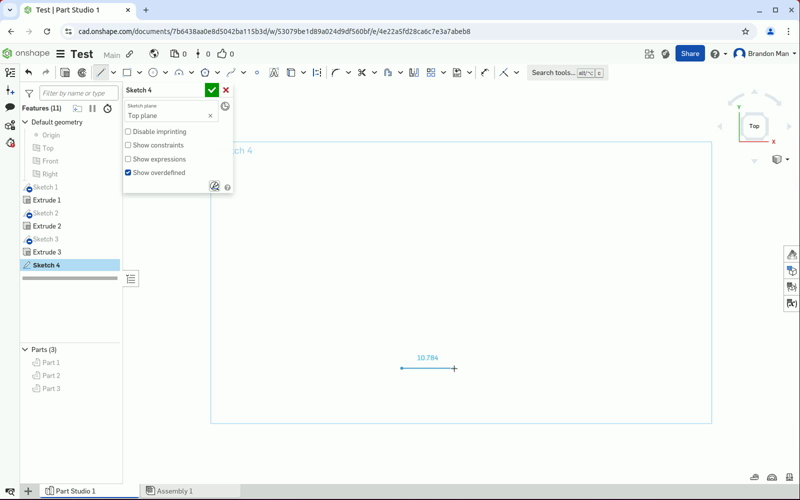
click(454, 368)
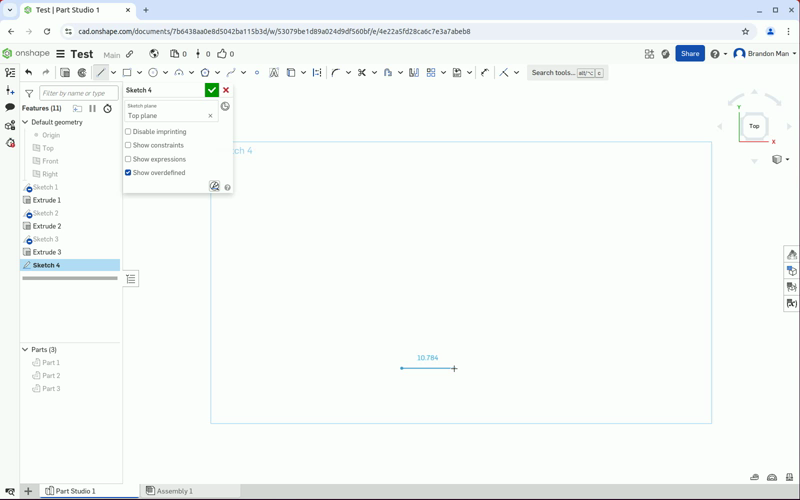
key_up(shift)
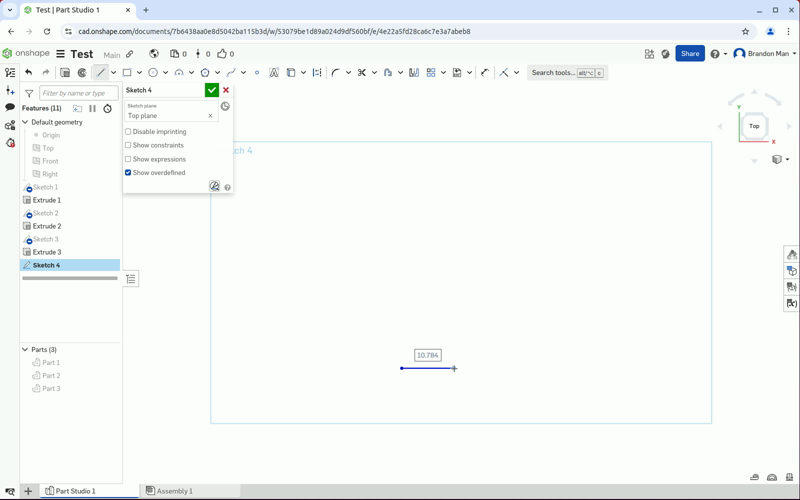
key_down(shift)
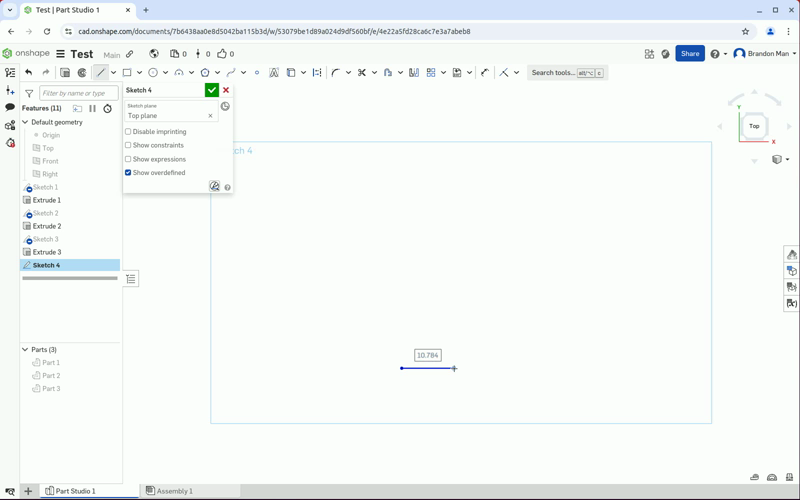
mouse_move(484, 368)
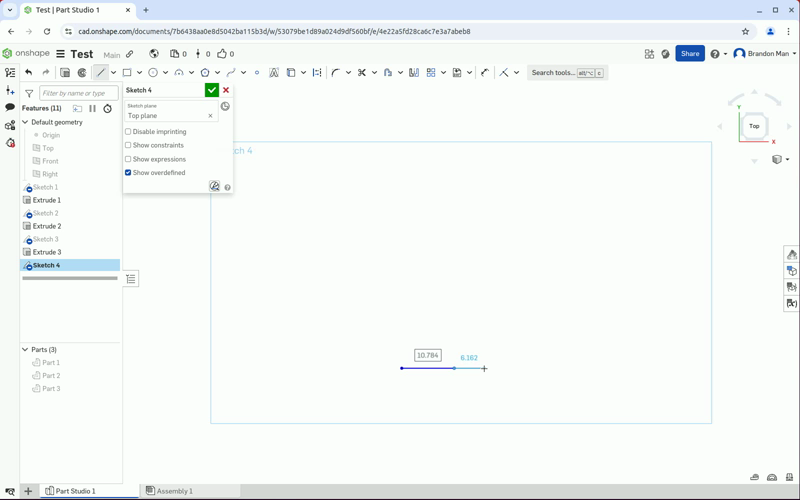
mouse_move(454, 357)
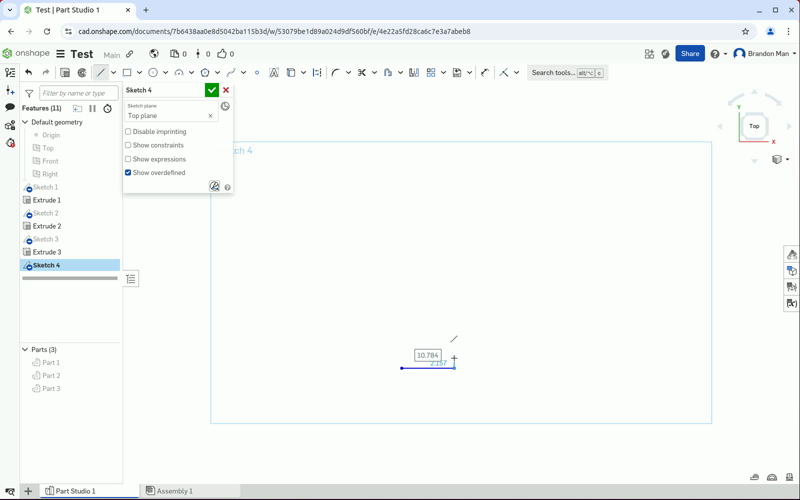
click(454, 357)
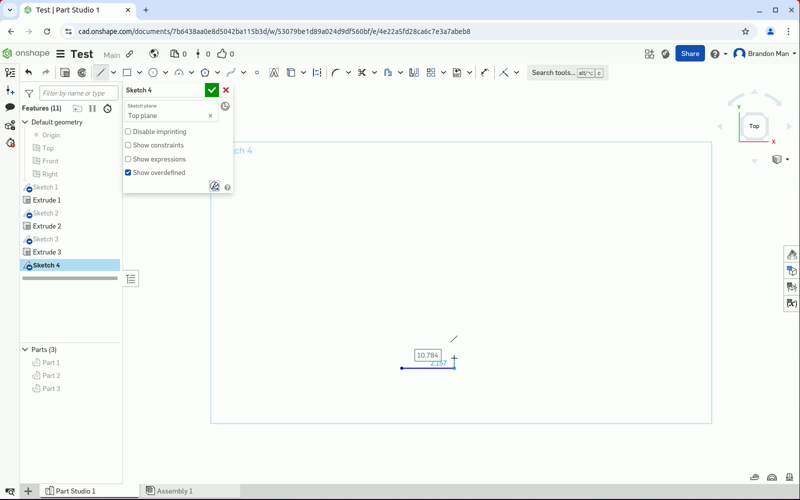
key_up(shift)
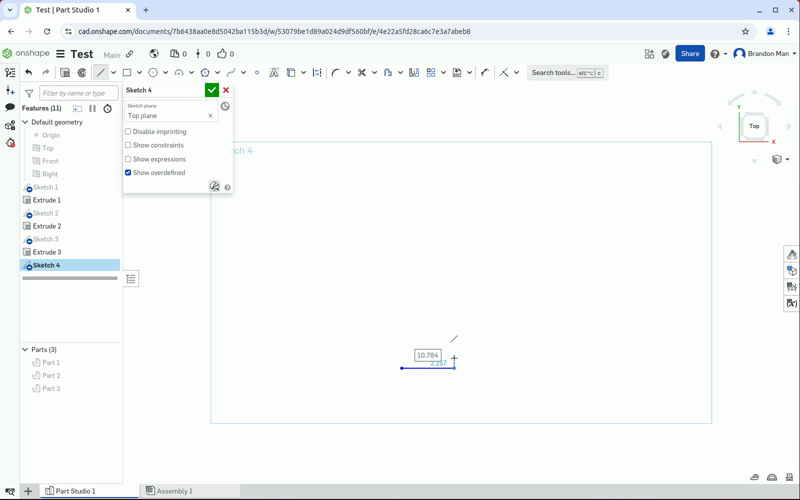
mouse_move(484, 357)
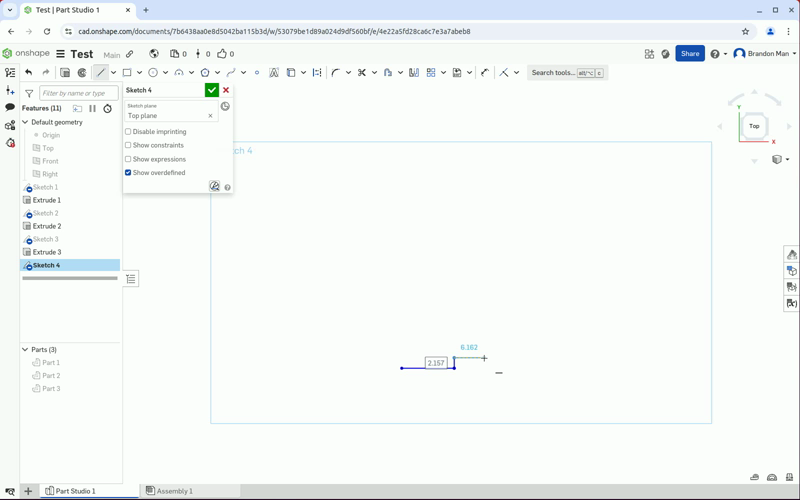
key_down(shift)
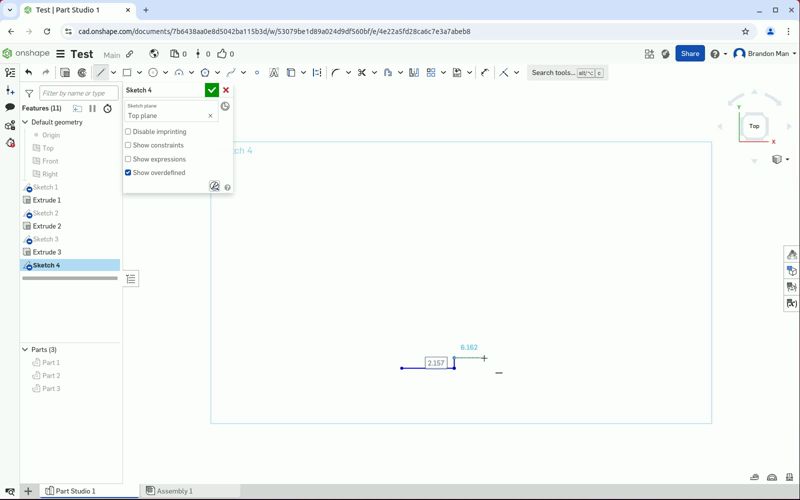
mouse_move(401, 368)
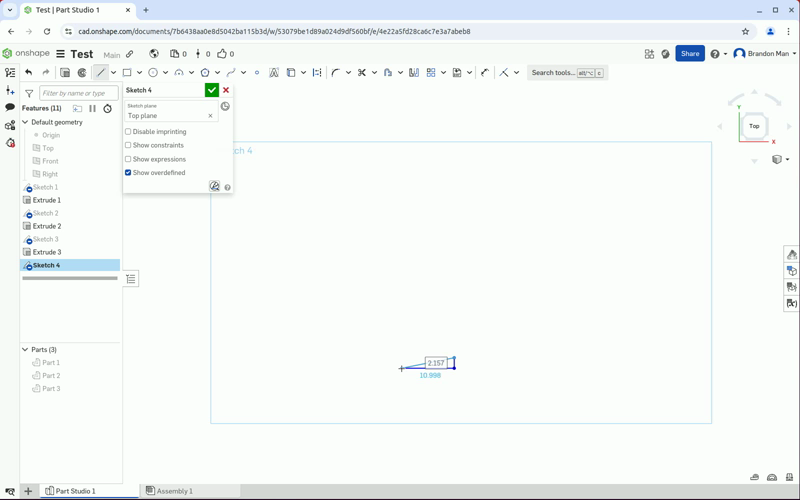
key_up(shift)
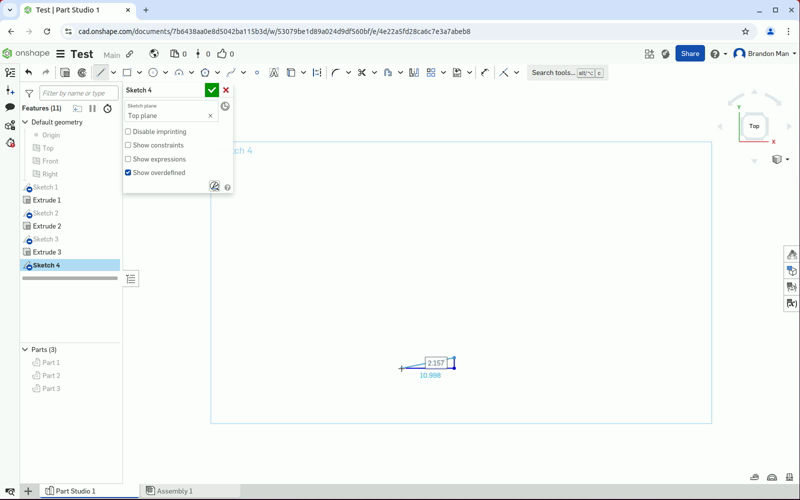
click(401, 368)
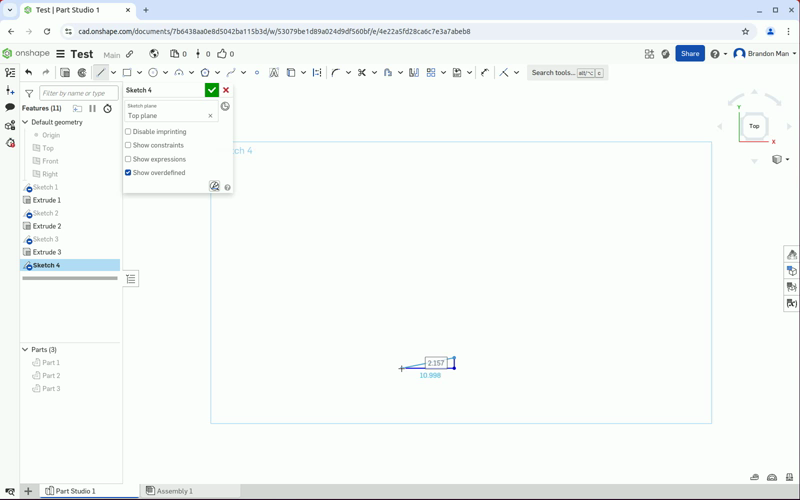
key(esc)
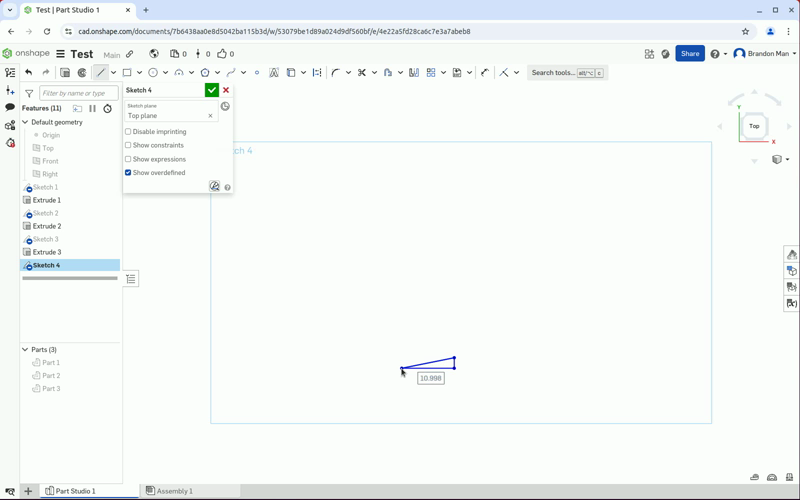
mouse_move(440, 362)
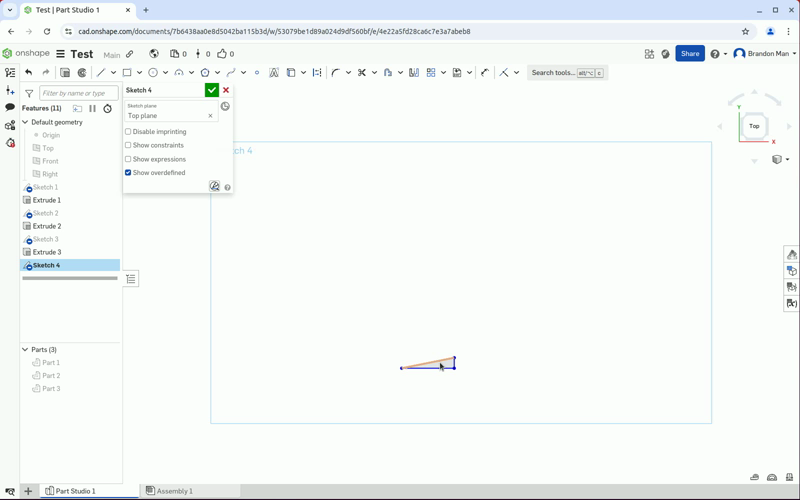
scroll(6)
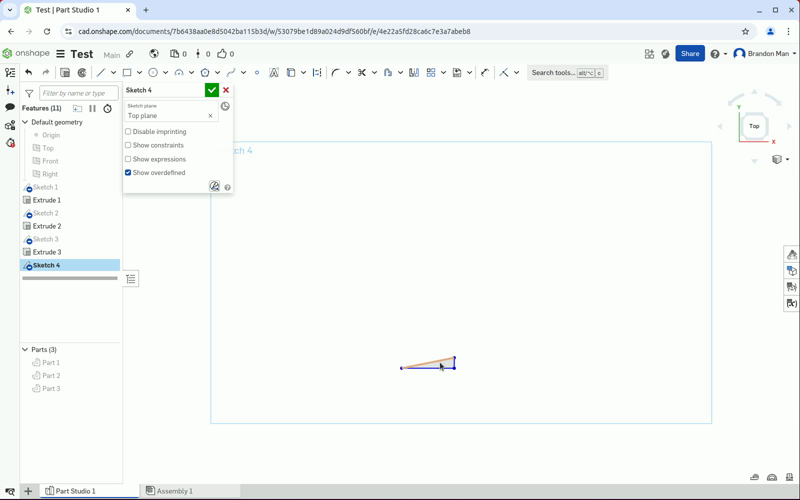
scroll(6)
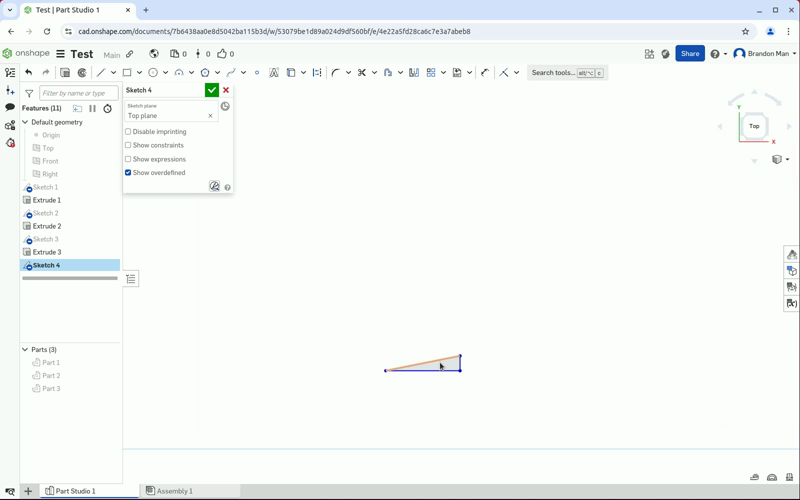
scroll(6)
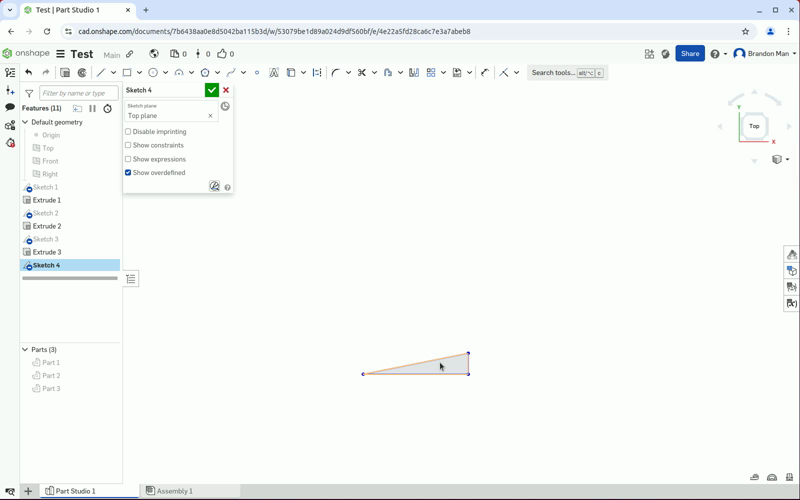
scroll(6)
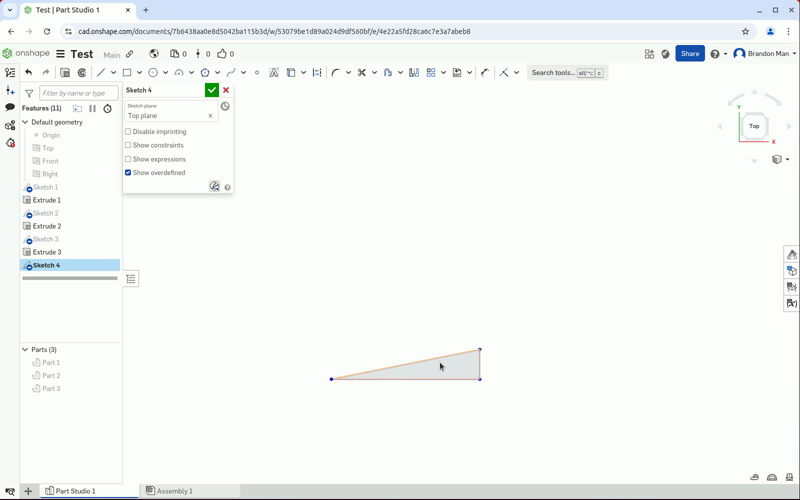
scroll(6)
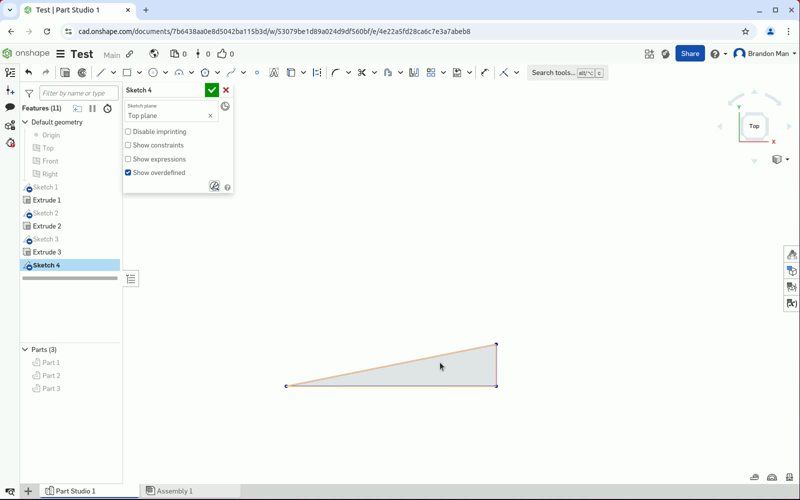
scroll(6)
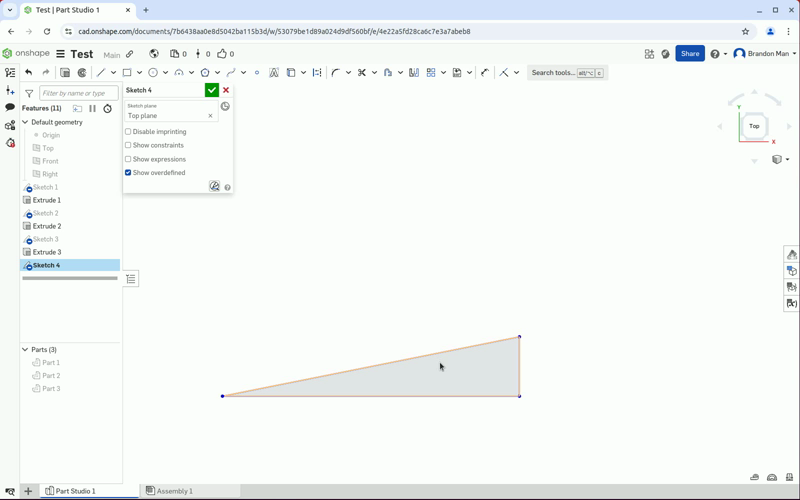
scroll(6)
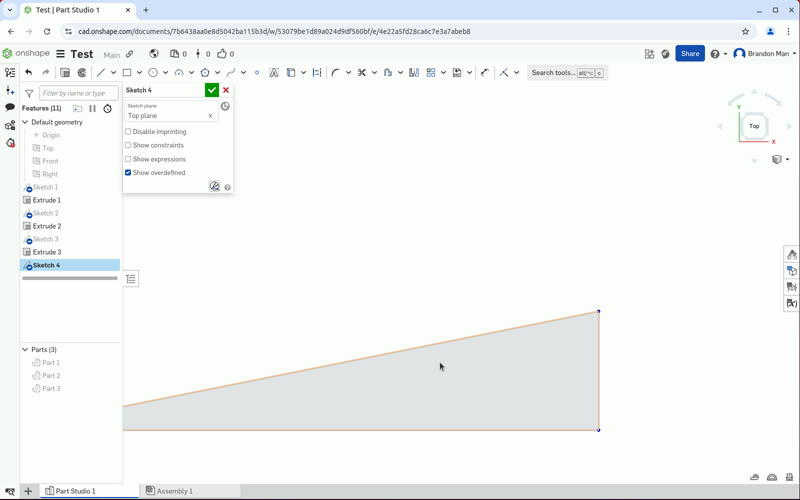
click(440, 362)
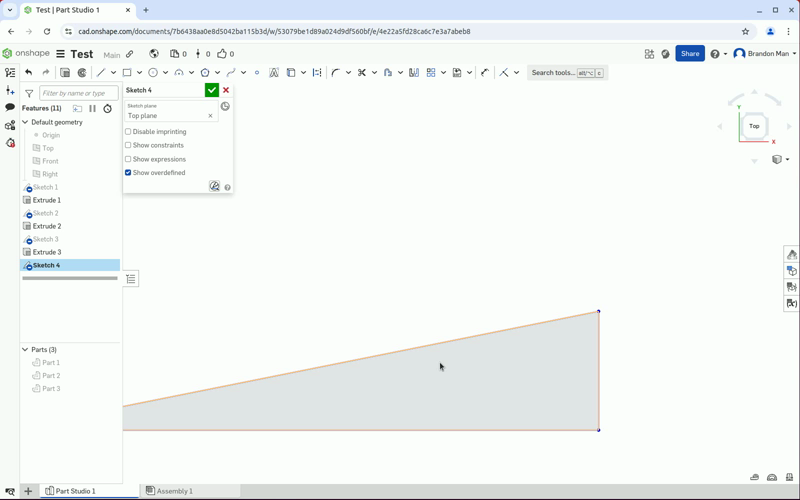
scroll(-6)
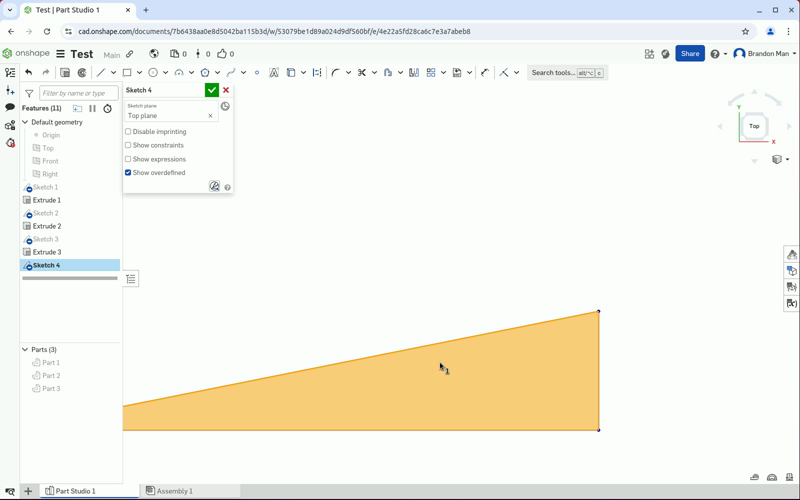
scroll(-6)
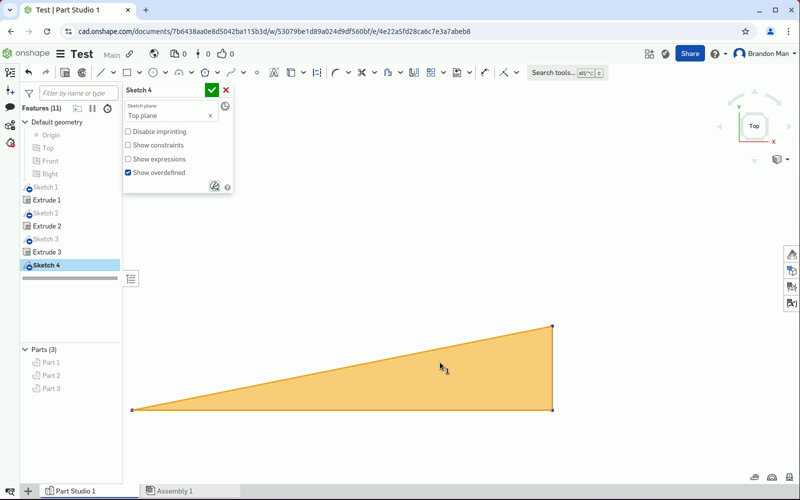
scroll(-6)
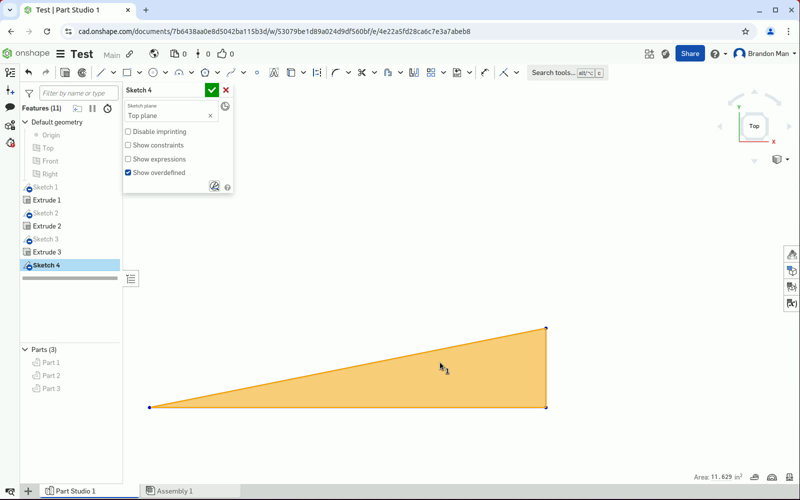
scroll(-6)
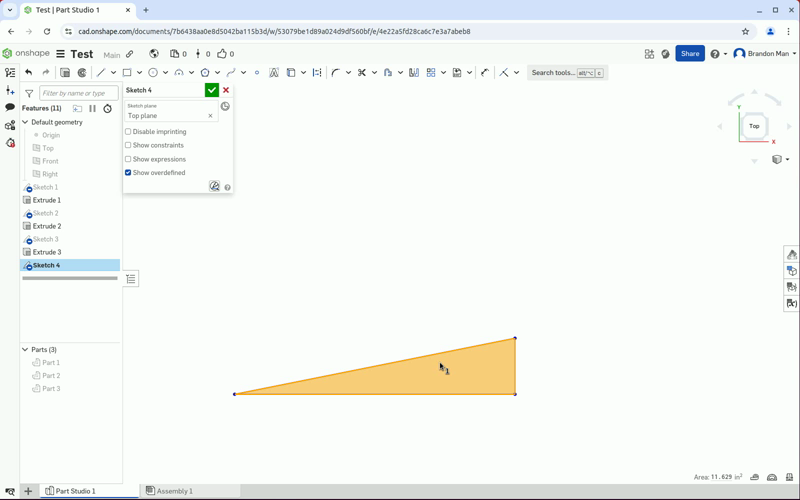
scroll(-6)
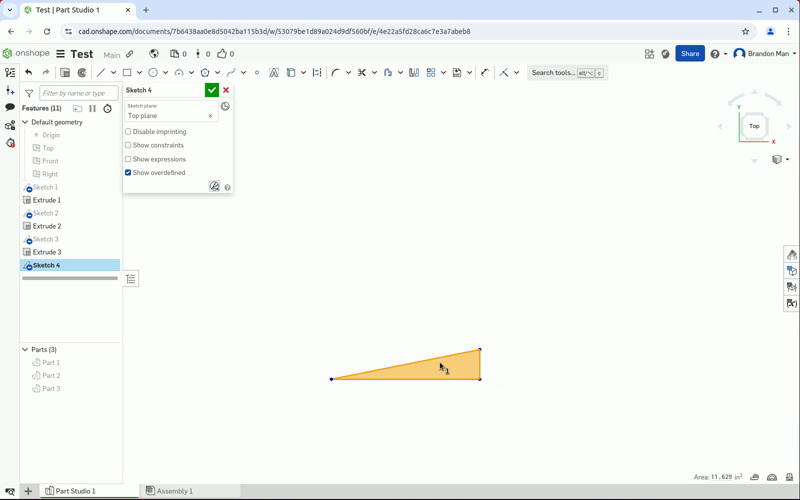
scroll(-6)
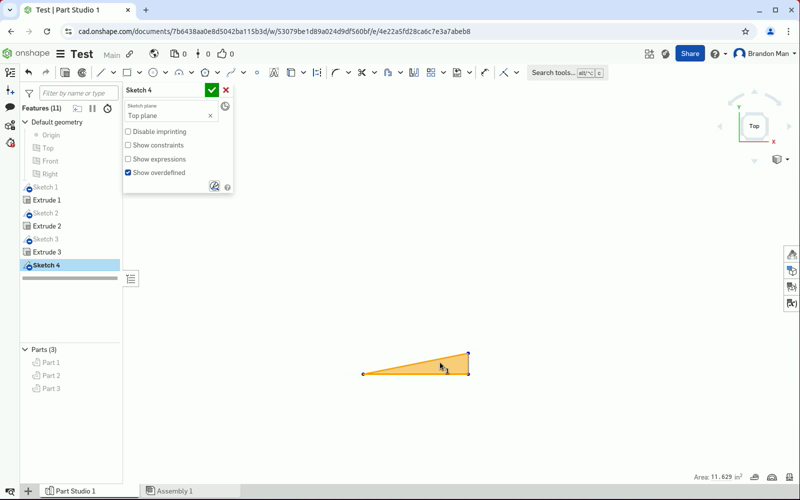
scroll(-6)
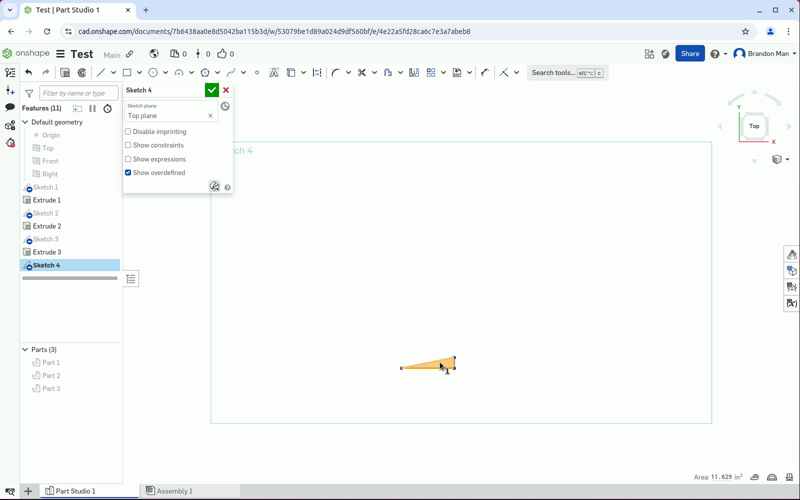
mouse_move(73, 352)
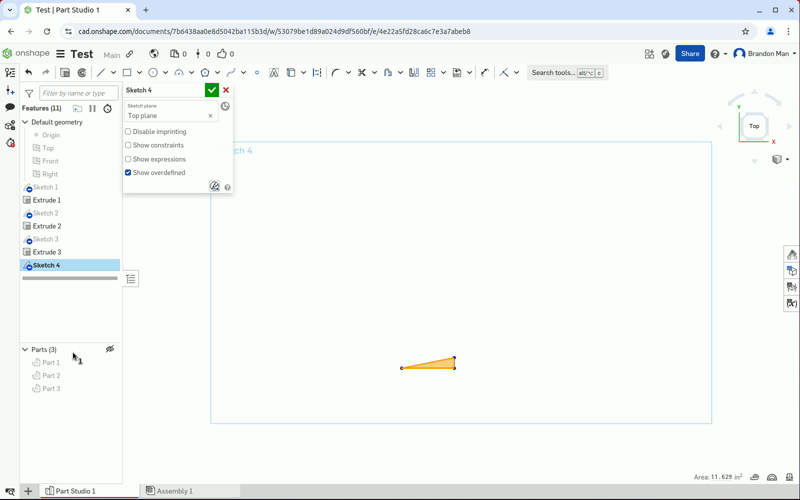
key(shift+y)
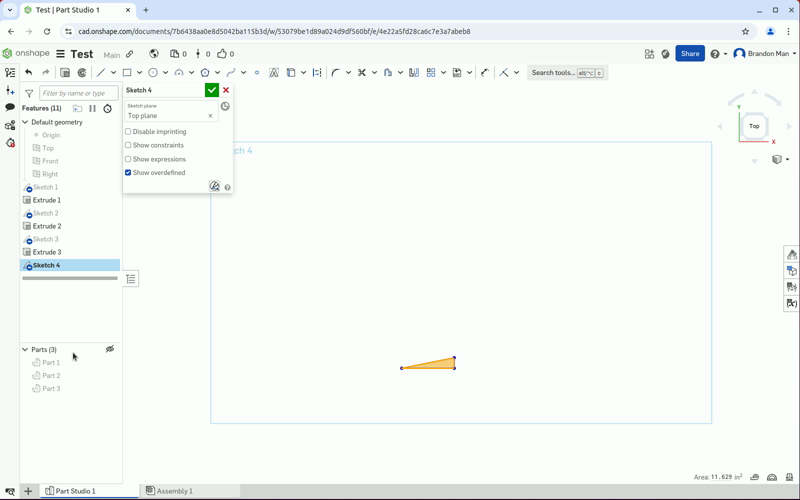
key(shift+e)
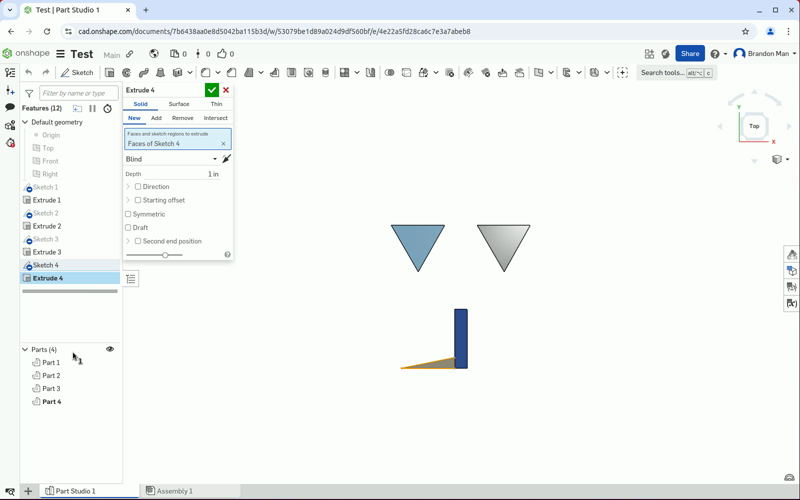
mouse_move(143, 106)
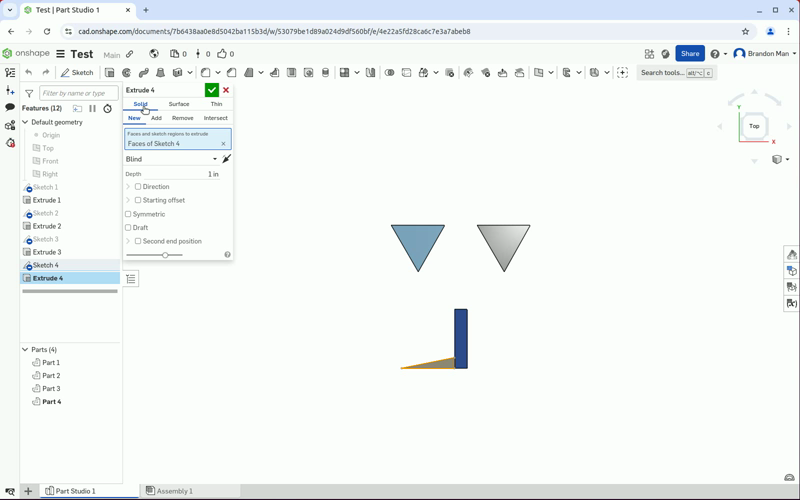
click(143, 106)
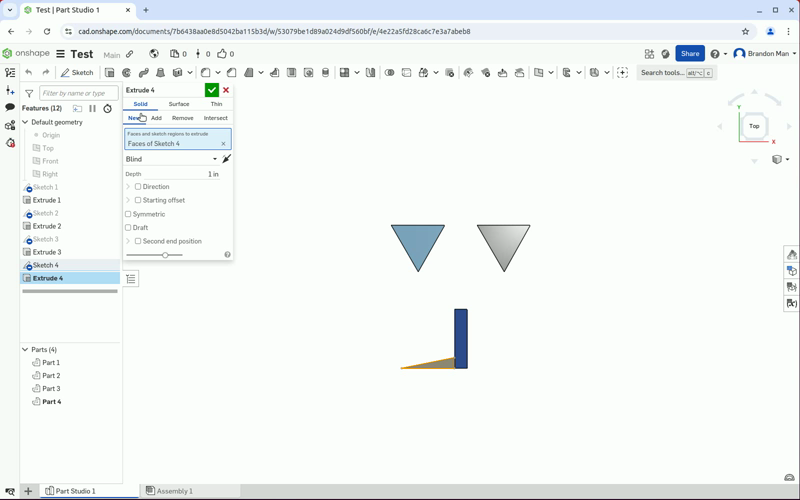
mouse_move(137, 120)
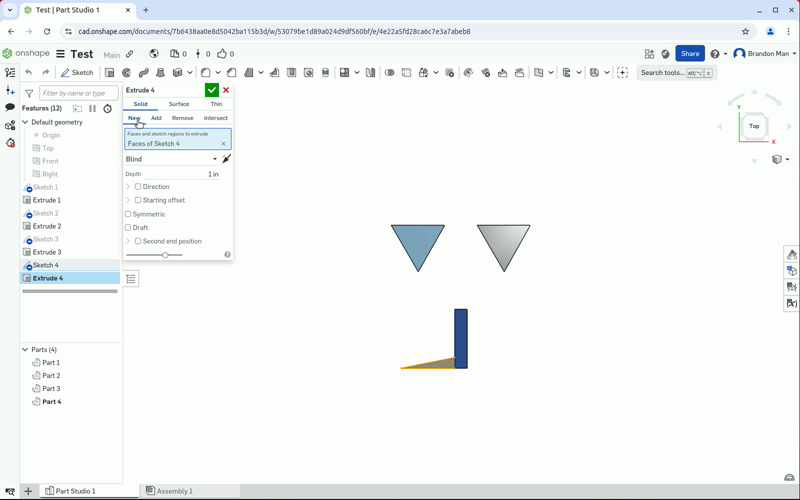
click(137, 120)
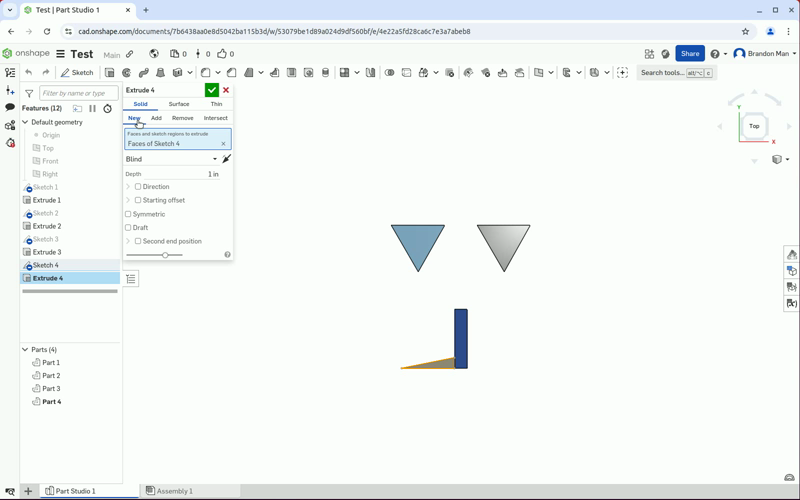
key(tab, 4)
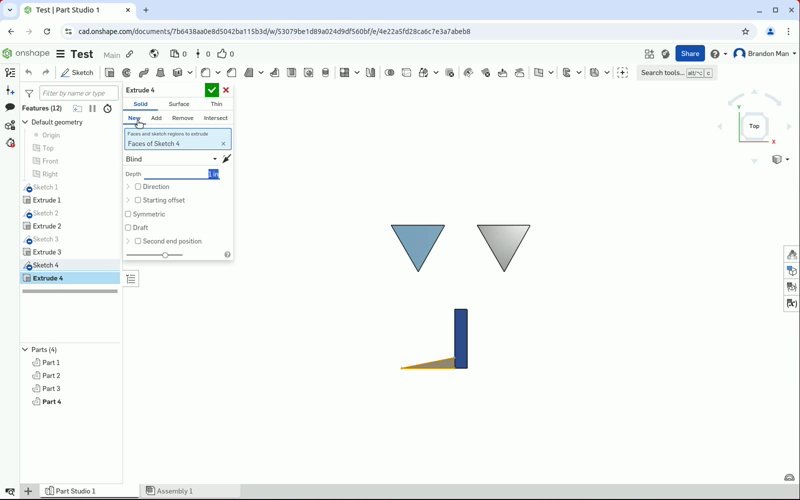
text(2.166)
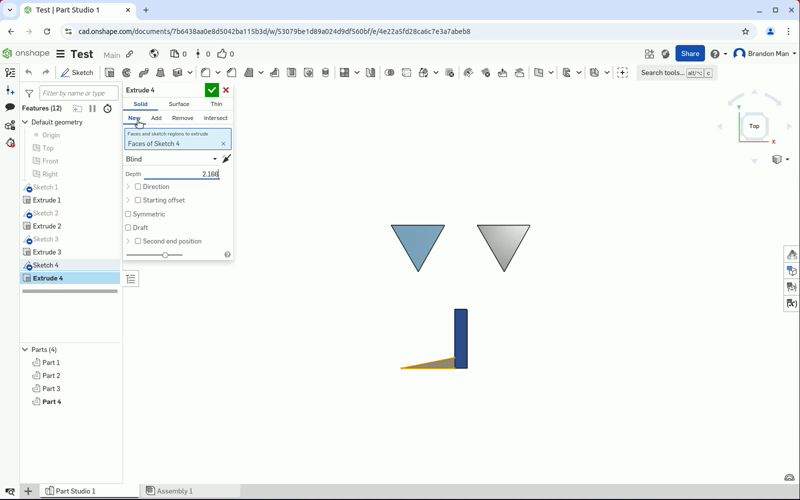
key(enter)
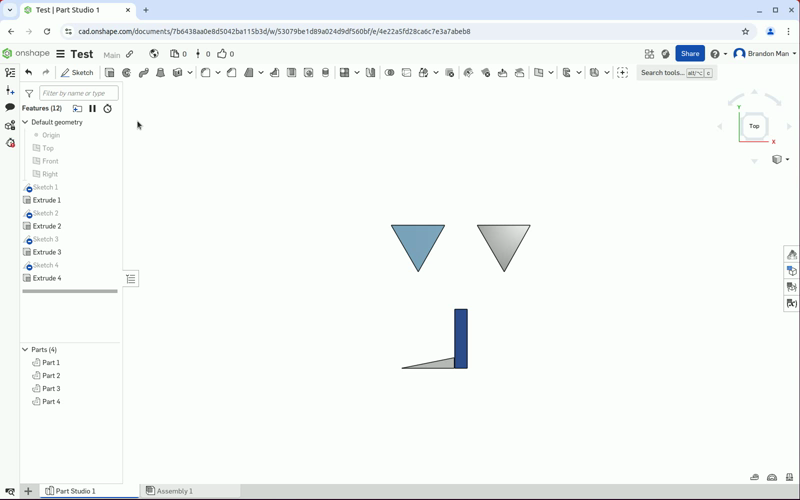
key(shift+h)
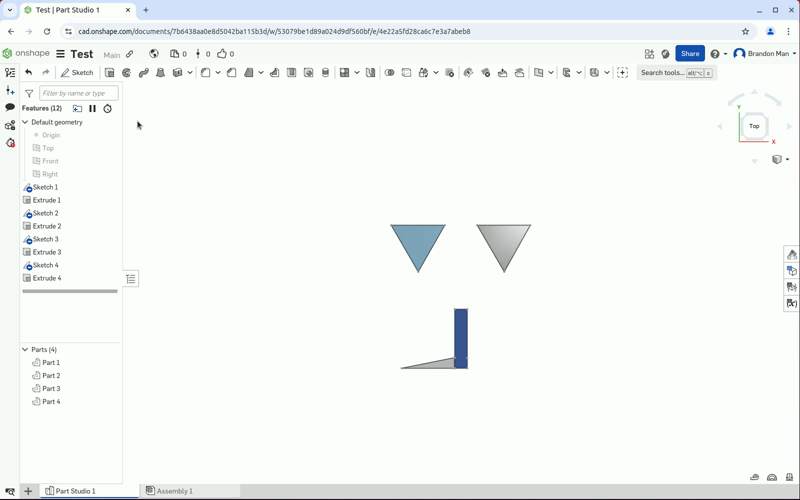
key(shift+h)
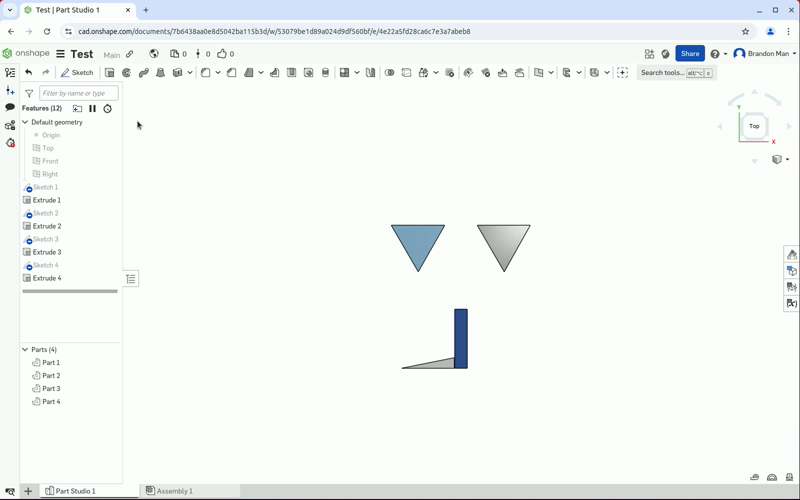
mouse_move(73, 189)
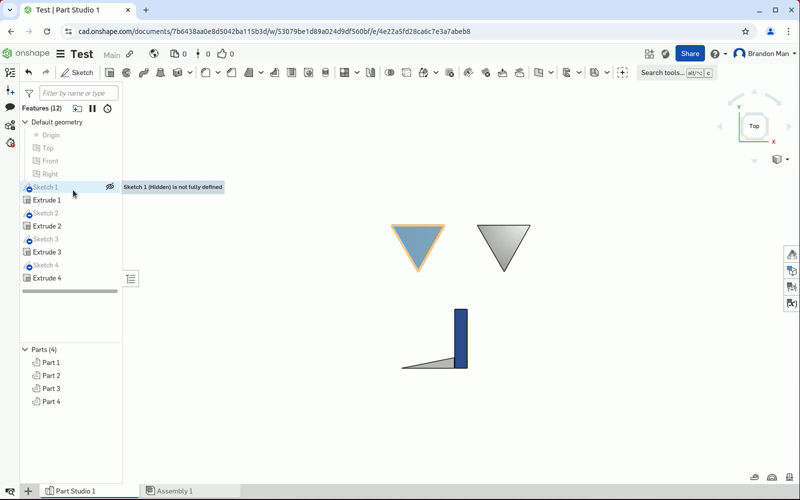
click(73, 189)
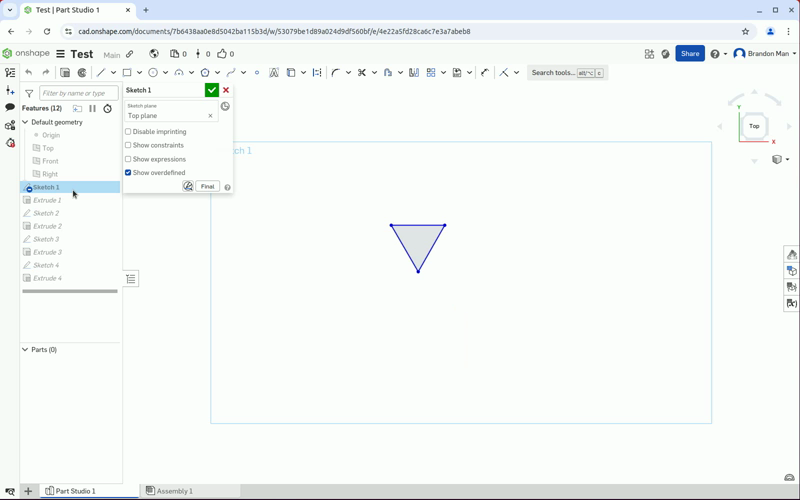
mouse_move(229, 92)
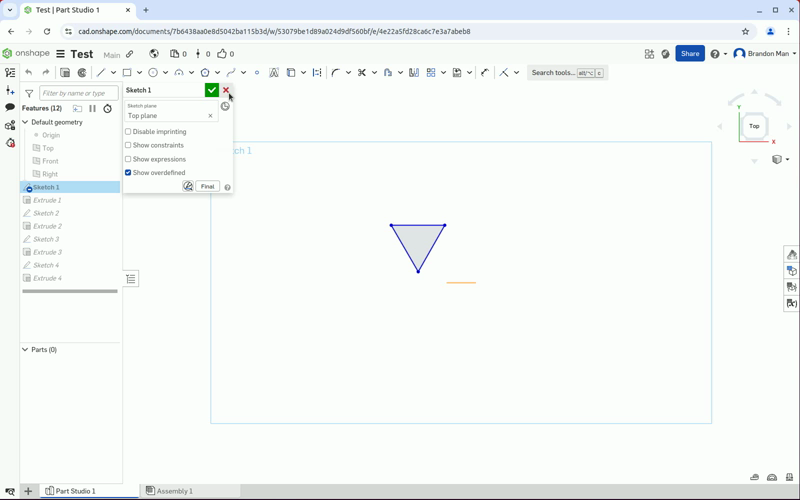
click(229, 92)
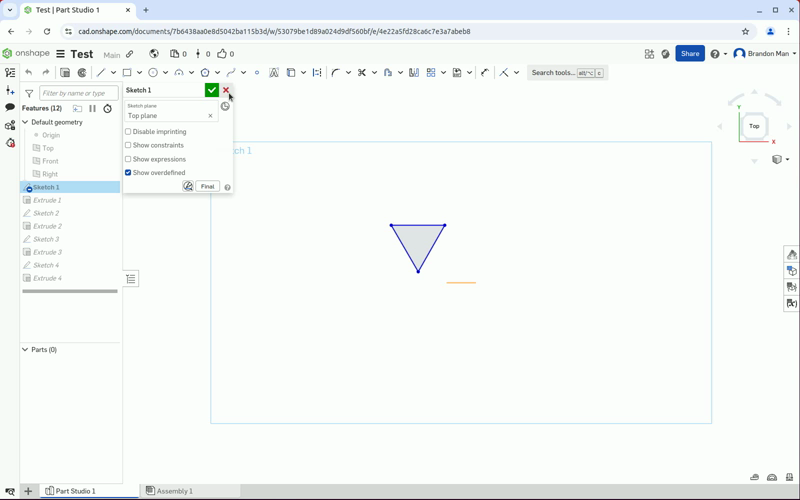
key(shift+s)
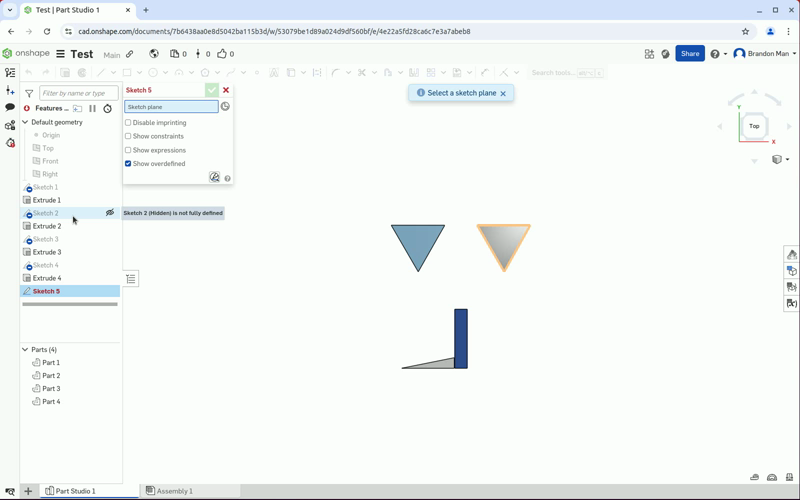
scroll(3)
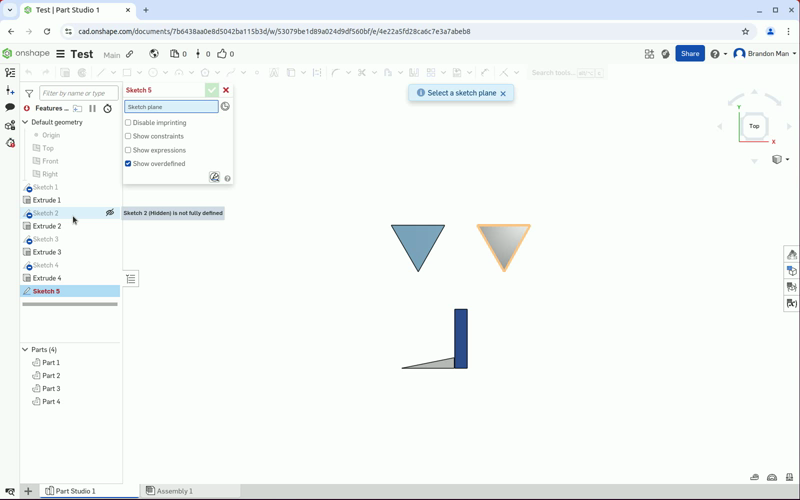
mouse_move(73, 150)
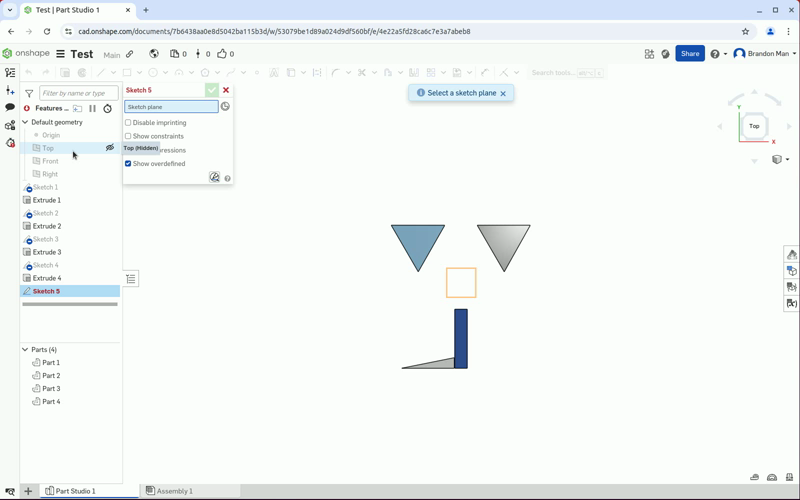
click(73, 150)
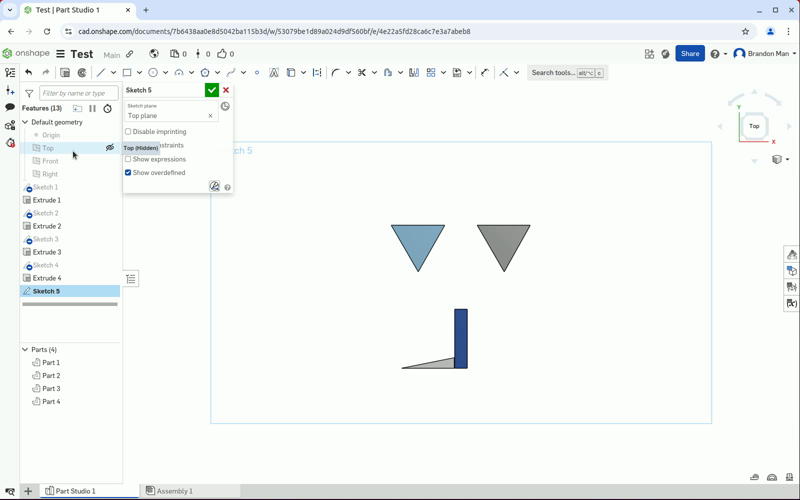
mouse_move(73, 352)
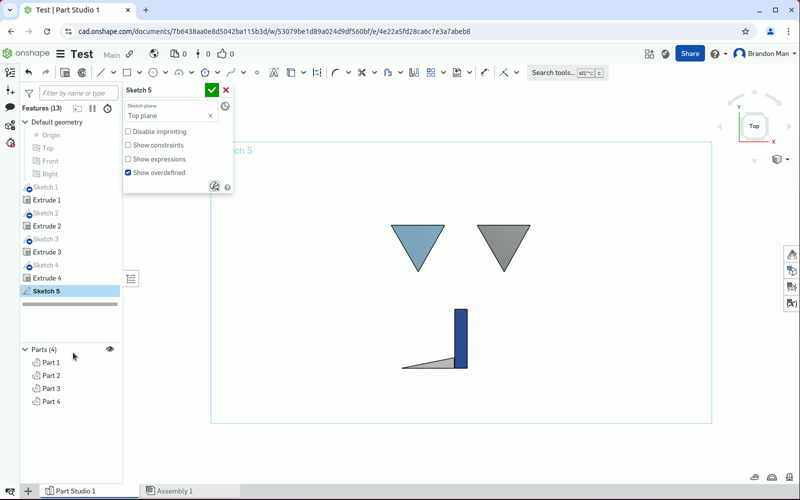
key(y)
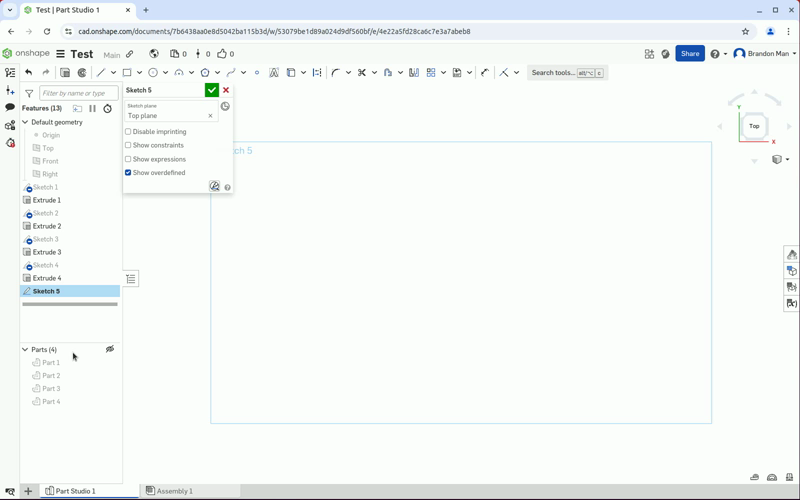
key(l)
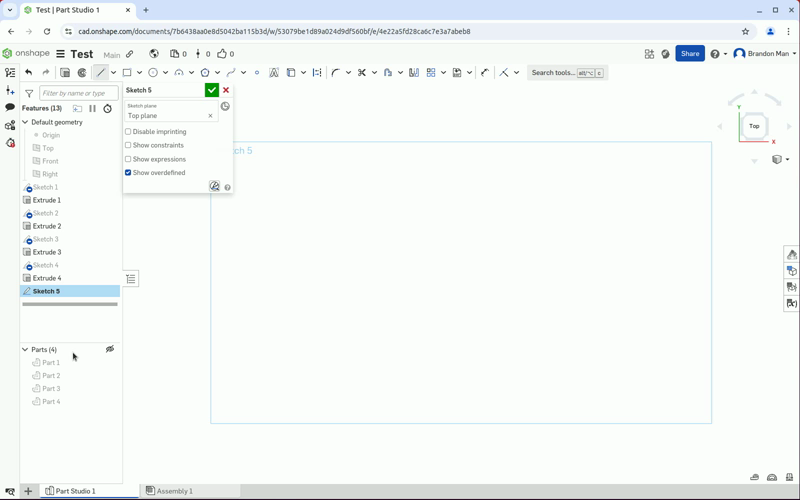
key_down(shift)
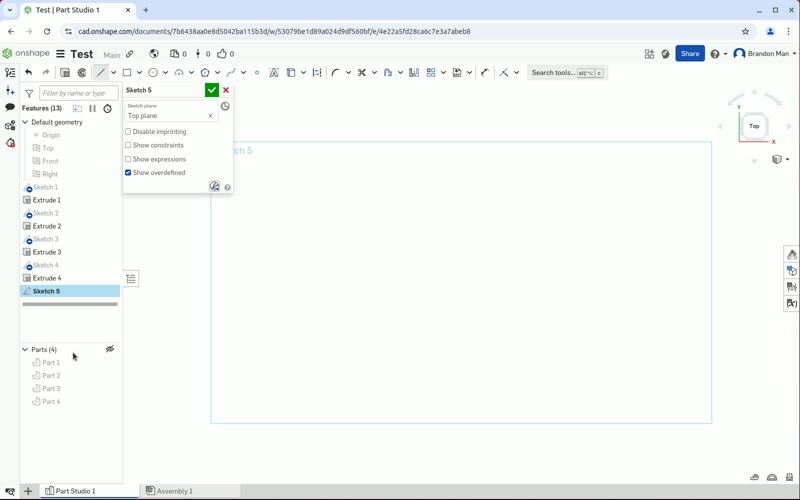
mouse_move(401, 395)
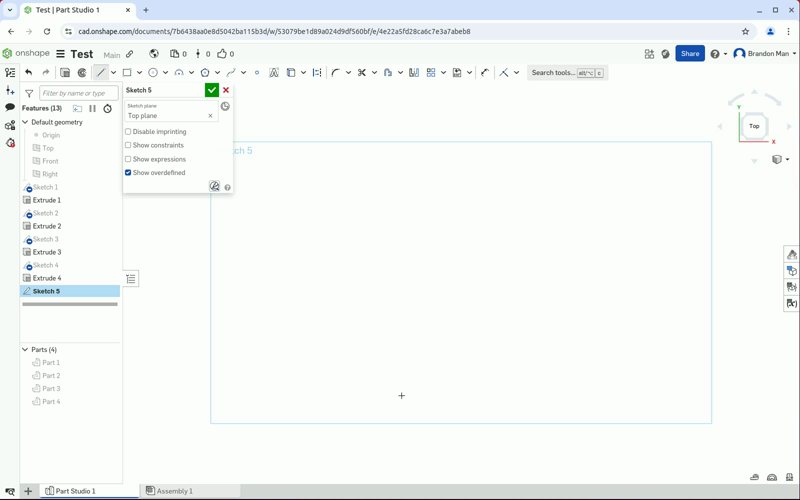
click(401, 395)
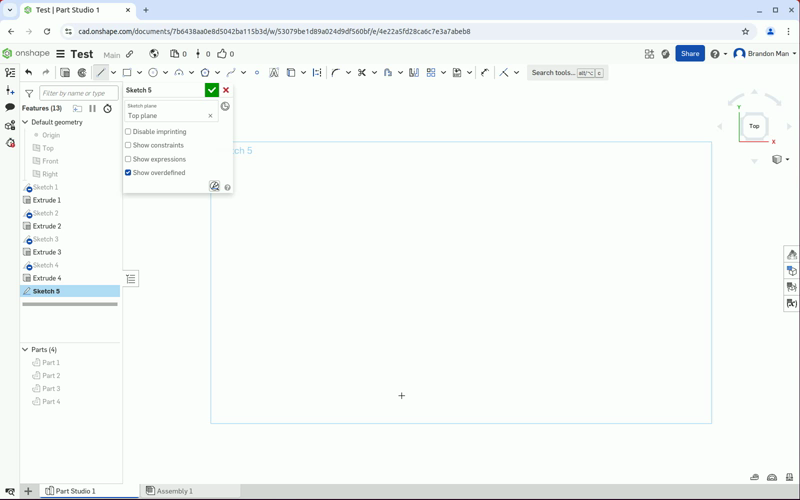
key_up(shift)
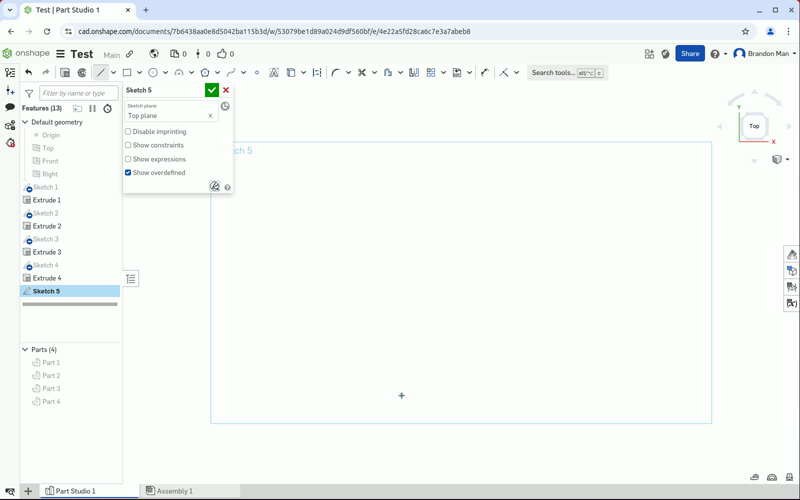
key_down(shift)
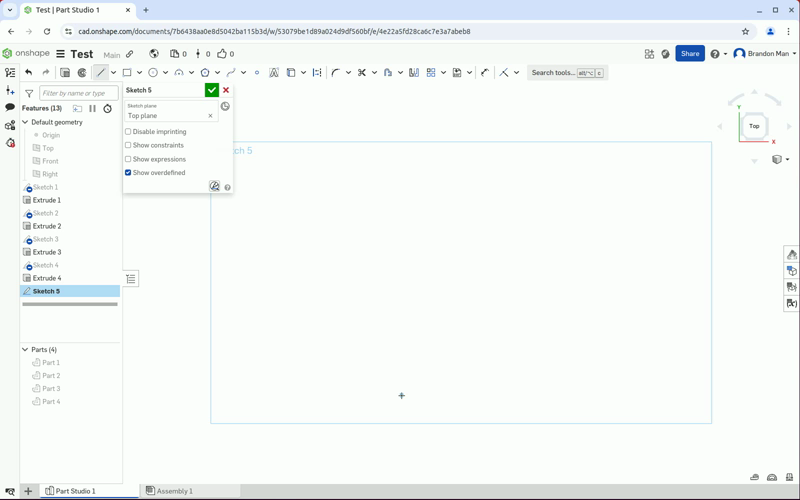
mouse_move(519, 395)
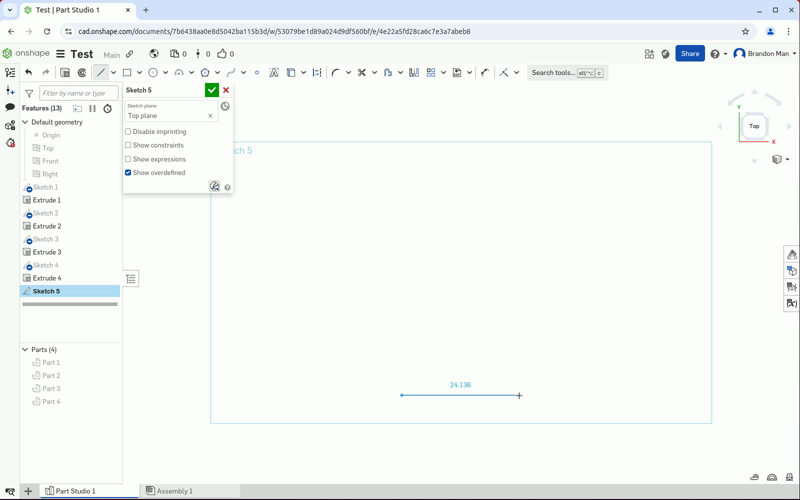
click(519, 395)
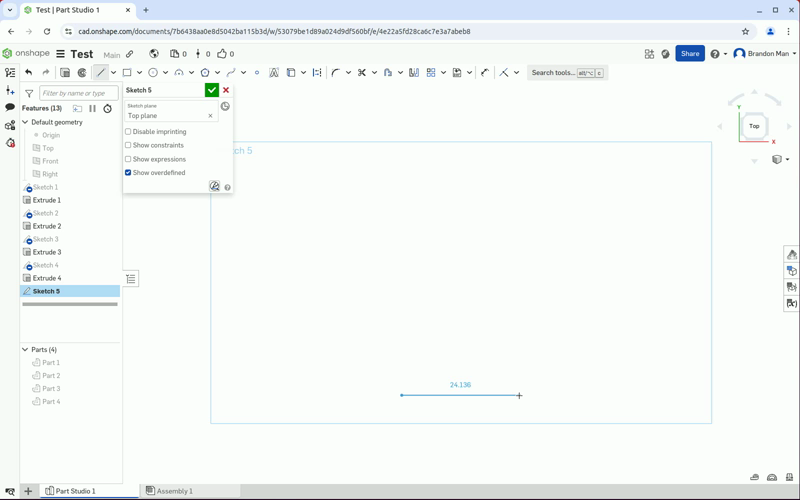
key_up(shift)
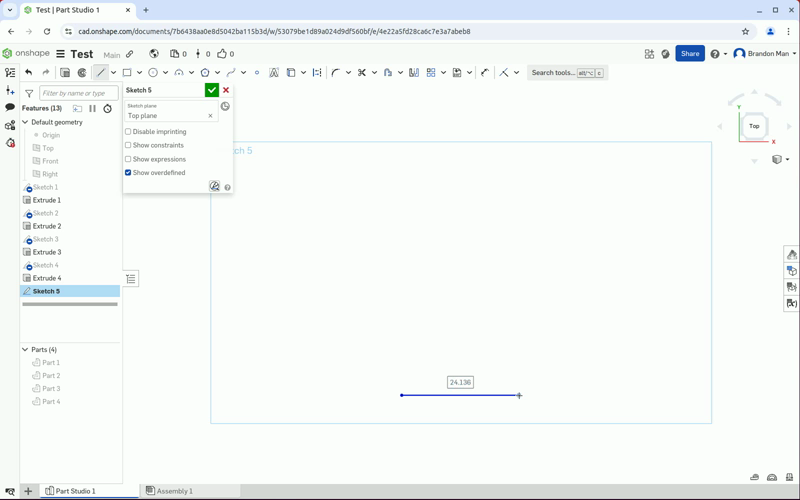
key_down(shift)
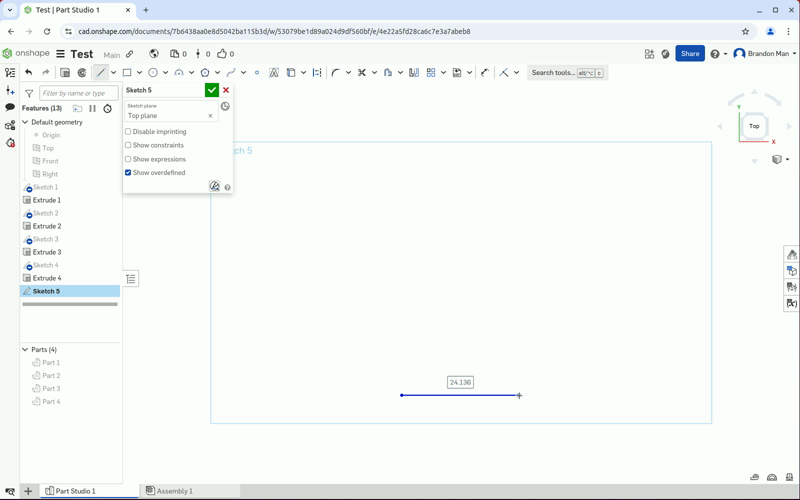
mouse_move(549, 395)
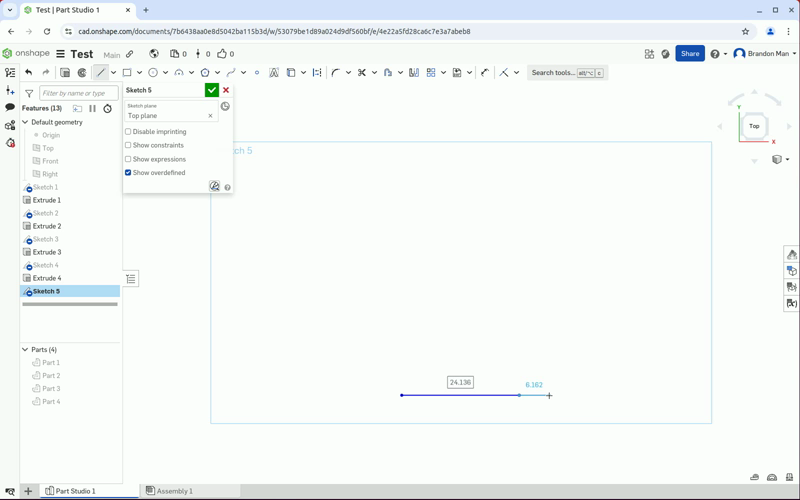
mouse_move(519, 368)
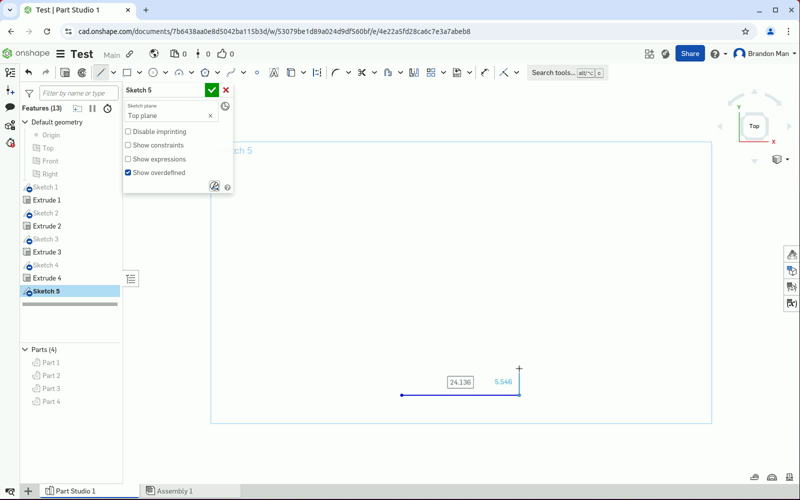
click(519, 368)
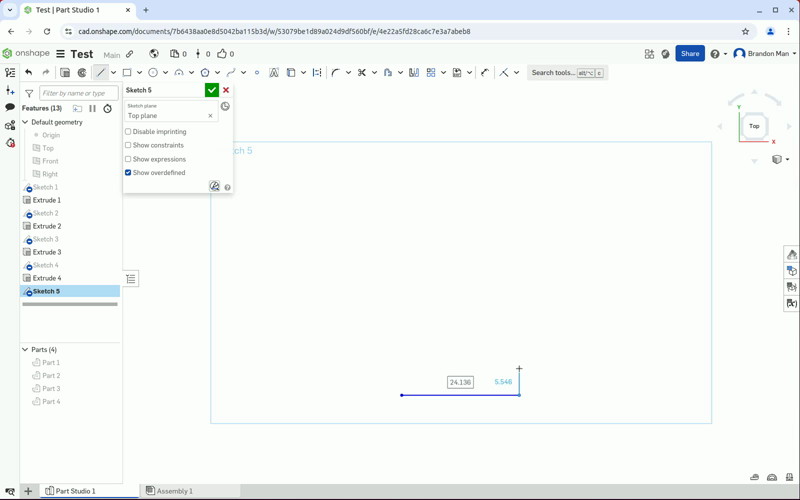
key_up(shift)
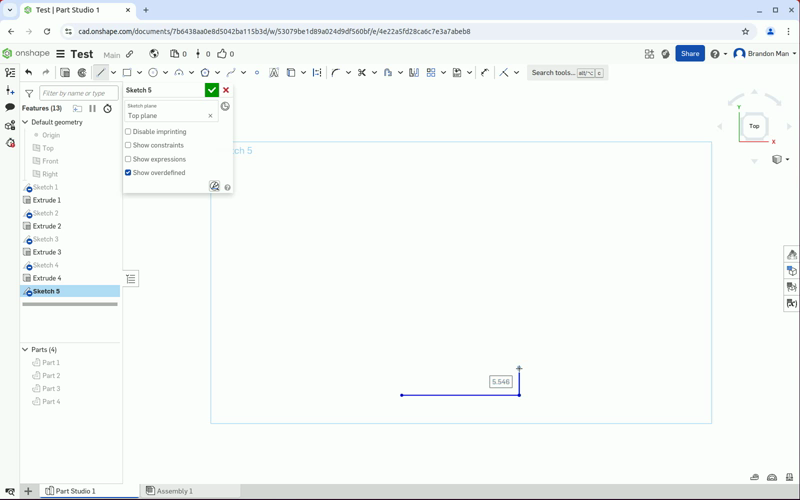
key_down(shift)
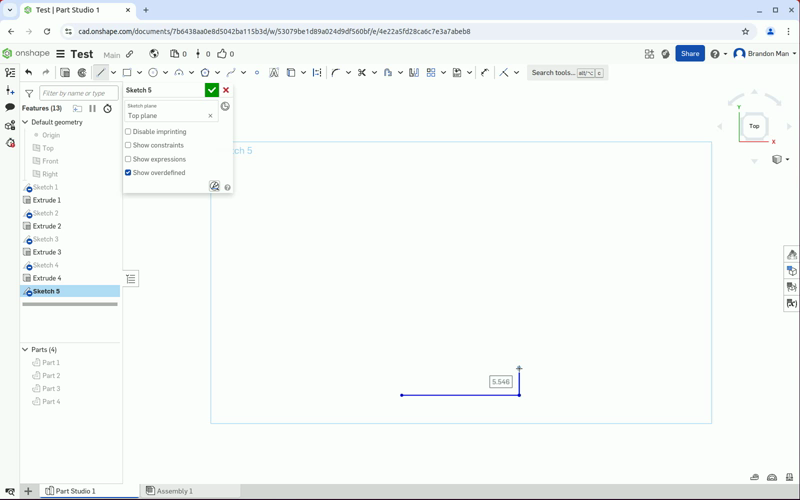
mouse_move(549, 368)
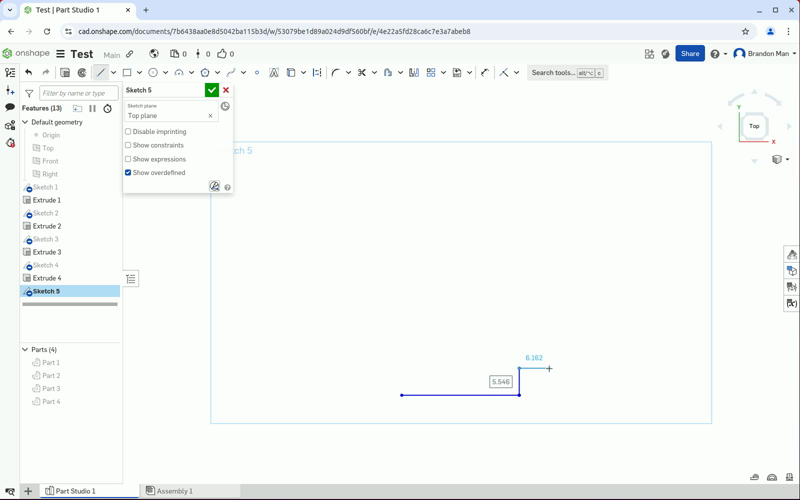
mouse_move(467, 368)
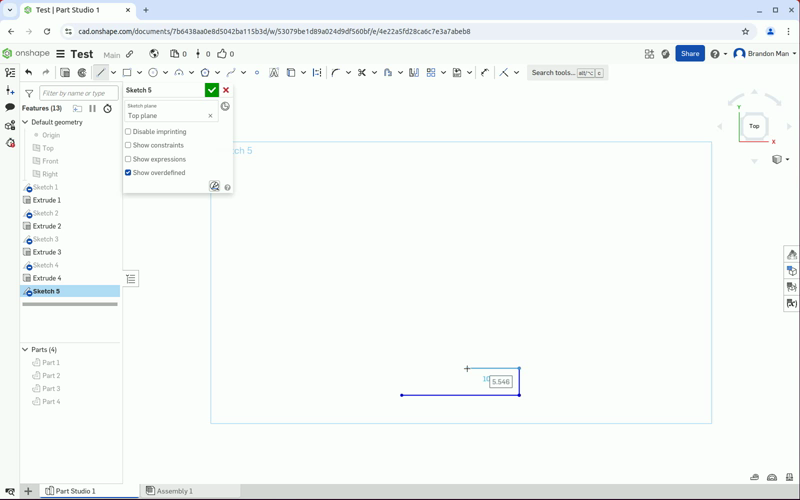
click(467, 368)
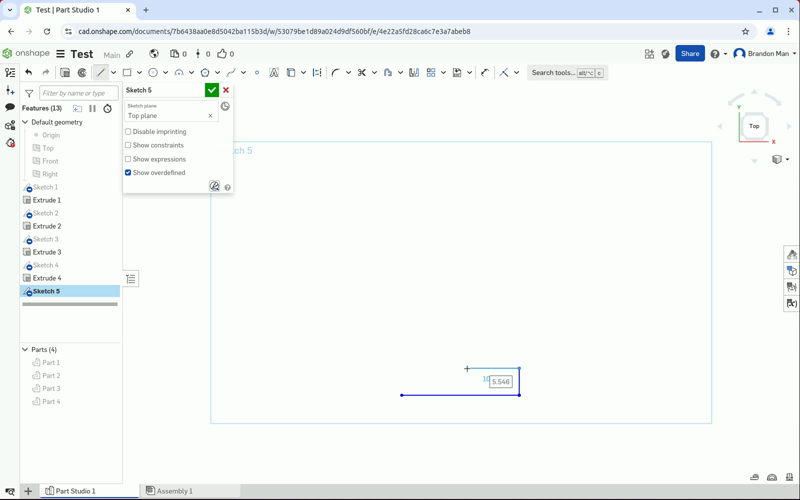
key_up(shift)
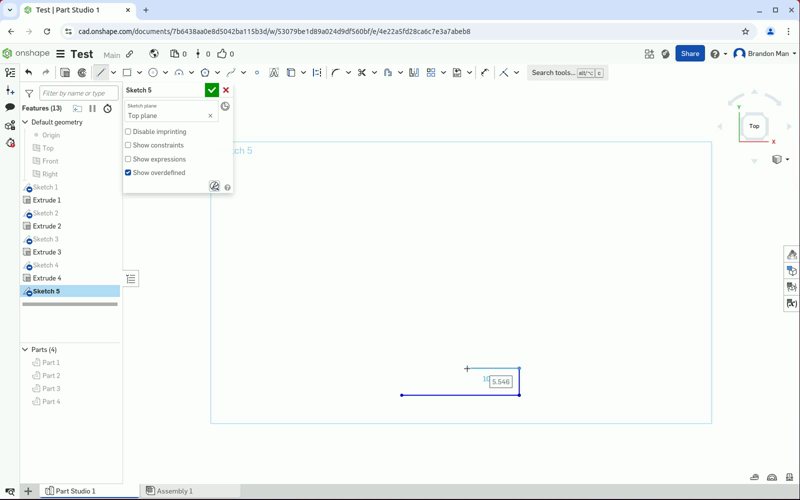
key_down(shift)
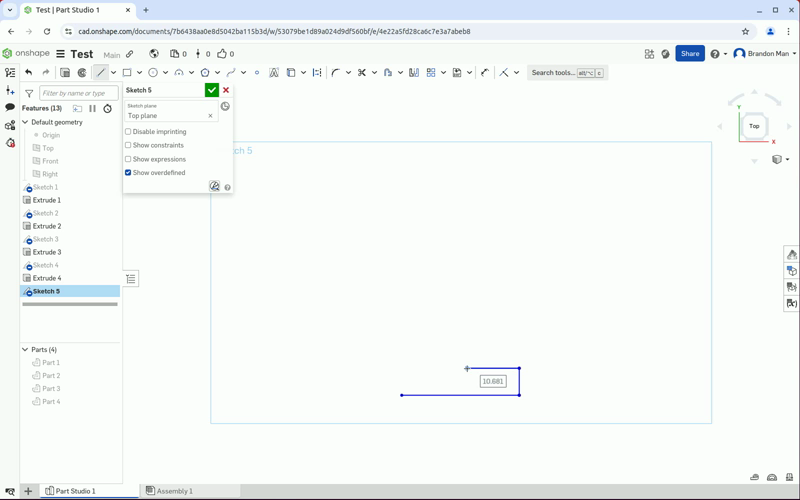
mouse_move(497, 368)
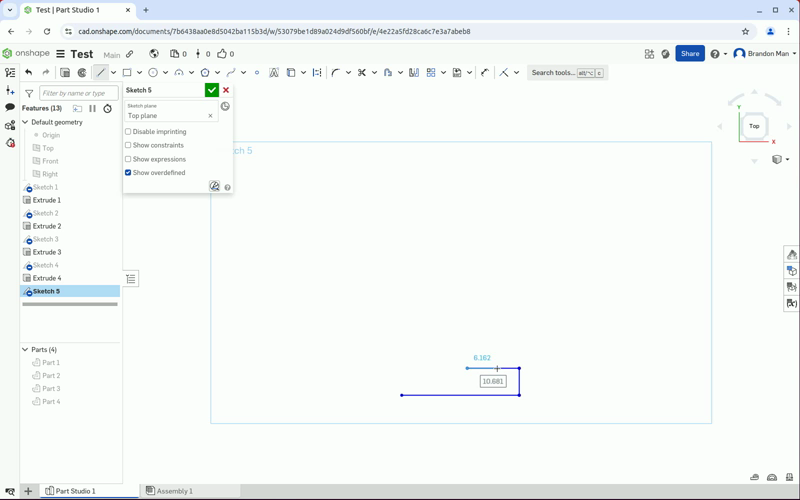
mouse_move(467, 381)
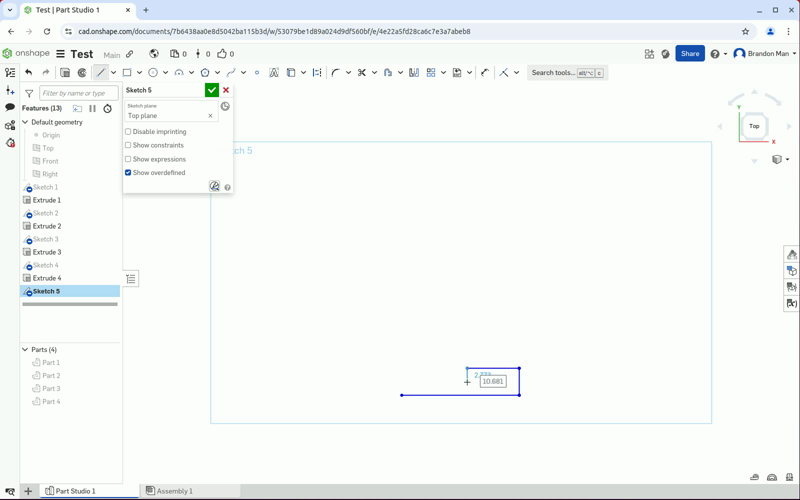
click(467, 381)
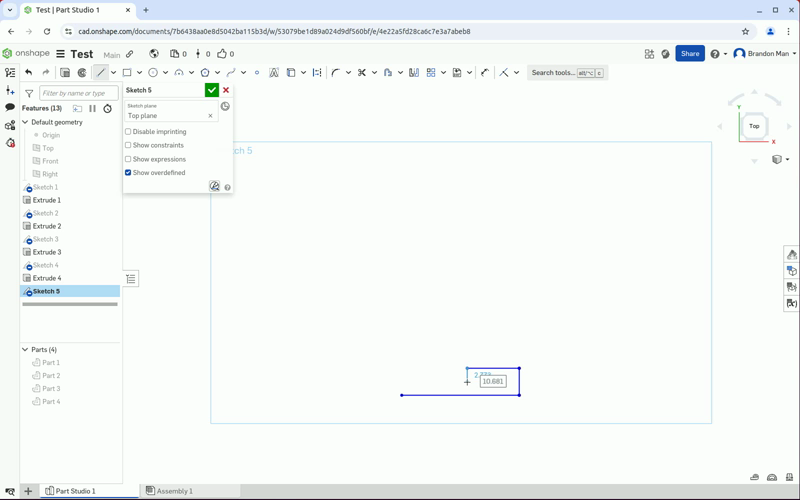
key_up(shift)
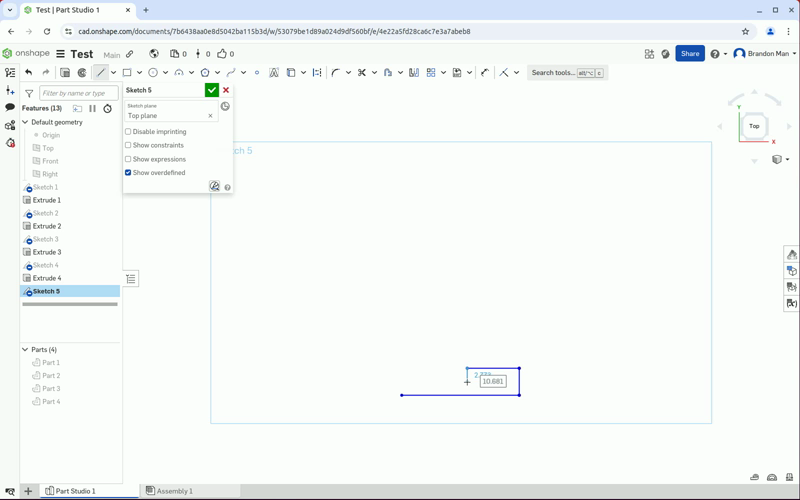
key_down(shift)
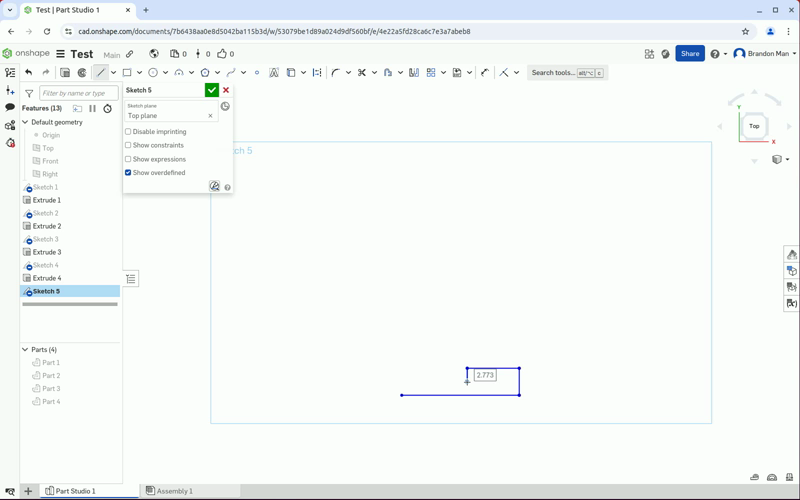
mouse_move(497, 381)
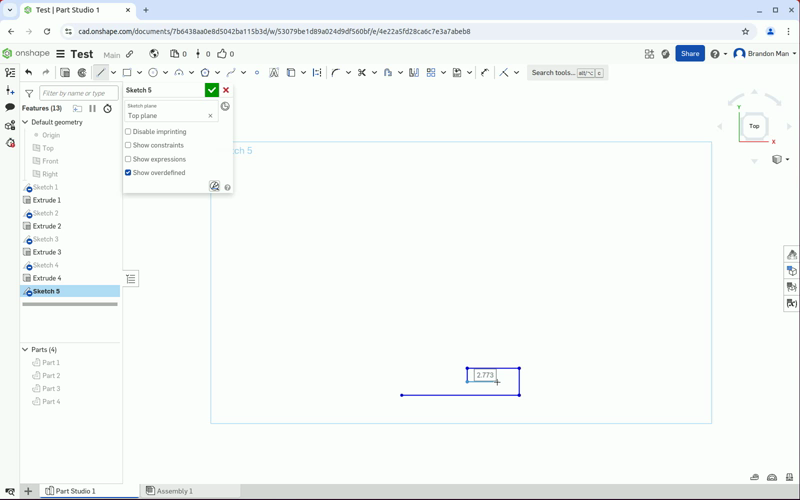
mouse_move(453, 381)
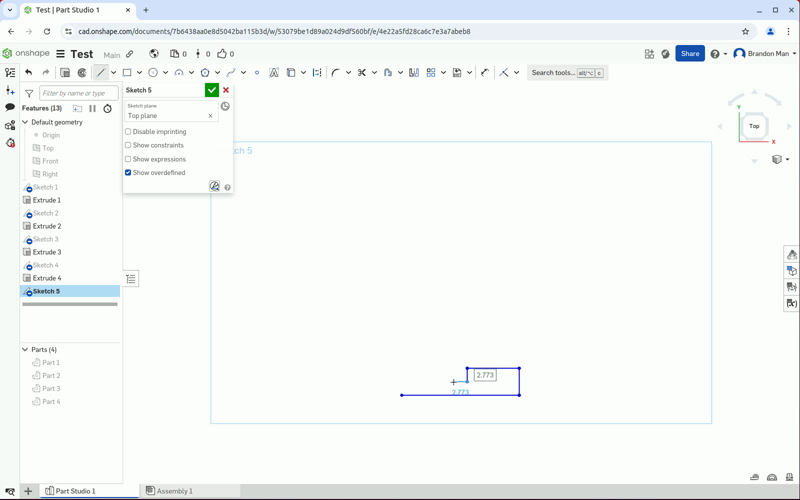
click(453, 381)
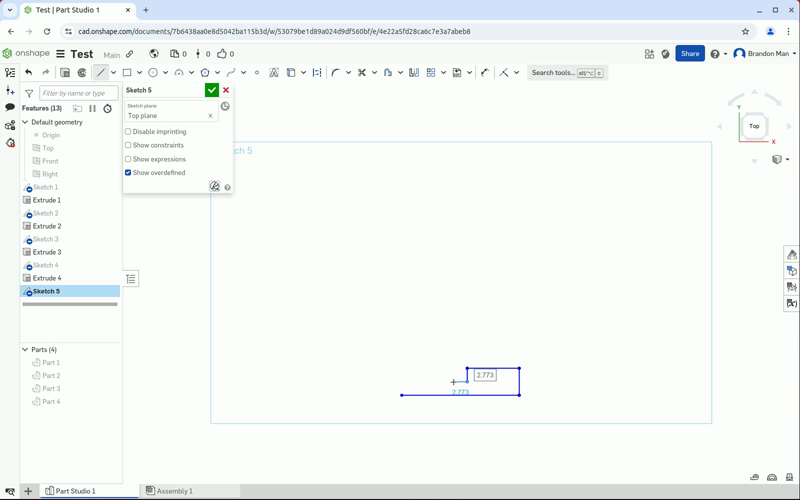
key_up(shift)
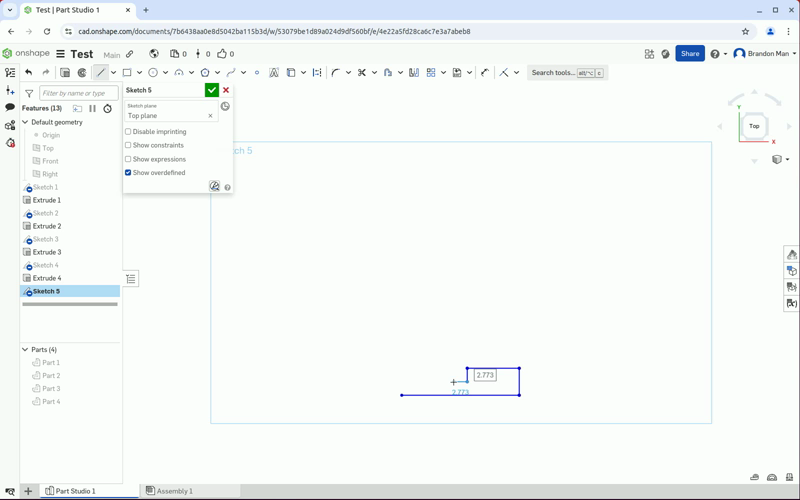
key_down(shift)
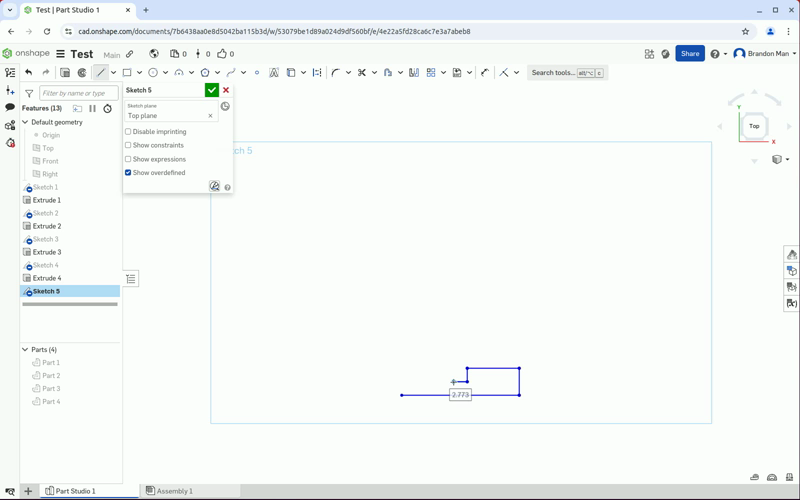
mouse_move(483, 381)
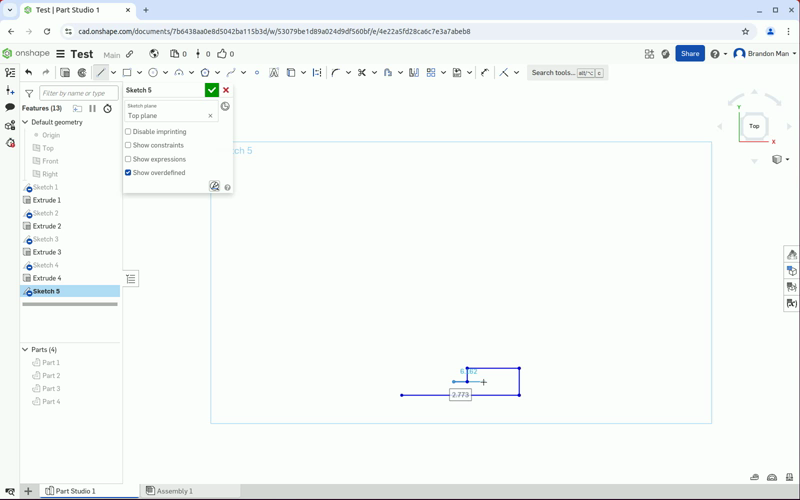
mouse_move(453, 368)
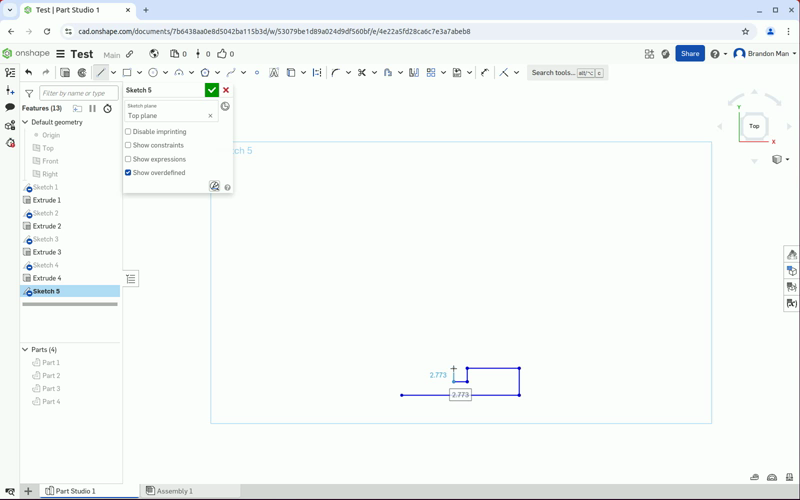
click(453, 368)
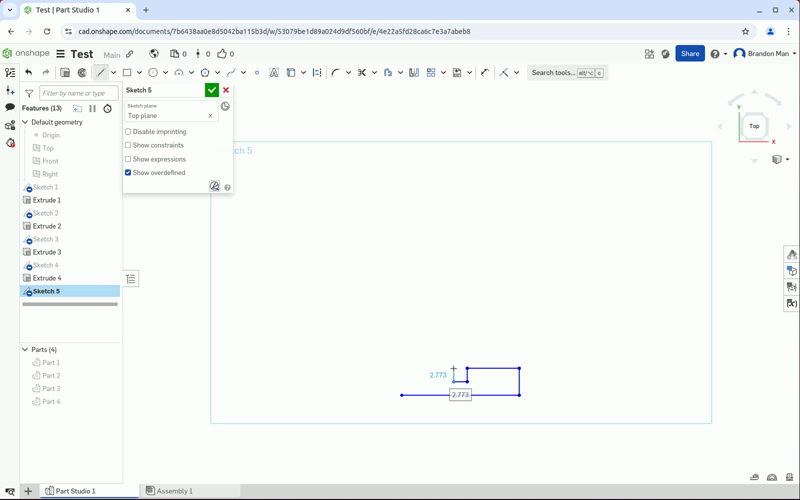
key_up(shift)
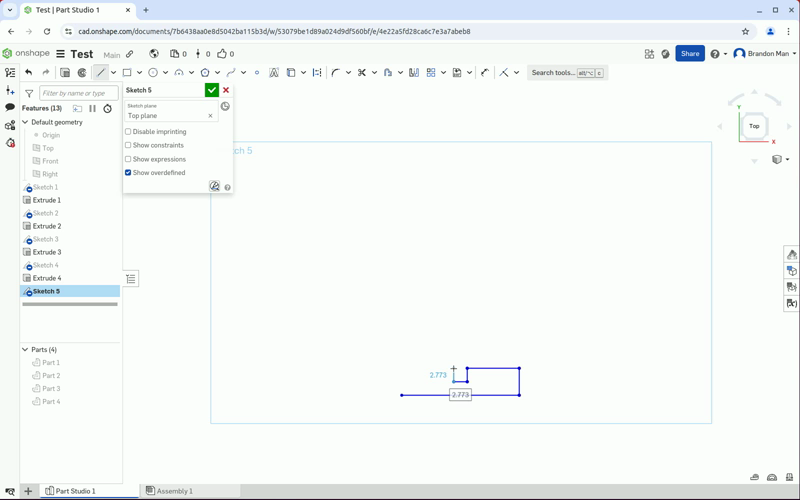
key_down(shift)
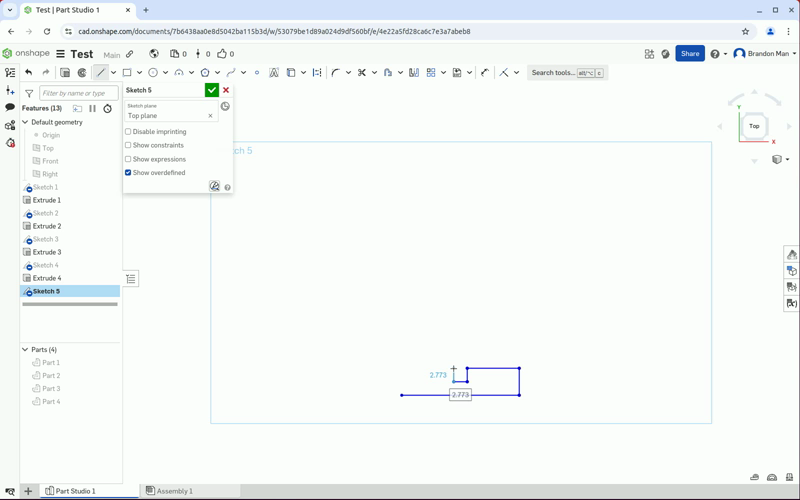
mouse_move(483, 368)
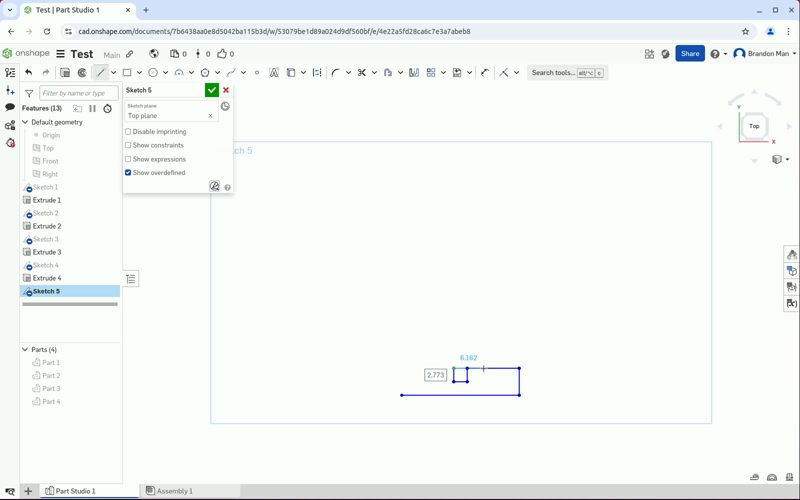
mouse_move(401, 368)
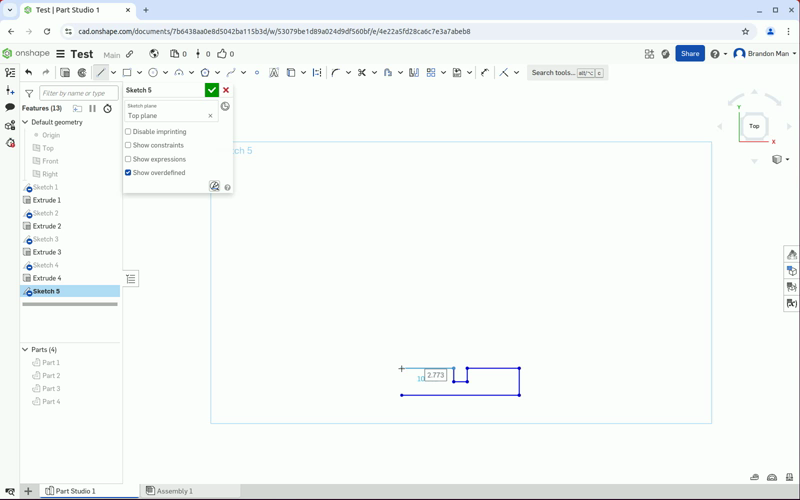
click(401, 368)
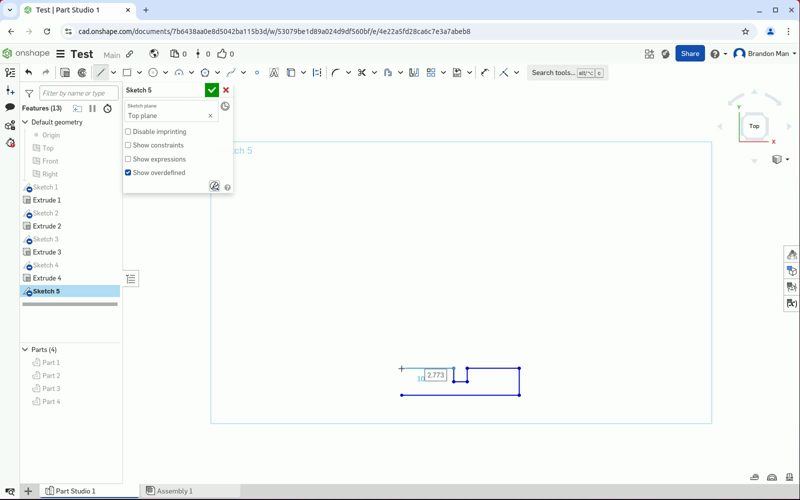
key_up(shift)
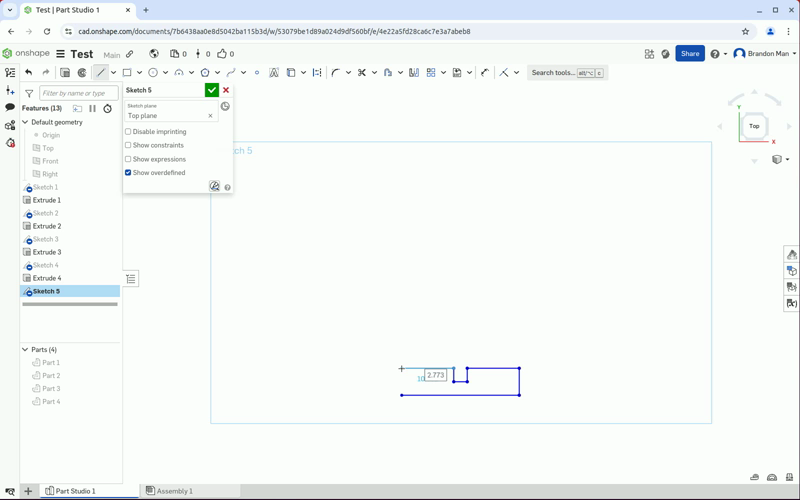
mouse_move(431, 368)
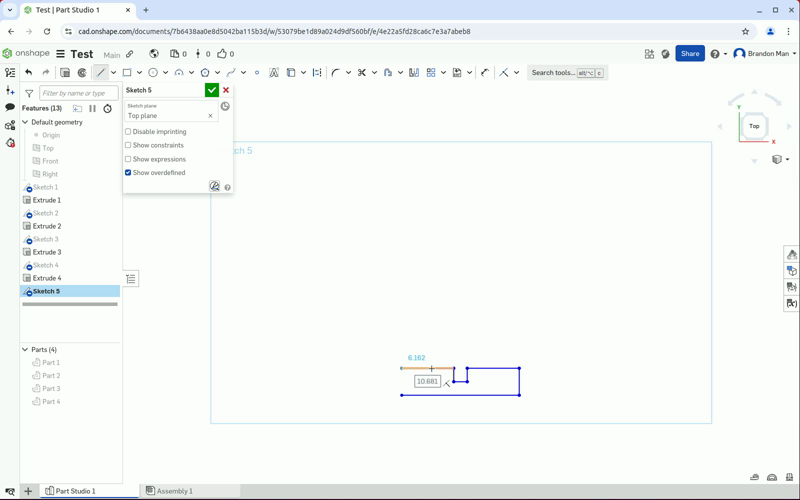
key_down(shift)
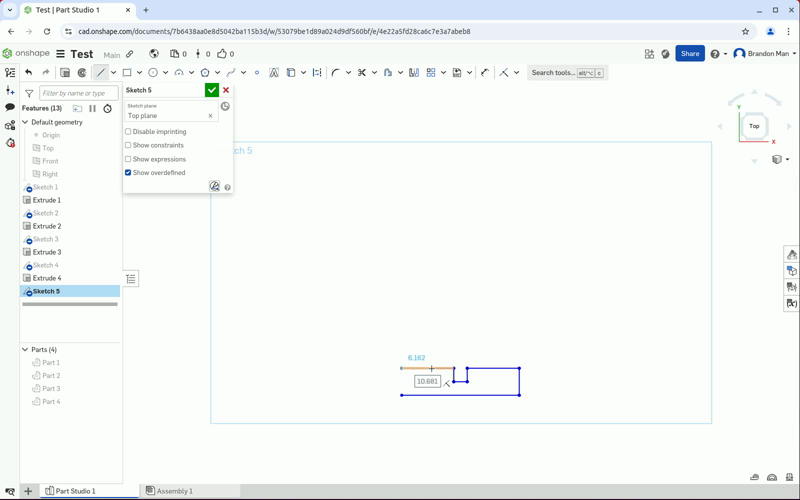
mouse_move(401, 395)
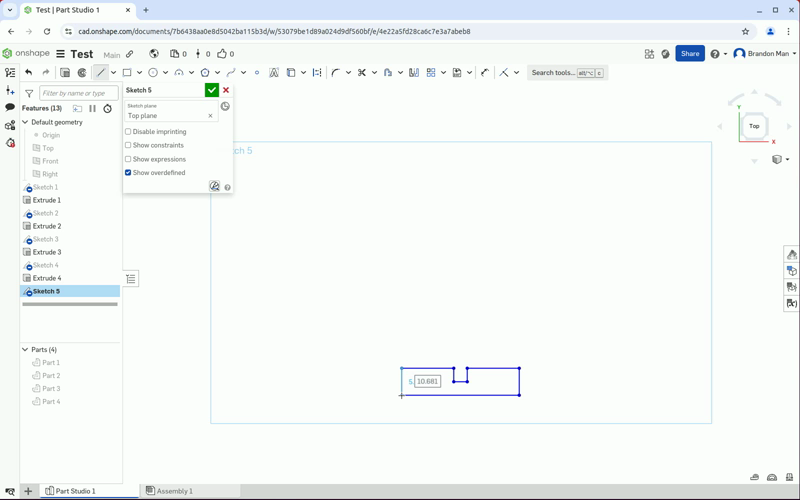
key_up(shift)
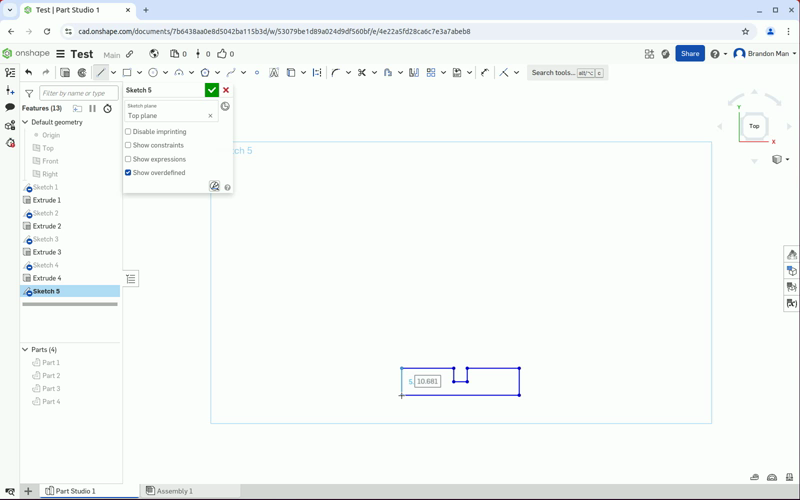
click(401, 395)
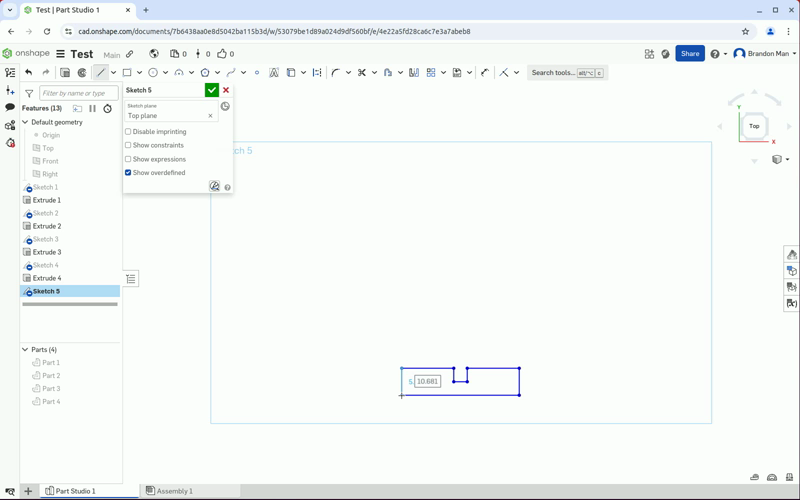
key(esc)
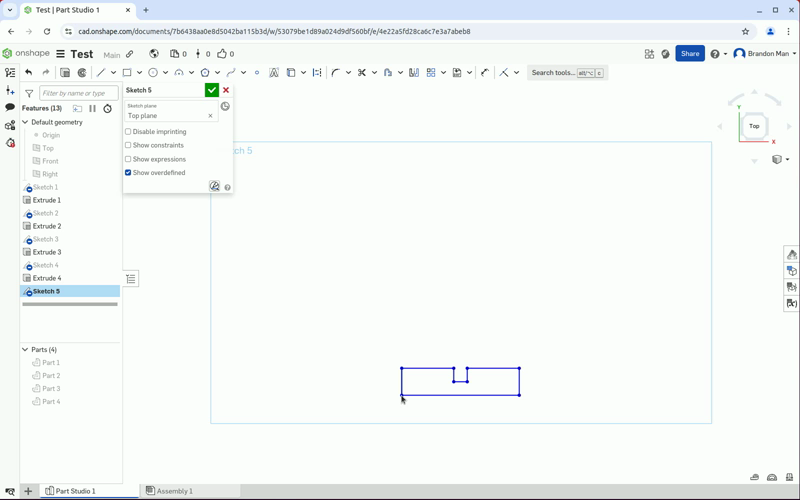
mouse_move(514, 373)
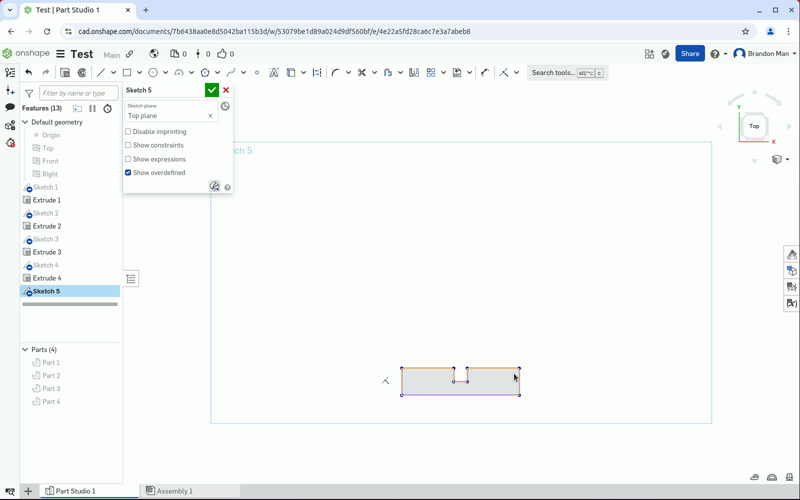
click(514, 373)
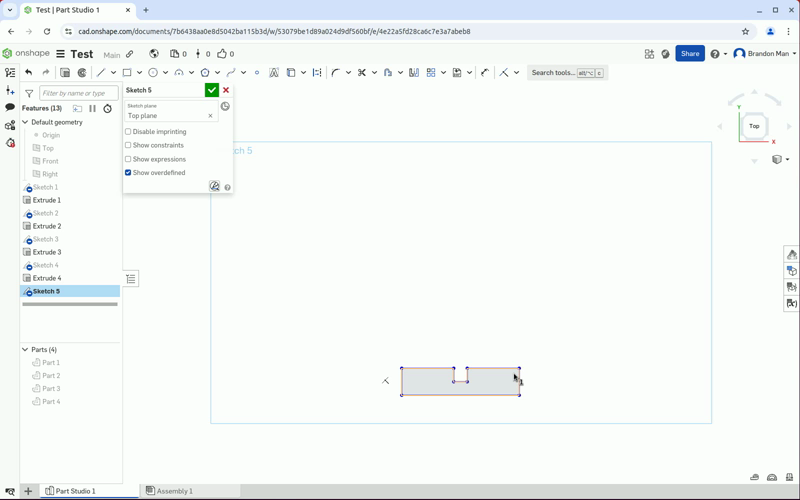
mouse_move(73, 352)
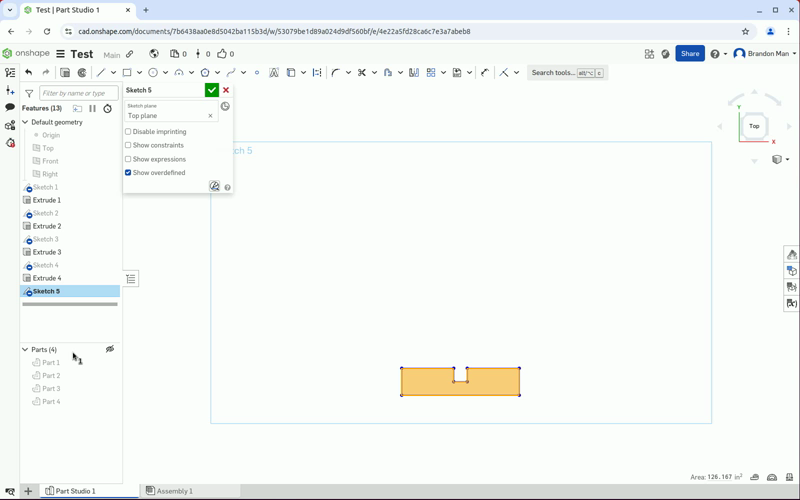
key(shift+y)
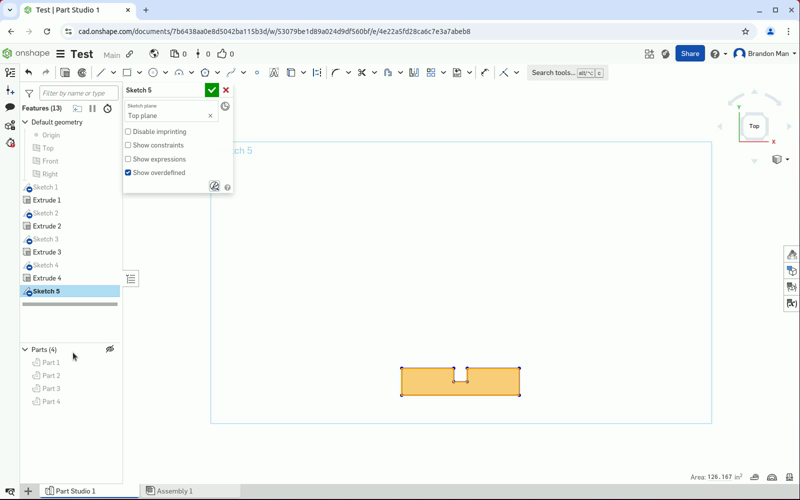
key(shift+e)
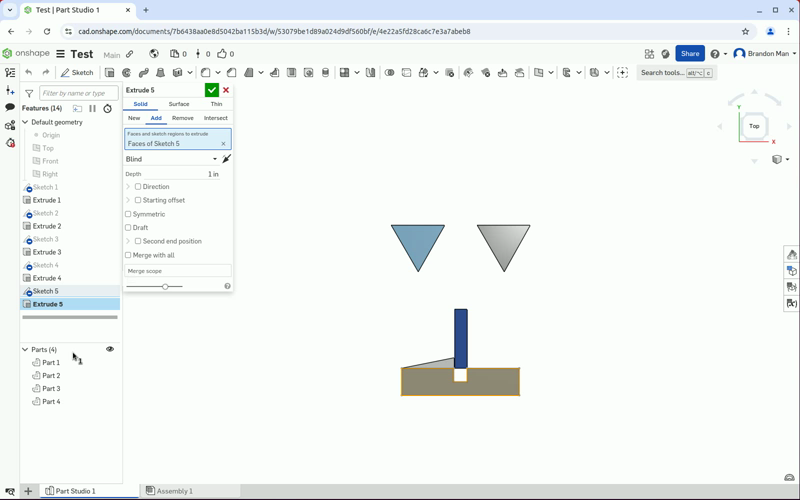
mouse_move(143, 106)
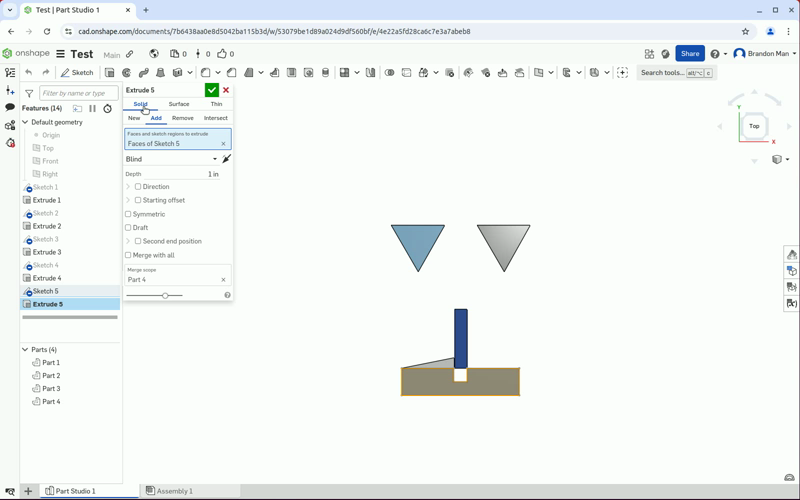
click(143, 106)
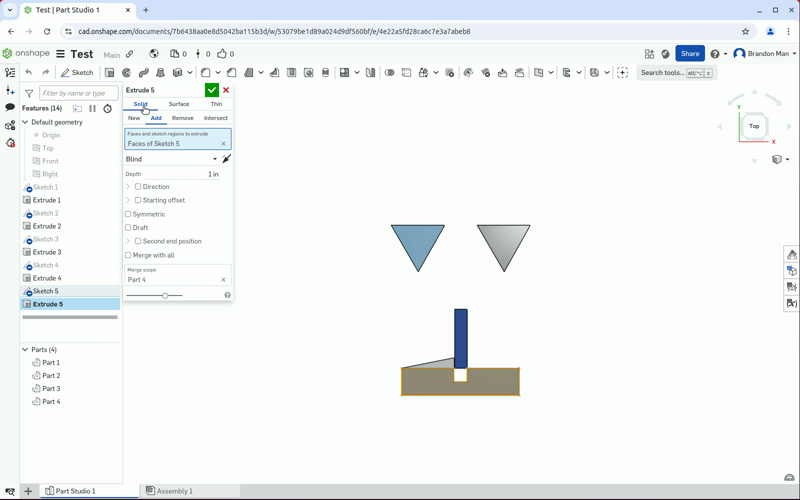
mouse_move(137, 120)
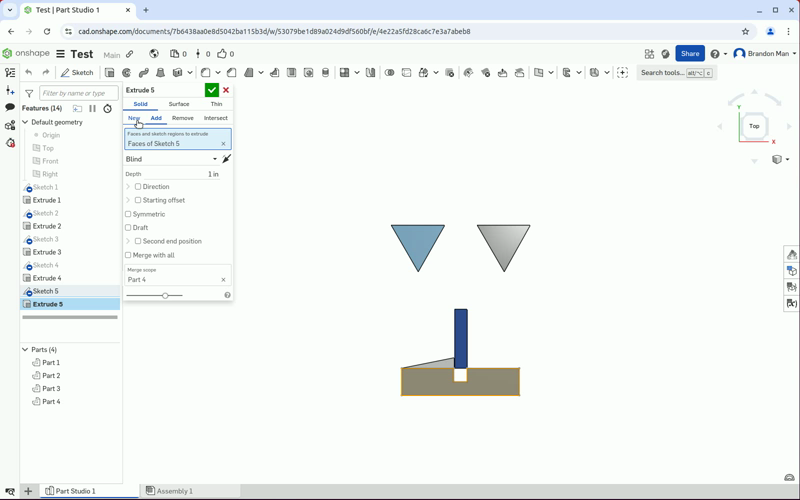
click(137, 120)
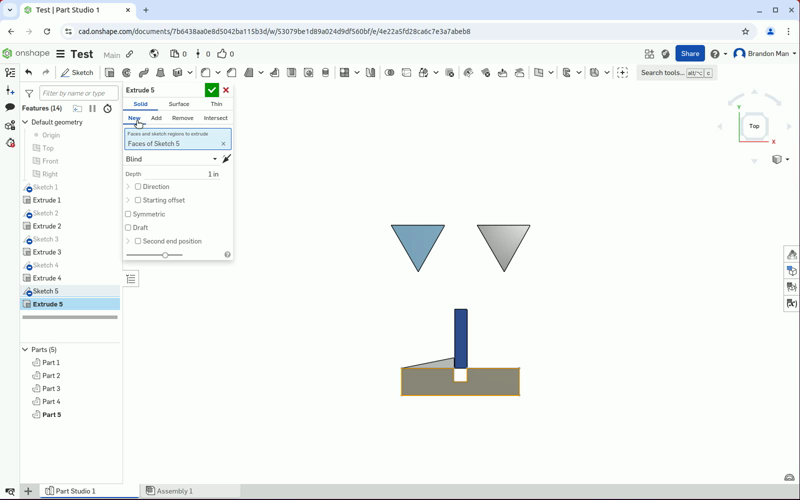
key(tab, 4)
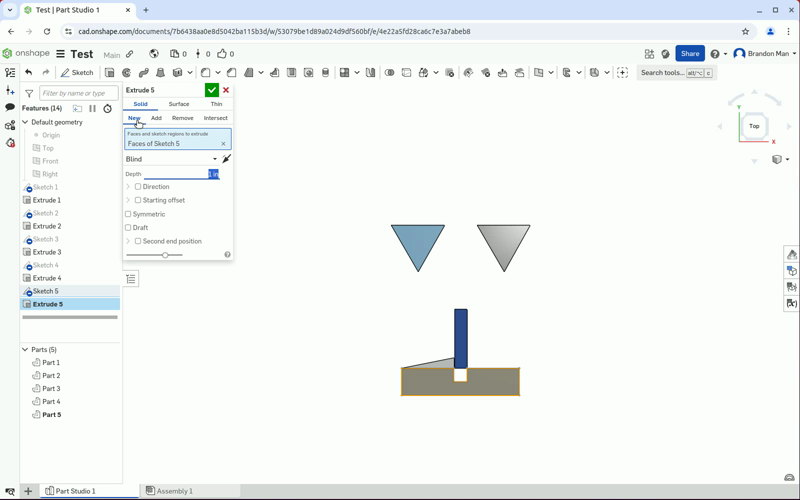
text(2.166)
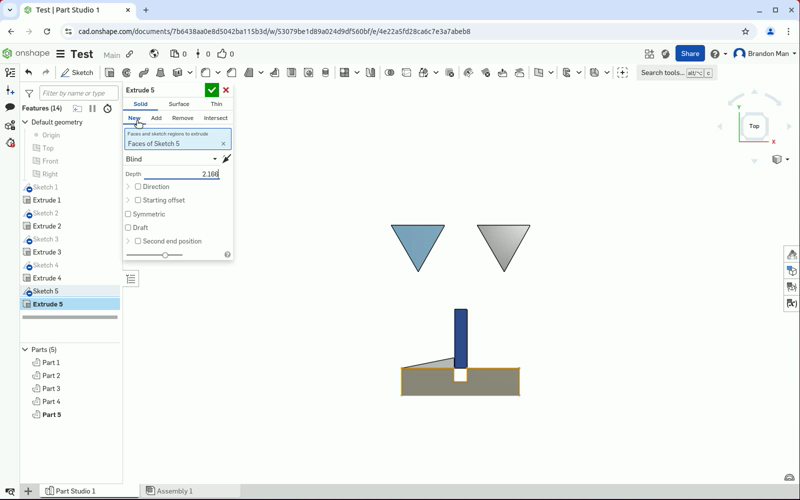
key(enter)
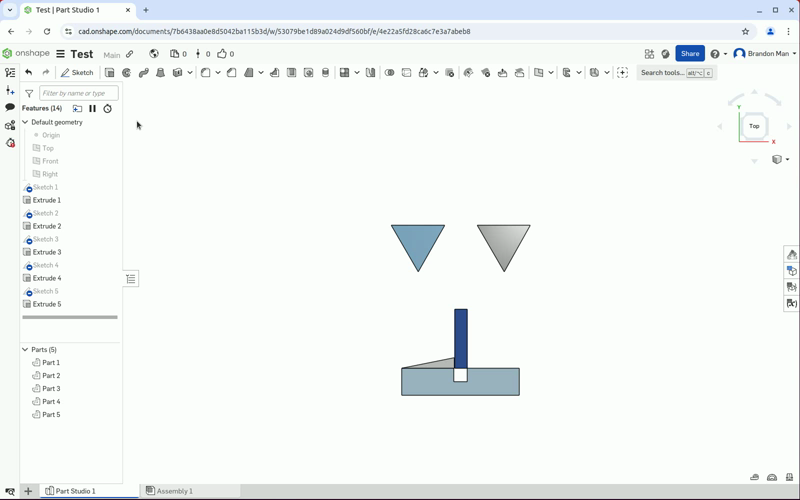
key(shift+h)
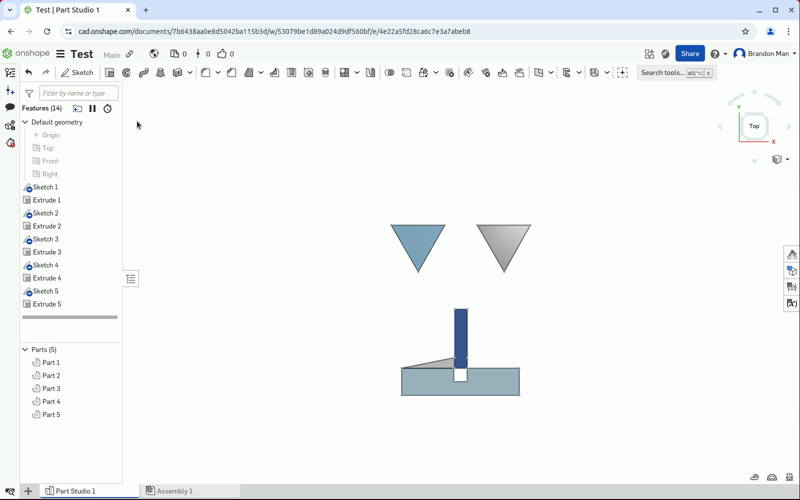
key(shift+h)
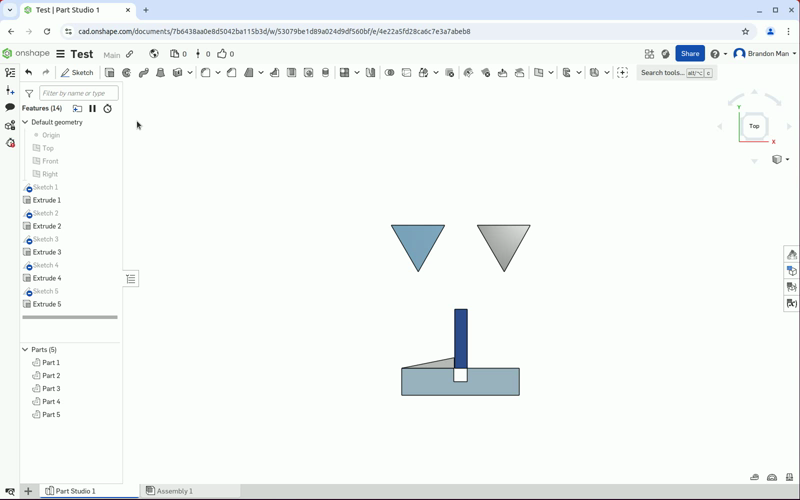
mouse_move(73, 189)
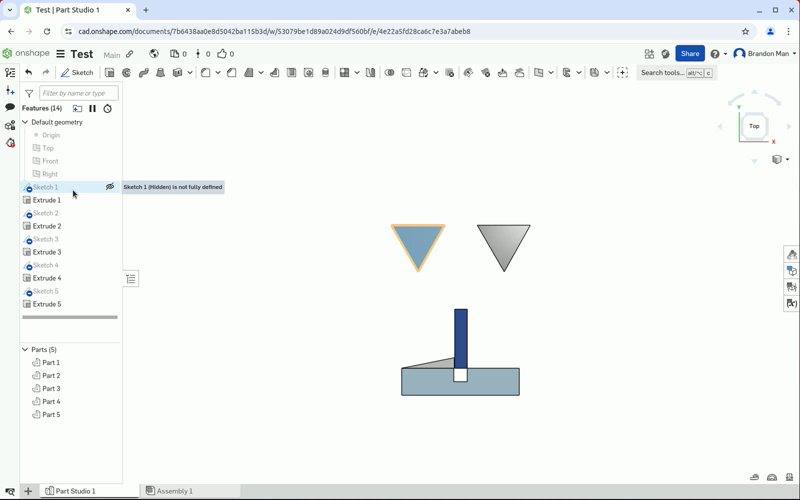
click(73, 189)
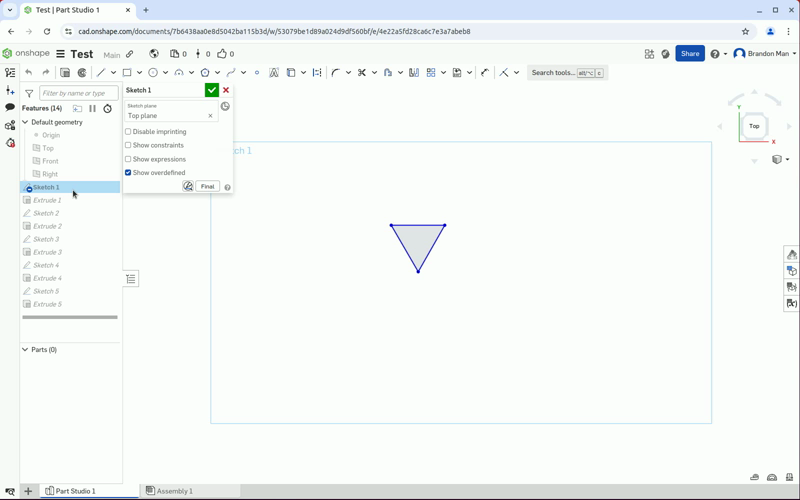
mouse_move(229, 92)
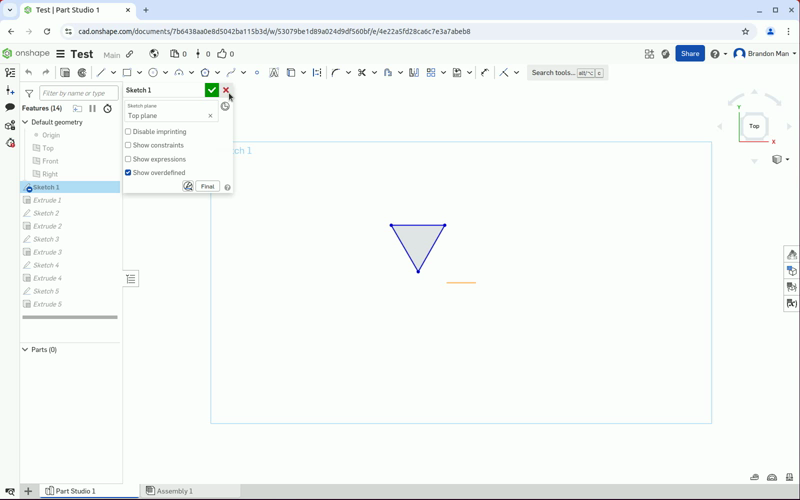
click(229, 92)
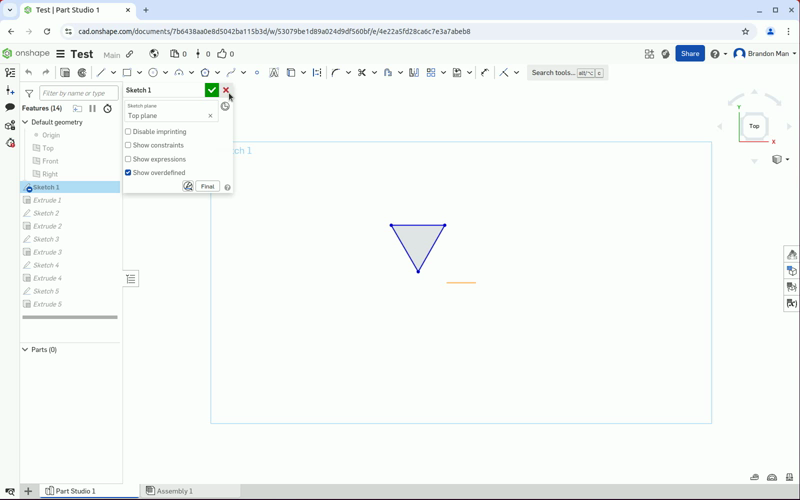
key(shift+s)
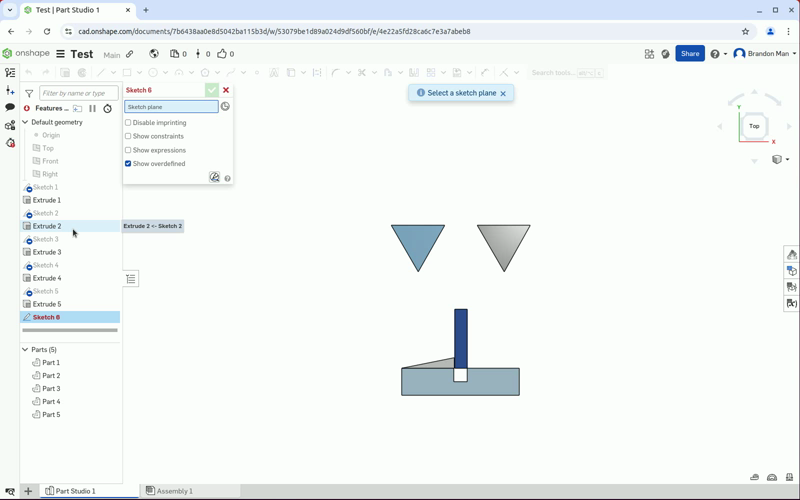
scroll(3)
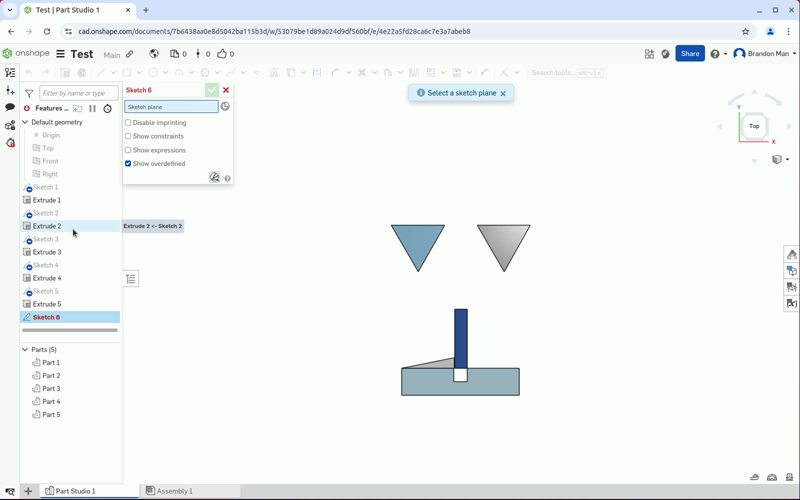
mouse_move(73, 150)
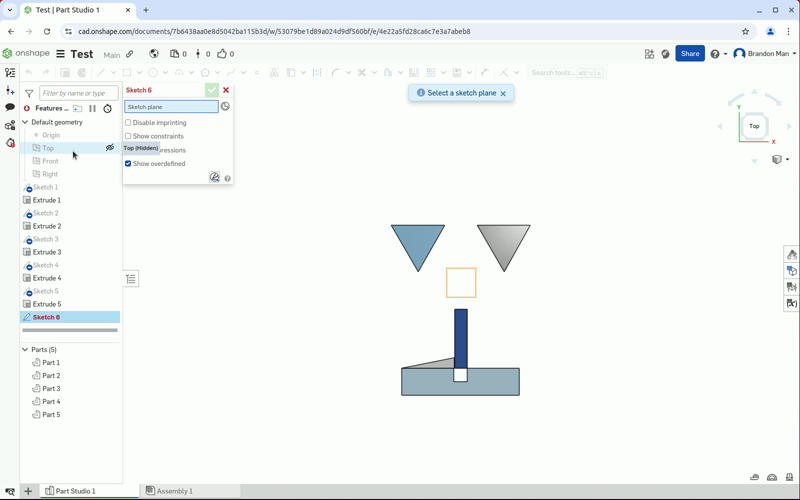
click(73, 150)
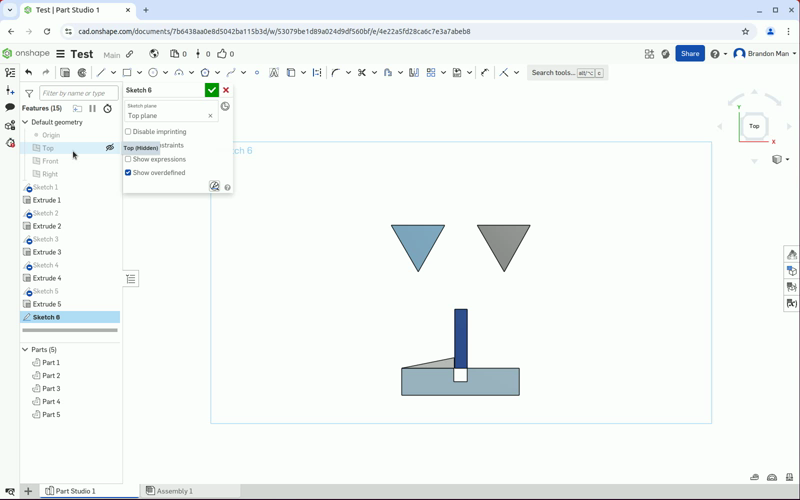
mouse_move(73, 352)
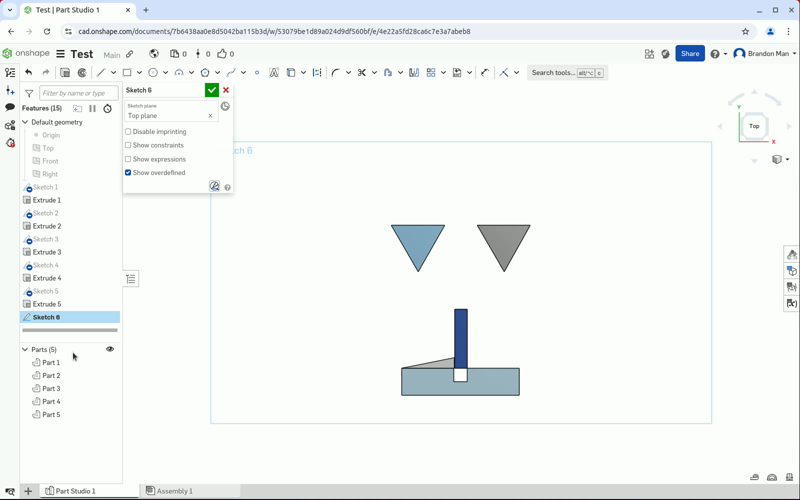
key(y)
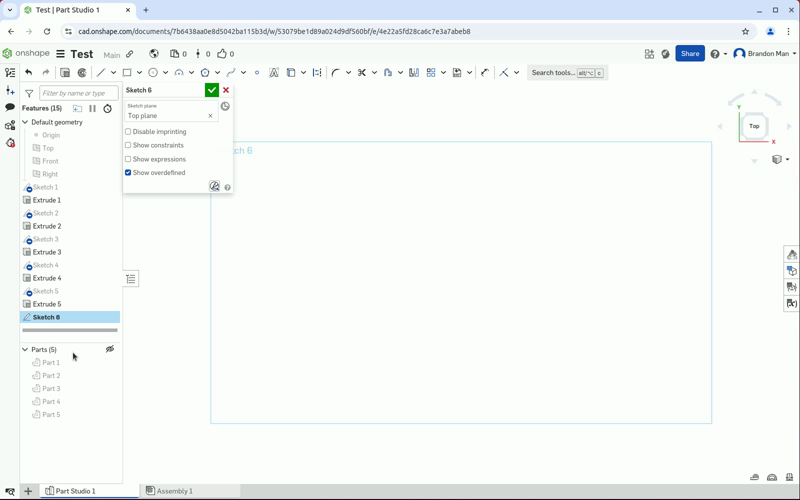
key(l)
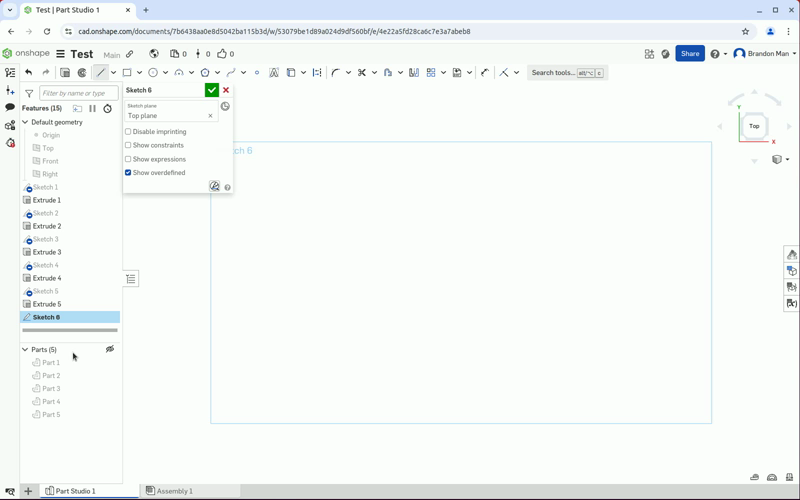
key_down(shift)
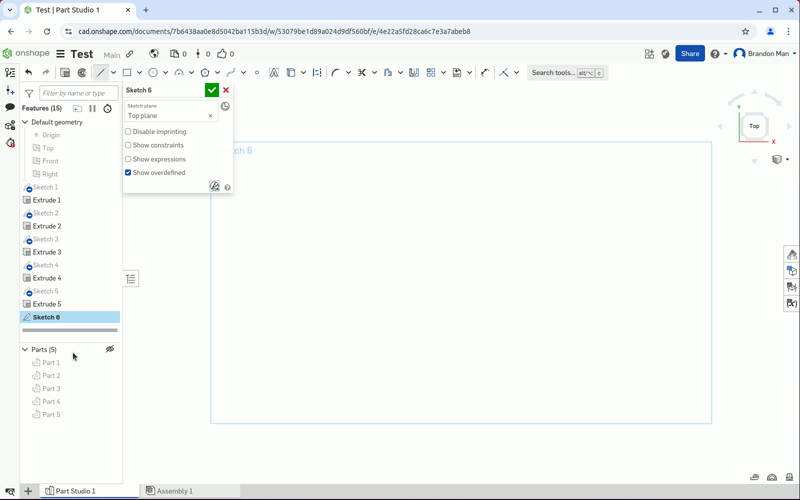
mouse_move(466, 368)
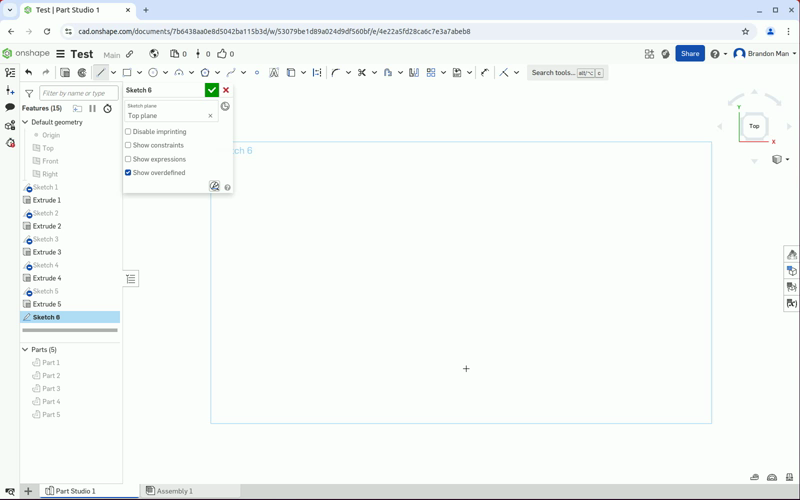
click(466, 368)
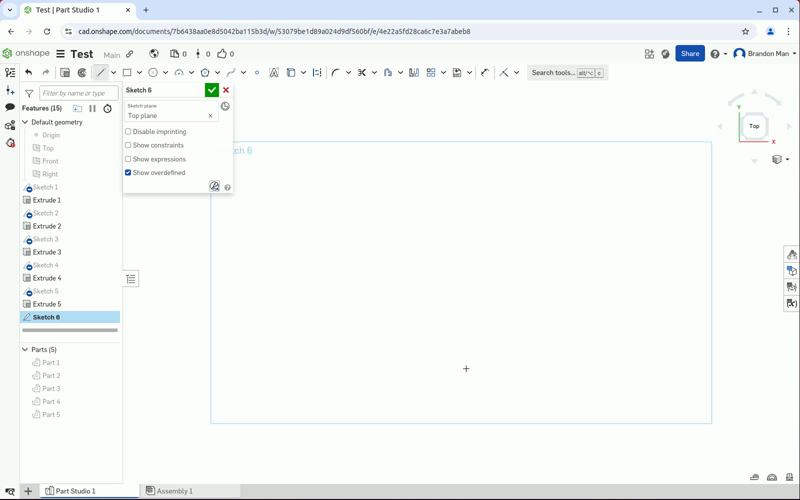
key_up(shift)
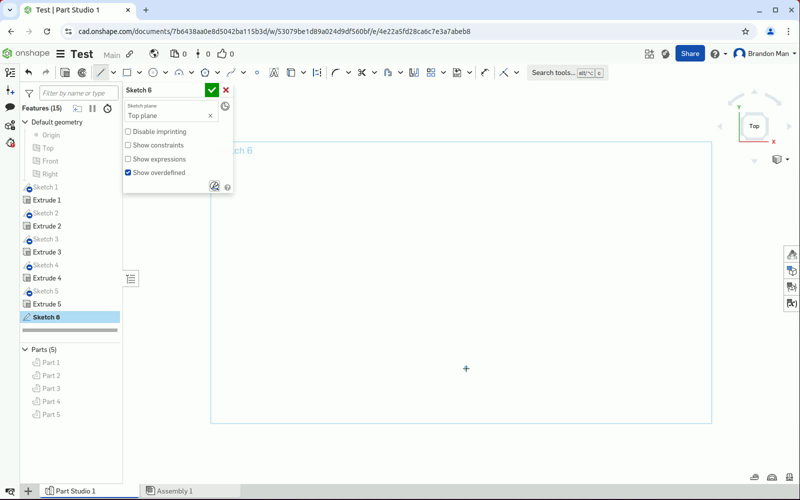
key_down(shift)
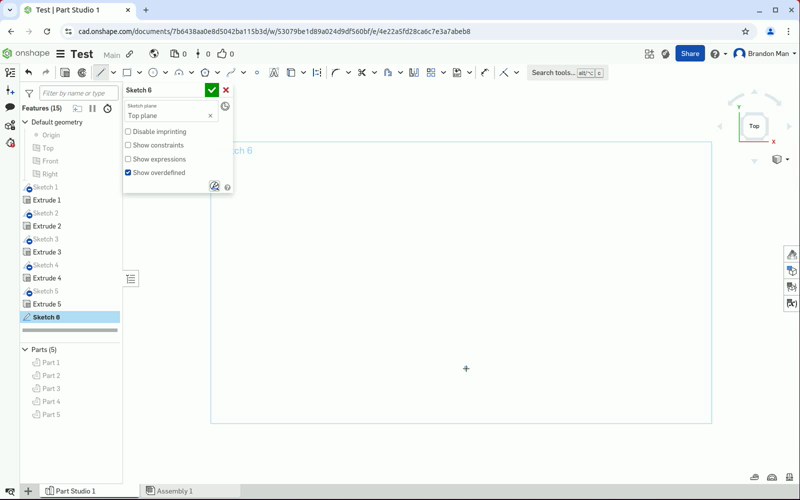
mouse_move(496, 368)
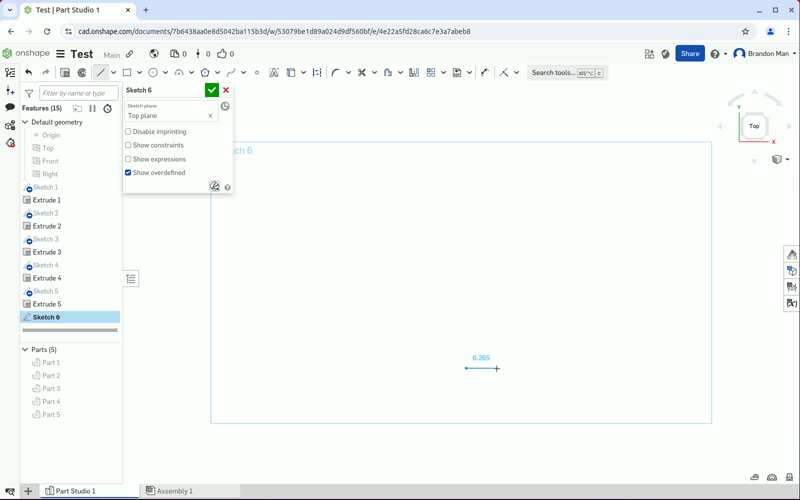
mouse_move(518, 368)
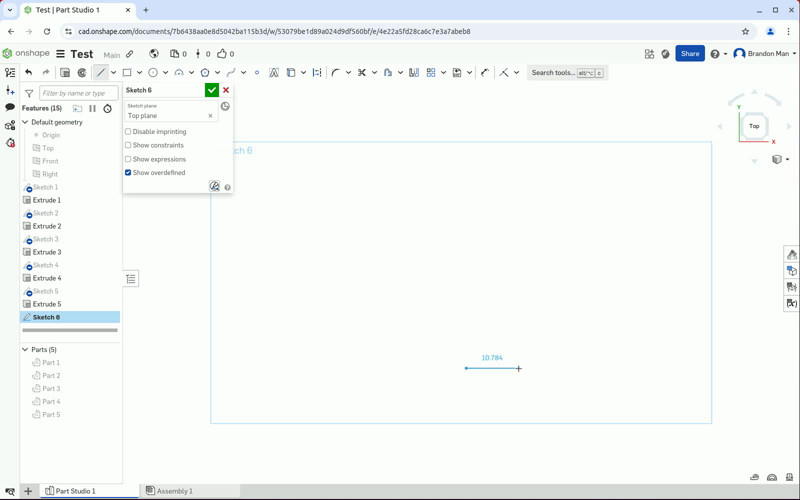
click(518, 368)
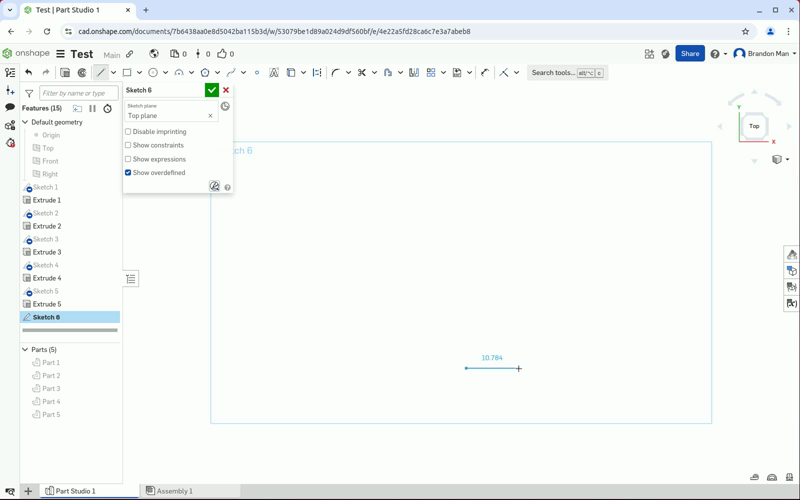
key_up(shift)
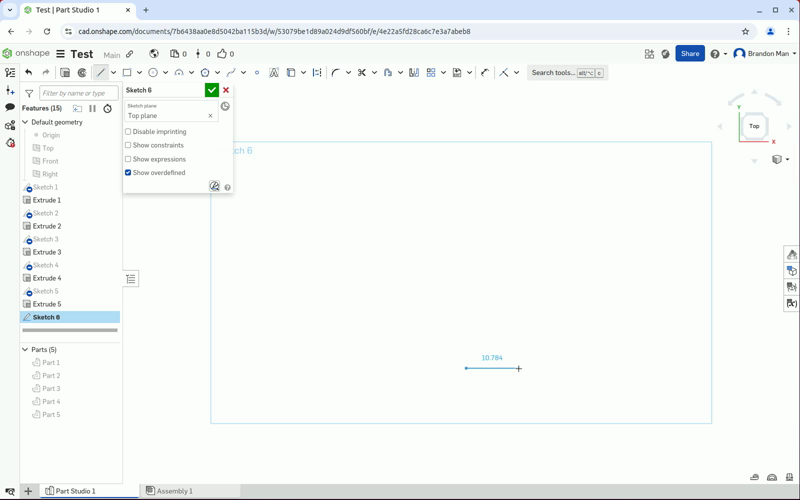
key_down(shift)
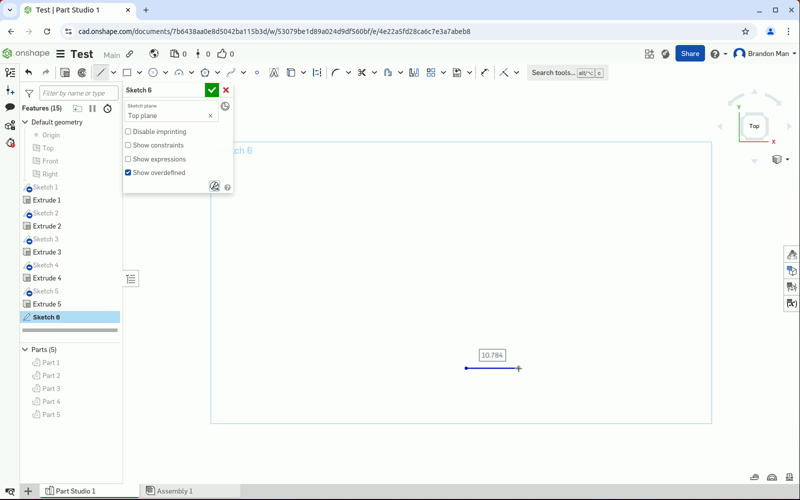
mouse_move(548, 368)
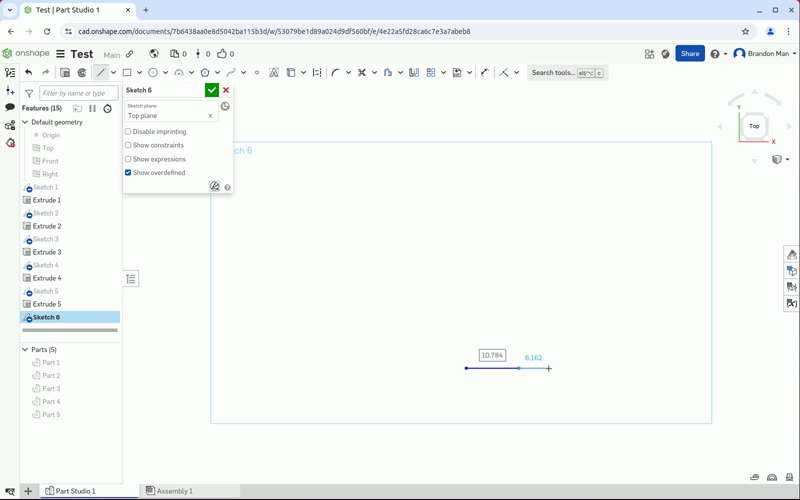
mouse_move(466, 357)
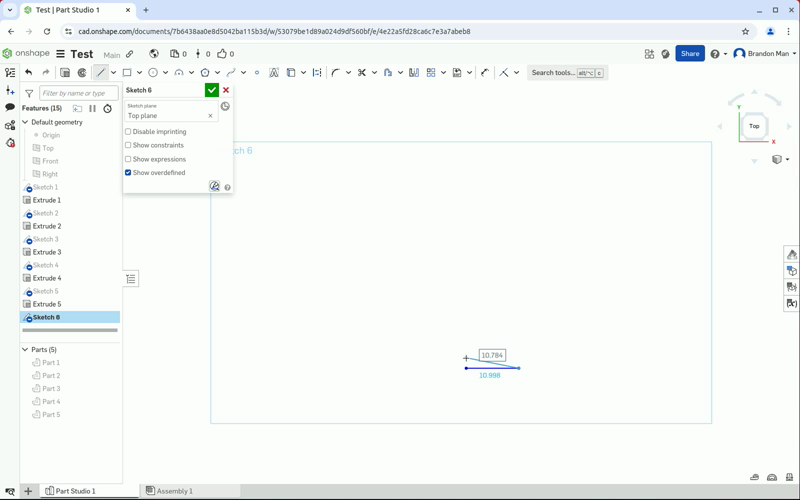
click(466, 357)
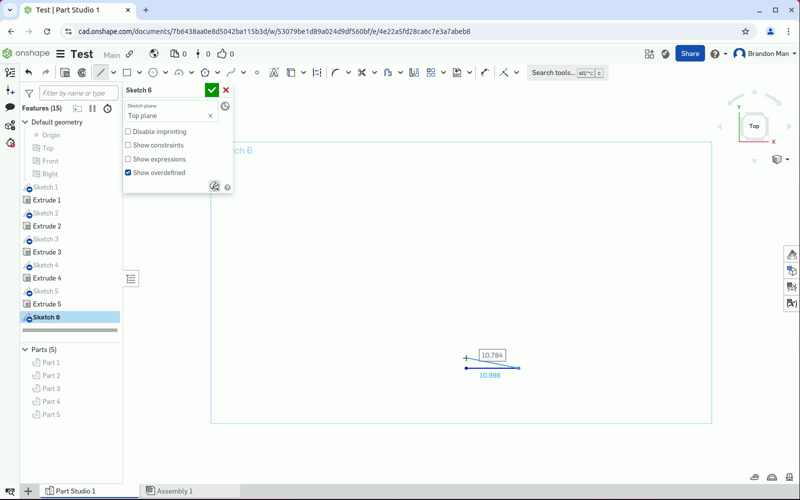
key_up(shift)
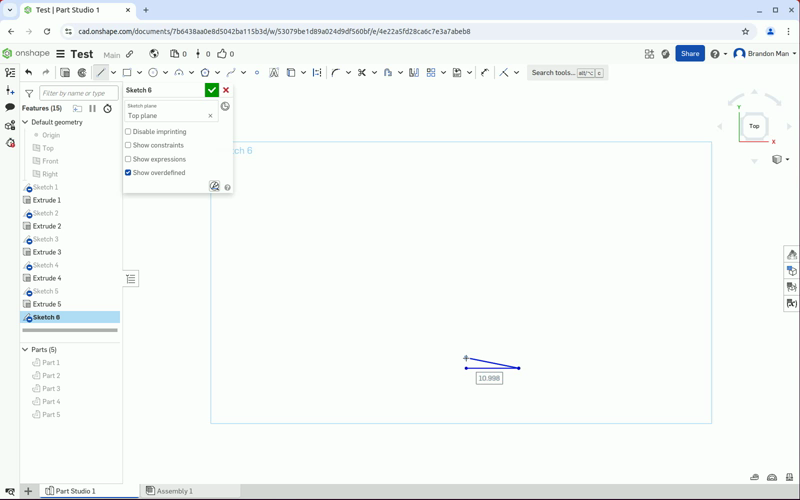
mouse_move(496, 357)
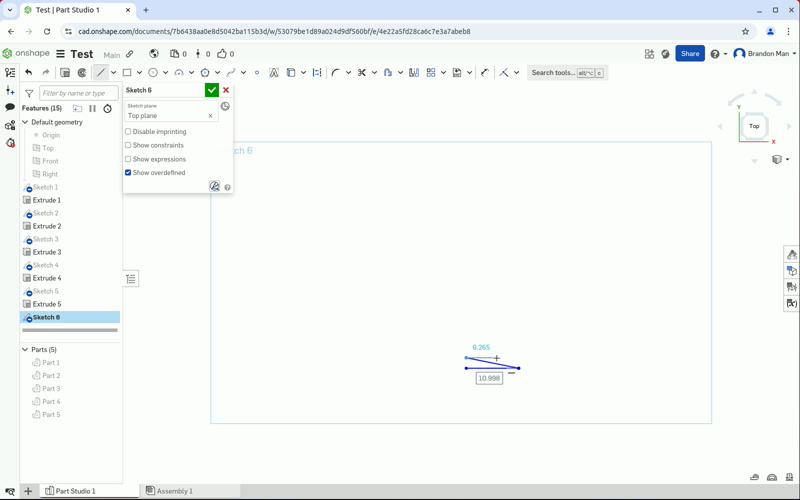
key_down(shift)
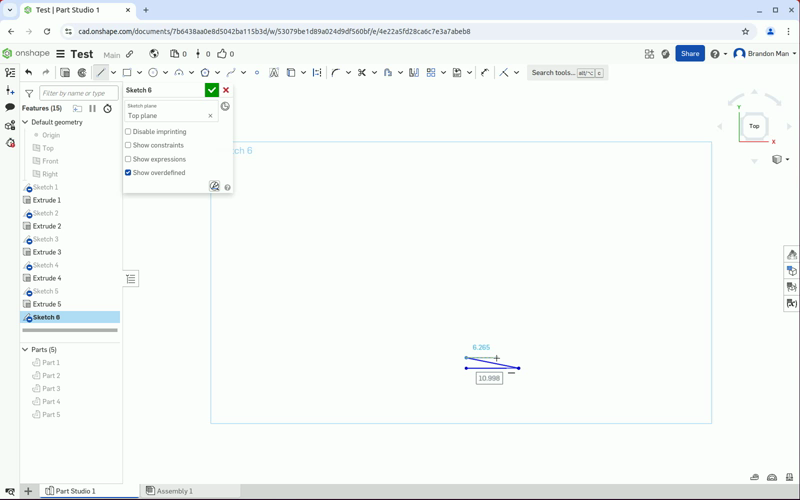
mouse_move(466, 368)
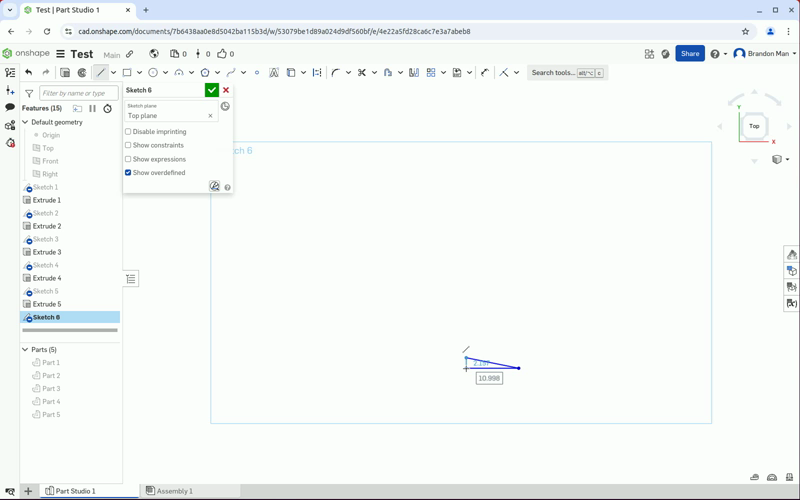
key_up(shift)
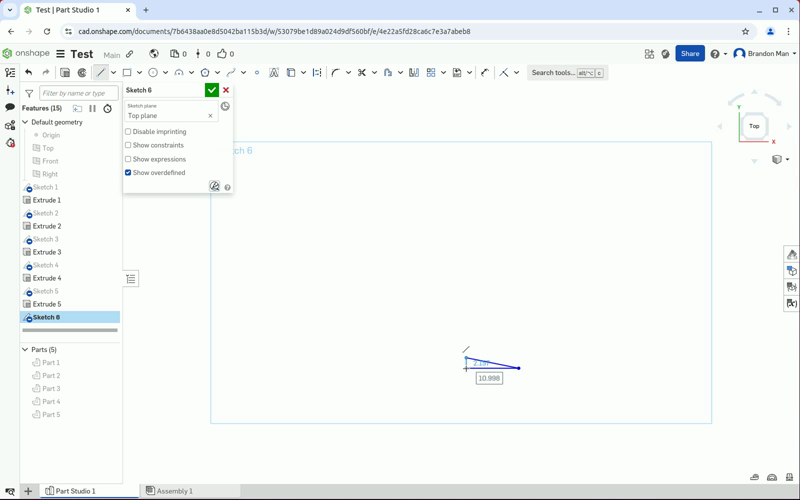
click(466, 368)
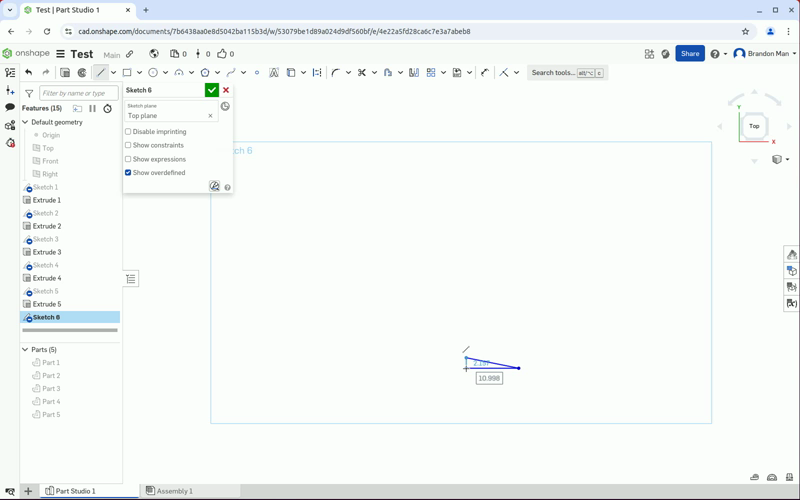
key(esc)
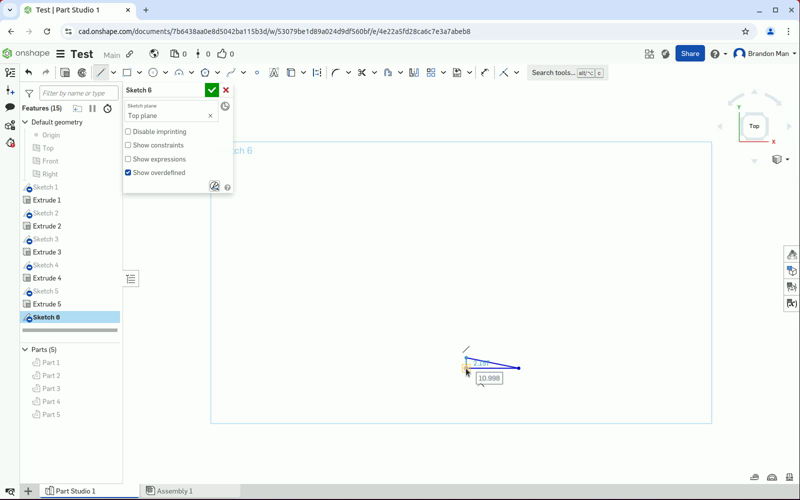
mouse_move(502, 366)
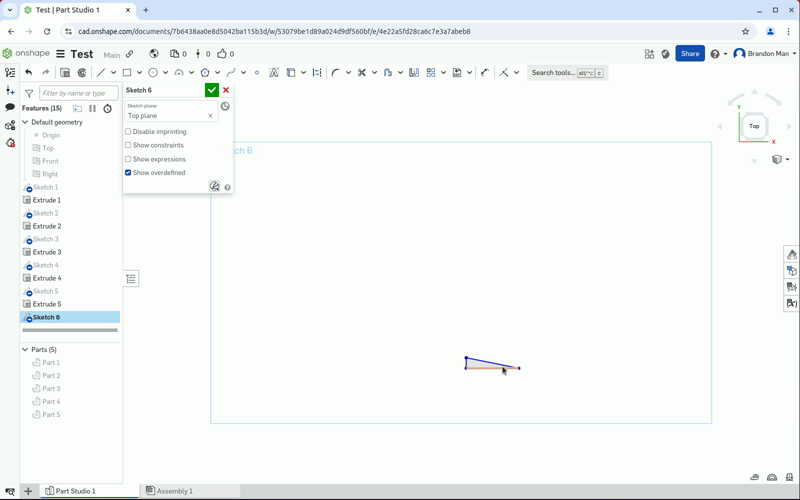
scroll(6)
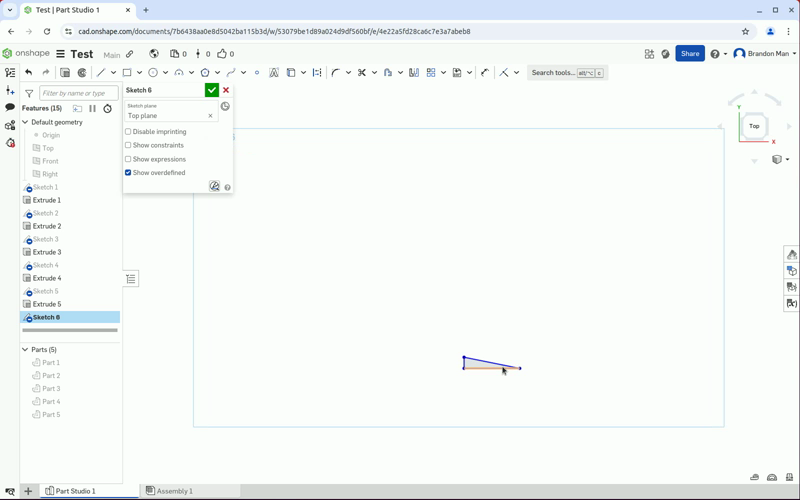
scroll(6)
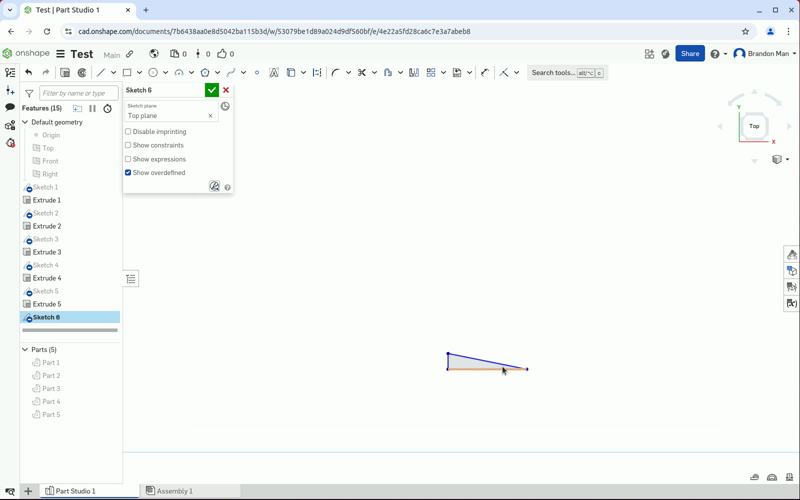
scroll(6)
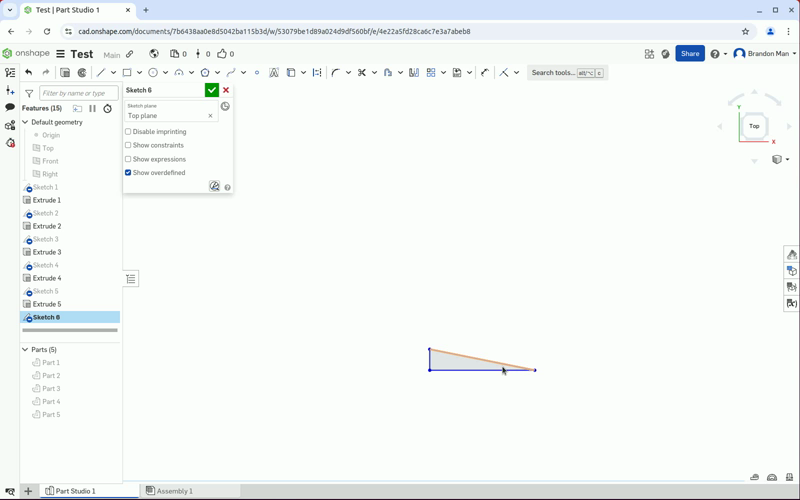
scroll(6)
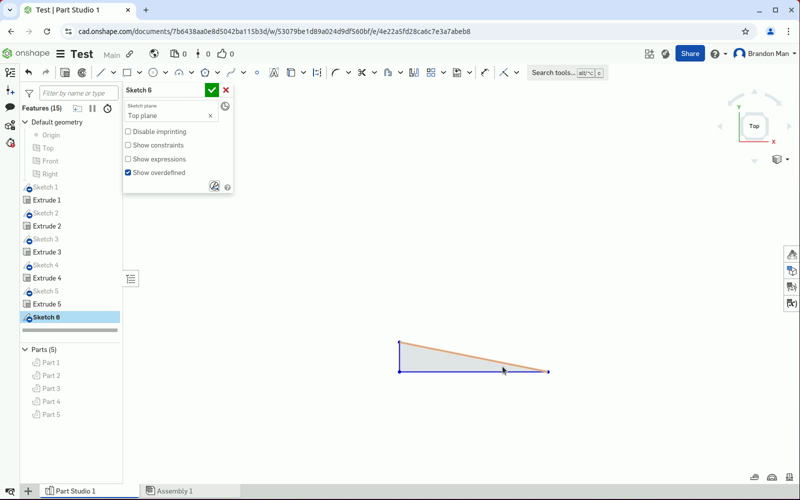
scroll(6)
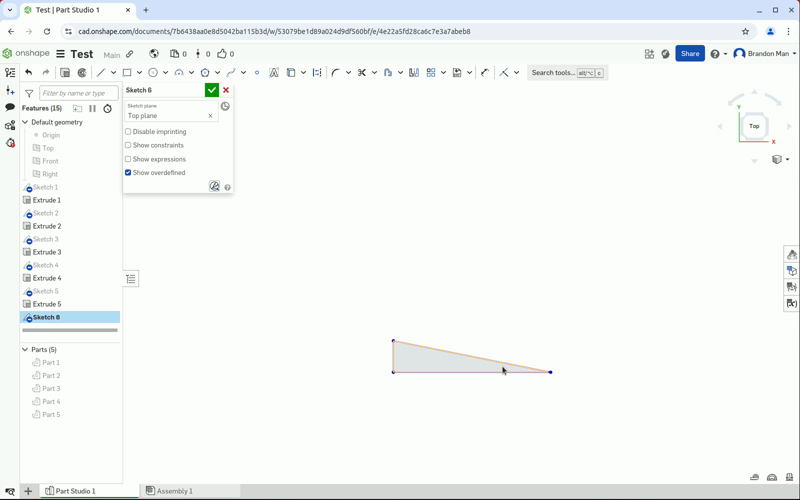
scroll(6)
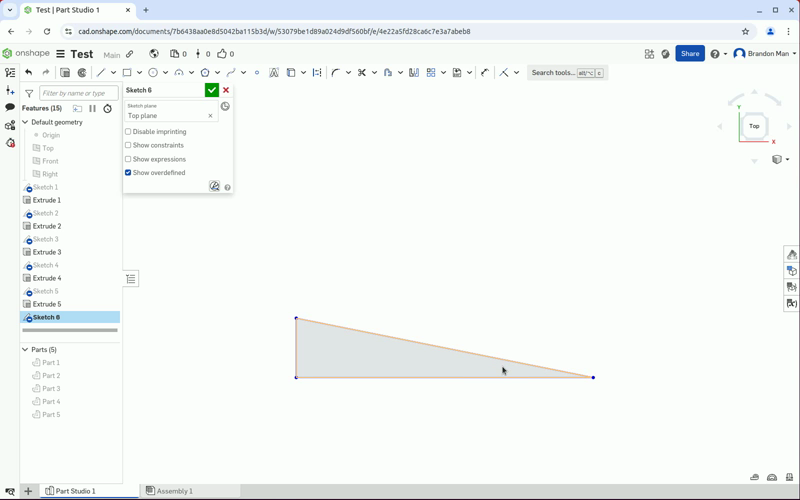
scroll(6)
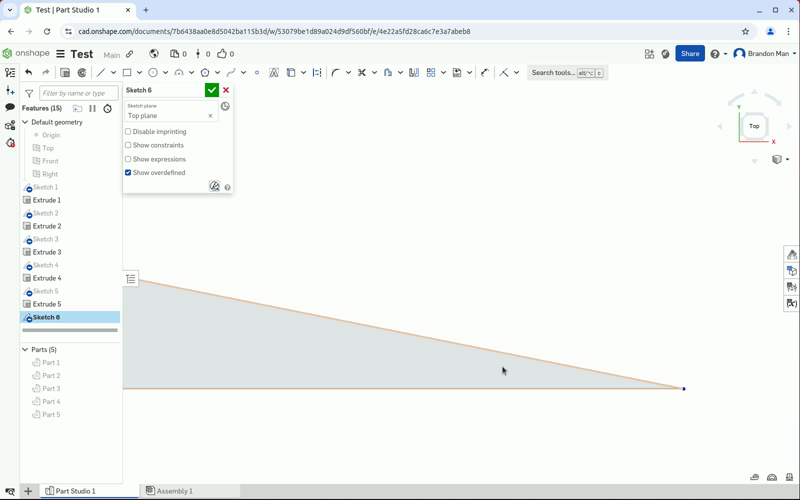
click(502, 366)
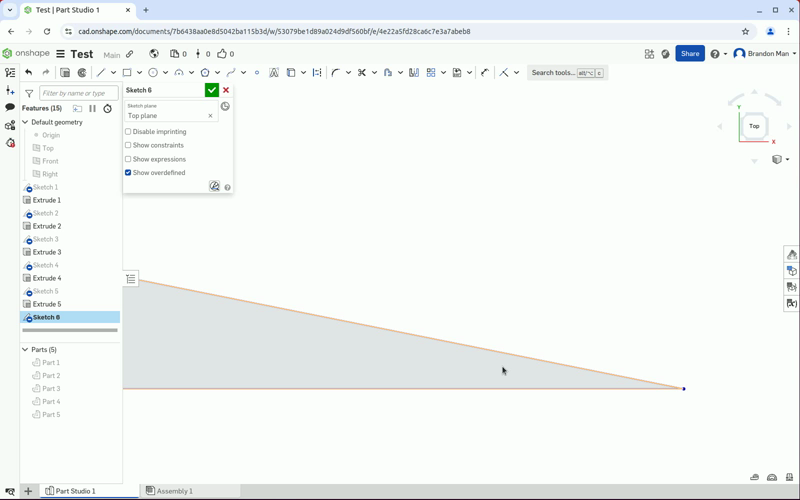
scroll(-6)
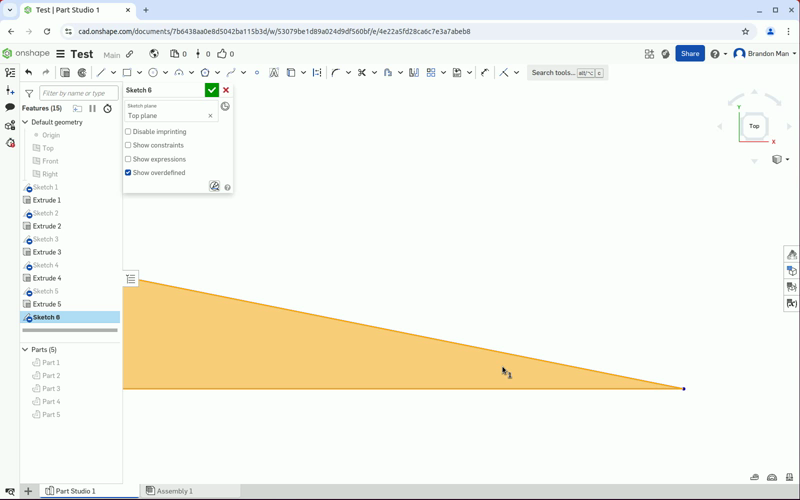
scroll(-6)
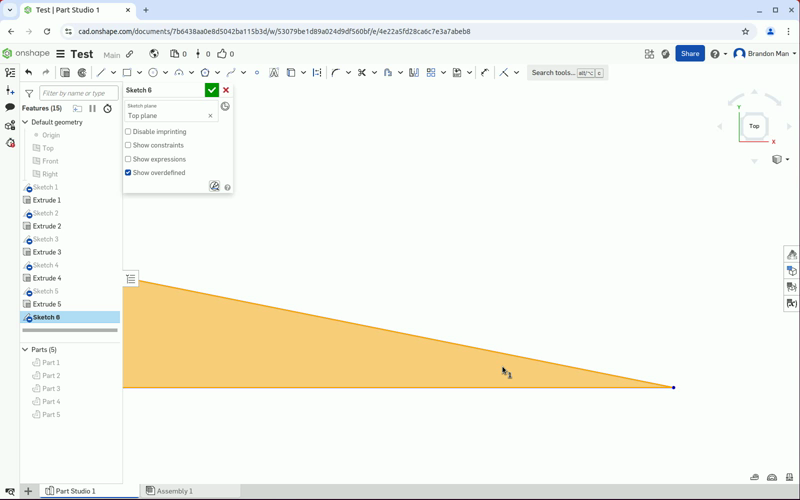
scroll(-6)
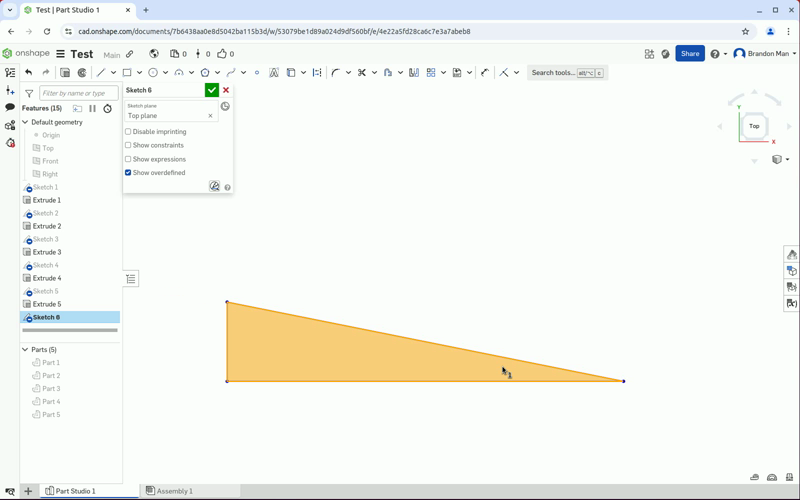
scroll(-6)
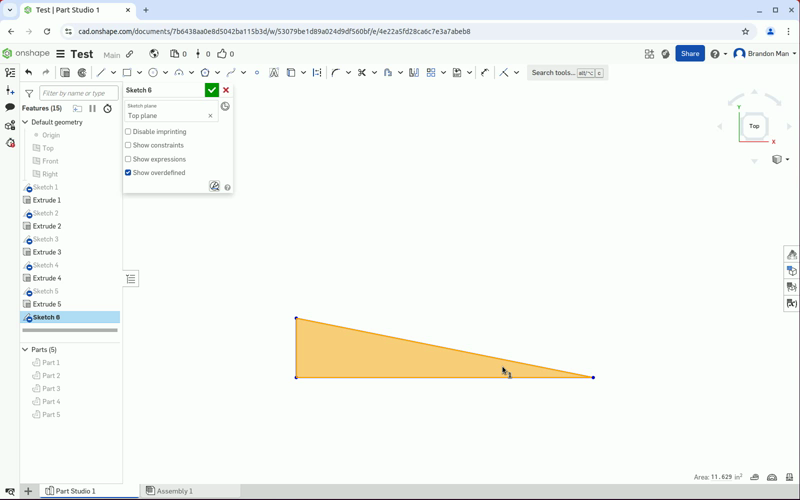
scroll(-6)
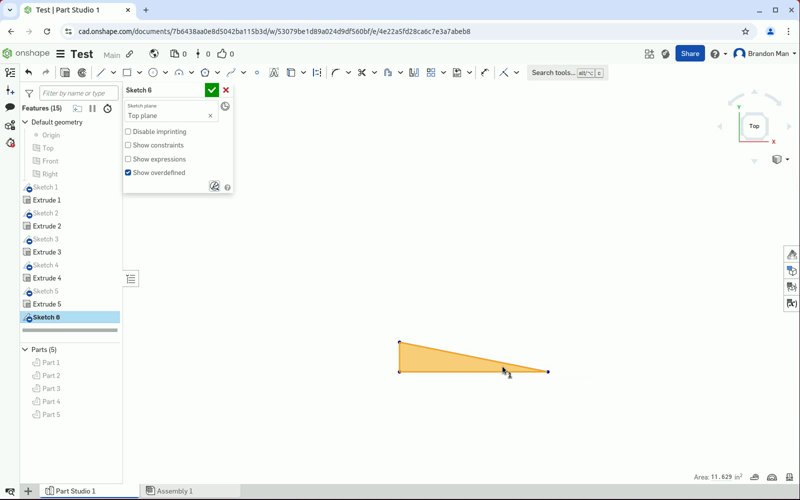
scroll(-6)
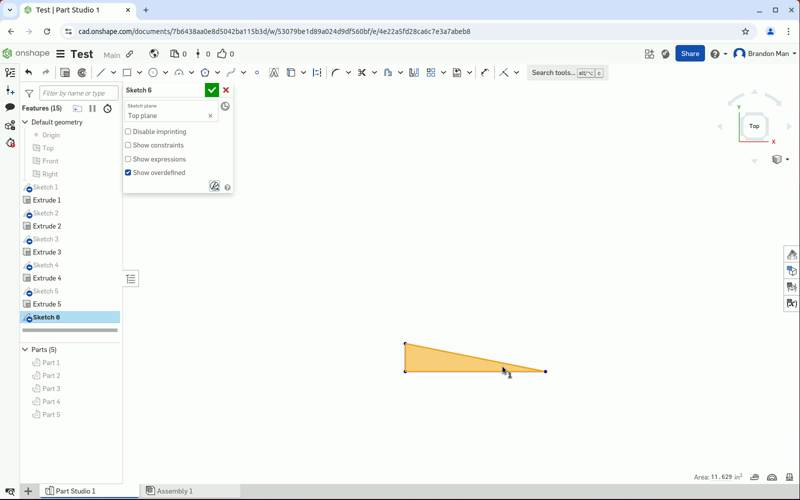
scroll(-6)
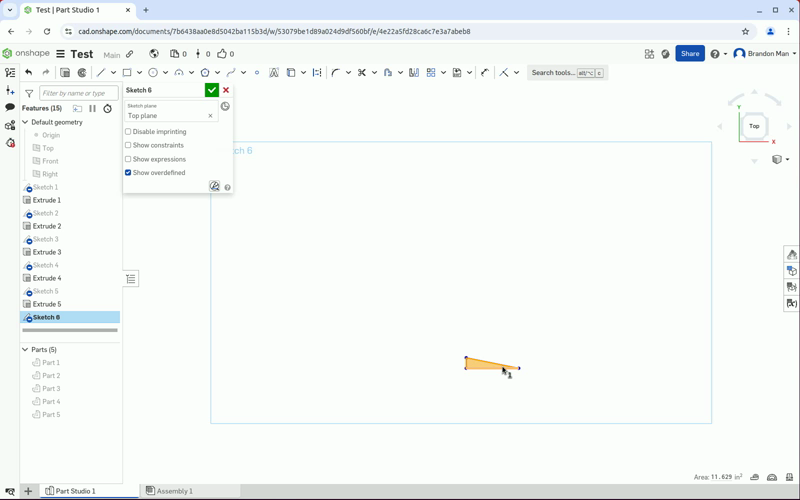
mouse_move(73, 352)
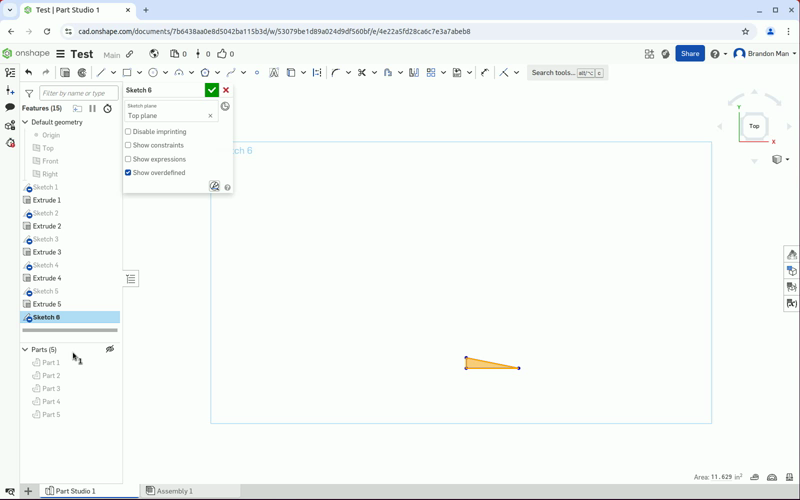
key(shift+y)
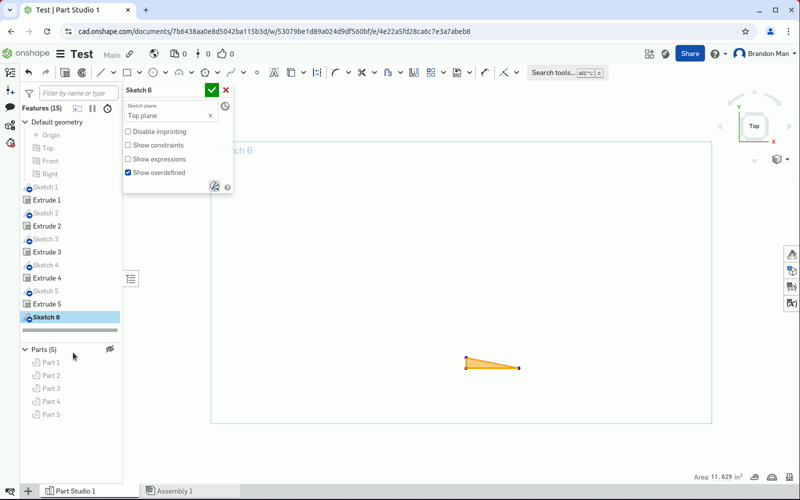
key(shift+e)
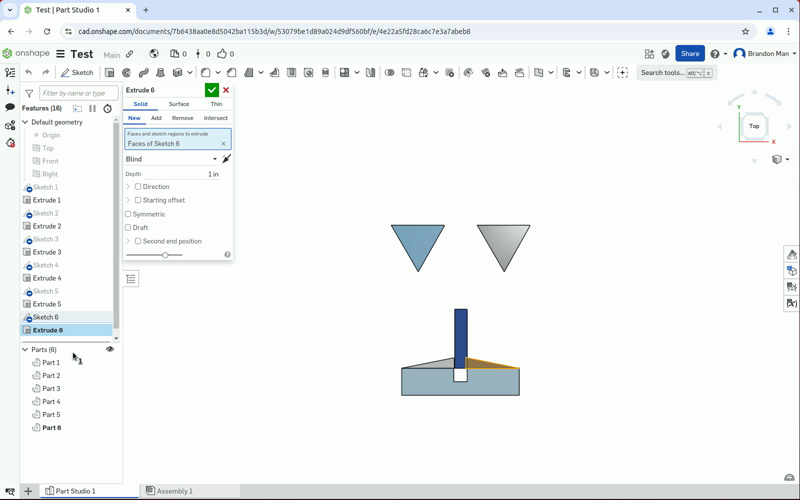
mouse_move(143, 106)
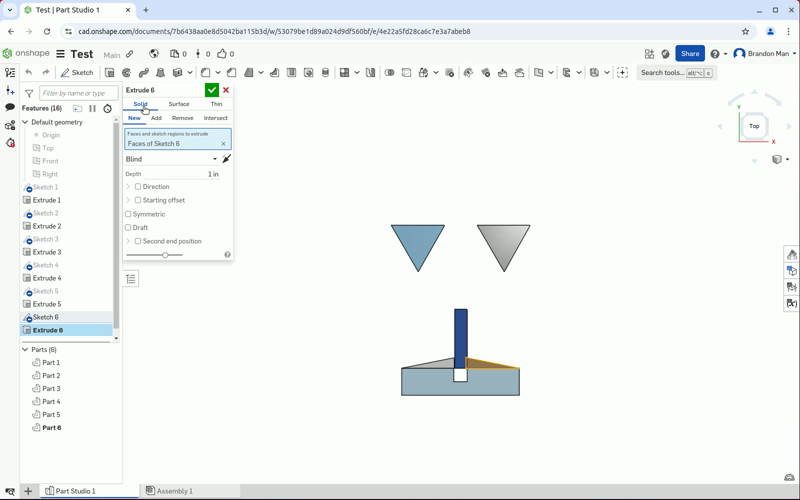
click(143, 106)
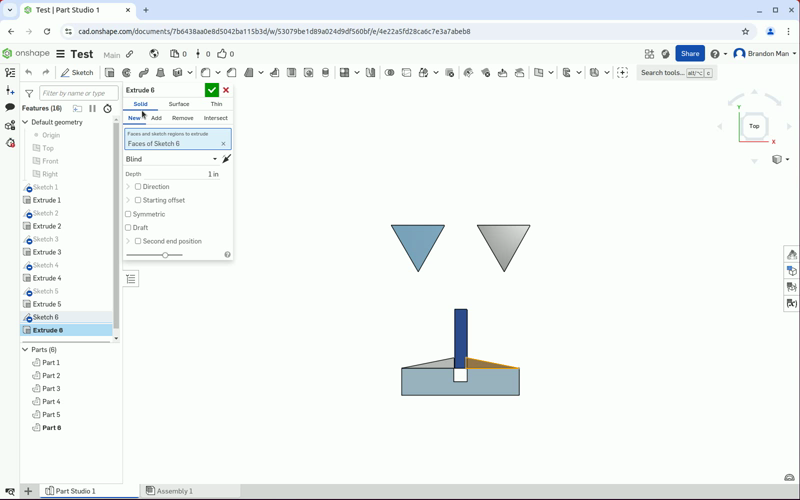
mouse_move(137, 120)
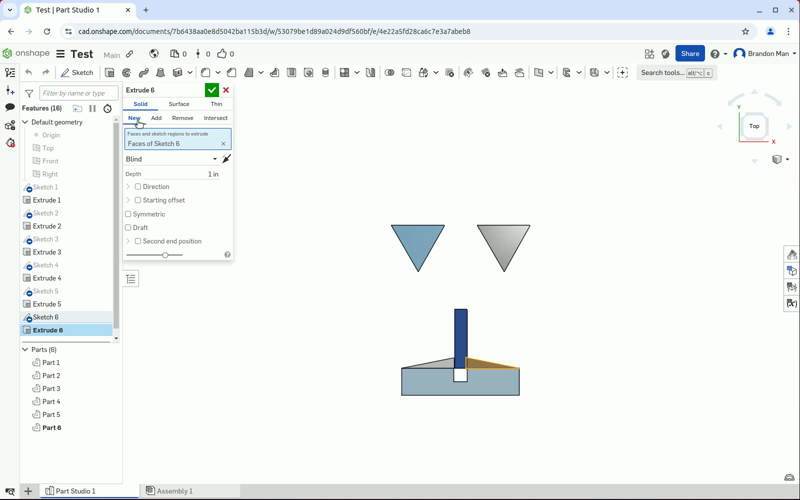
click(137, 120)
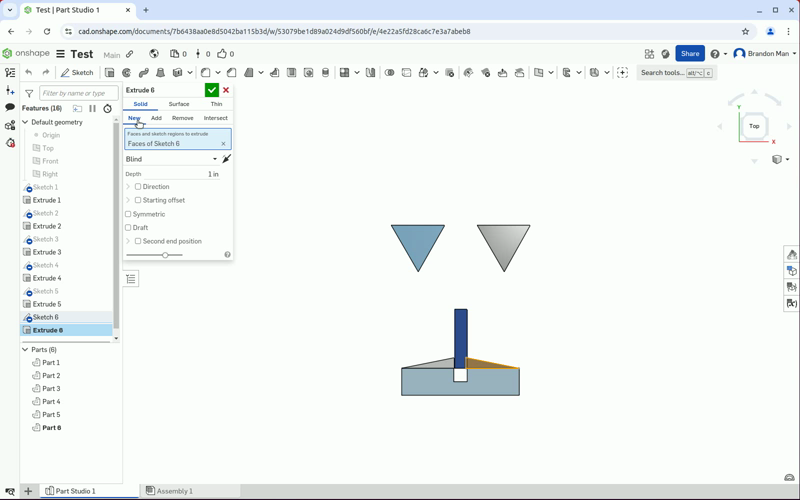
key(tab, 4)
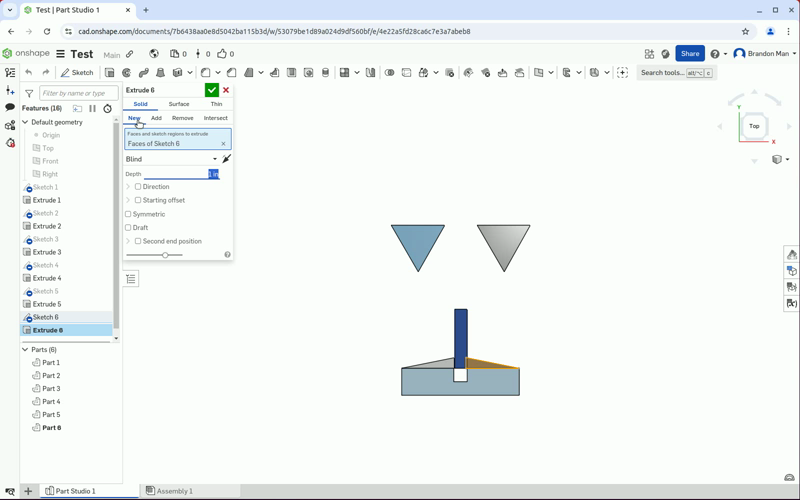
text(2.166)
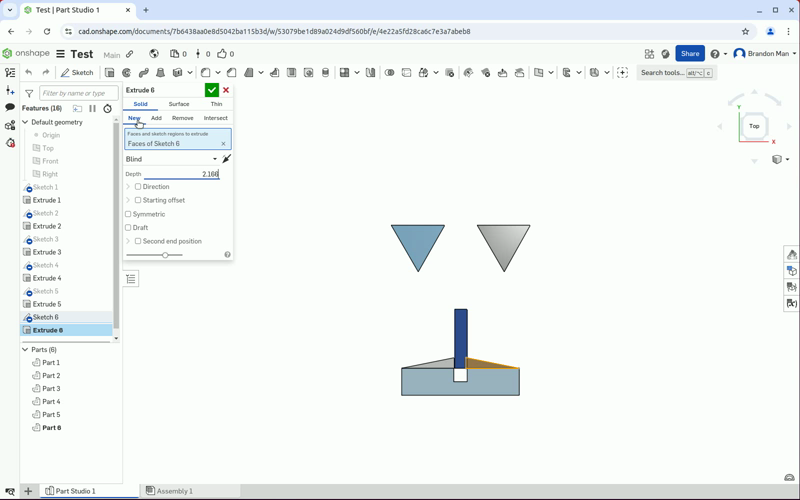
key(enter)
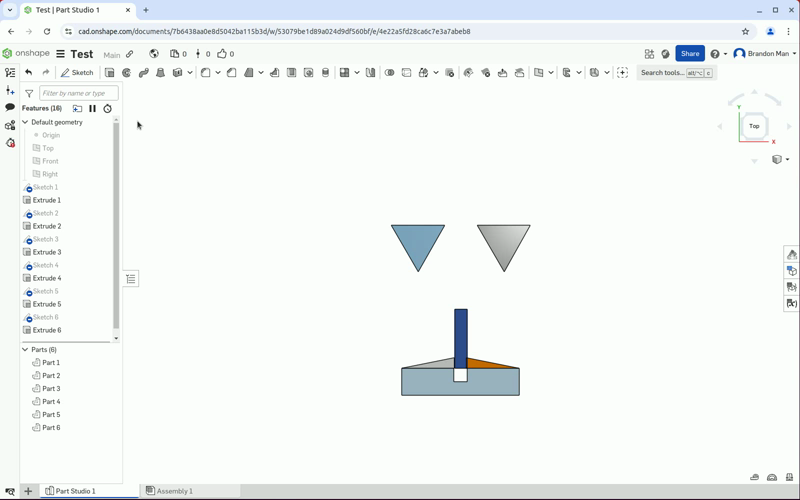
key(shift+h)
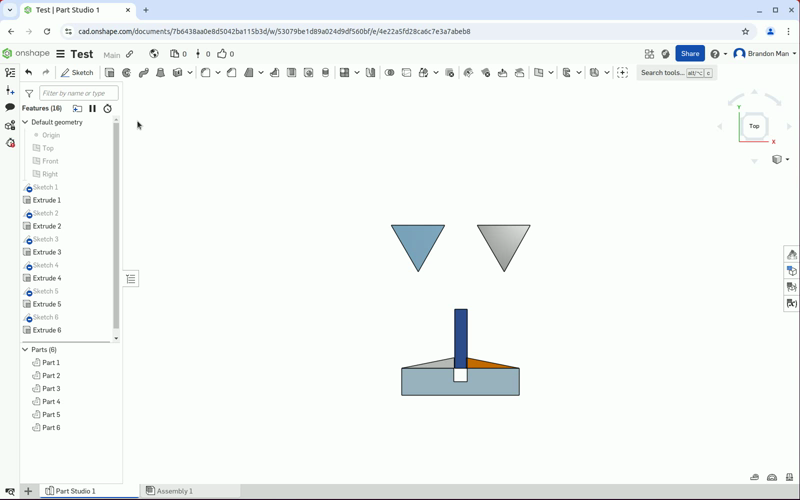
key(shift+h)
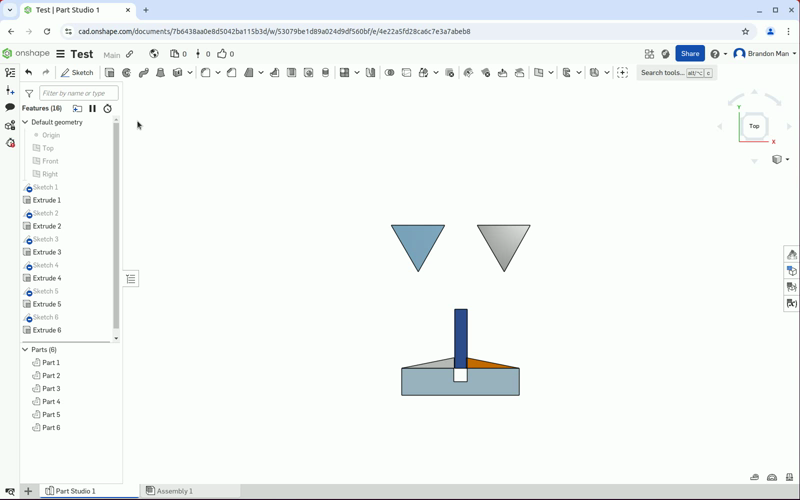
mouse_move(69, 189)
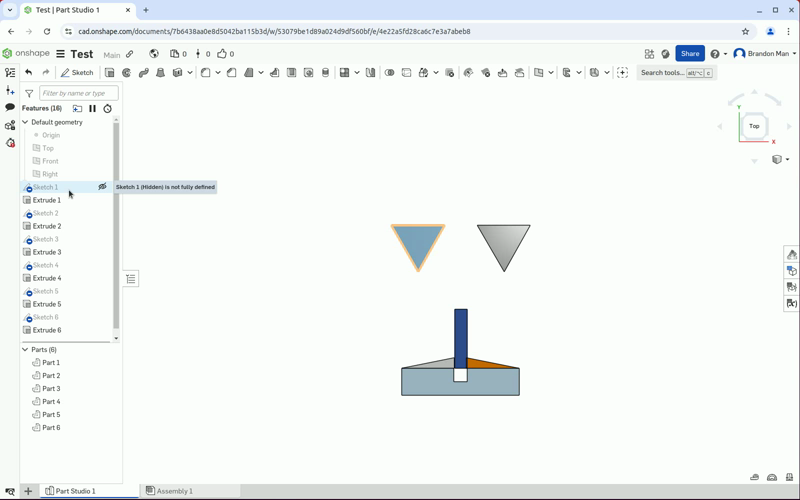
click(69, 189)
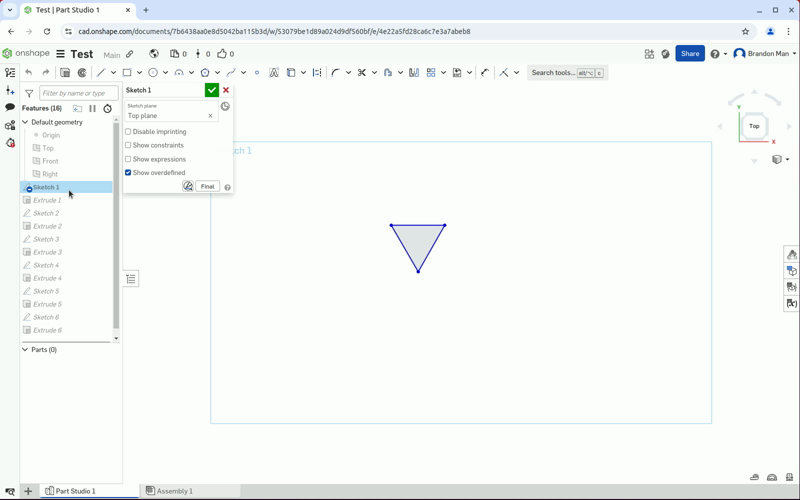
mouse_move(229, 92)
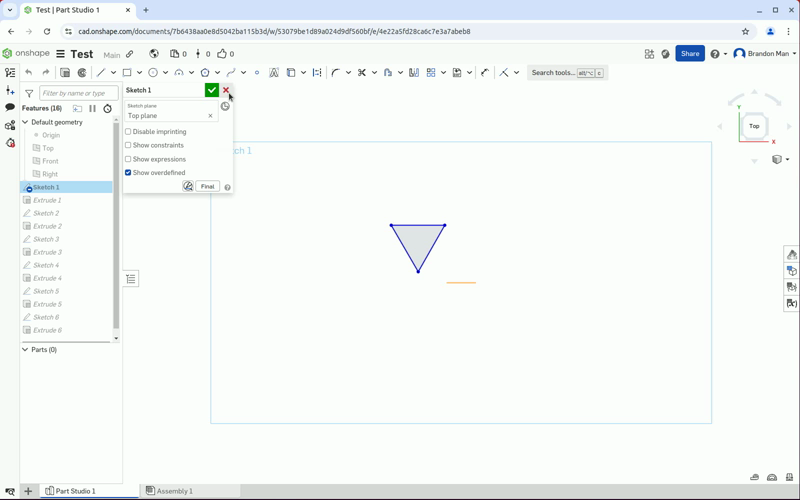
click(229, 92)
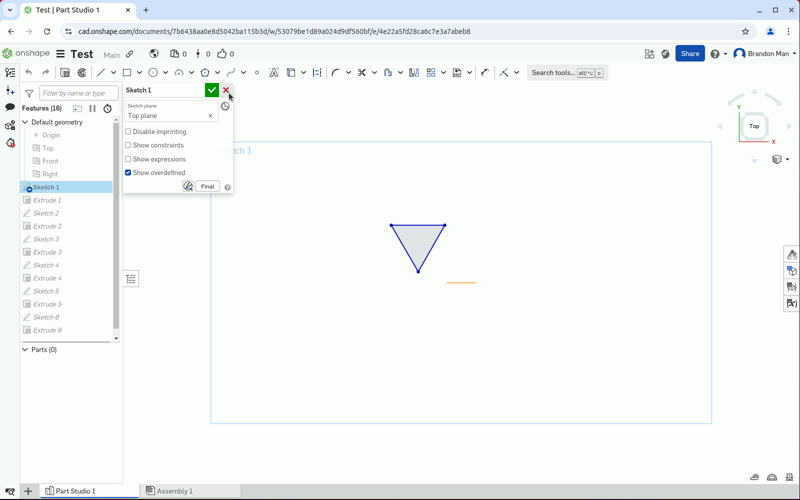
key(shift+s)
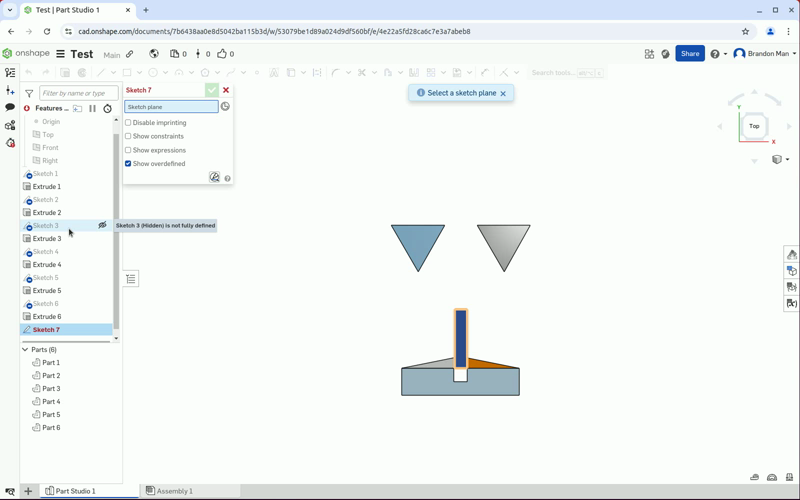
scroll(3)
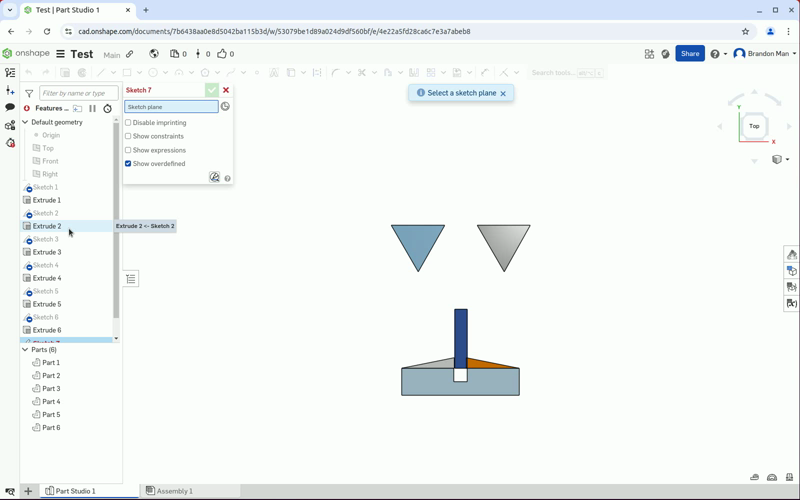
mouse_move(69, 150)
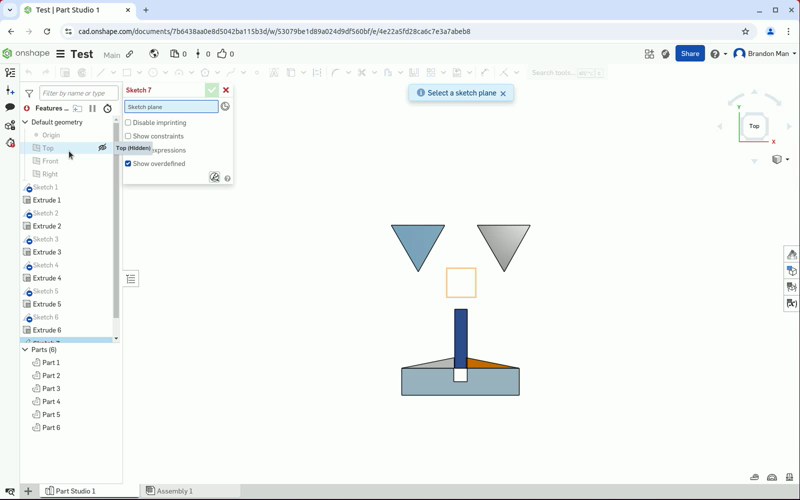
click(69, 150)
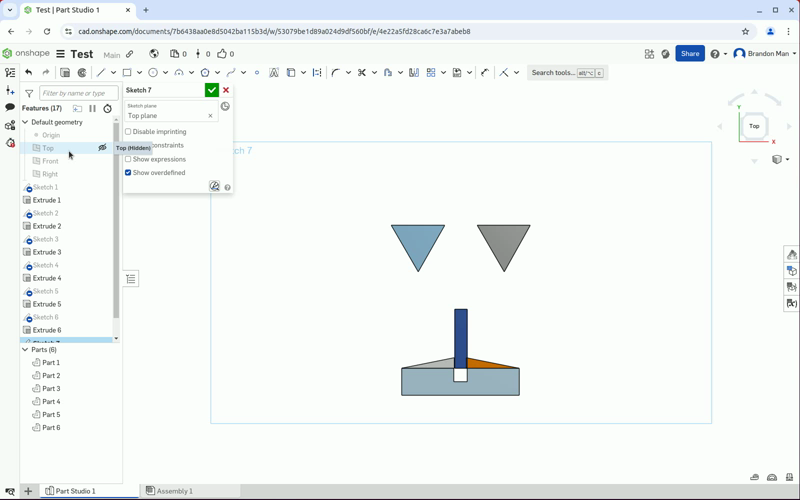
mouse_move(73, 352)
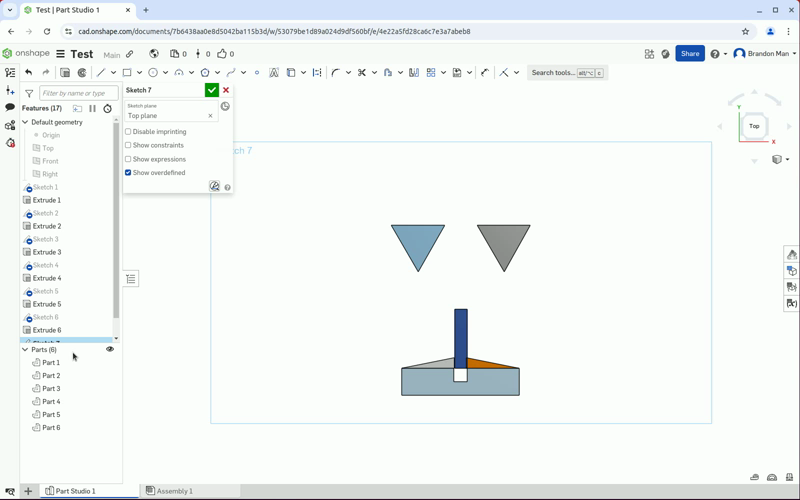
key(y)
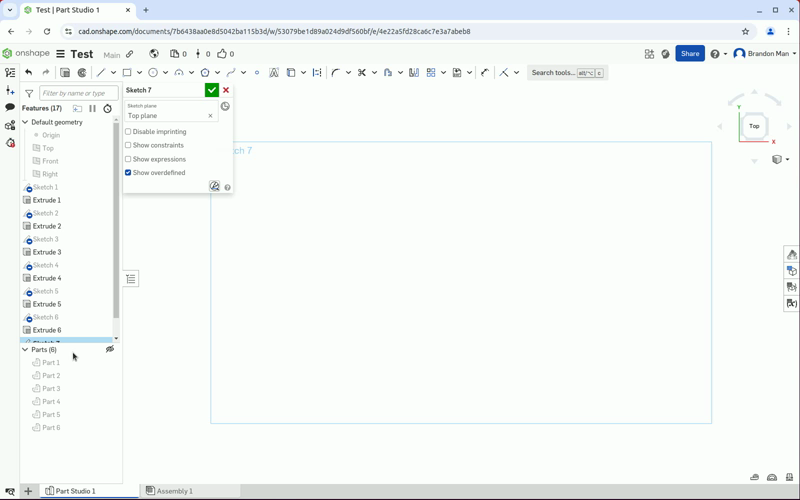
key(l)
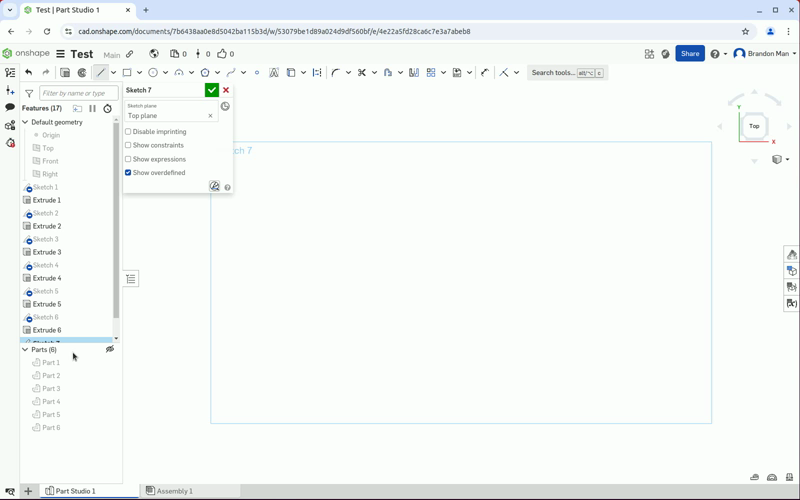
key_down(shift)
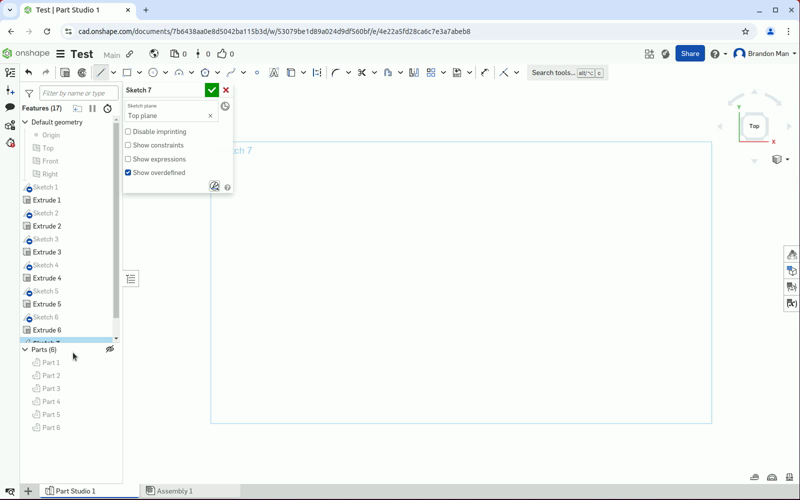
mouse_move(454, 382)
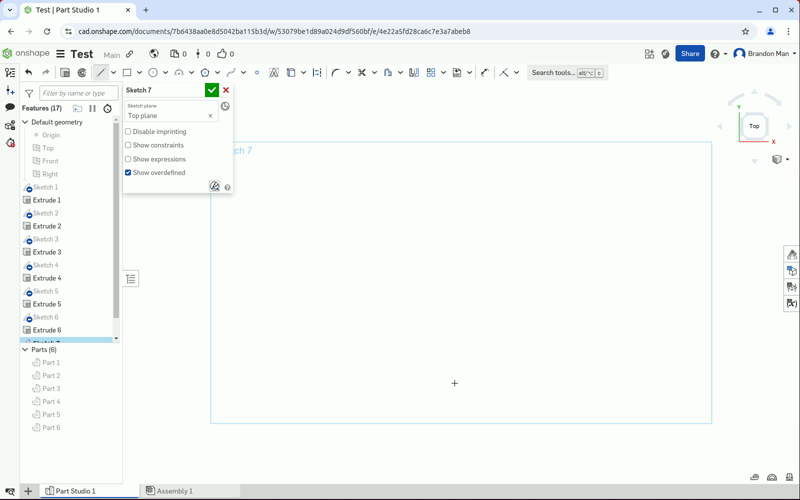
click(454, 382)
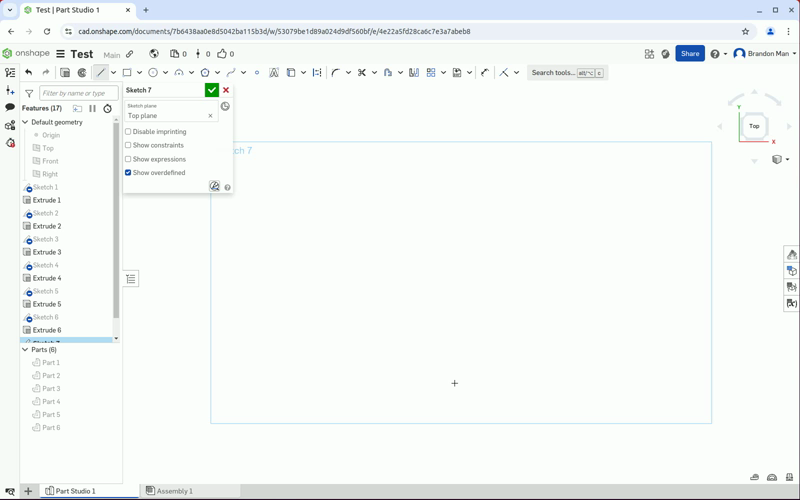
key_up(shift)
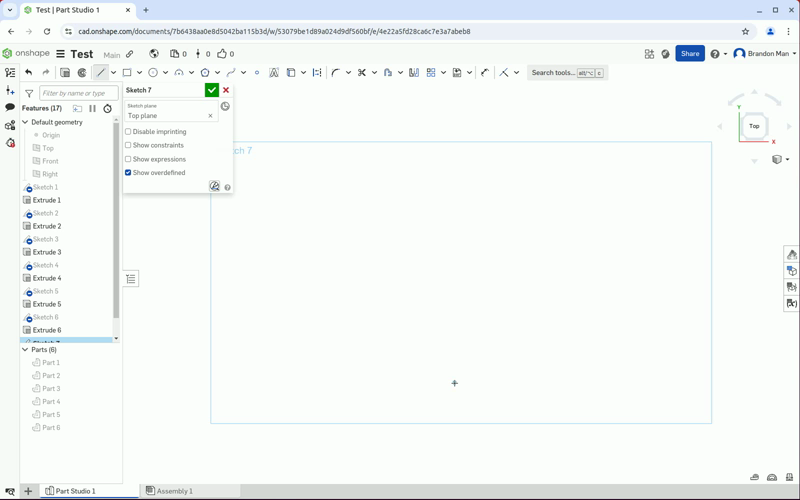
key_down(shift)
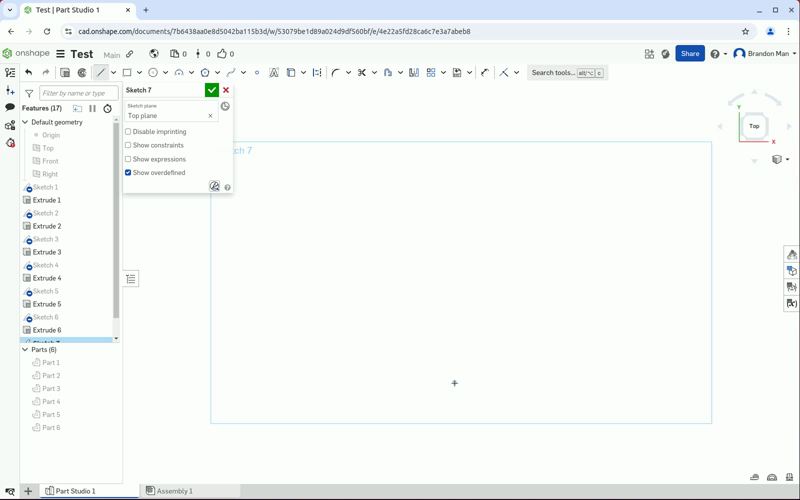
mouse_move(484, 382)
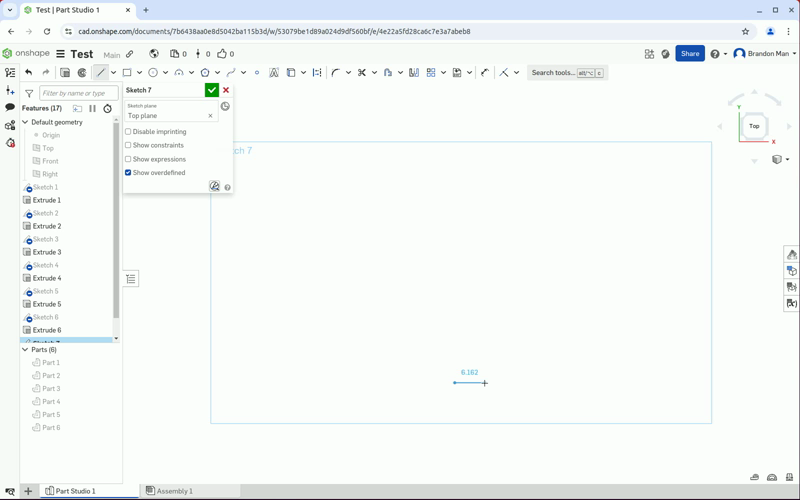
mouse_move(467, 382)
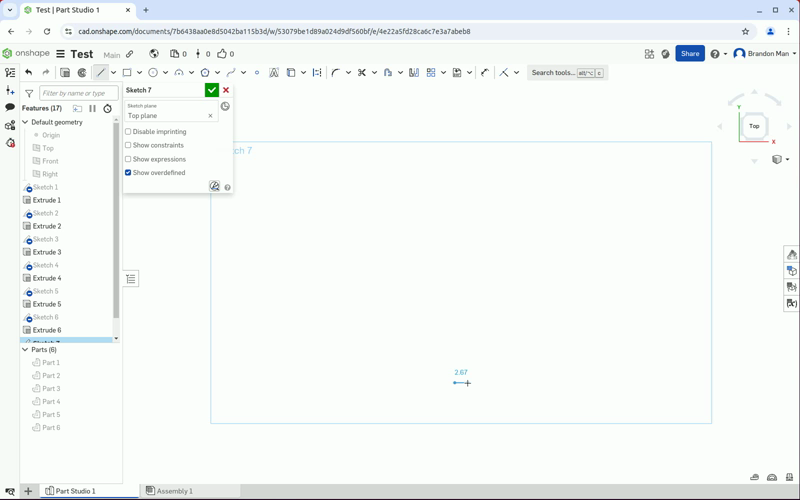
click(467, 382)
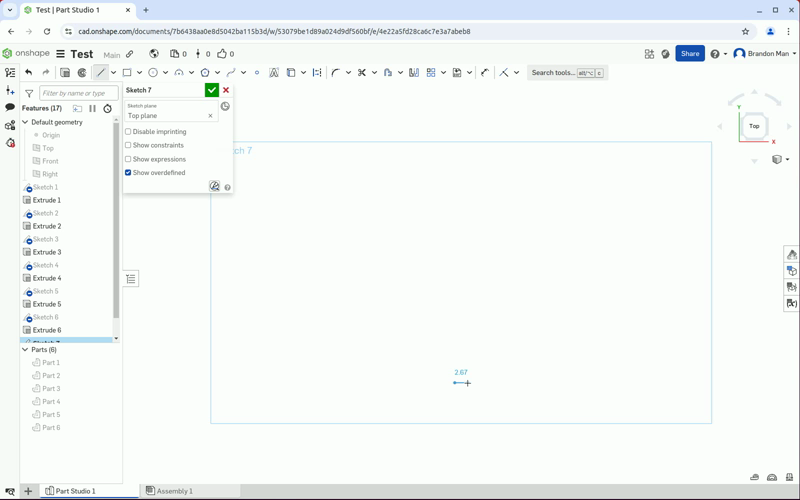
key_up(shift)
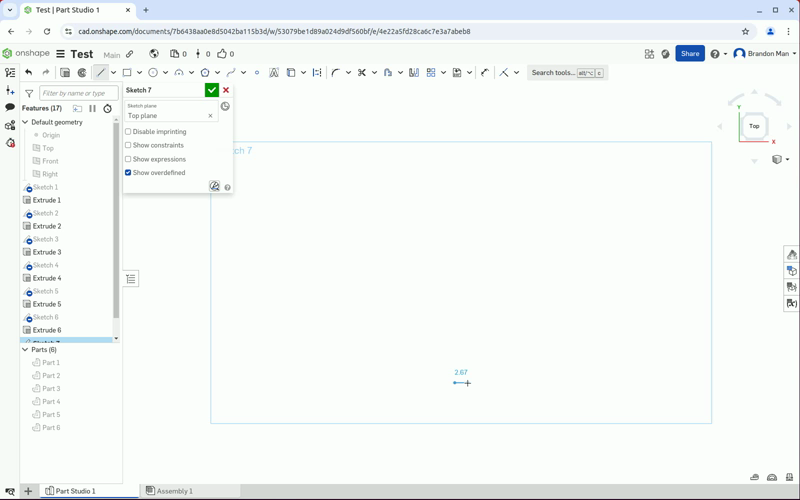
key_down(shift)
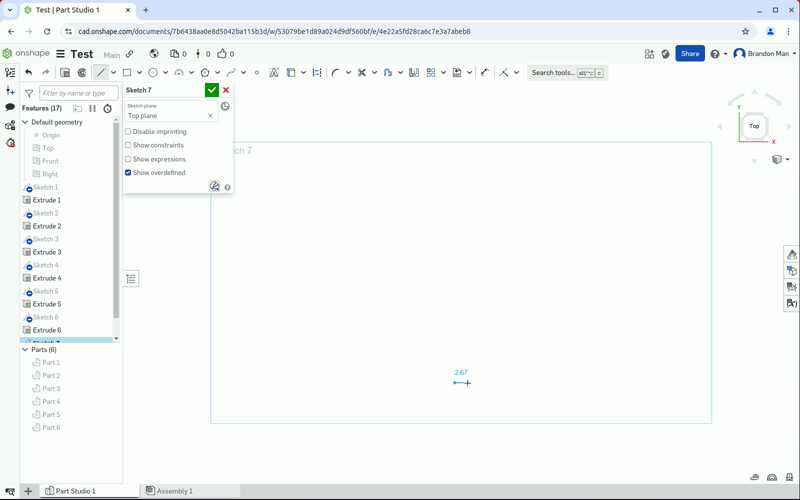
mouse_move(498, 382)
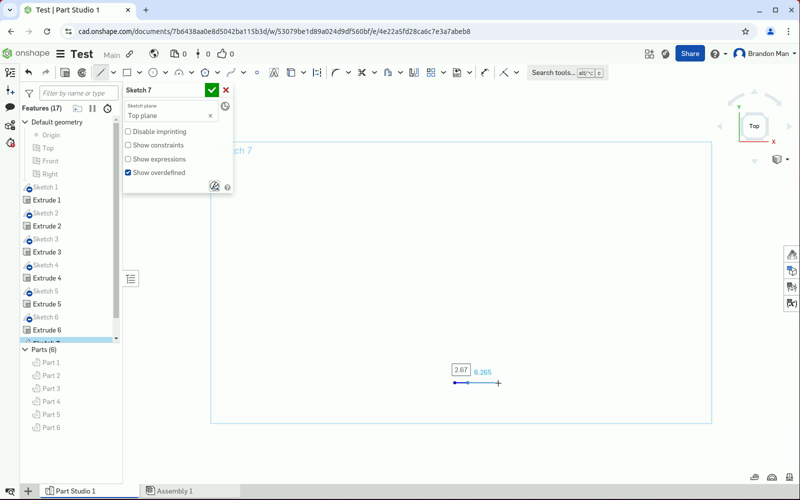
mouse_move(467, 368)
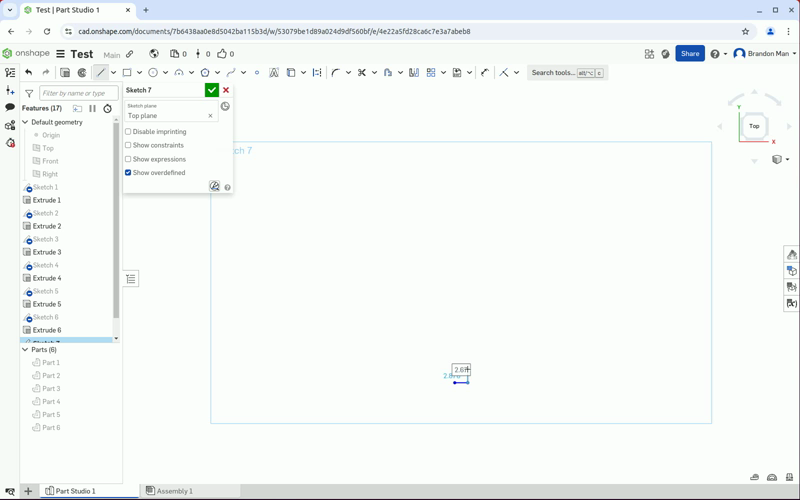
click(467, 368)
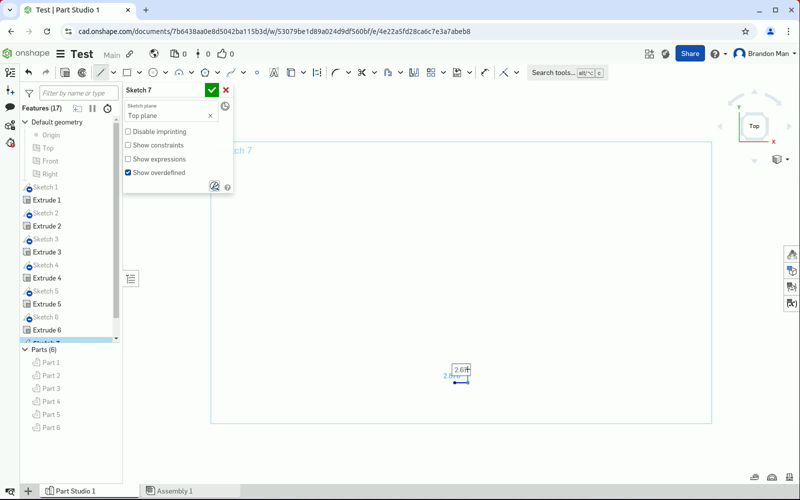
key_up(shift)
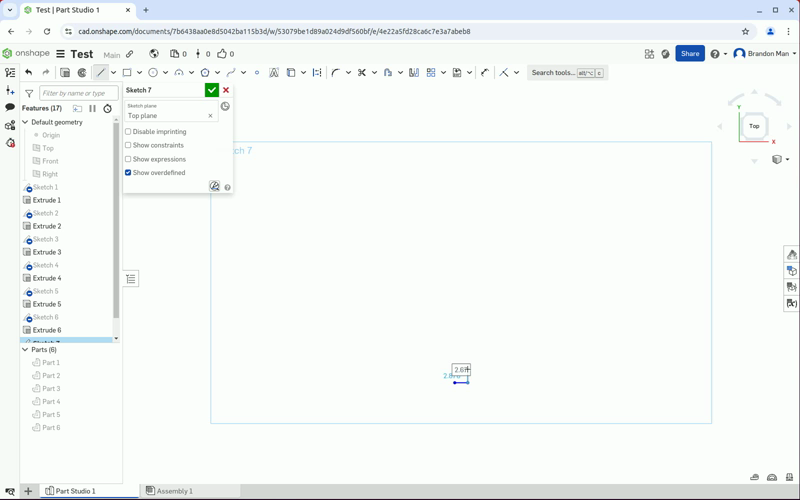
key_down(shift)
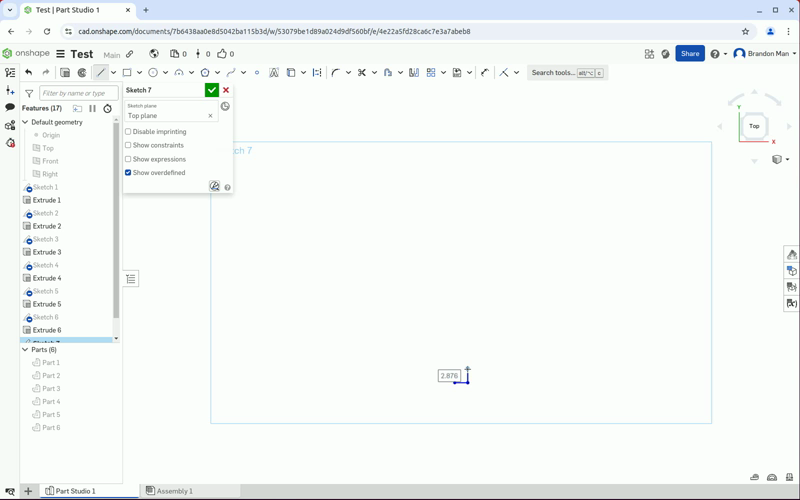
mouse_move(498, 368)
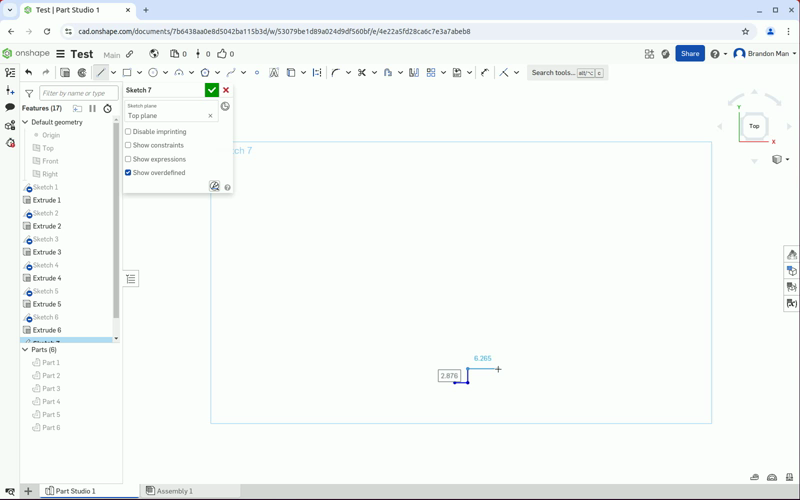
mouse_move(454, 368)
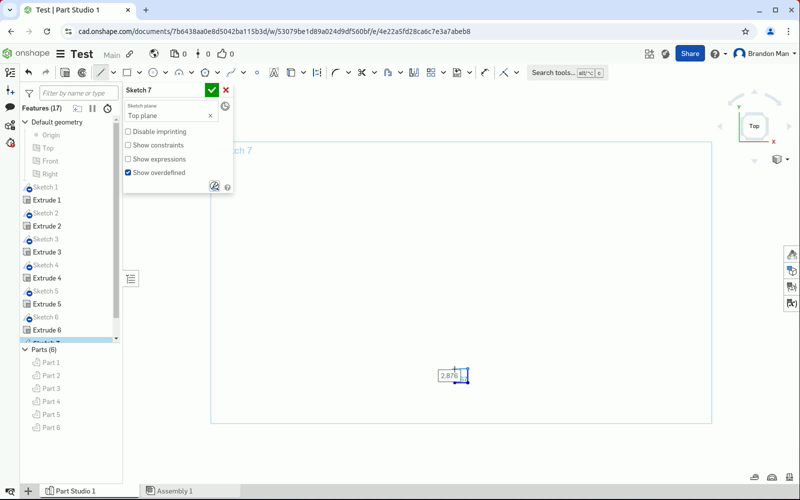
click(454, 368)
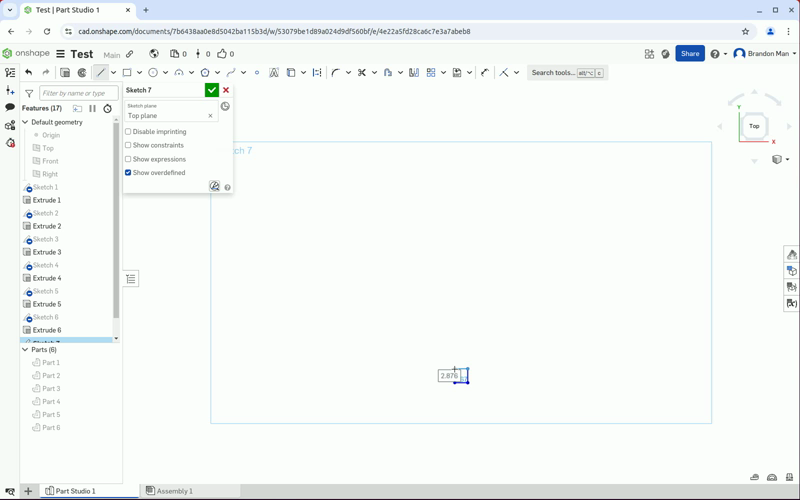
key_up(shift)
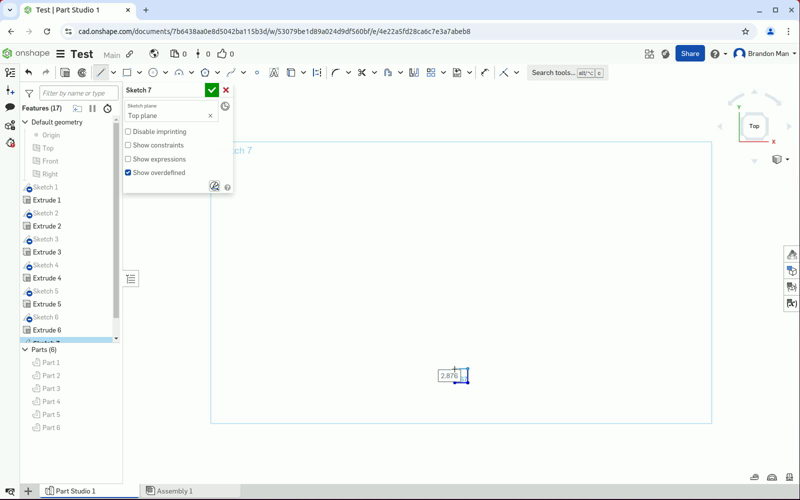
mouse_move(484, 368)
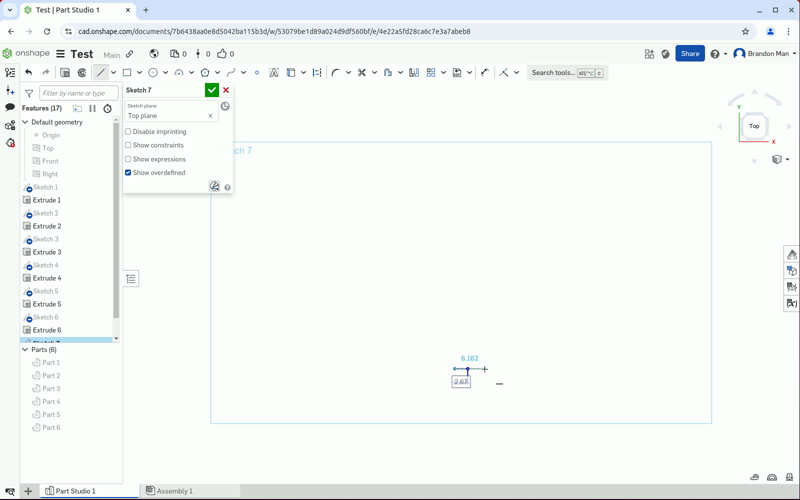
key_down(shift)
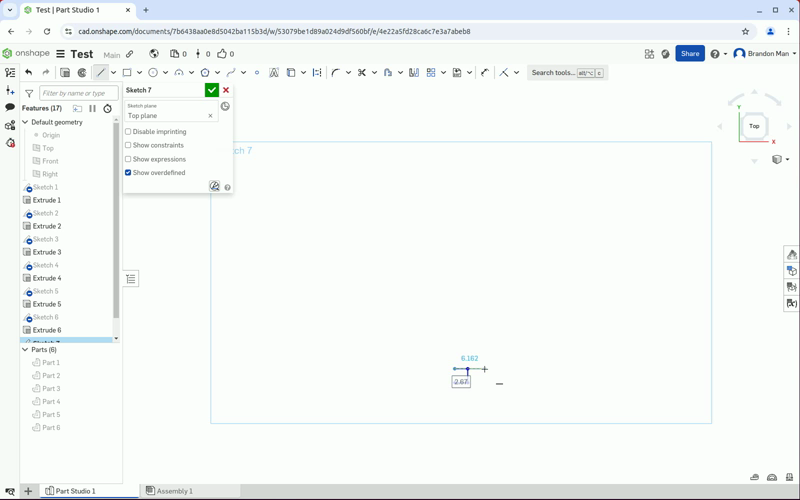
mouse_move(454, 382)
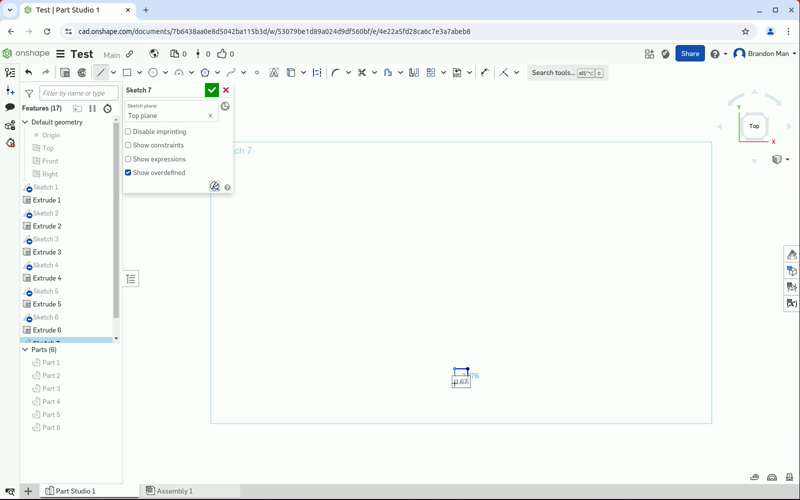
key_up(shift)
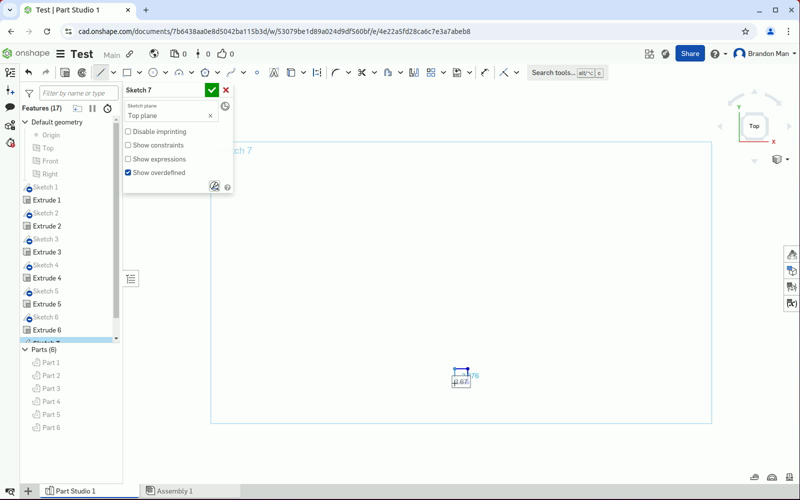
click(454, 382)
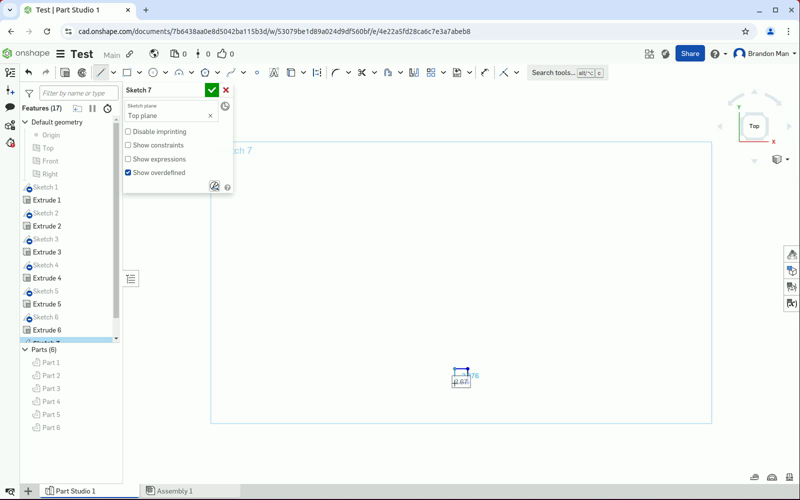
key(esc)
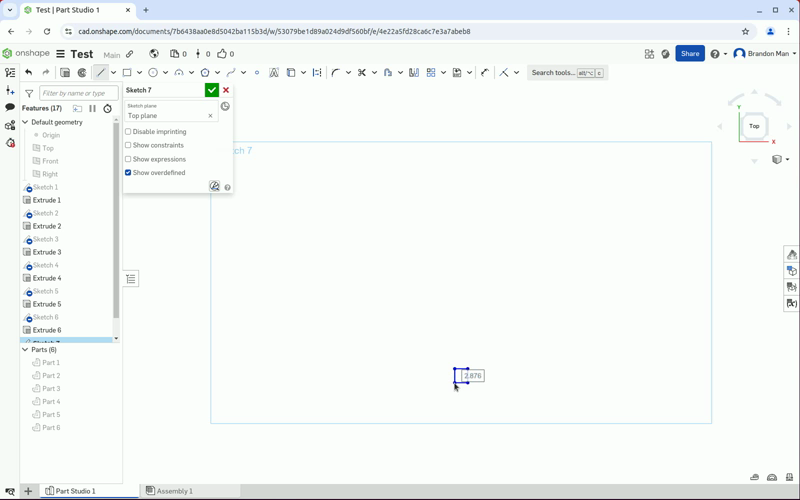
mouse_move(466, 374)
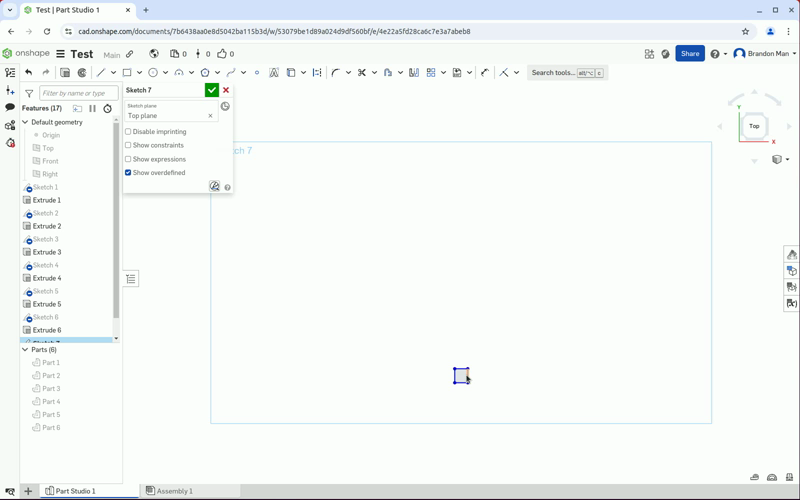
scroll(6)
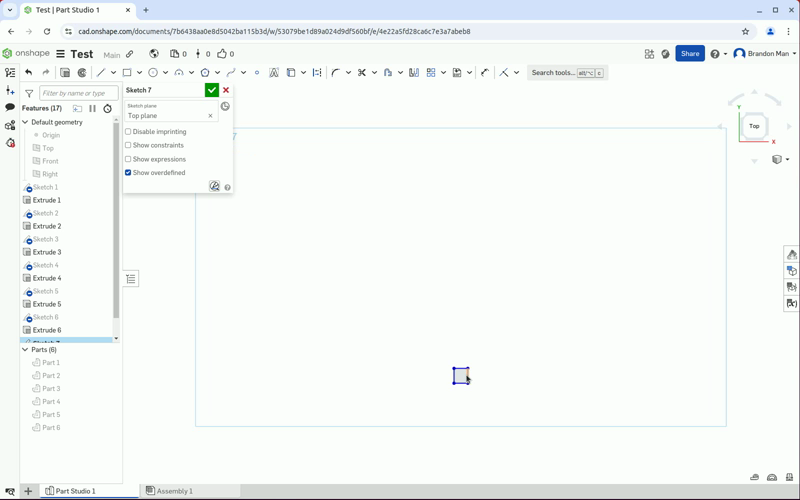
scroll(6)
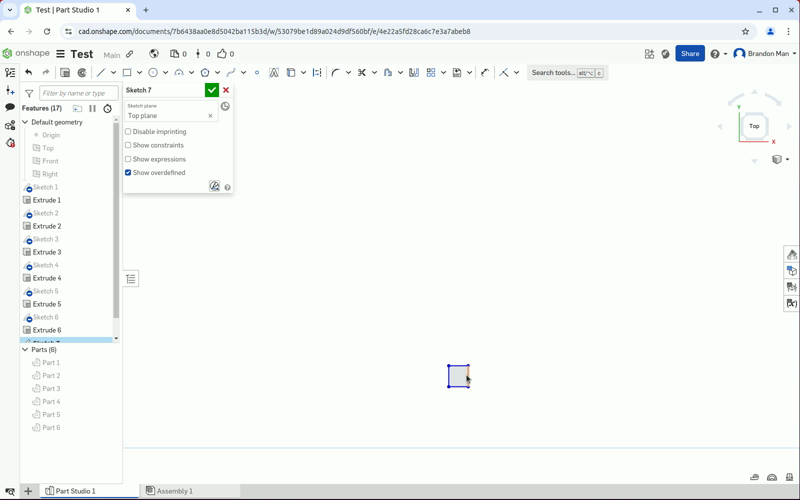
scroll(6)
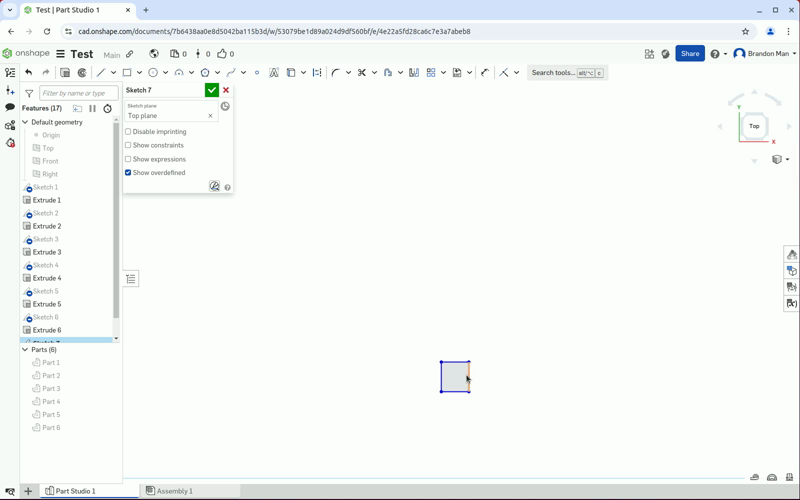
scroll(6)
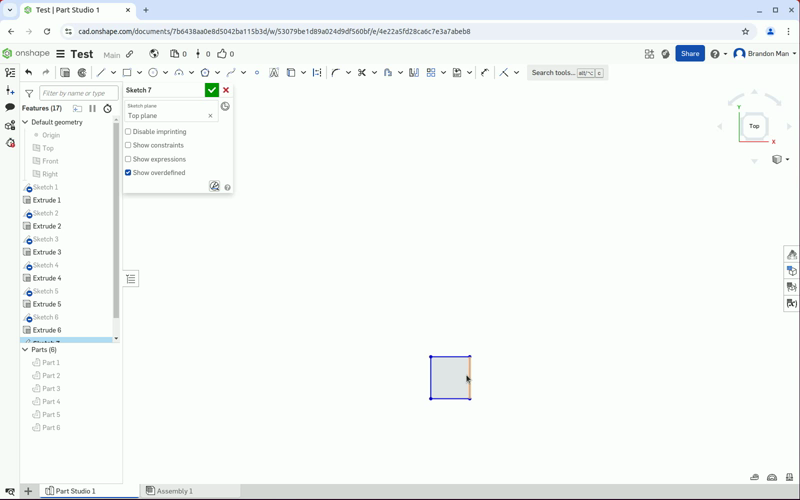
scroll(6)
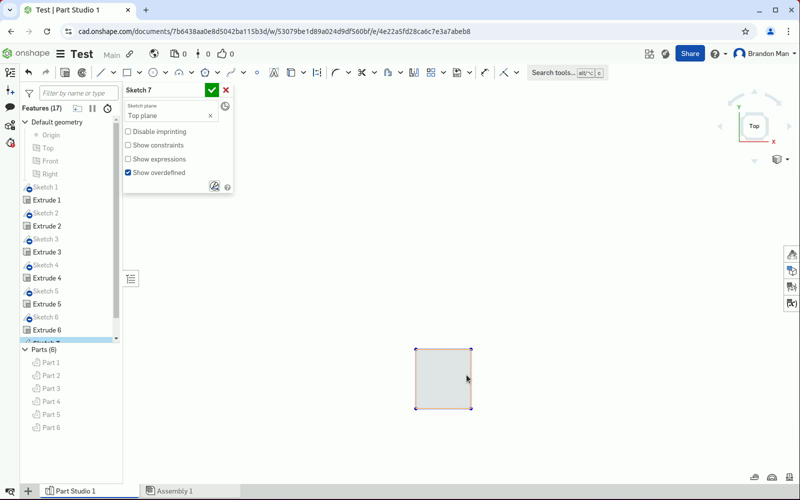
scroll(6)
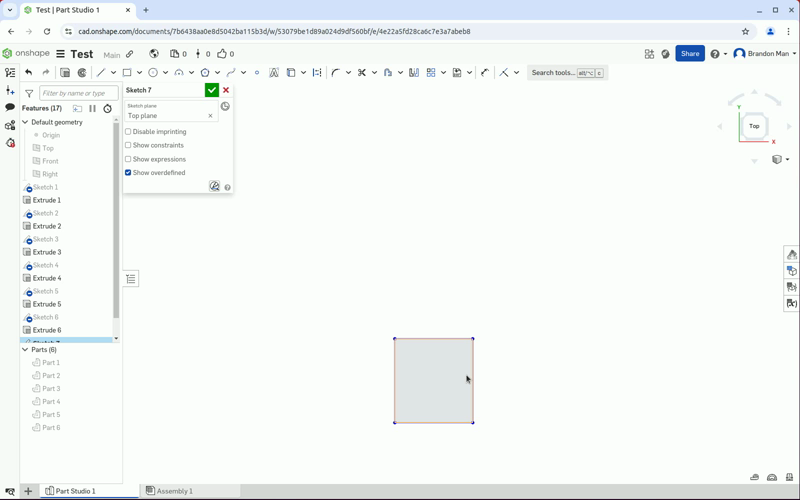
scroll(6)
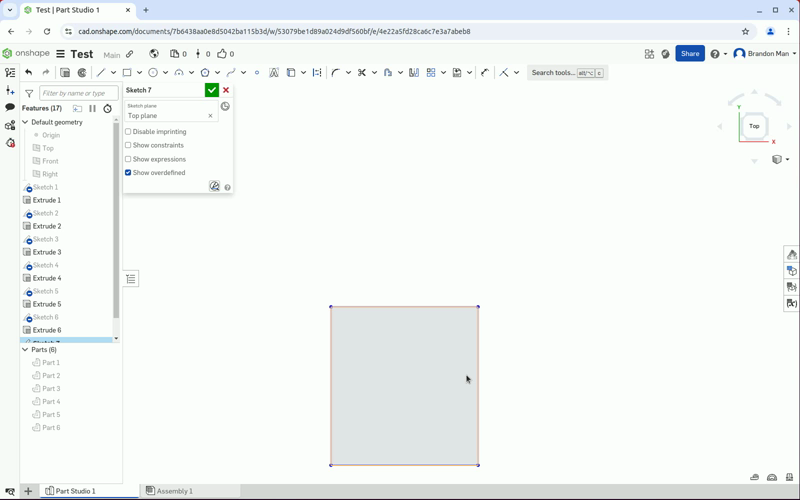
click(466, 374)
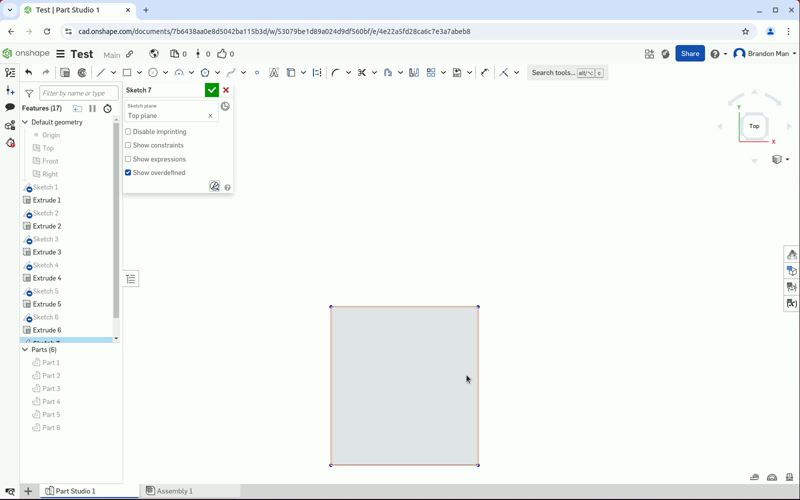
scroll(-6)
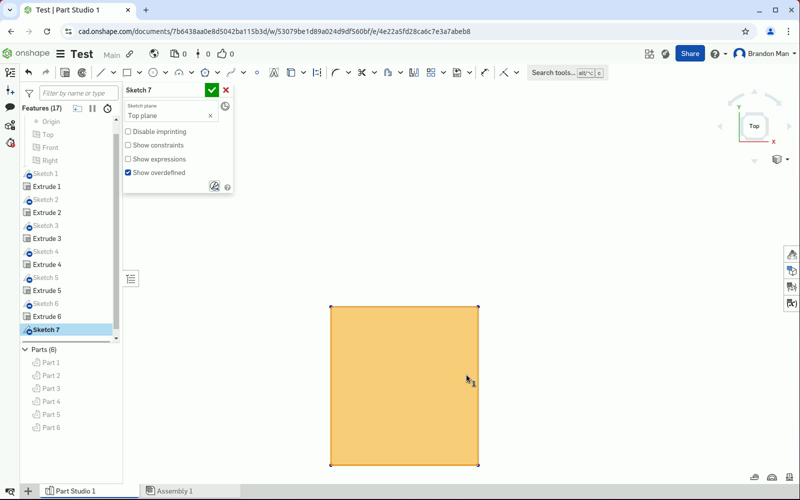
scroll(-6)
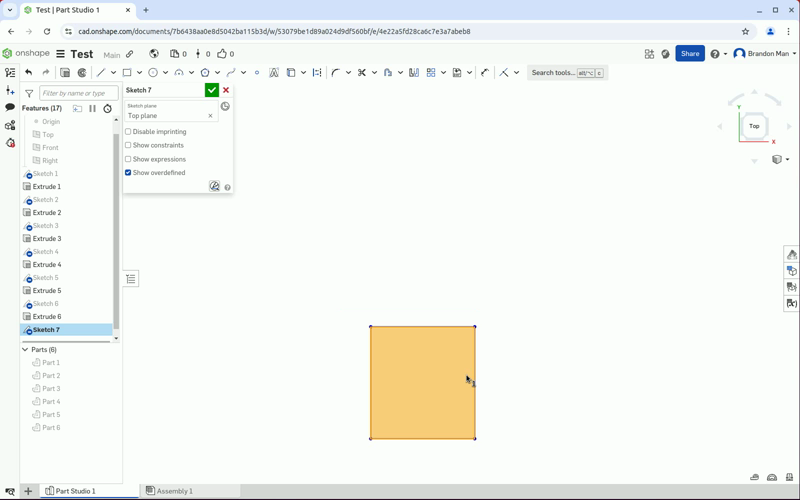
scroll(-6)
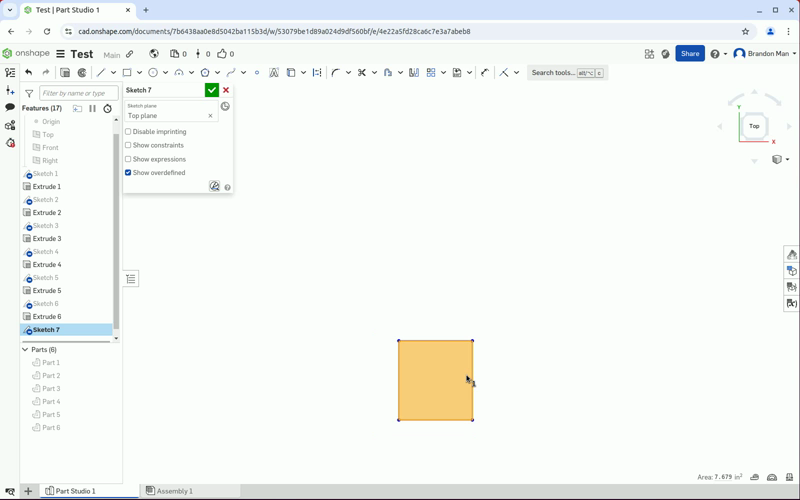
scroll(-6)
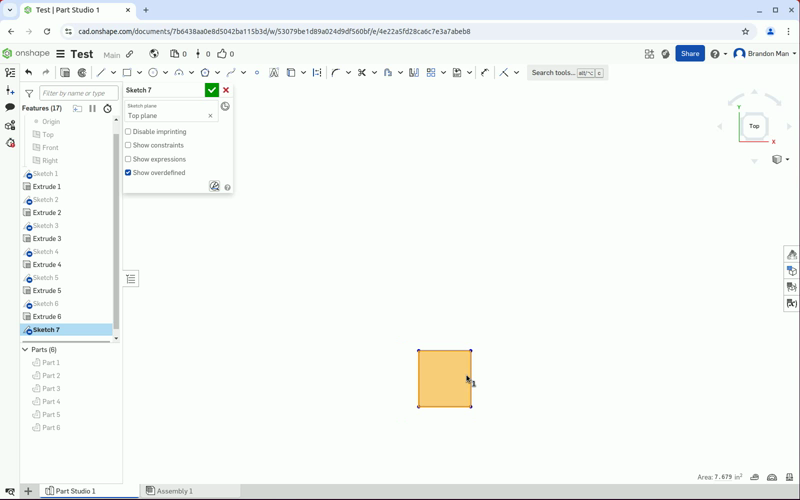
scroll(-6)
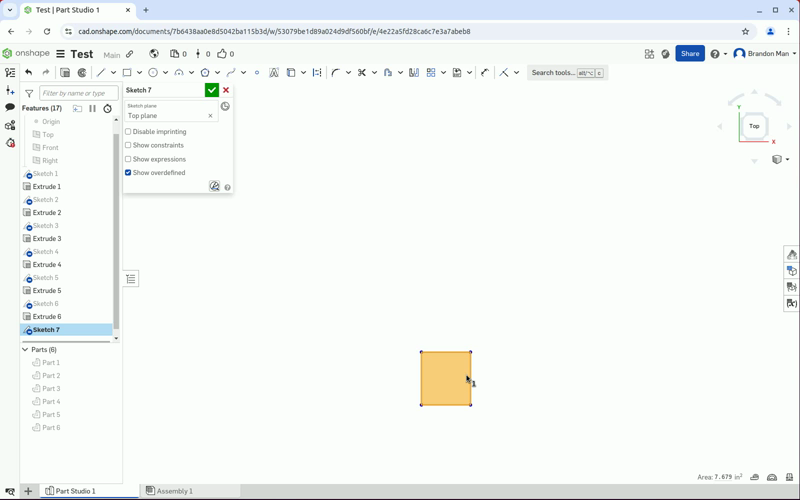
scroll(-6)
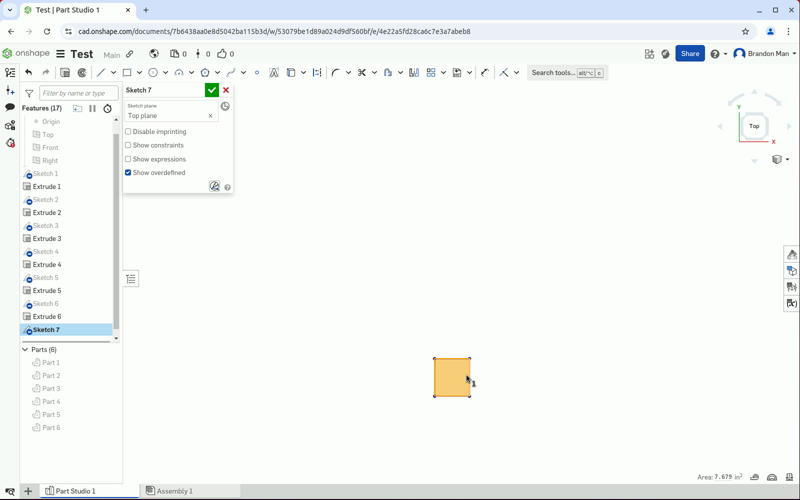
scroll(-6)
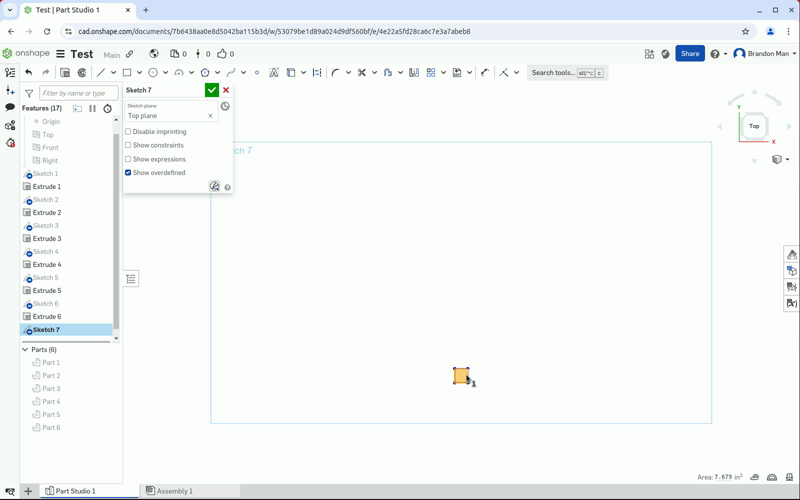
mouse_move(73, 352)
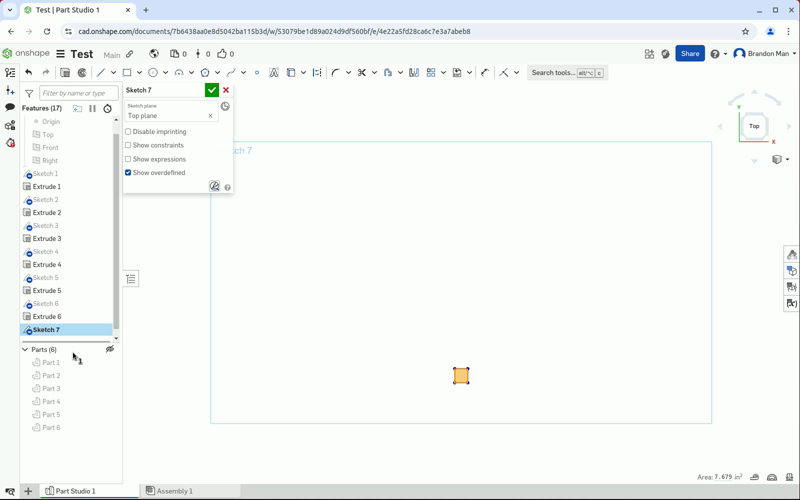
key(shift+y)
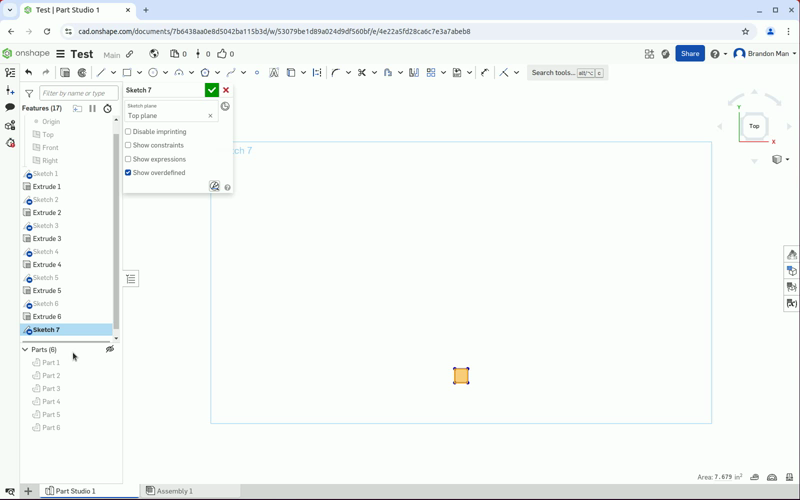
key(shift+e)
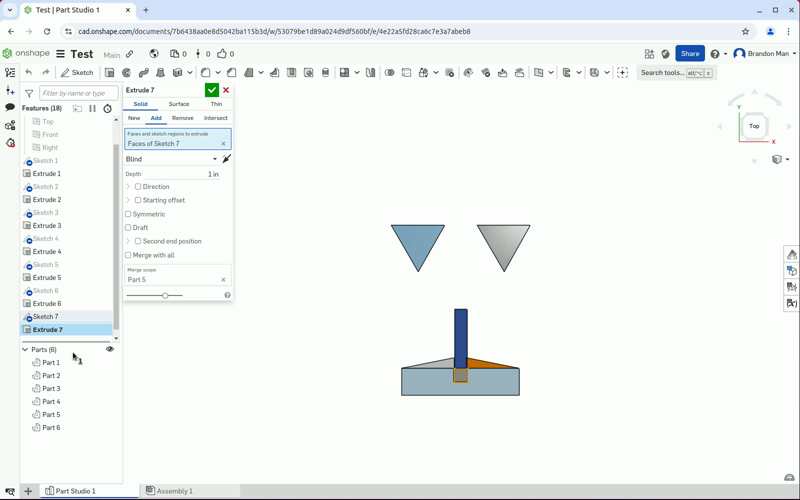
mouse_move(143, 106)
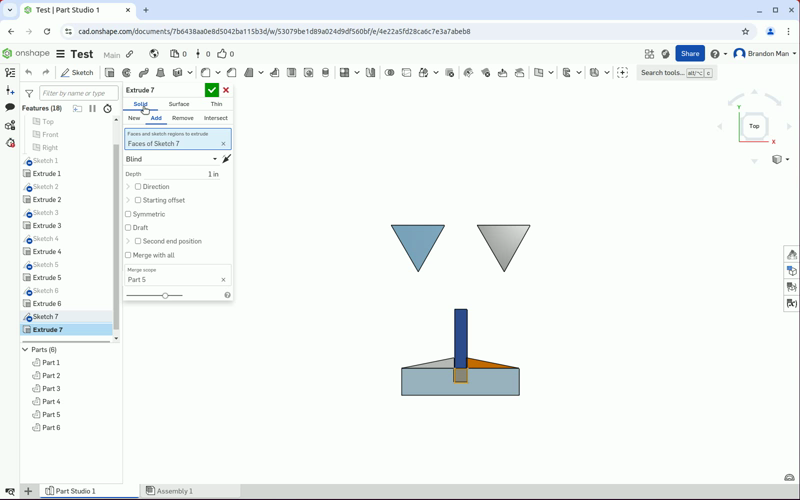
click(143, 106)
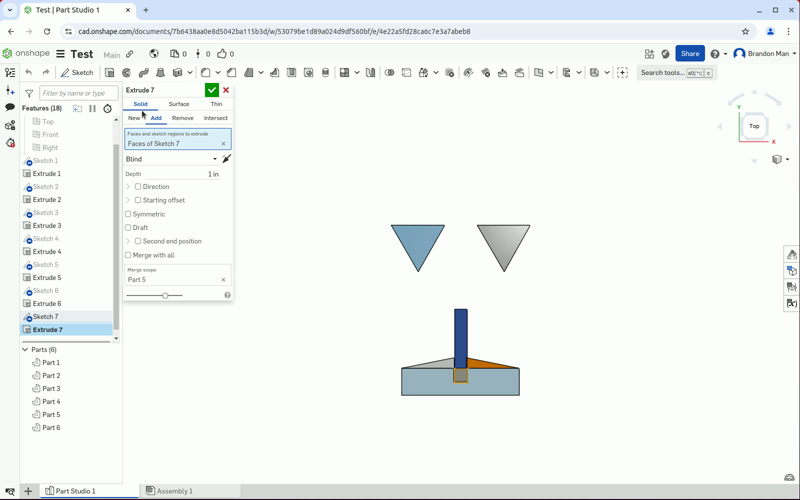
mouse_move(137, 120)
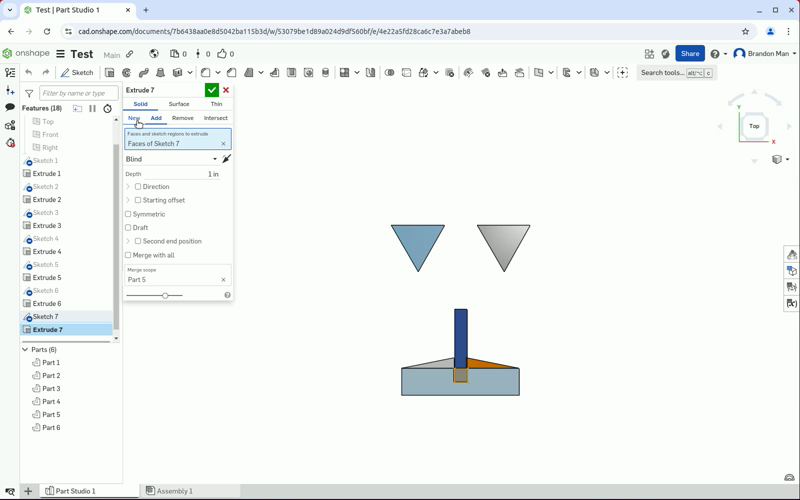
click(137, 120)
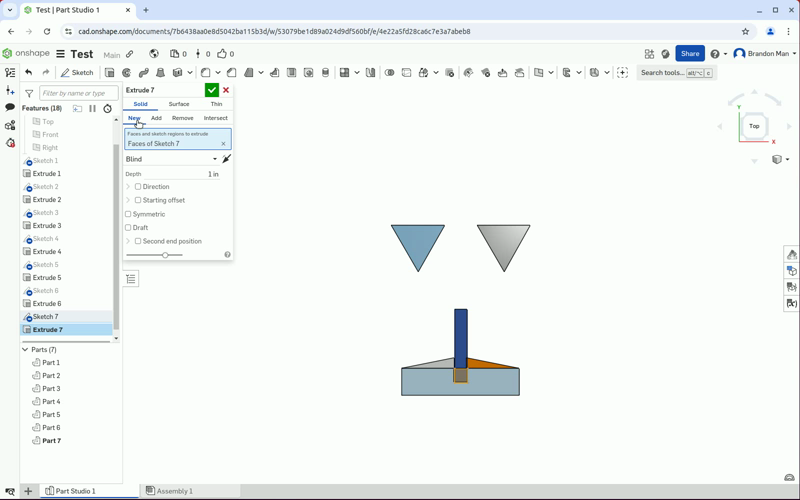
key(tab, 4)
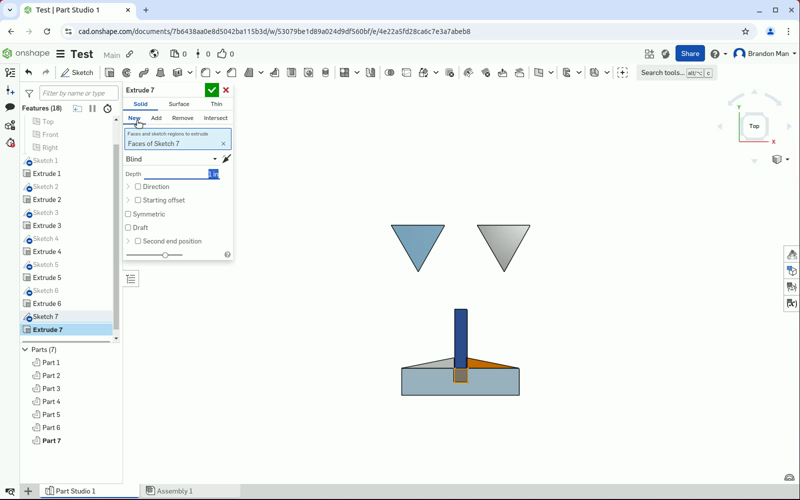
text(2.166)
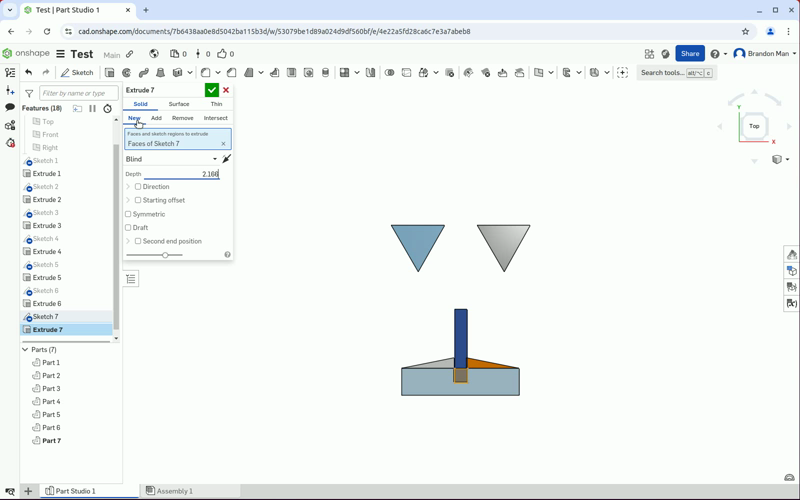
key(enter)
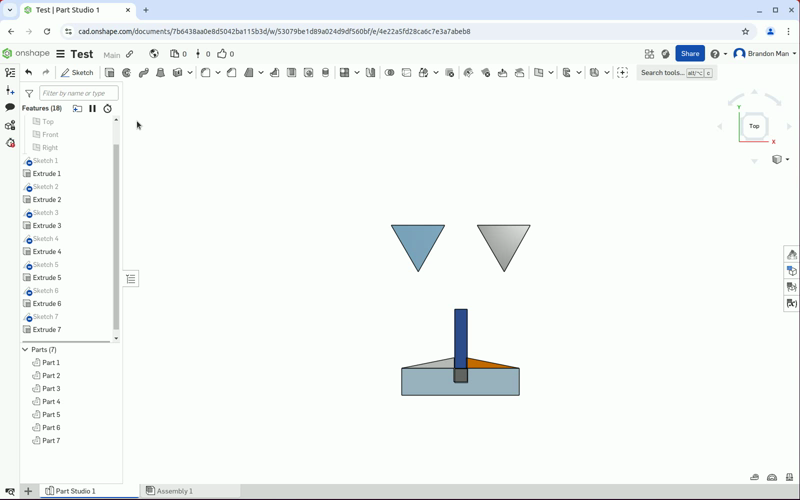
key(shift+h)
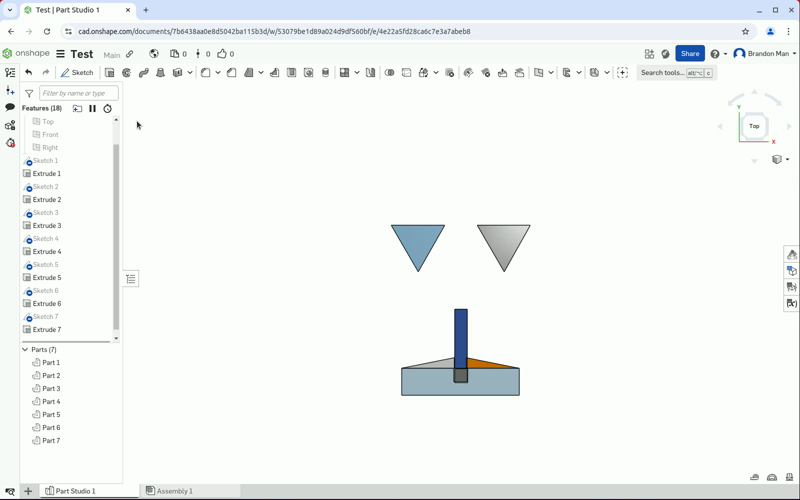
key(shift+h)
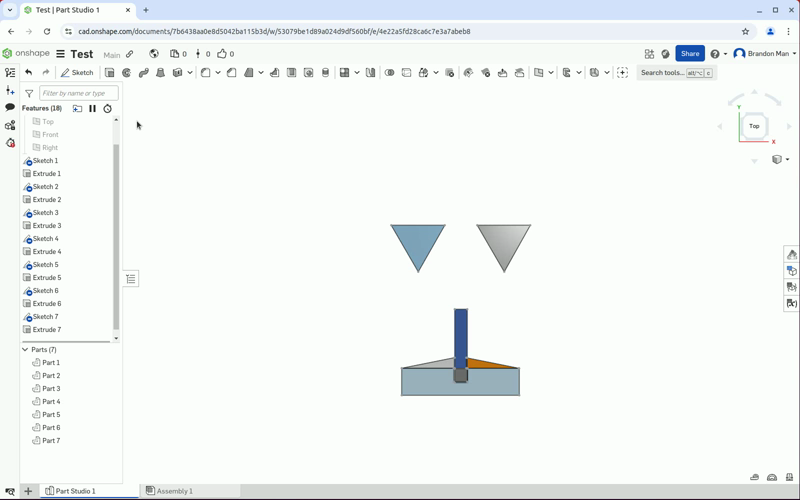
key(shift+7)
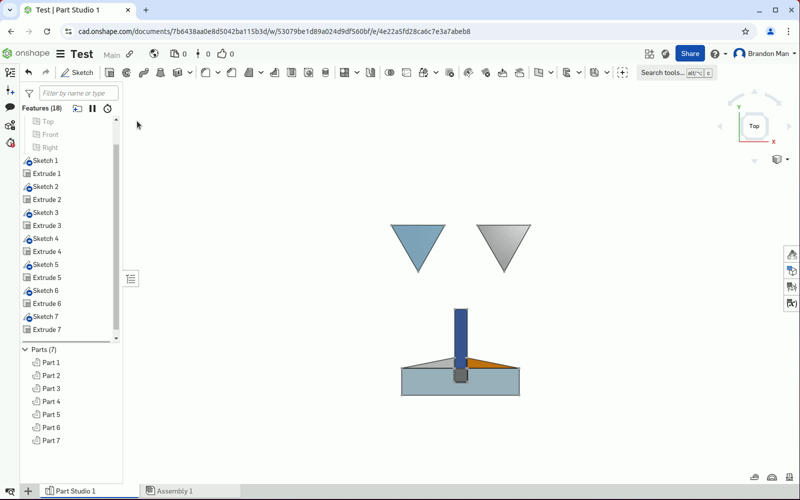
key(up, 3)
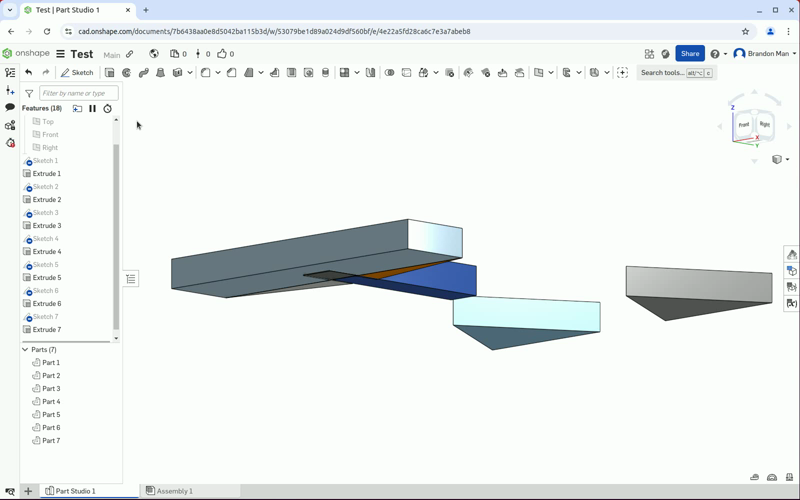
key(left, 3)
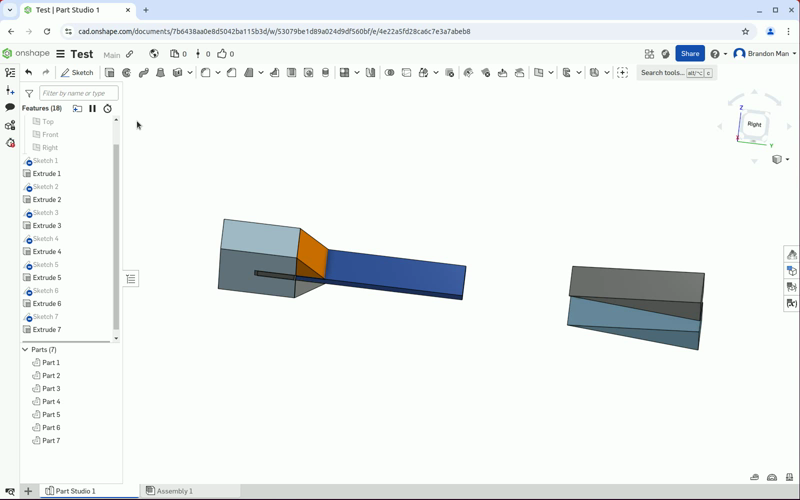
key(right, 3)
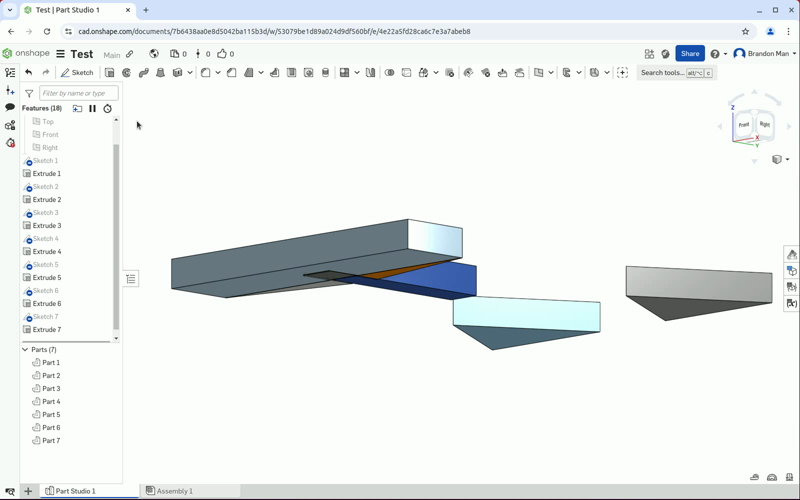
key(down, 3)
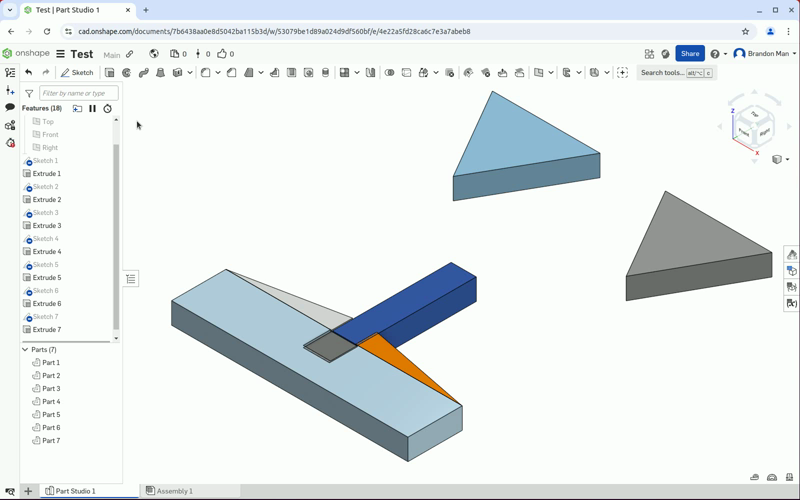
mouse_move(69, 163)
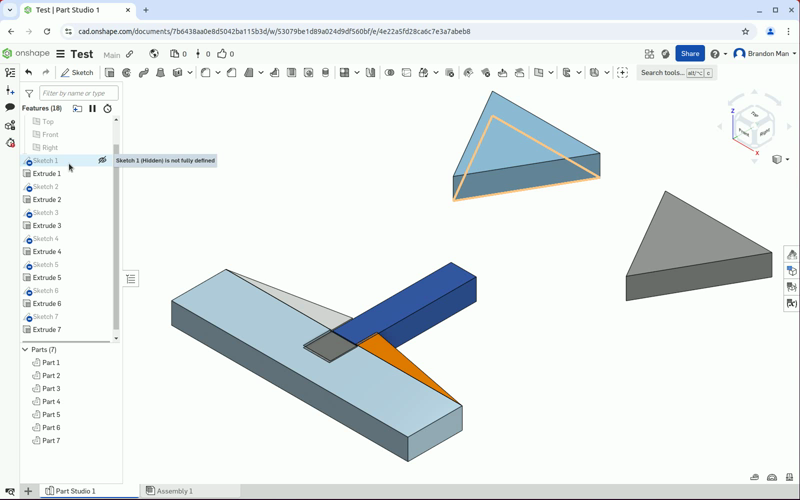
click(69, 163)